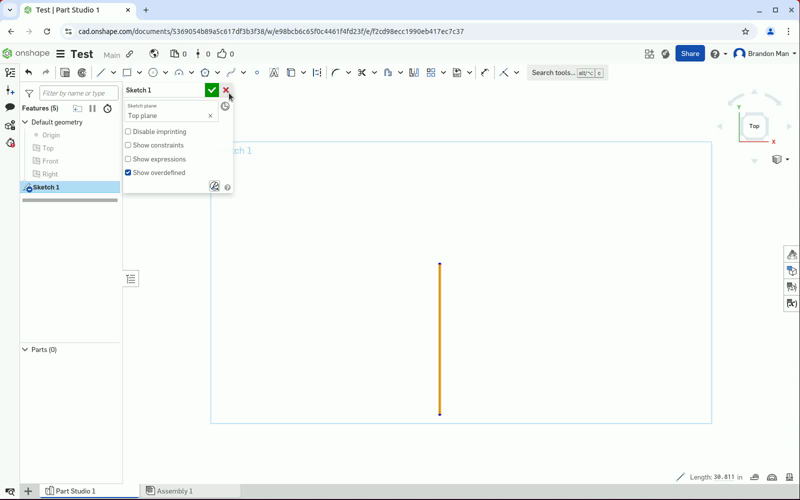
key(shift+h)
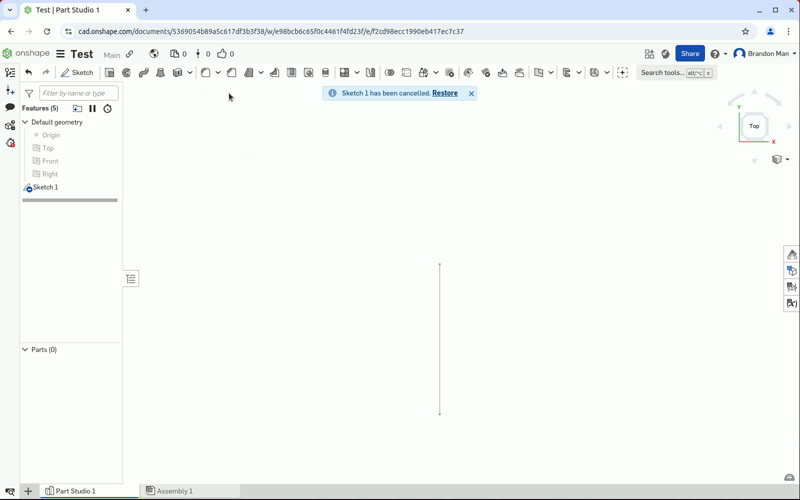
key(shift+s)
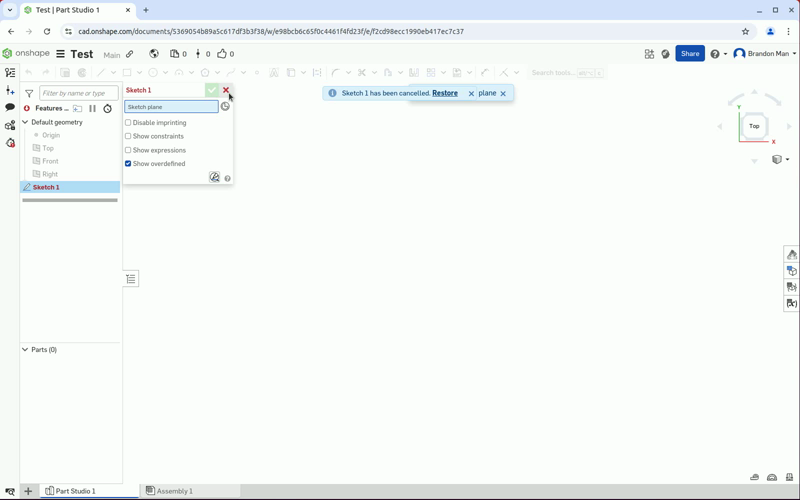
mouse_move(73, 150)
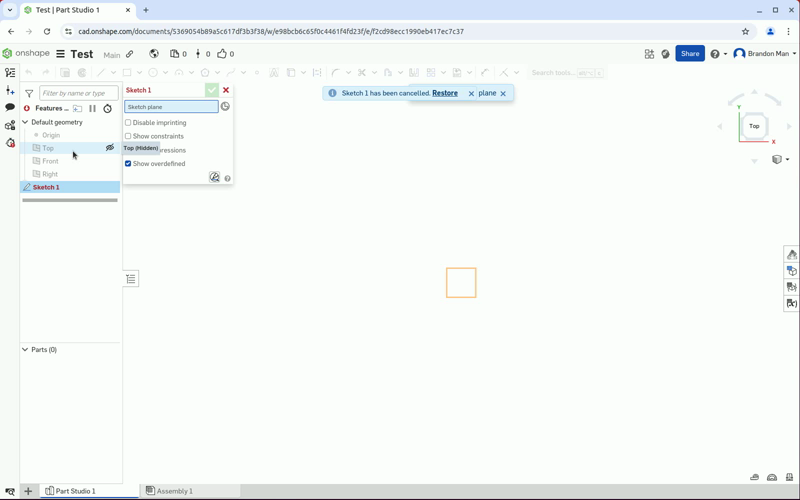
click(73, 150)
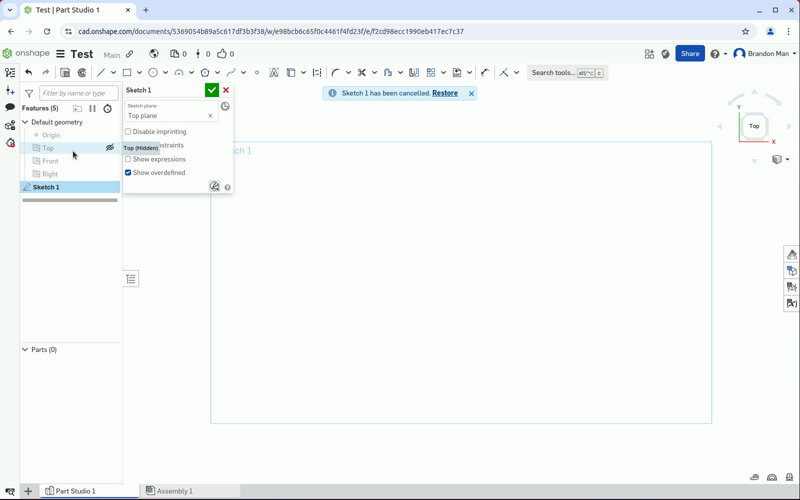
mouse_move(73, 352)
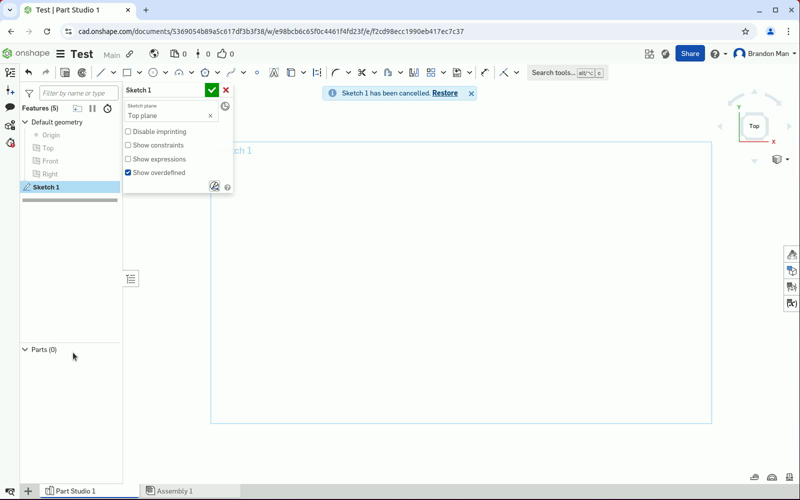
key(y)
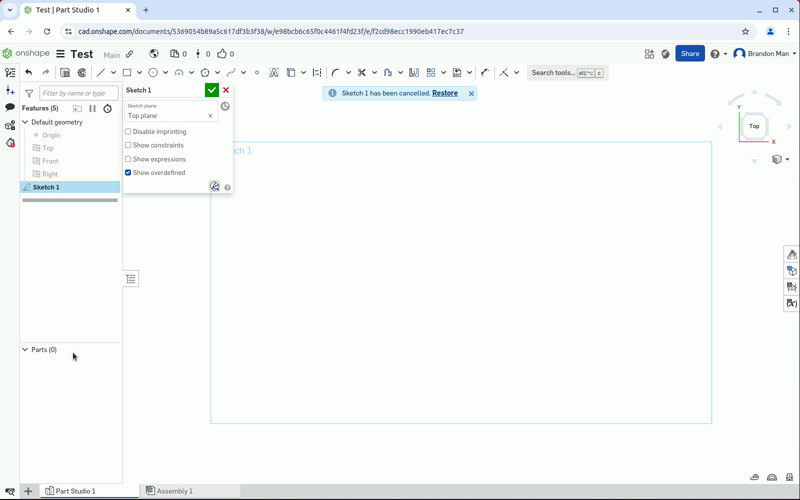
key(l)
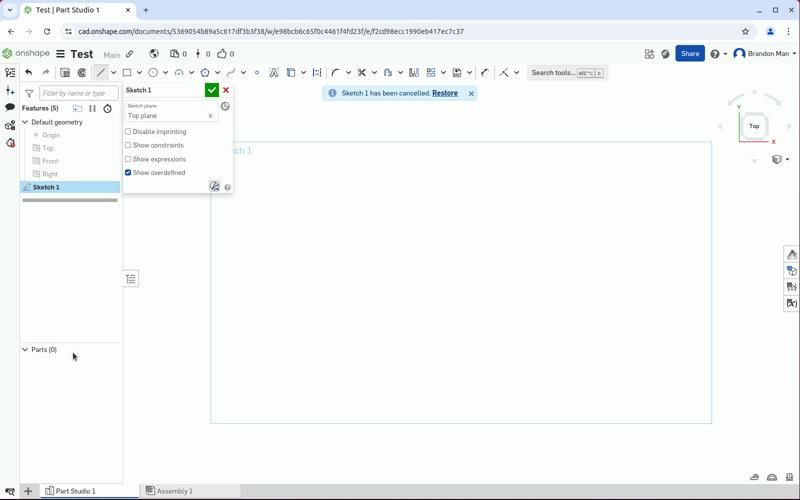
key_down(shift)
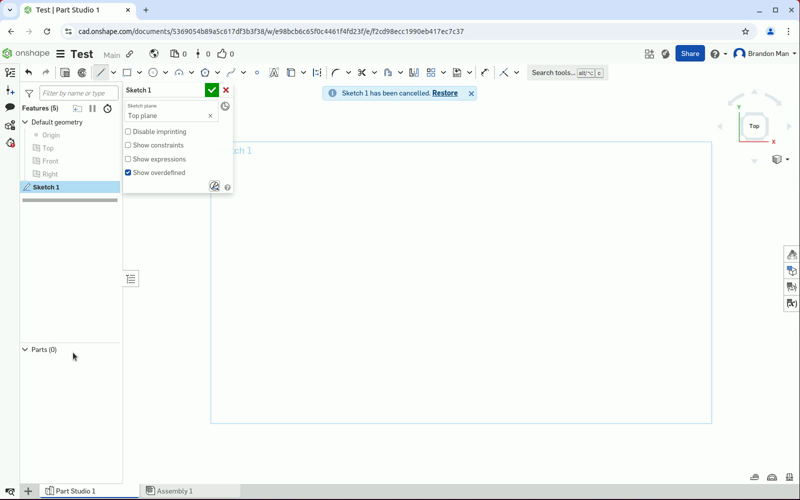
mouse_move(348, 357)
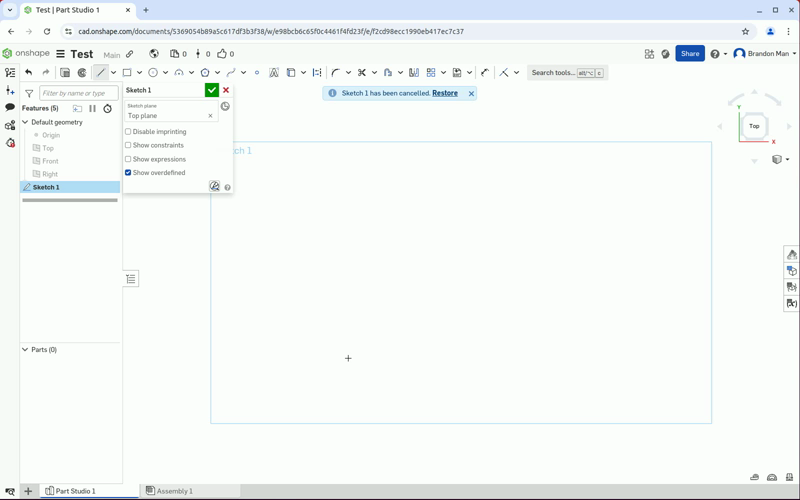
click(348, 357)
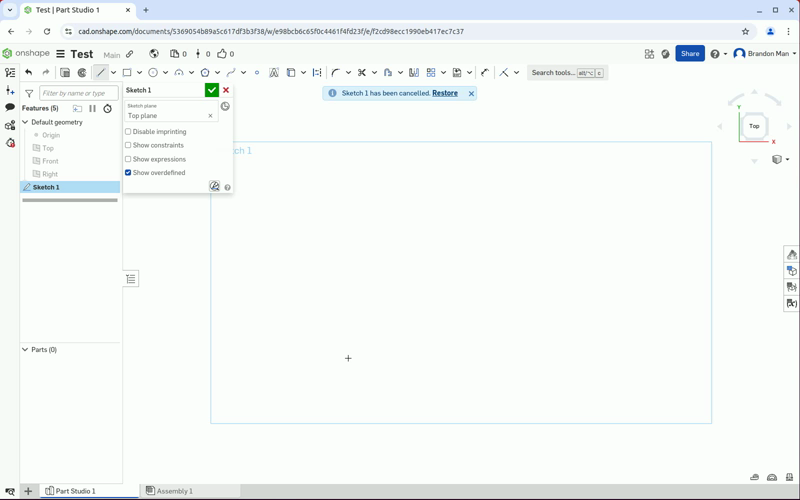
key_up(shift)
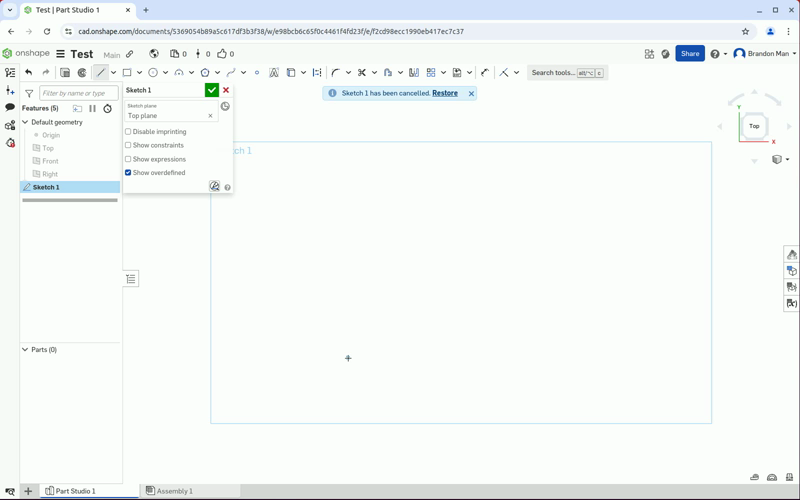
key_down(shift)
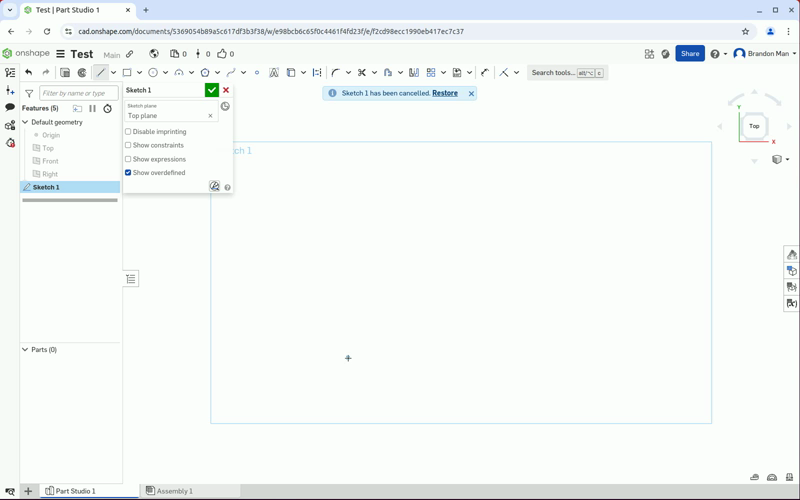
mouse_move(572, 357)
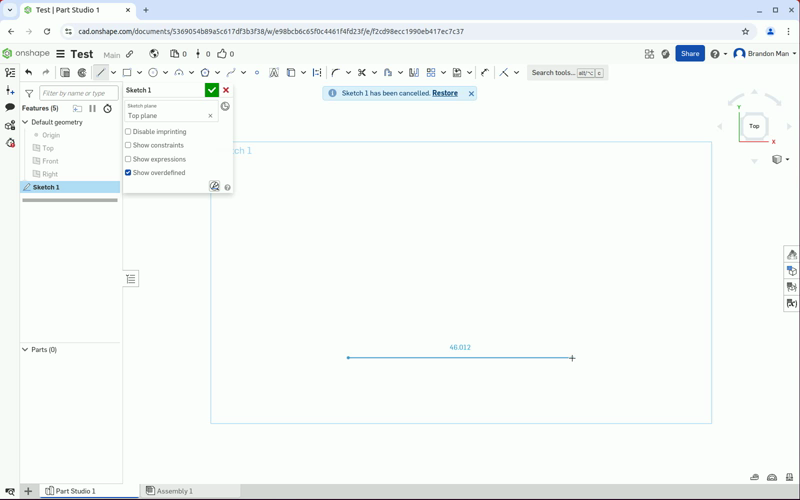
click(572, 357)
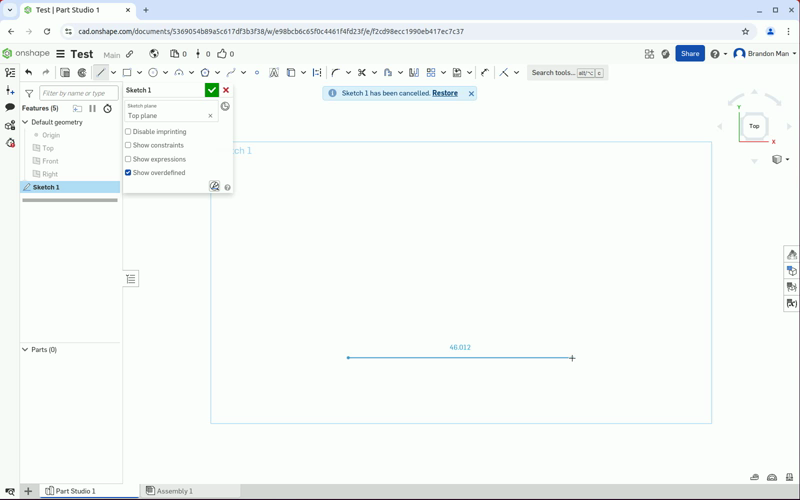
key_up(shift)
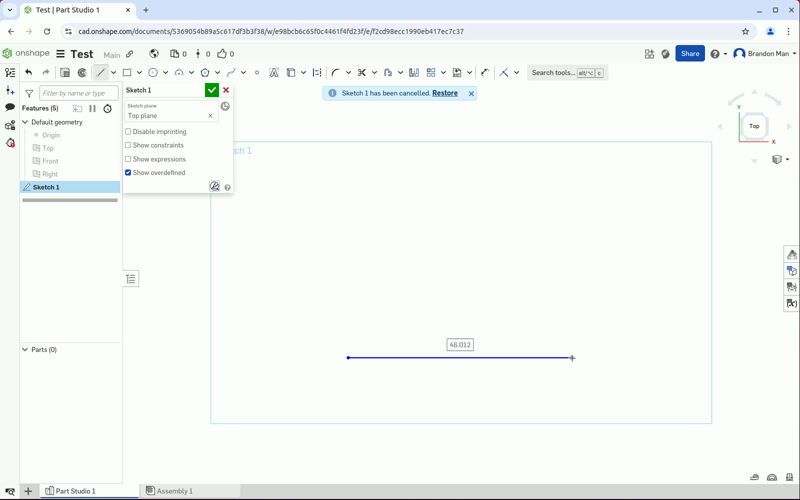
key_down(shift)
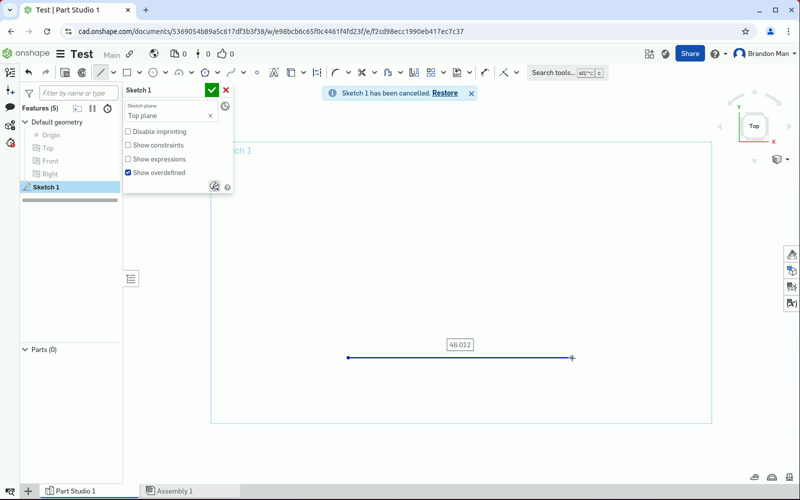
mouse_move(572, 209)
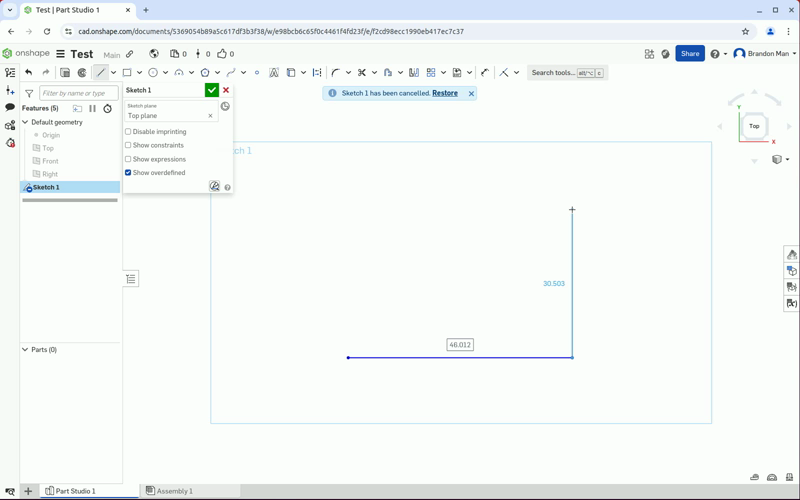
click(572, 209)
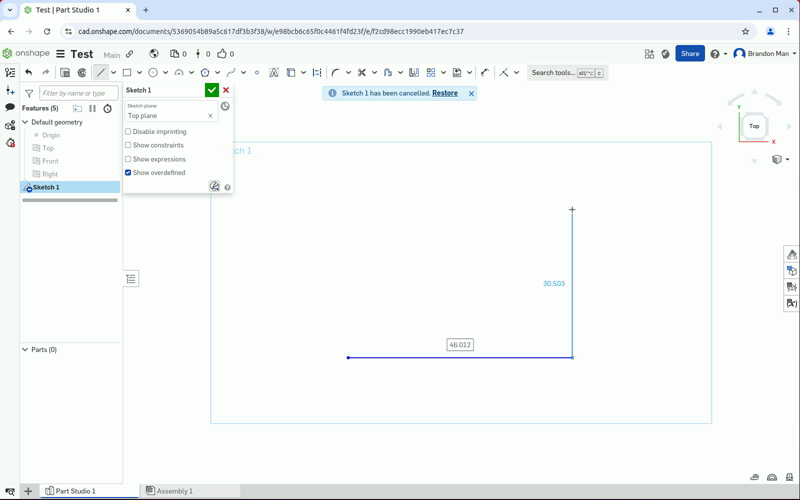
key_up(shift)
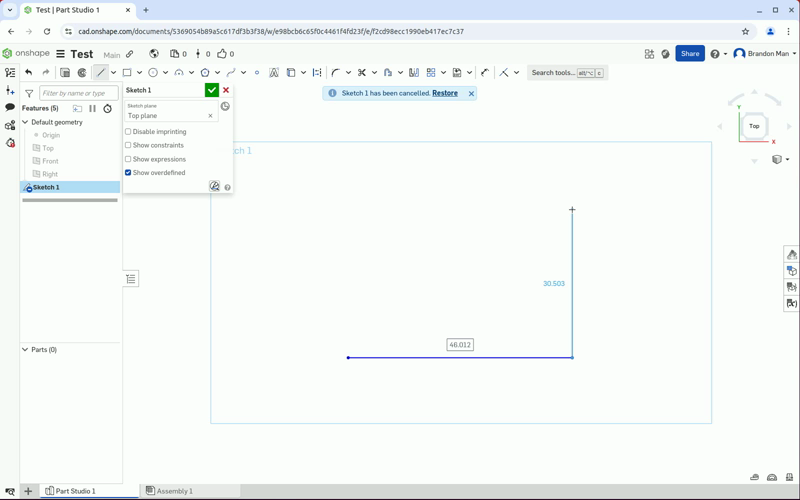
key_down(shift)
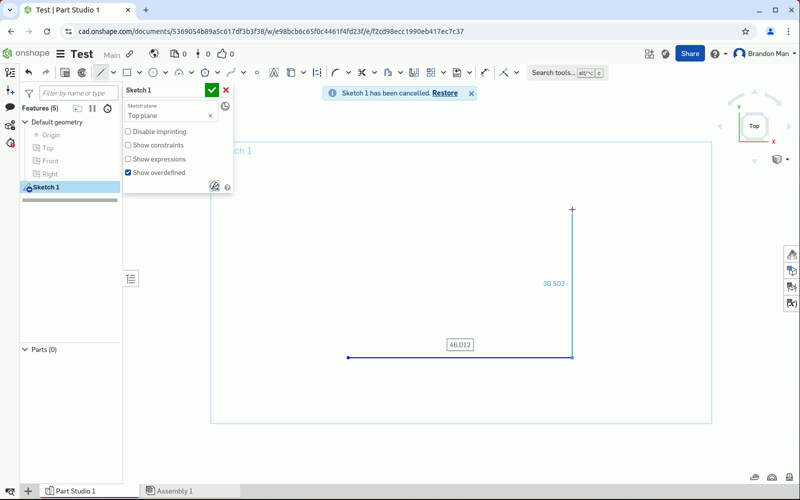
mouse_move(348, 209)
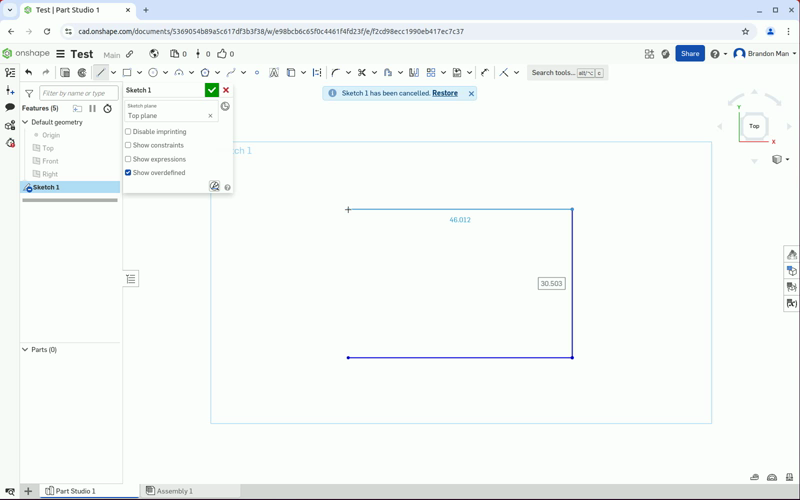
click(348, 209)
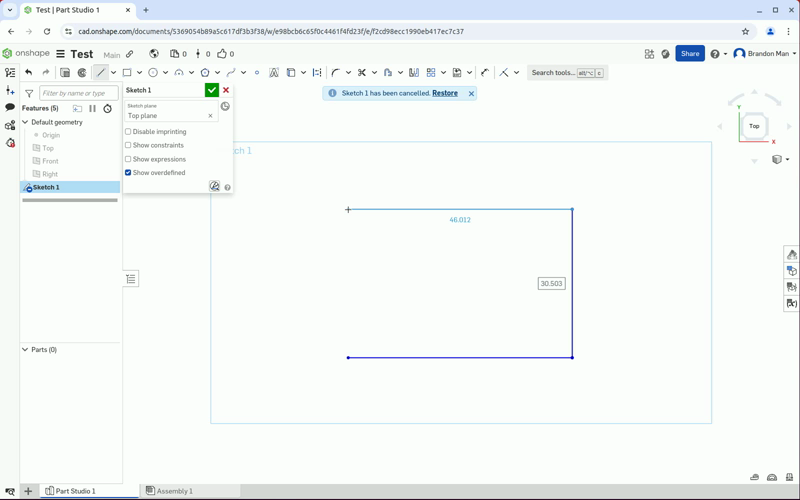
key_up(shift)
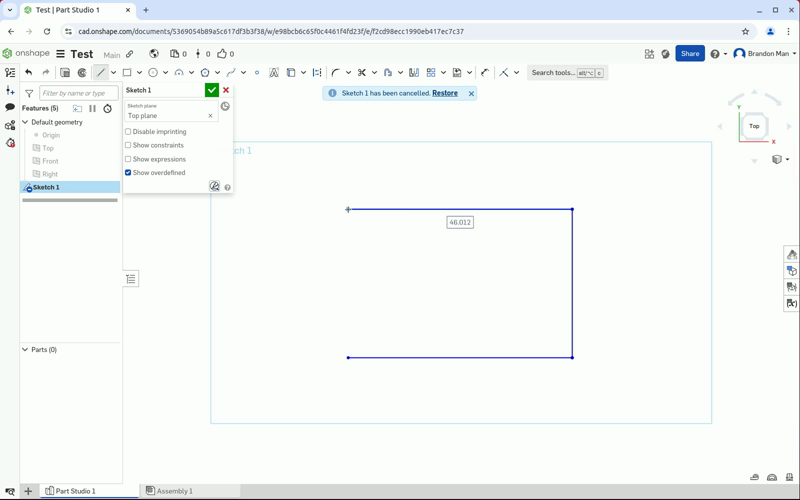
key_down(shift)
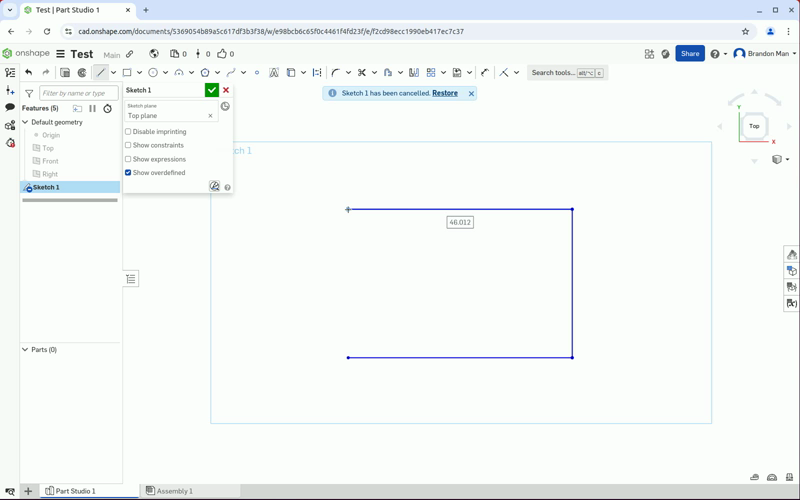
mouse_move(348, 357)
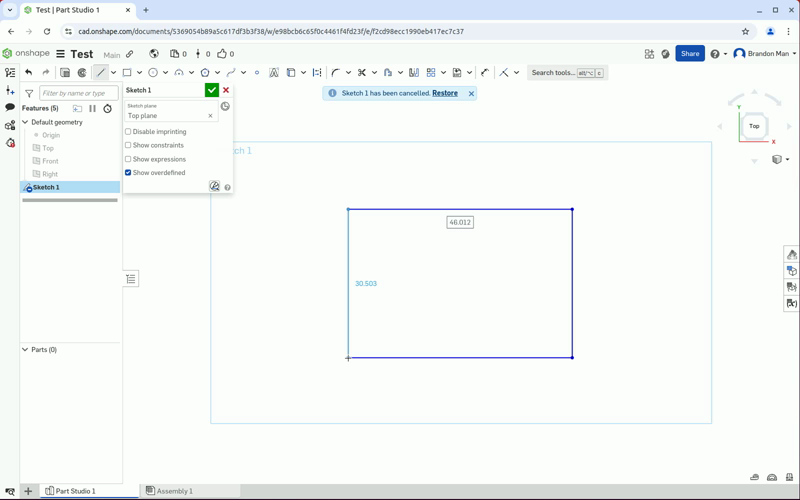
key_up(shift)
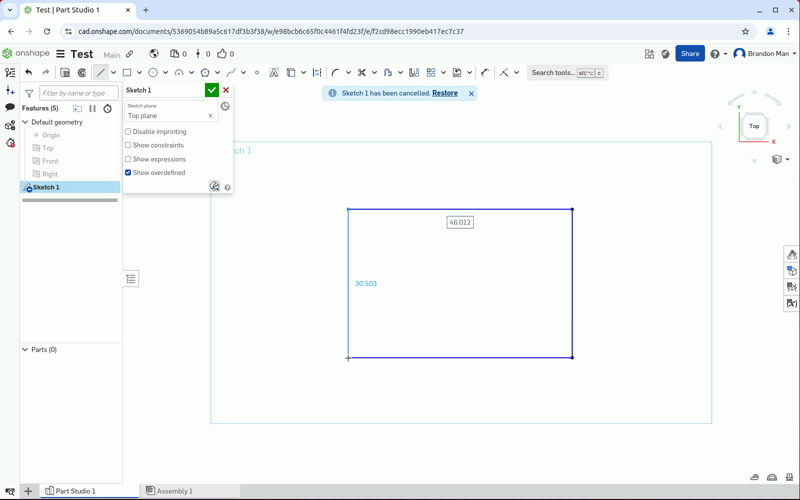
click(348, 357)
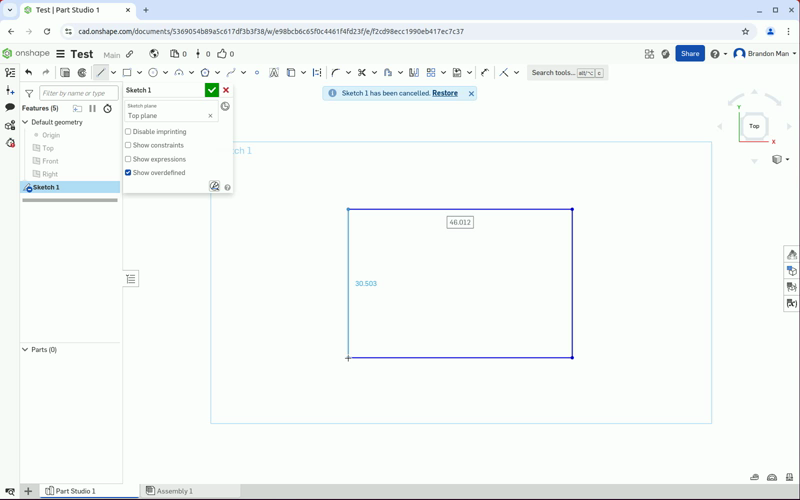
key(esc)
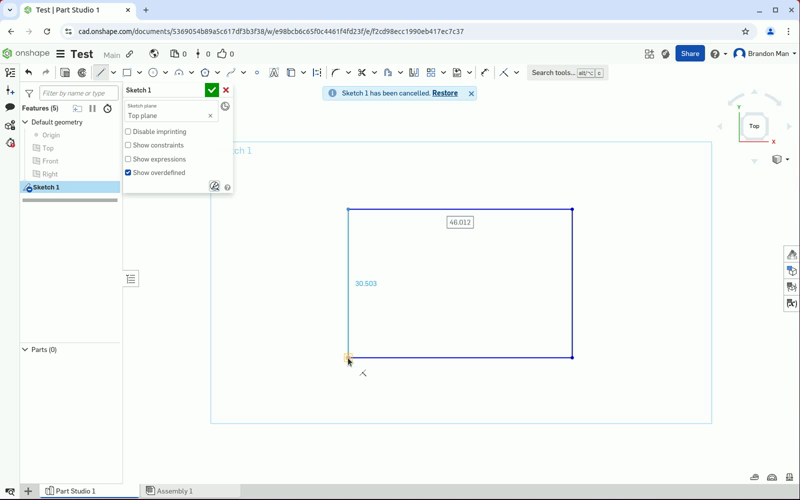
mouse_move(462, 287)
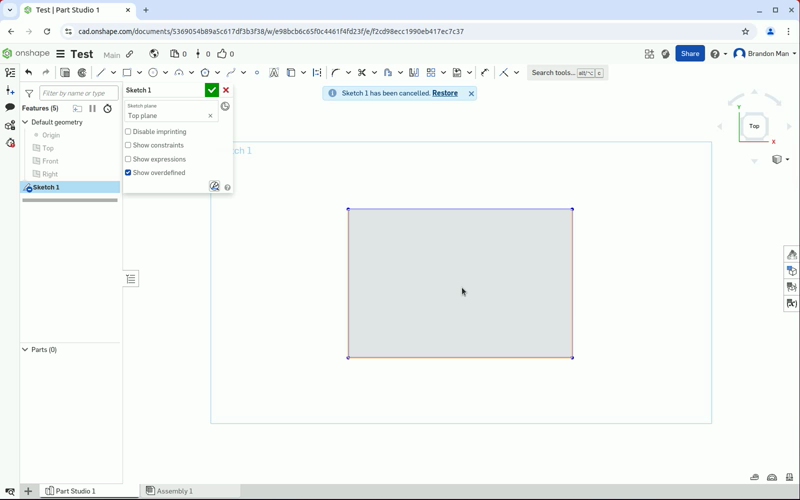
click(462, 287)
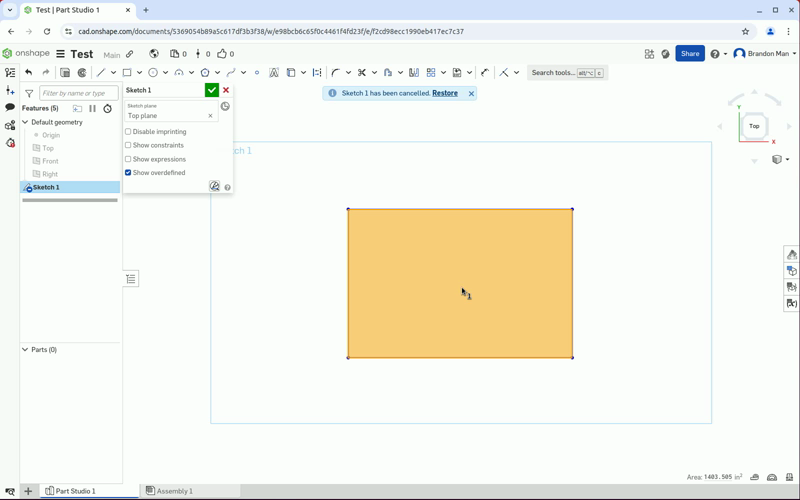
mouse_move(73, 352)
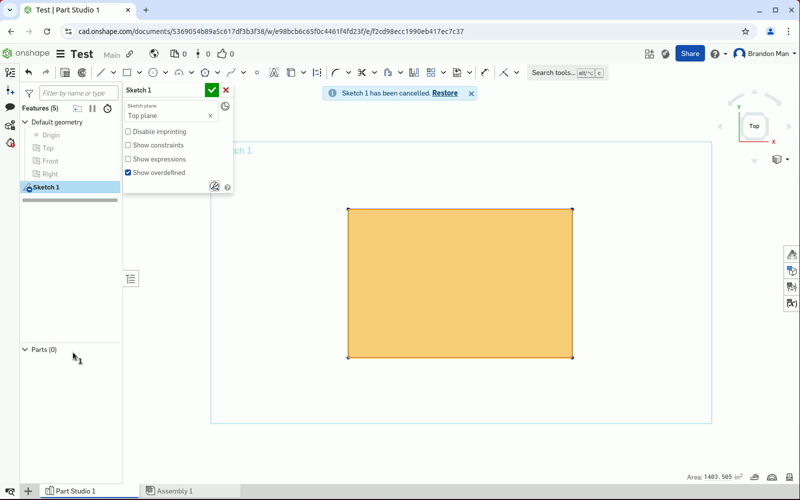
key(shift+y)
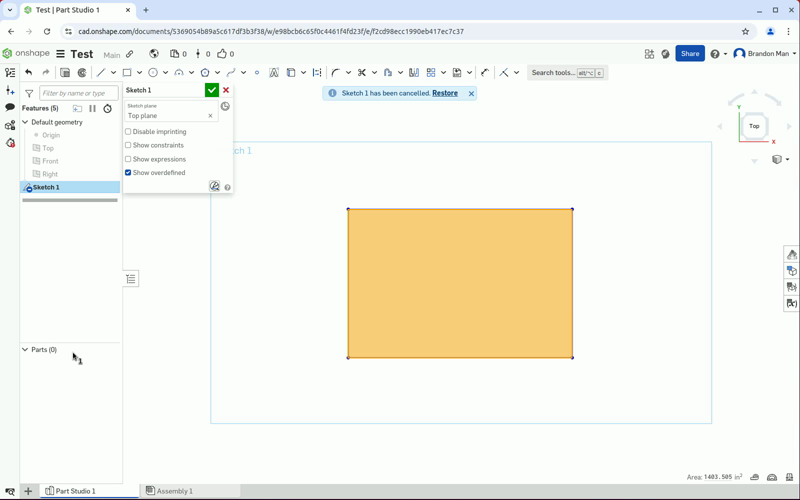
key(shift+e)
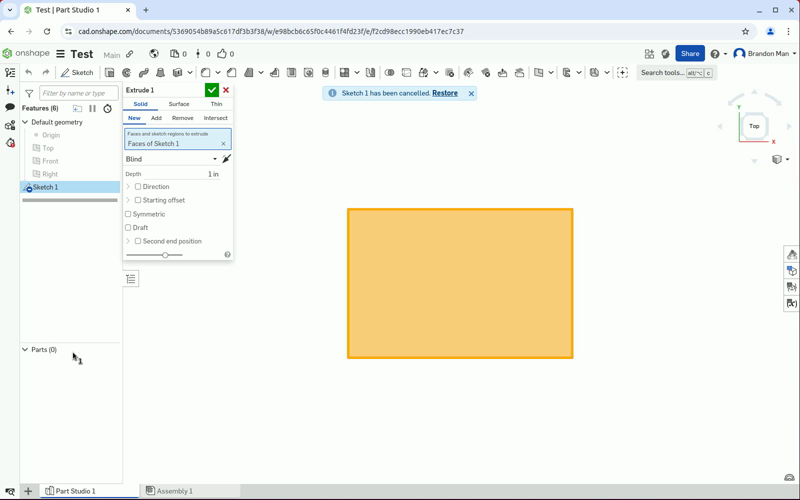
mouse_move(143, 106)
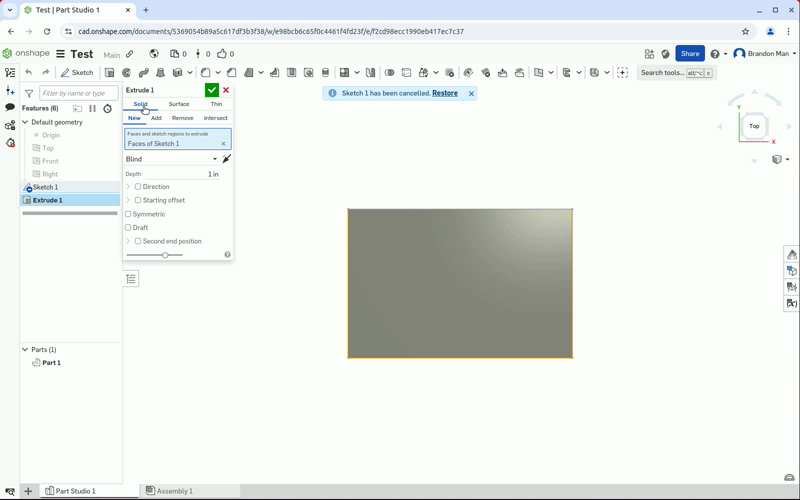
click(143, 106)
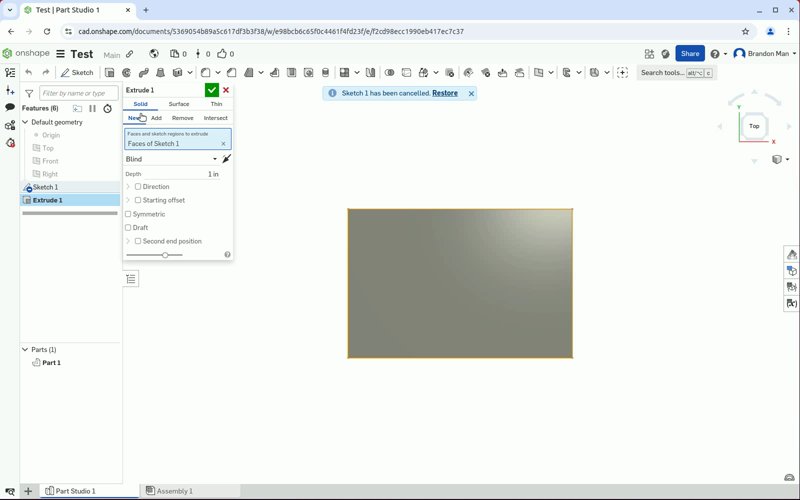
mouse_move(137, 120)
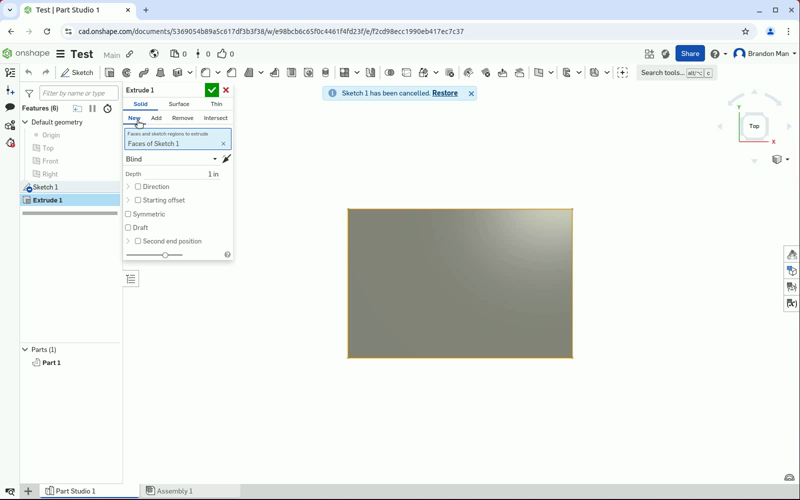
click(137, 120)
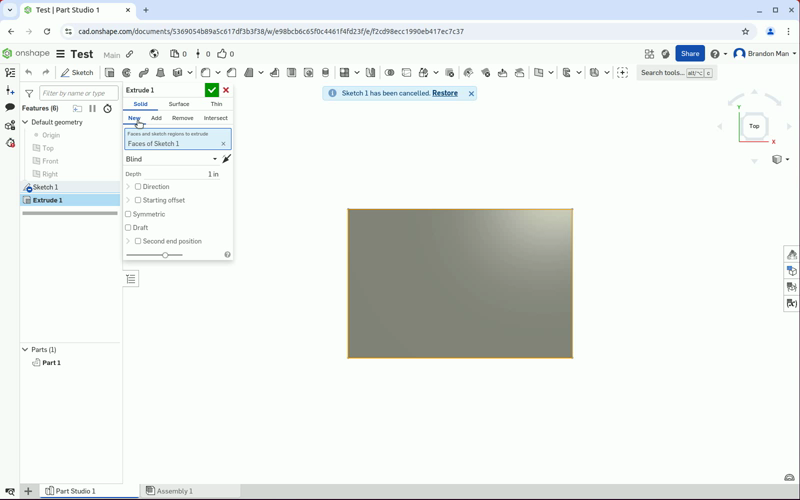
key(tab, 4)
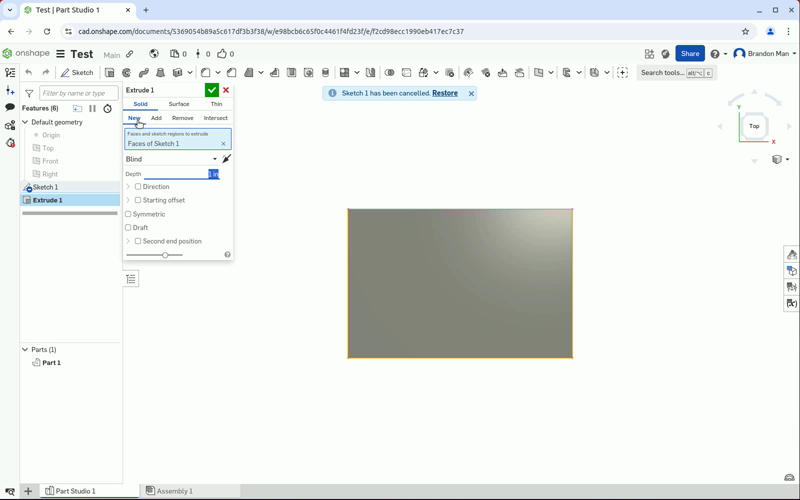
text(3.129)
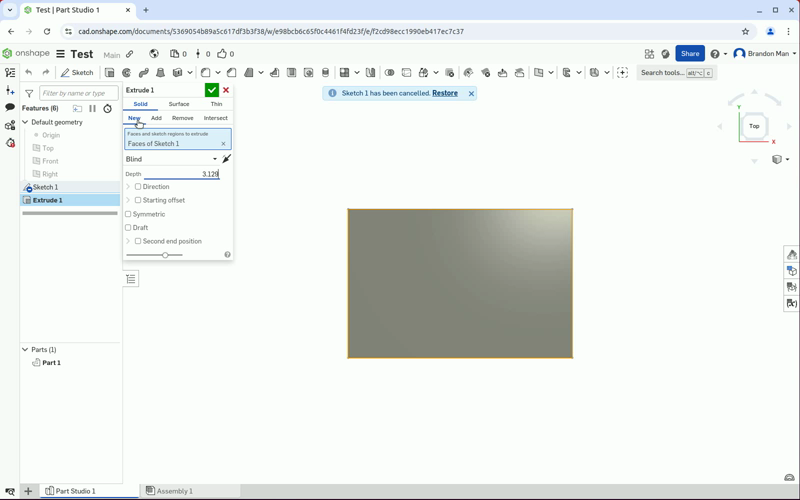
key(enter)
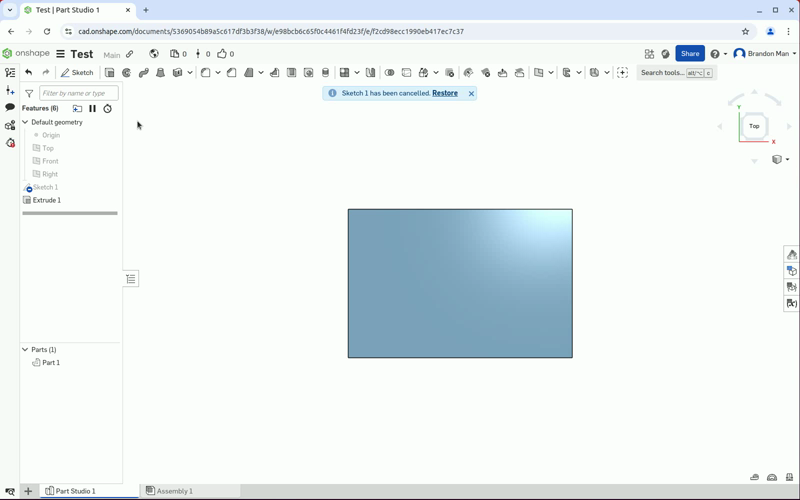
key(shift+h)
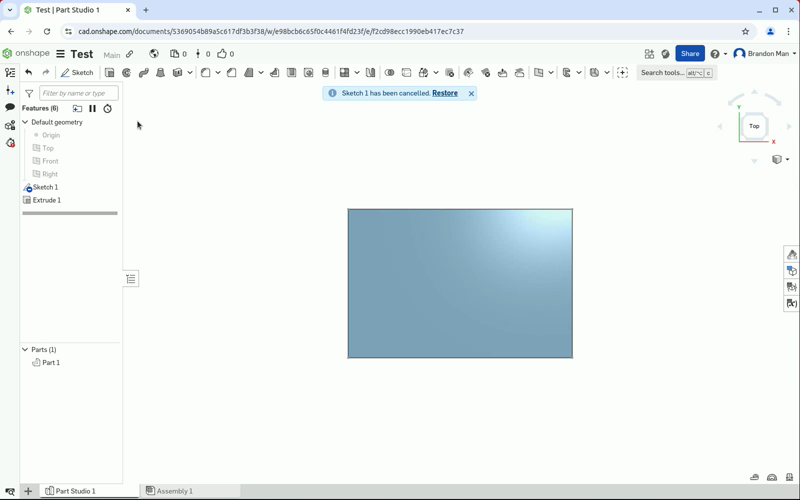
key(shift+h)
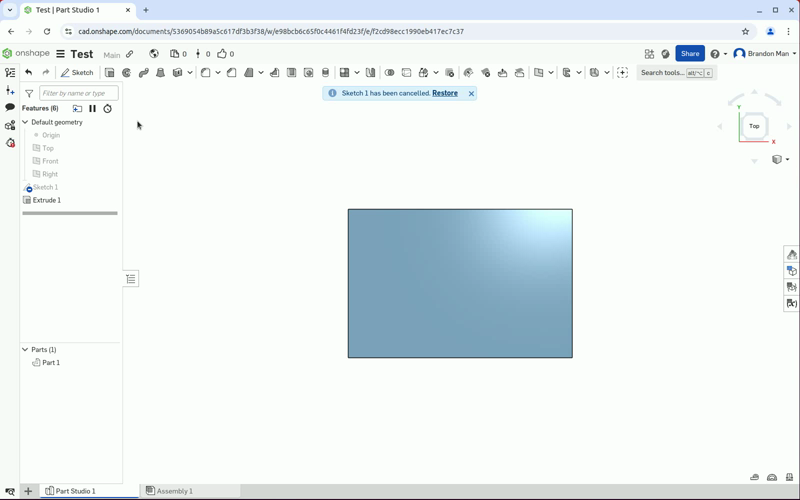
mouse_move(73, 189)
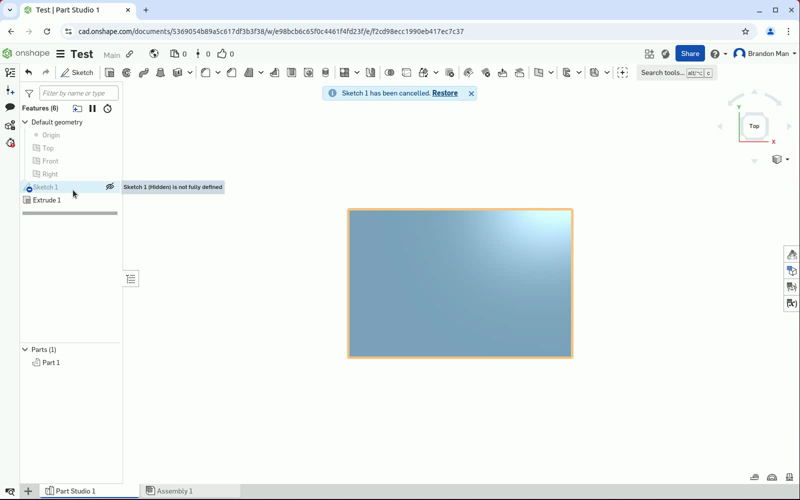
click(73, 189)
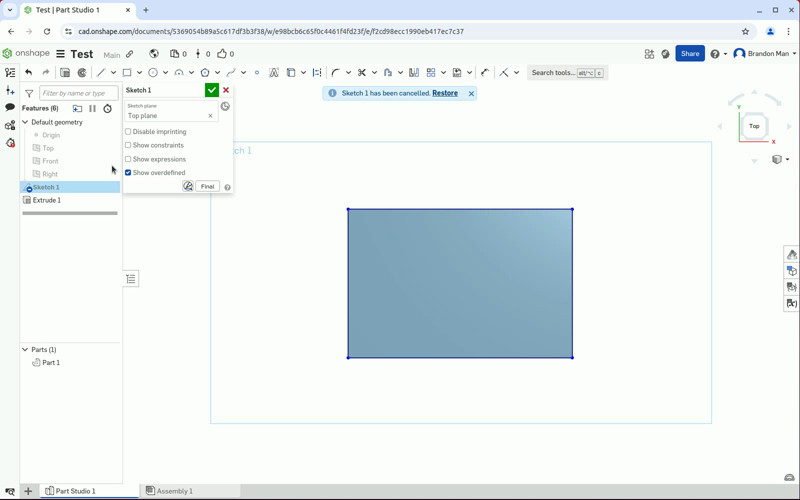
mouse_move(229, 92)
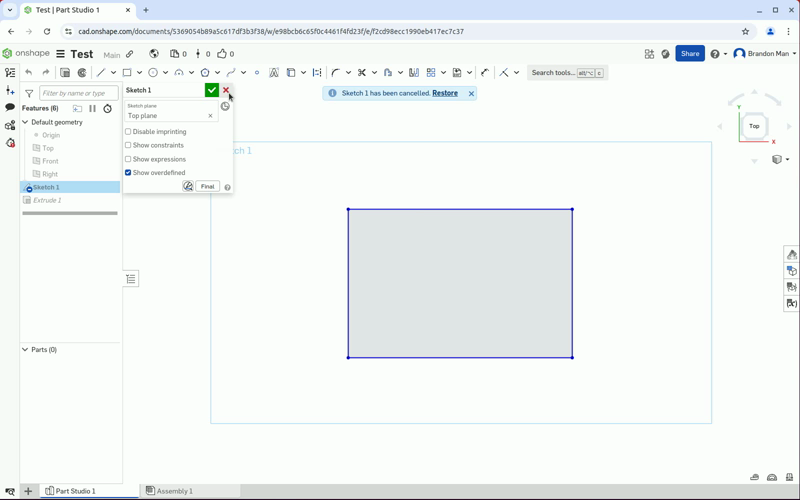
click(229, 92)
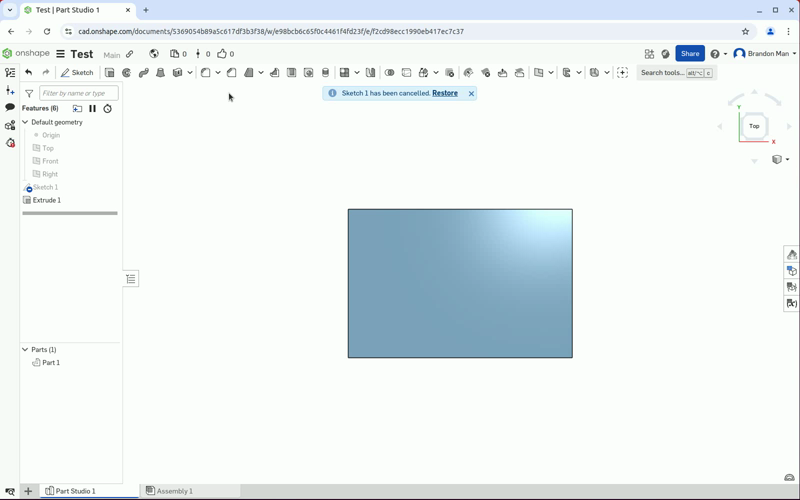
mouse_move(541, 75)
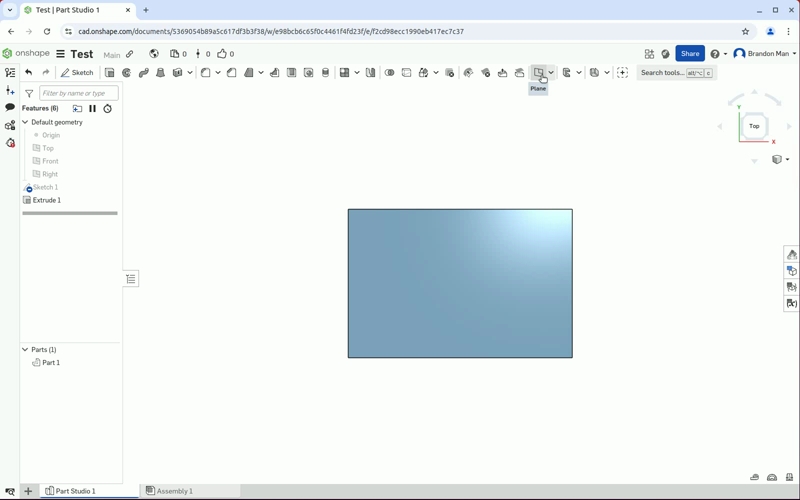
click(541, 75)
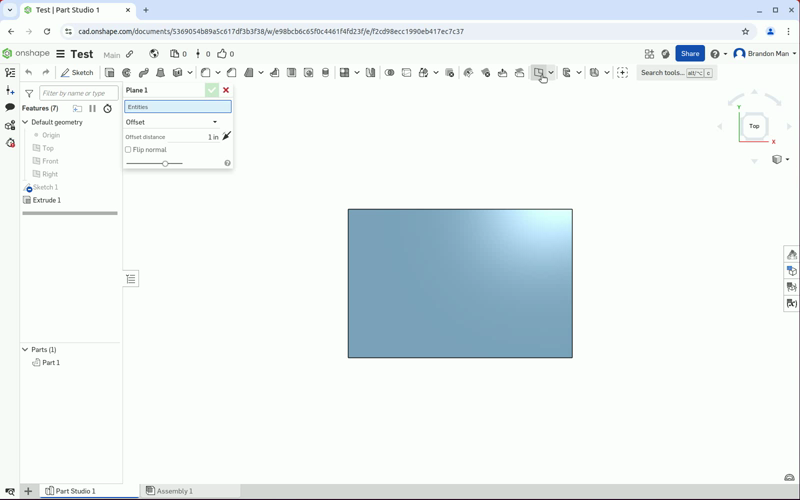
mouse_move(73, 150)
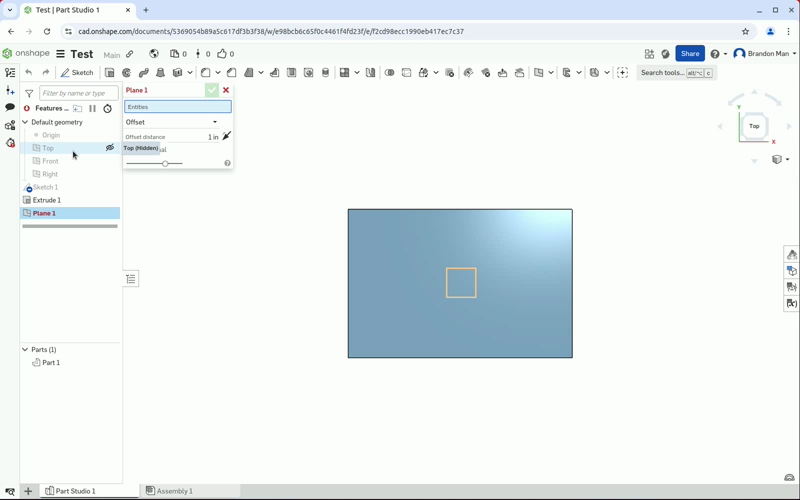
click(73, 150)
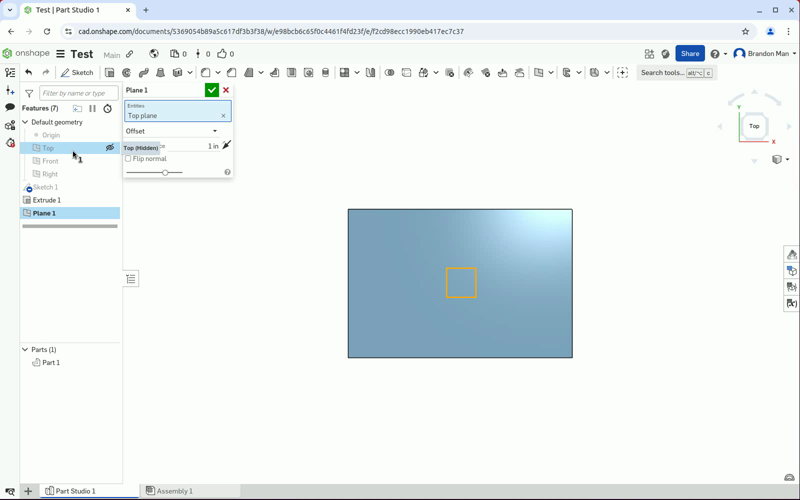
key(tab, 2)
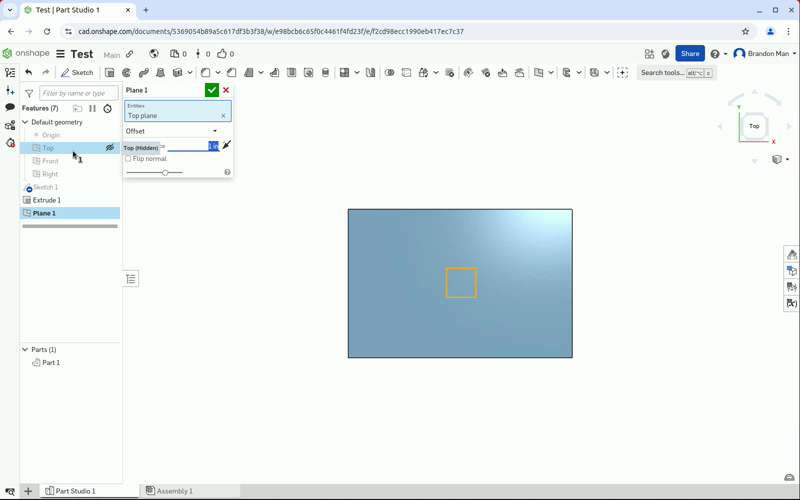
text(3.143)
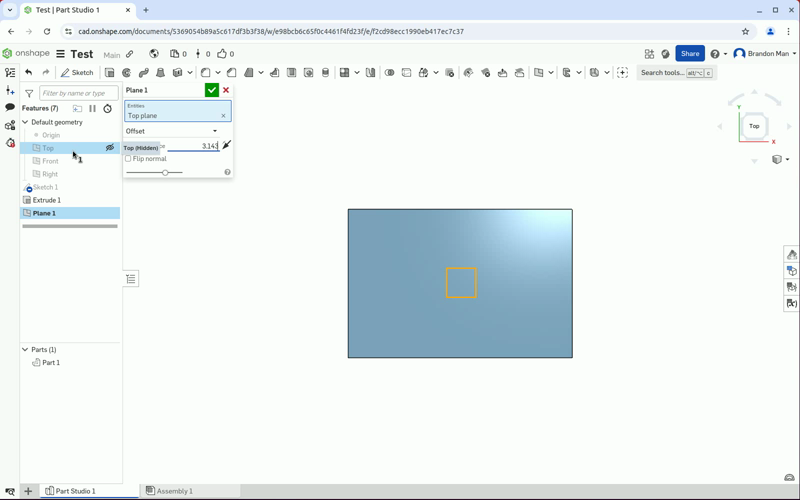
key(enter, 2)
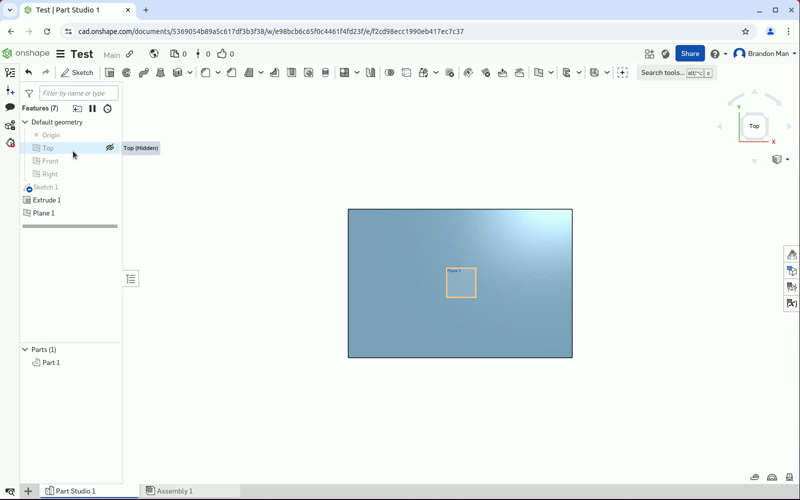
key(shift+s)
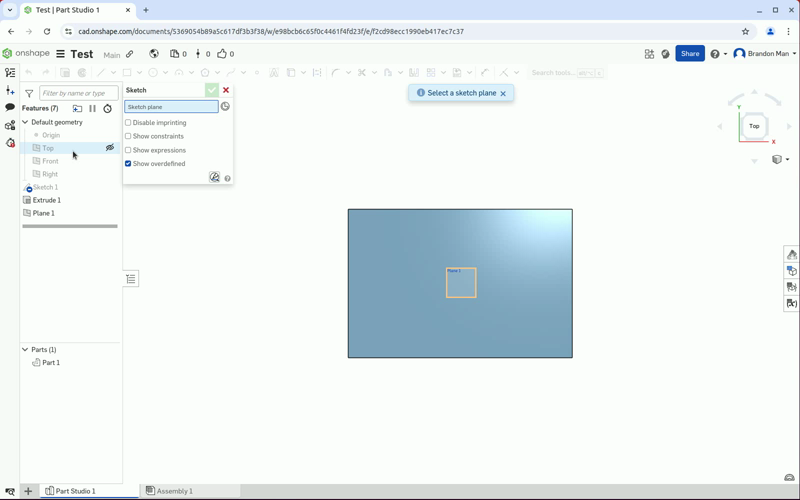
mouse_move(73, 215)
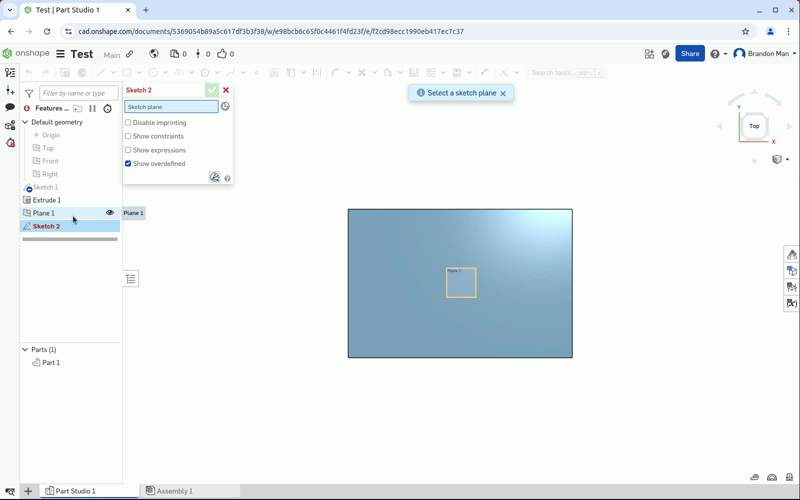
click(73, 215)
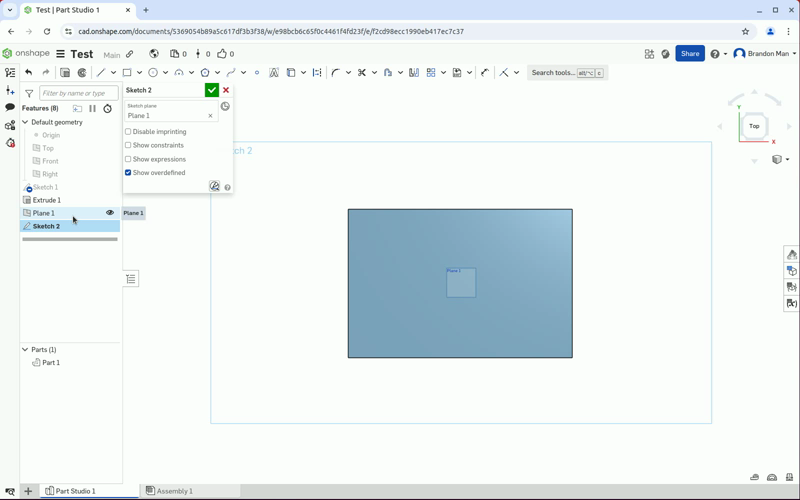
mouse_move(73, 352)
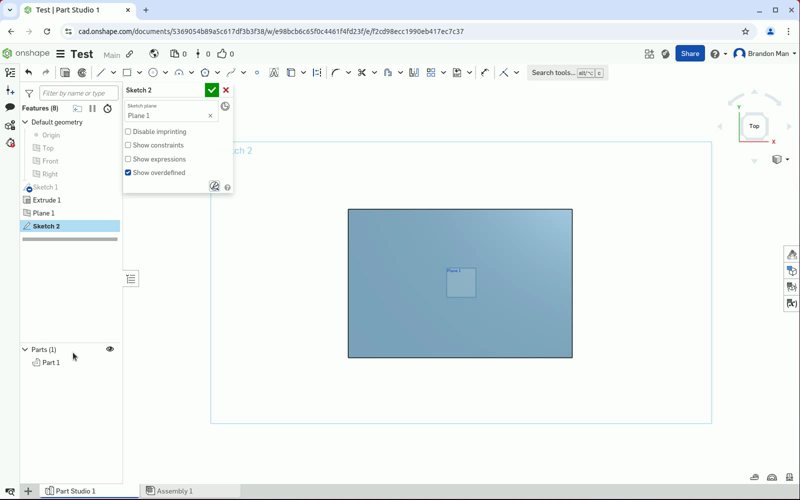
key(y)
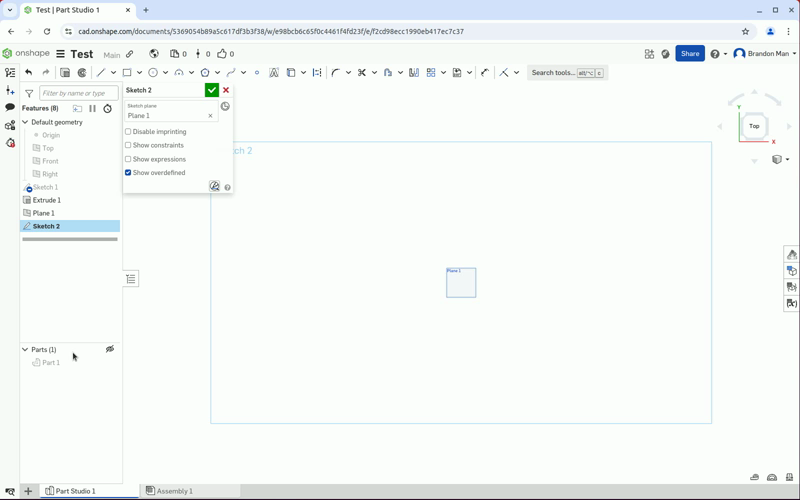
key(c)
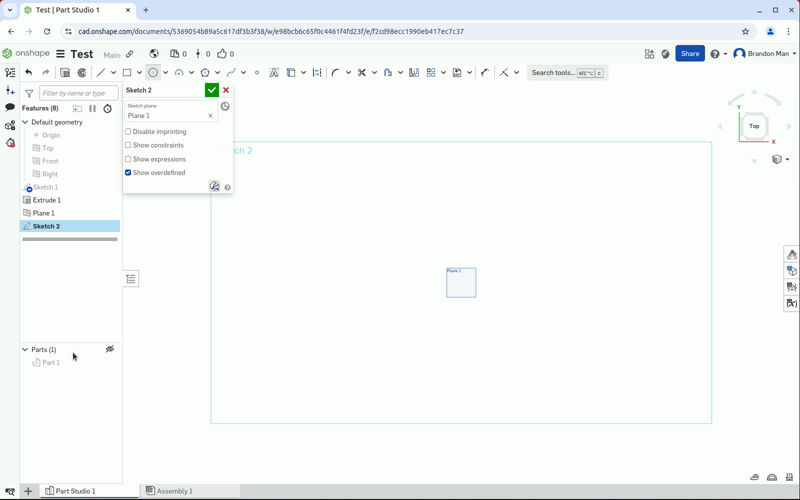
key_down(shift)
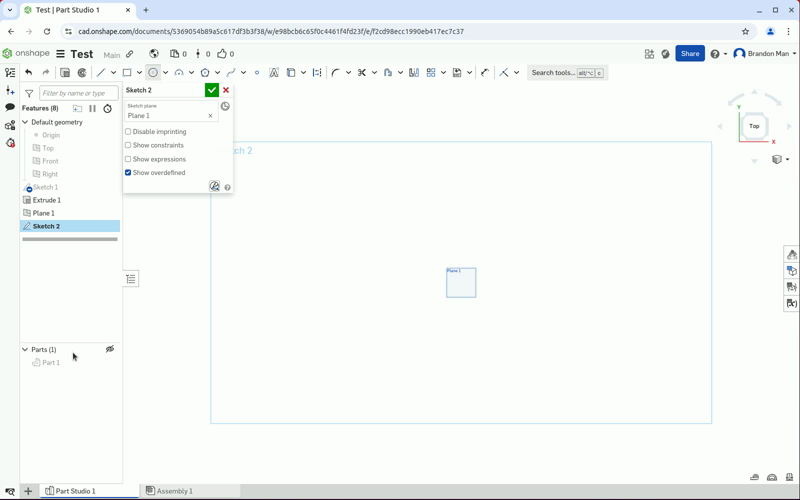
mouse_move(401, 238)
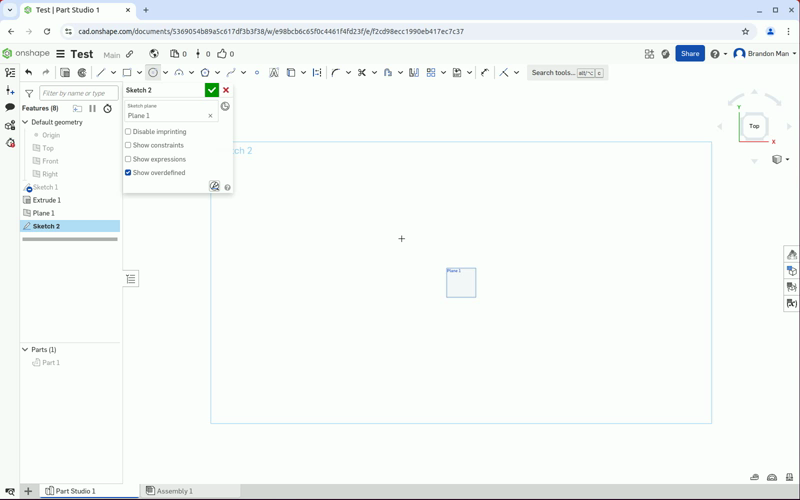
click(401, 238)
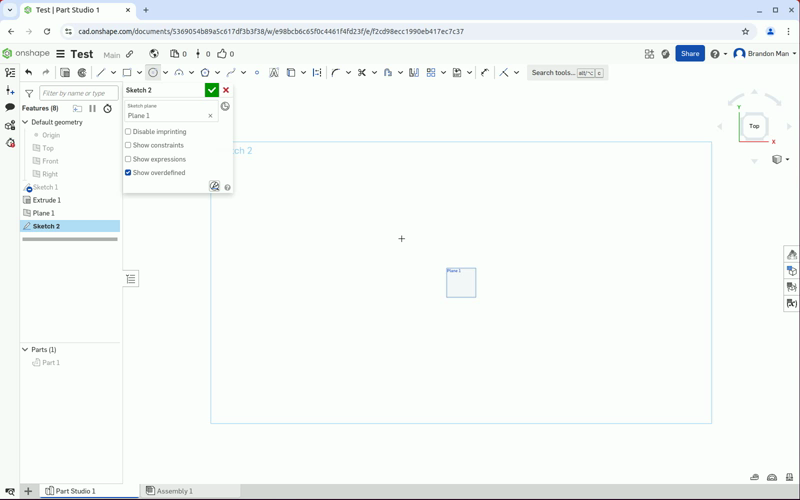
key_up(shift)
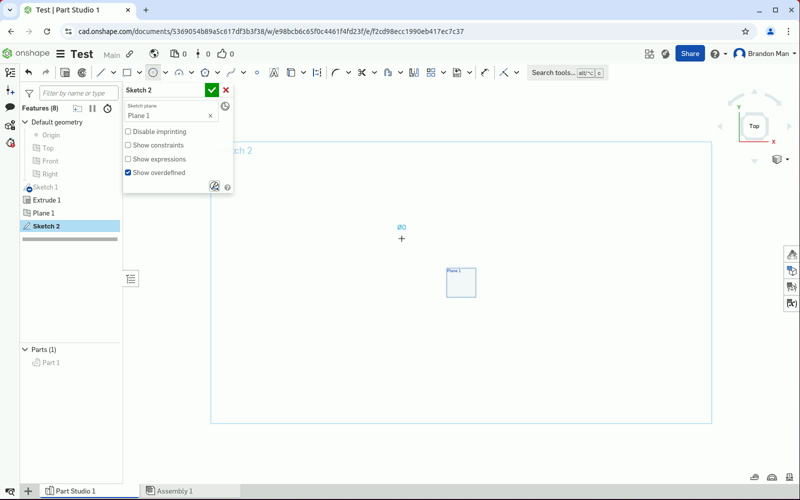
mouse_move(413, 238)
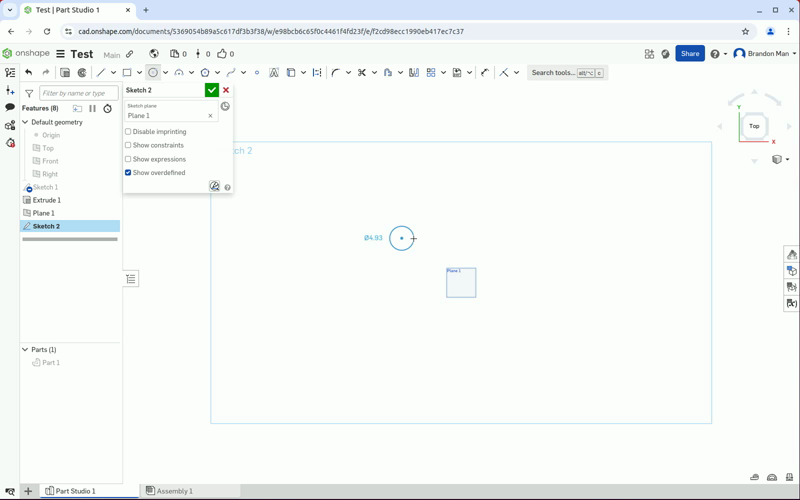
click(413, 238)
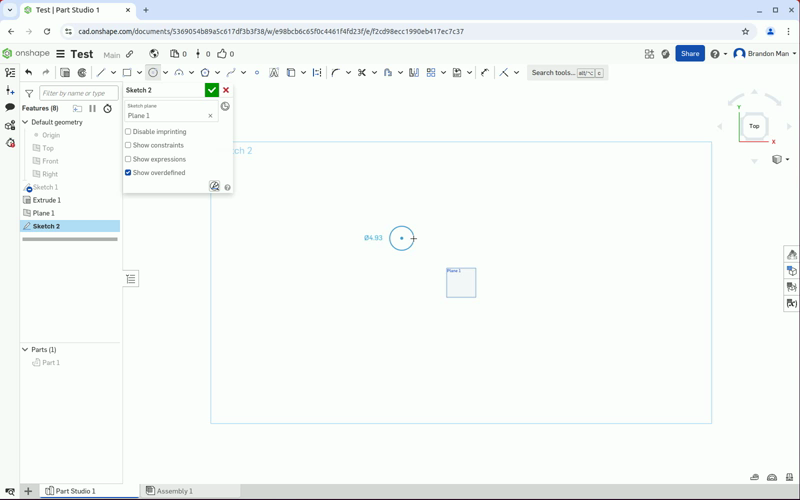
key(esc)
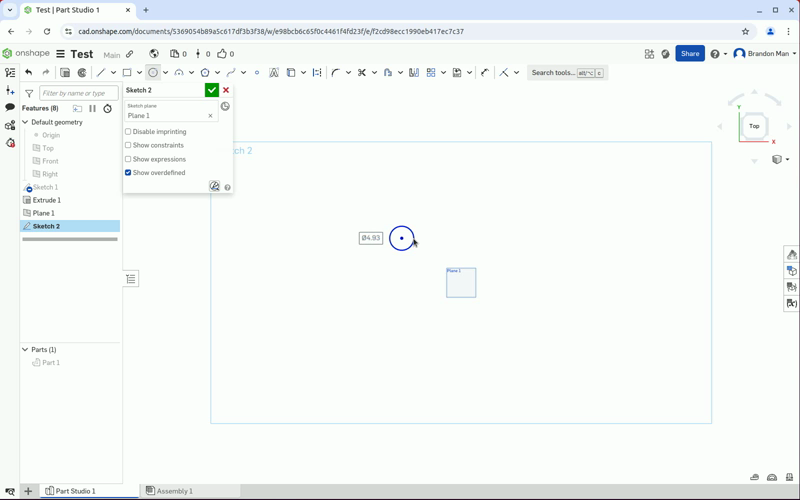
mouse_move(409, 241)
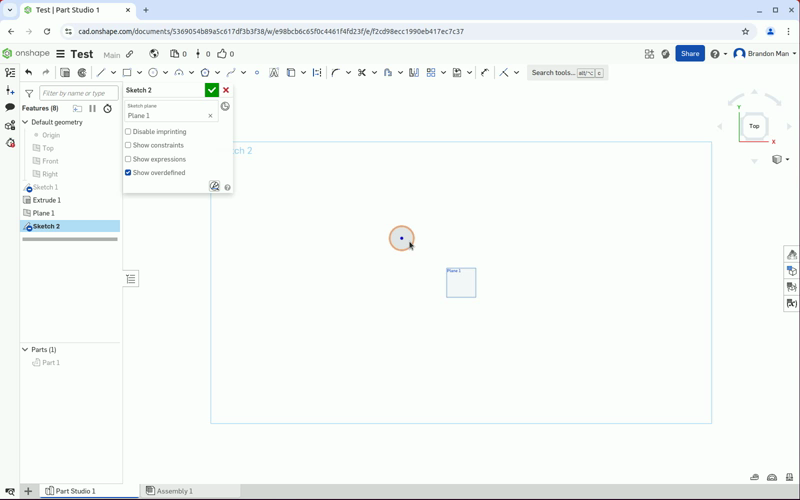
scroll(6)
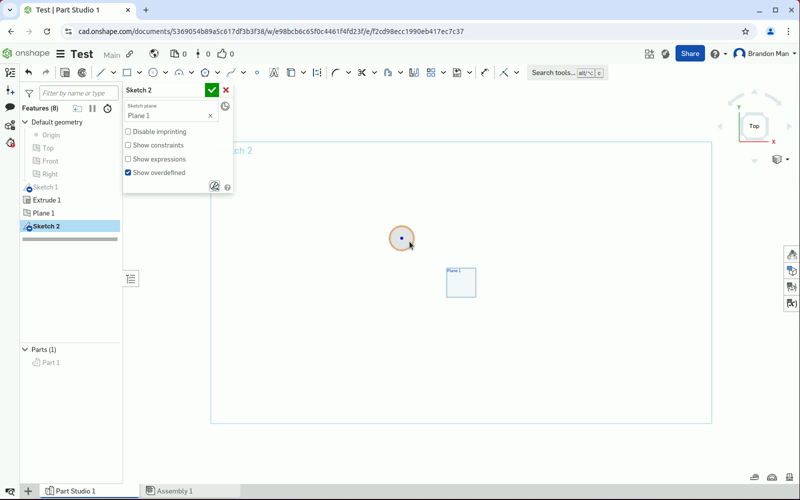
scroll(6)
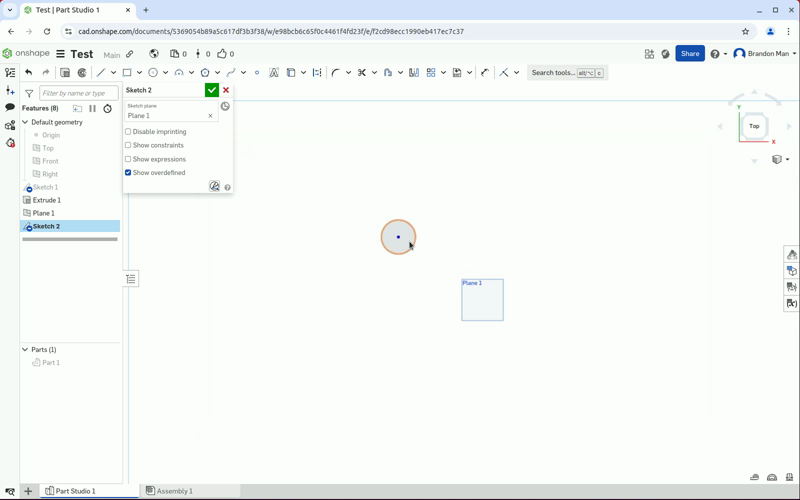
scroll(6)
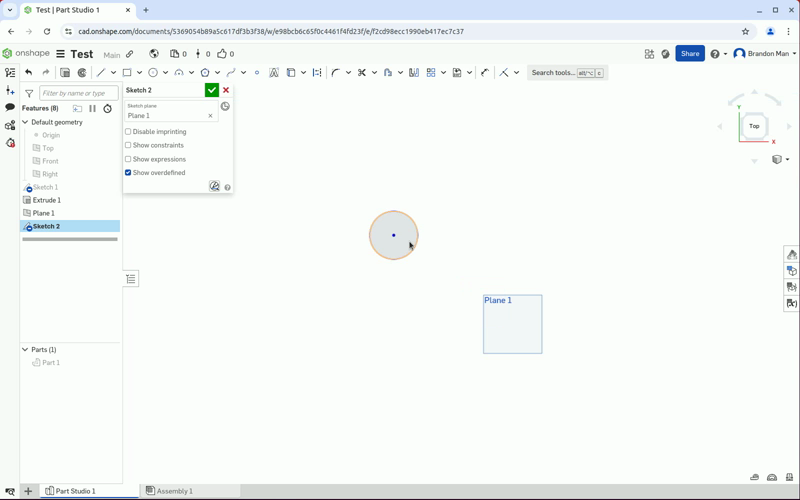
scroll(6)
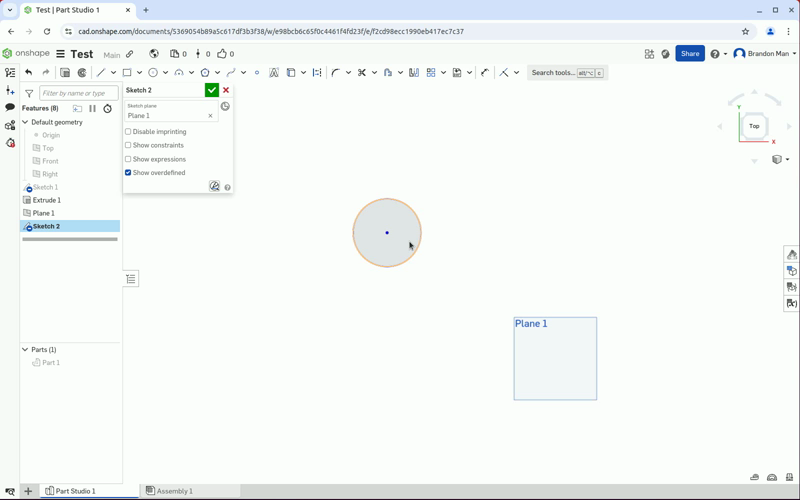
scroll(6)
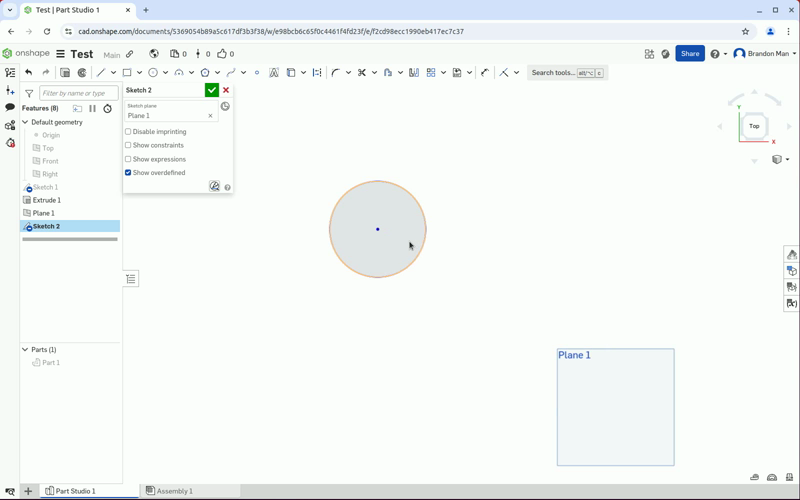
scroll(6)
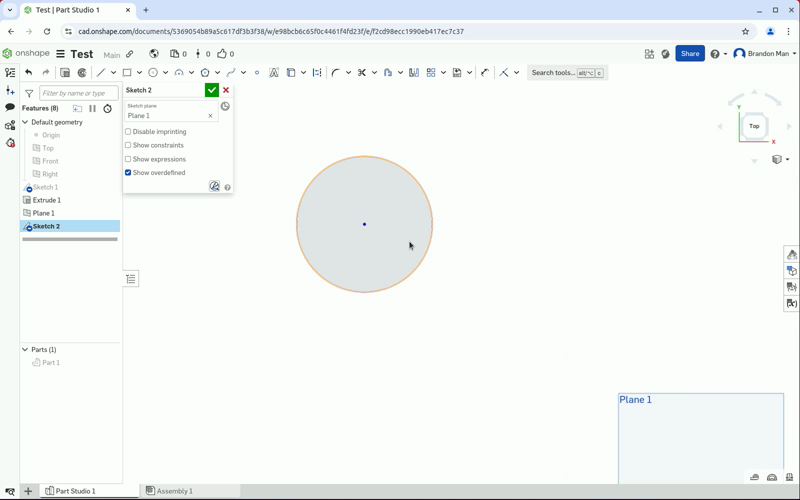
scroll(6)
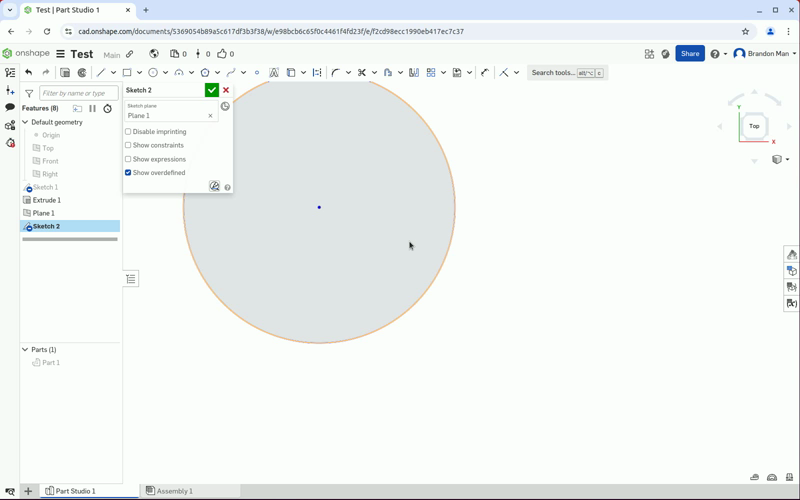
click(409, 241)
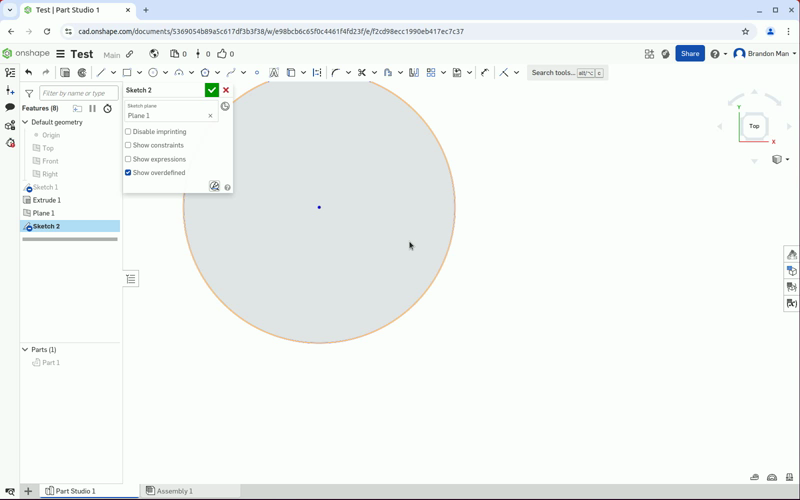
scroll(-6)
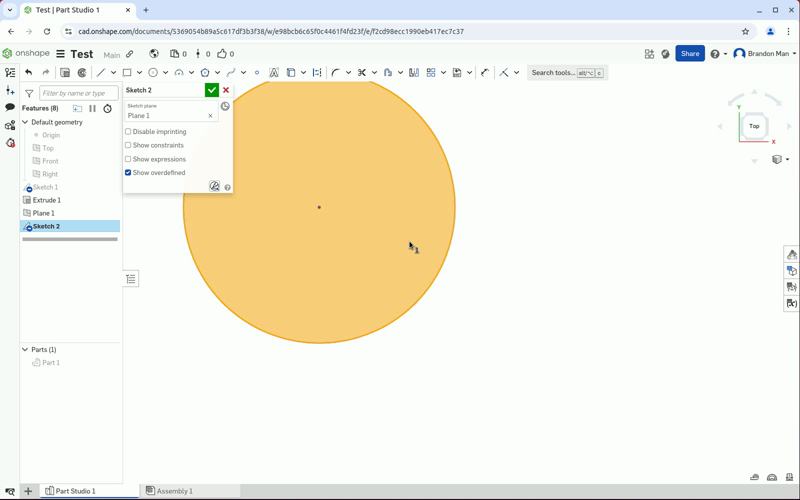
scroll(-6)
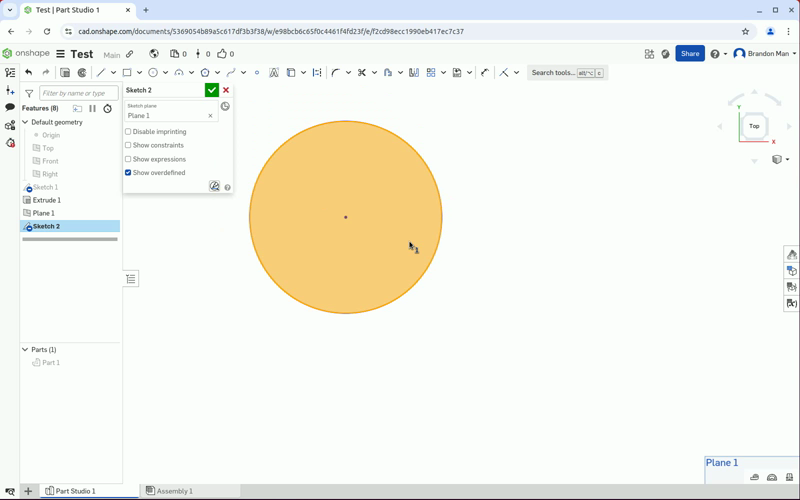
scroll(-6)
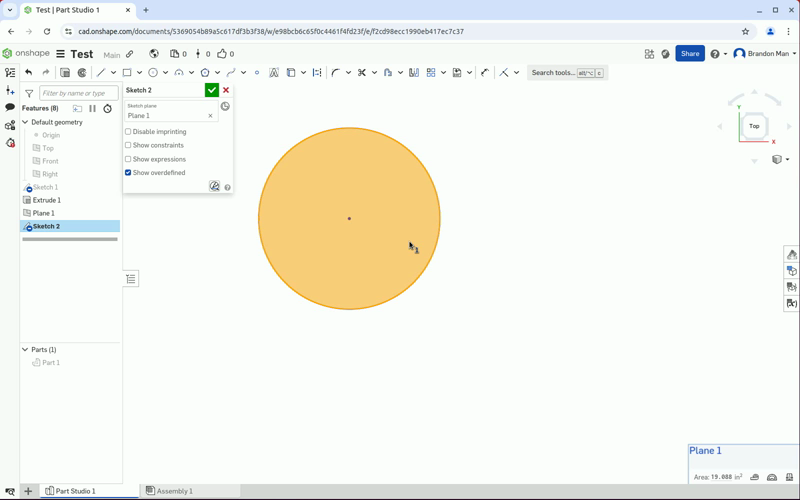
scroll(-6)
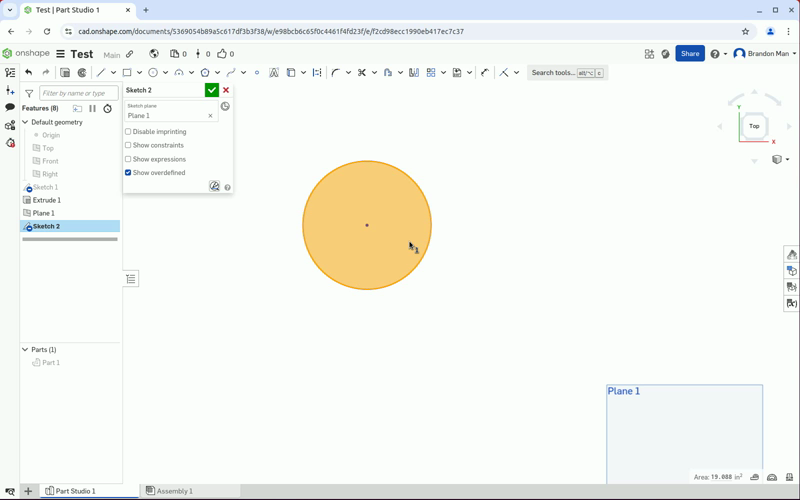
scroll(-6)
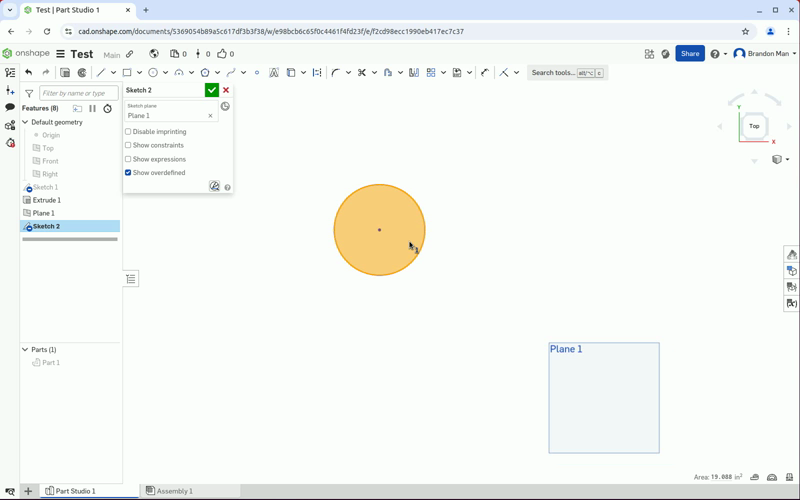
scroll(-6)
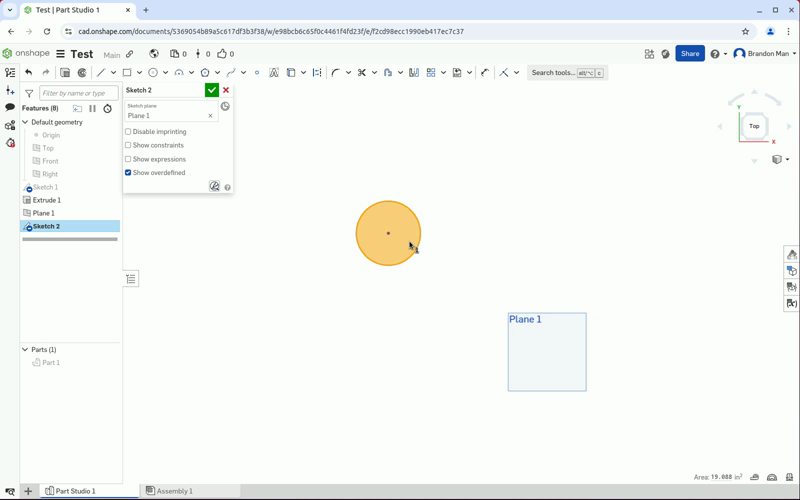
scroll(-6)
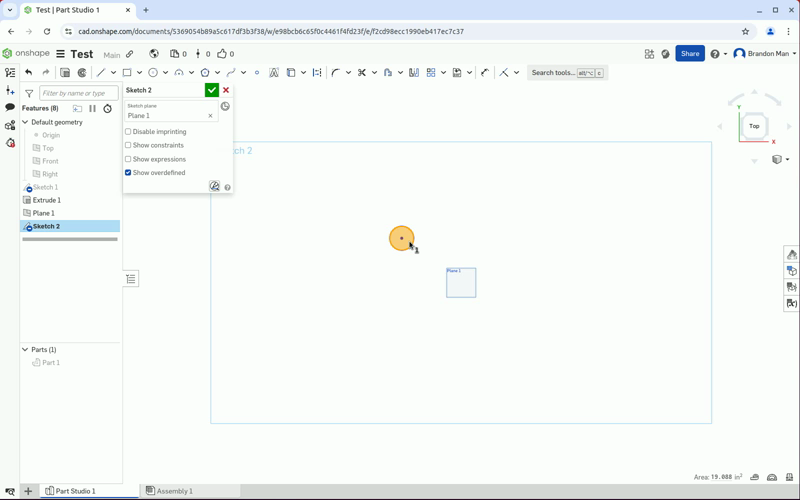
mouse_move(73, 352)
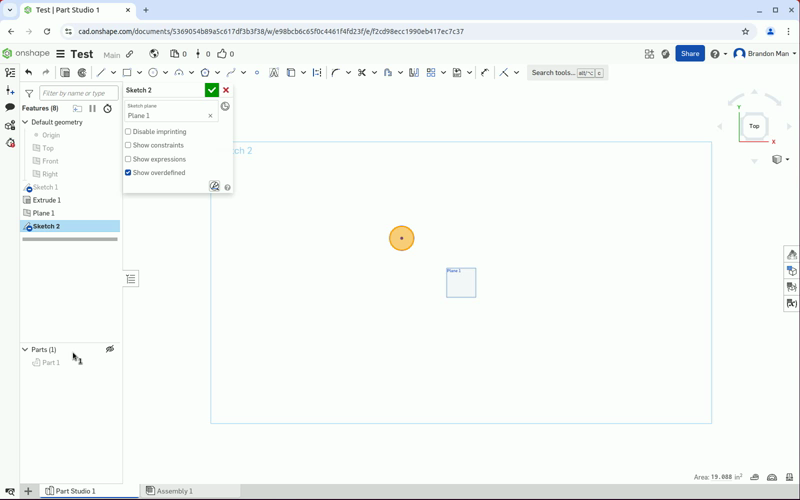
key(shift+y)
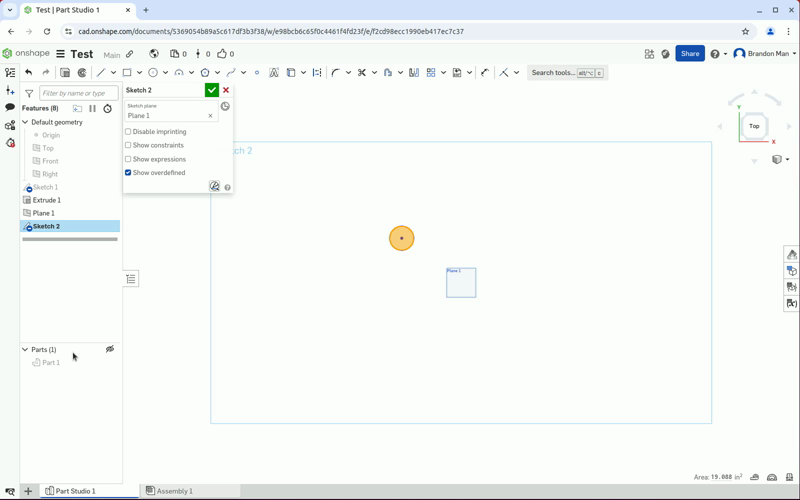
key(shift+e)
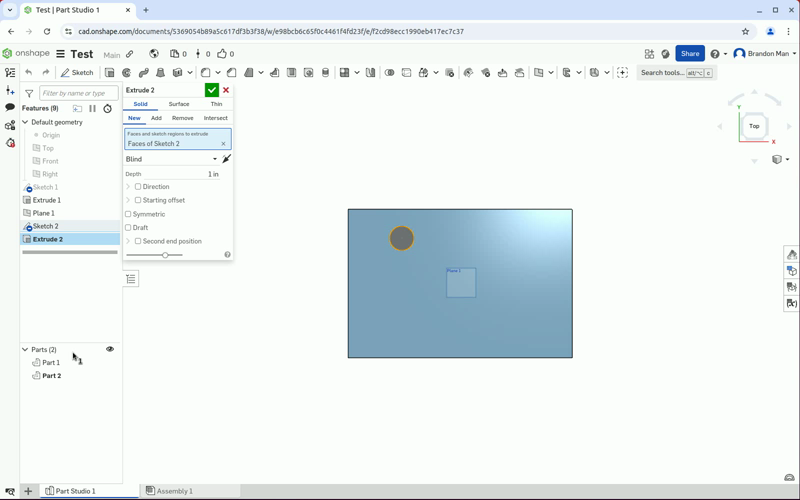
mouse_move(143, 106)
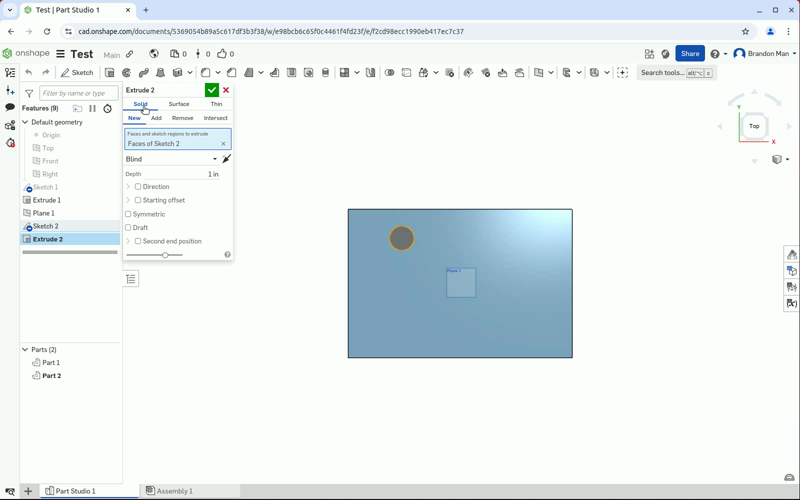
click(143, 106)
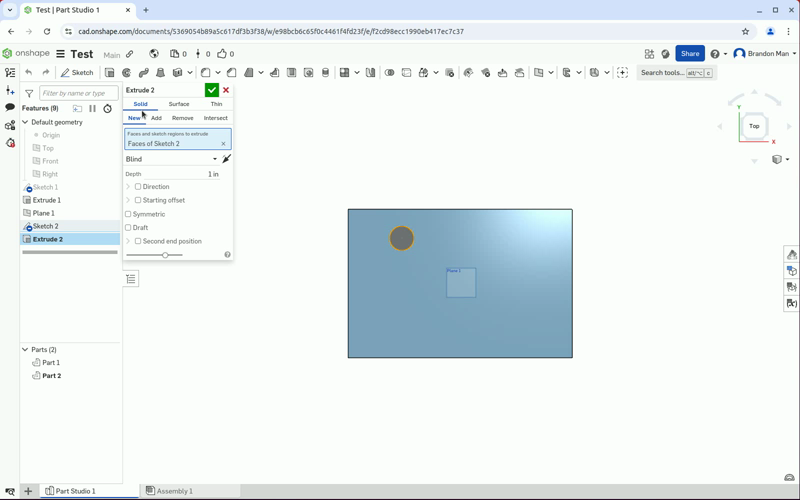
mouse_move(137, 120)
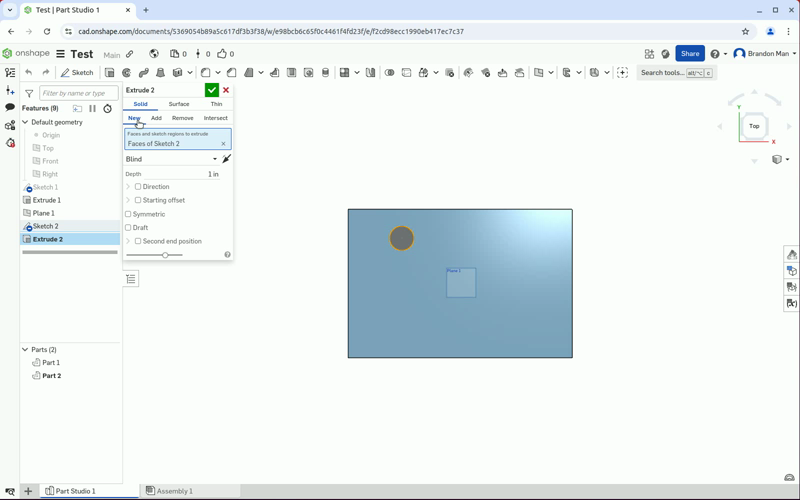
click(137, 120)
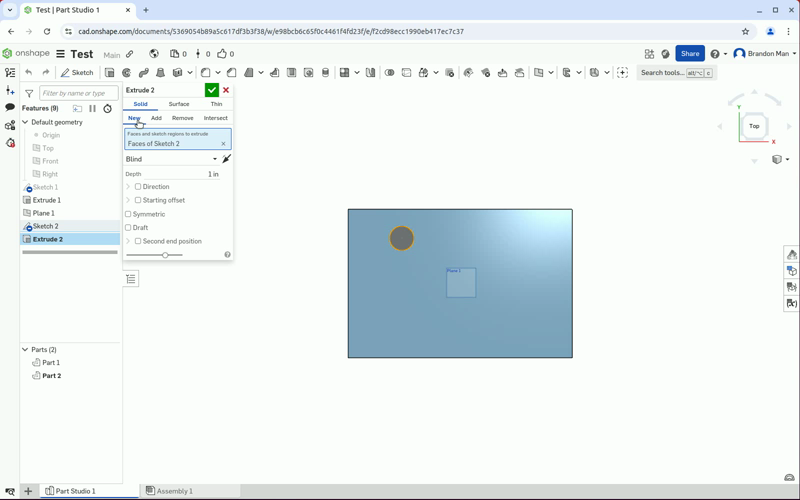
key(tab, 4)
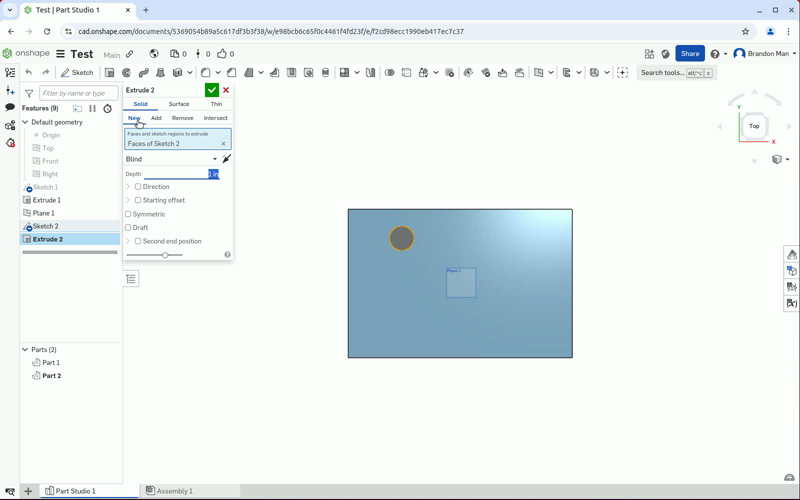
text(15.405)
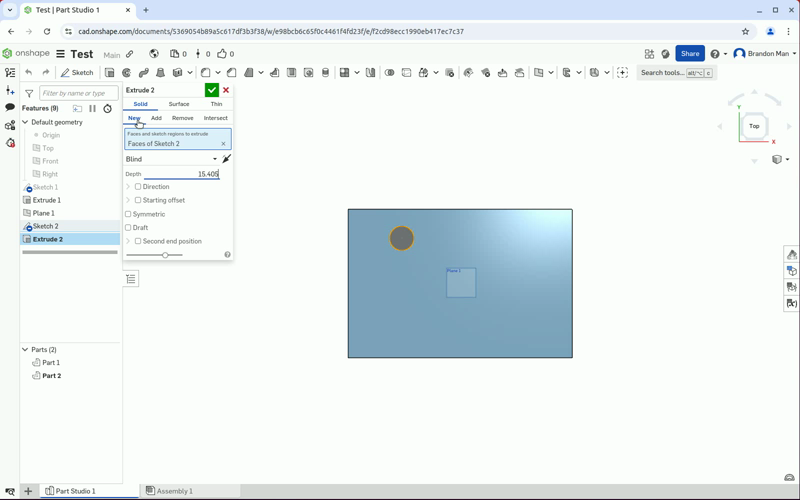
key(enter)
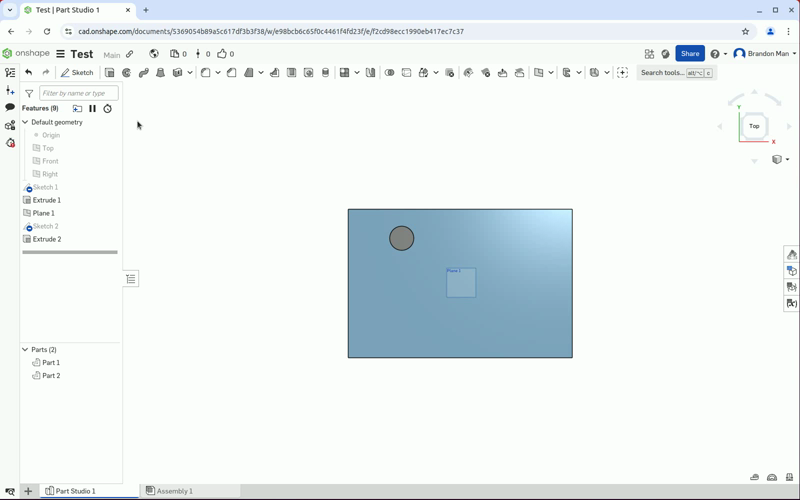
key(shift+h)
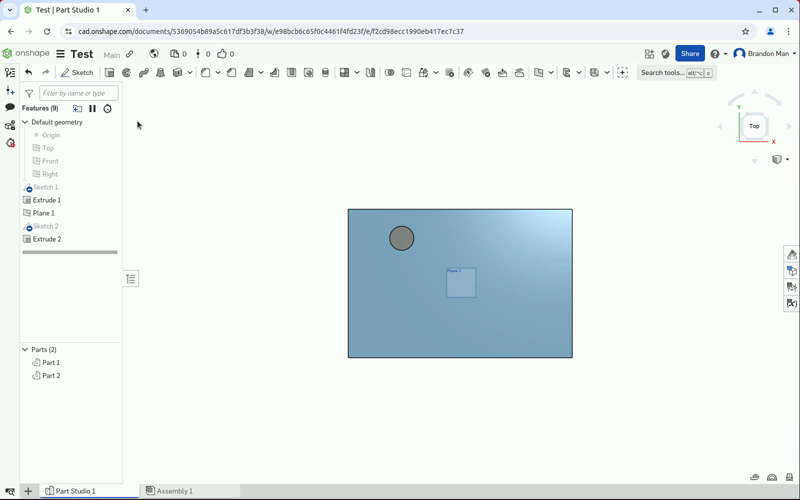
key(shift+h)
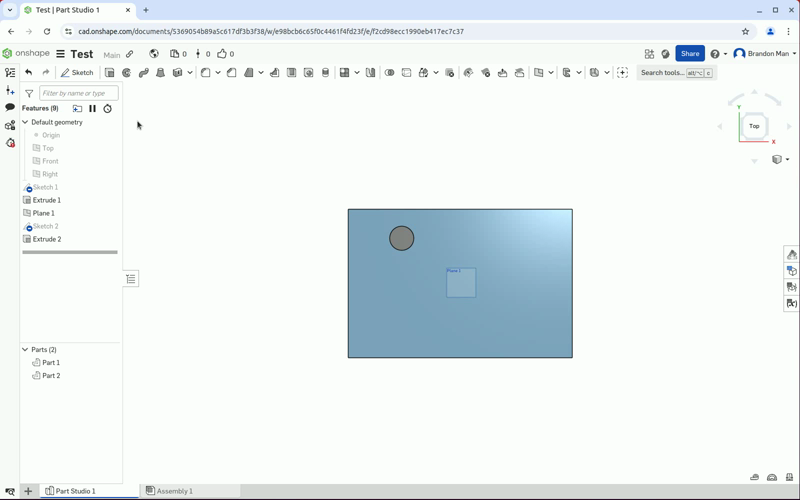
mouse_move(73, 189)
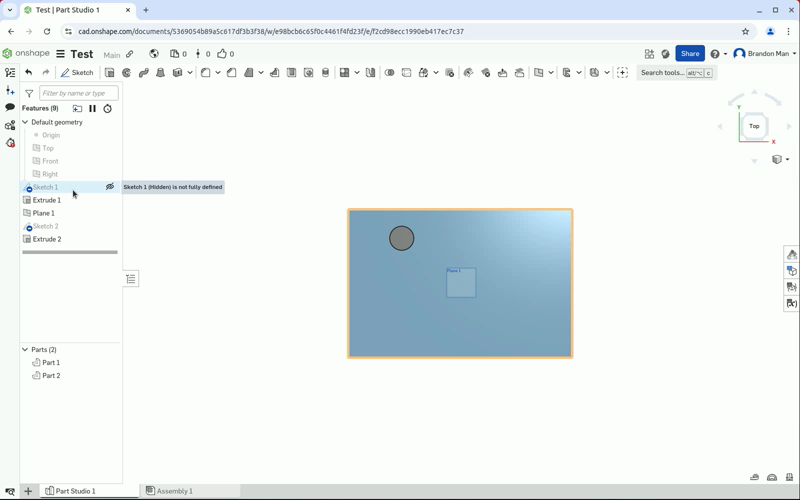
click(73, 189)
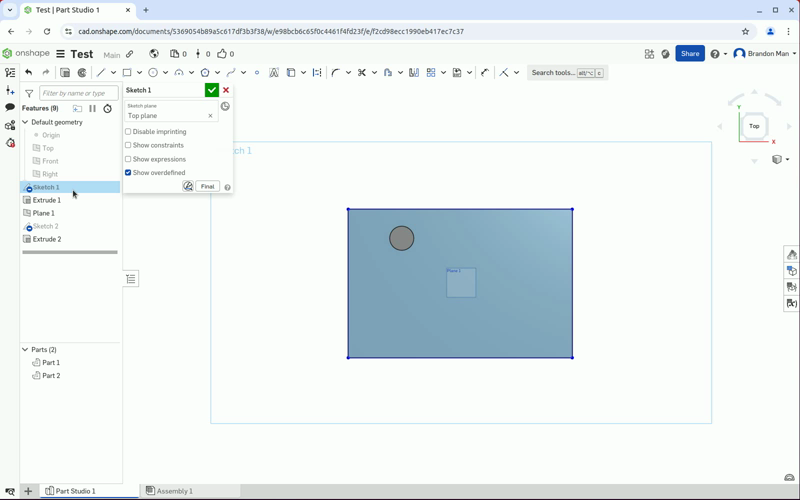
mouse_move(229, 92)
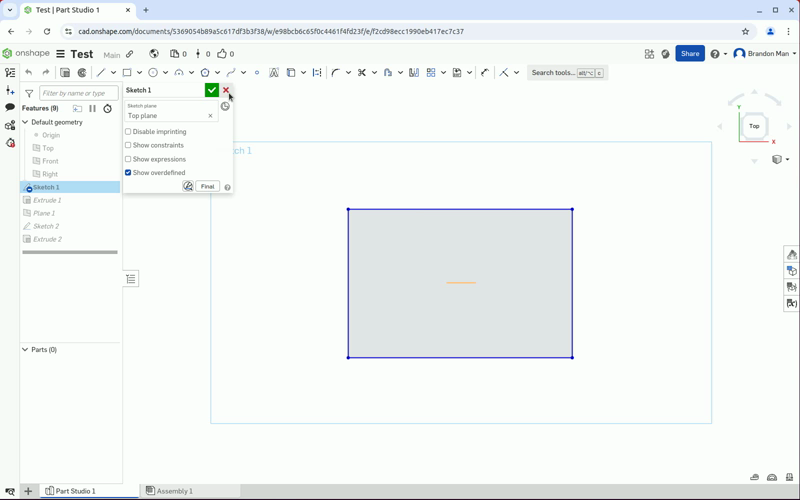
click(229, 92)
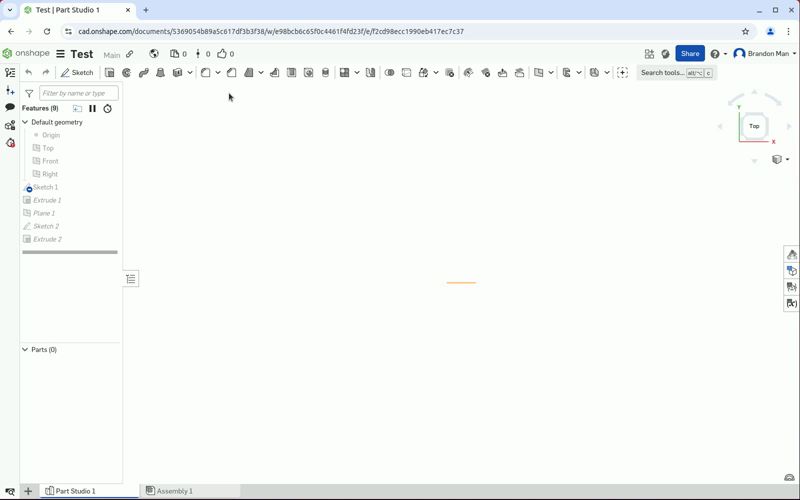
key(shift+s)
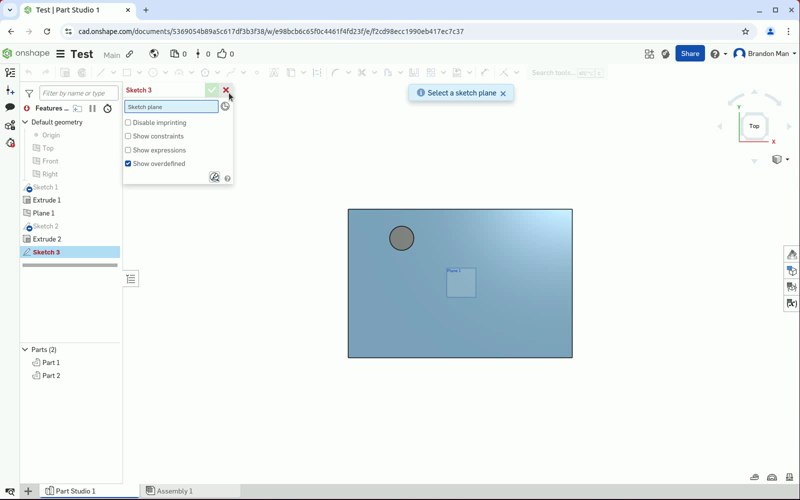
mouse_move(73, 215)
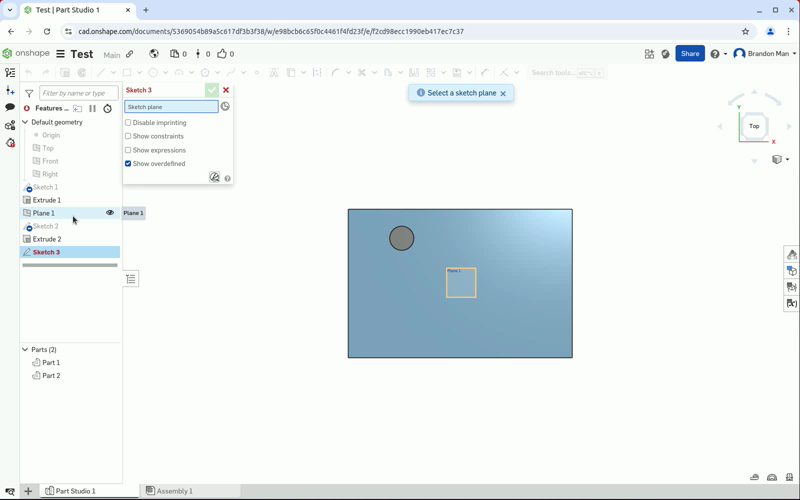
click(73, 215)
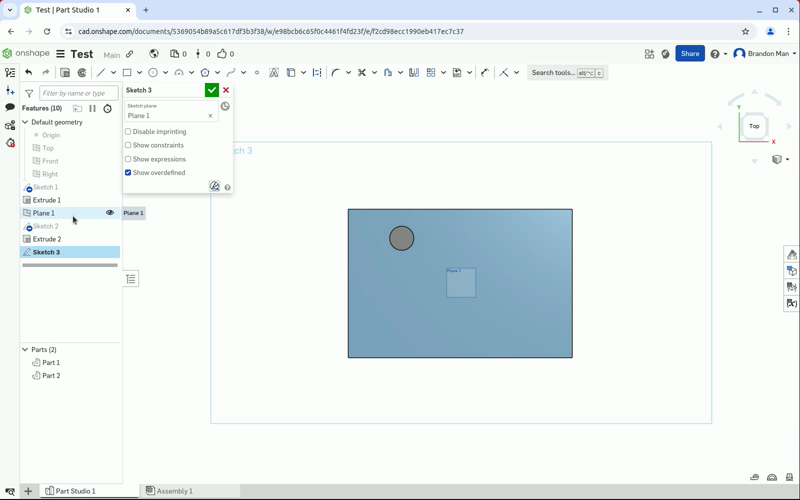
mouse_move(73, 352)
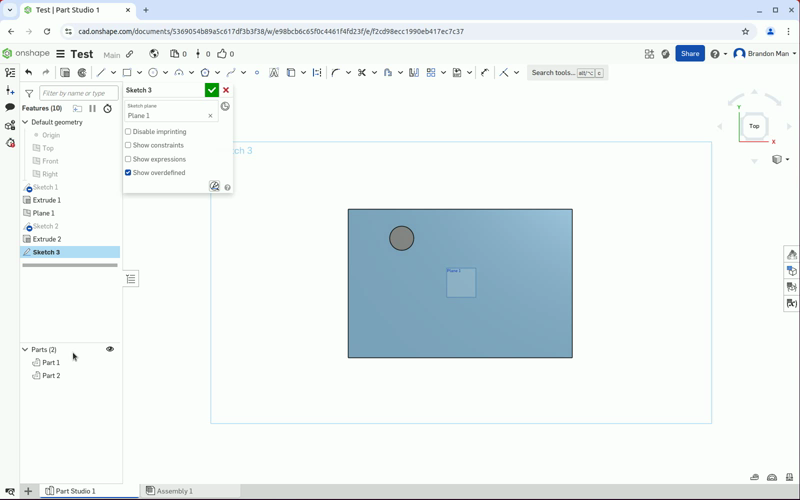
key(y)
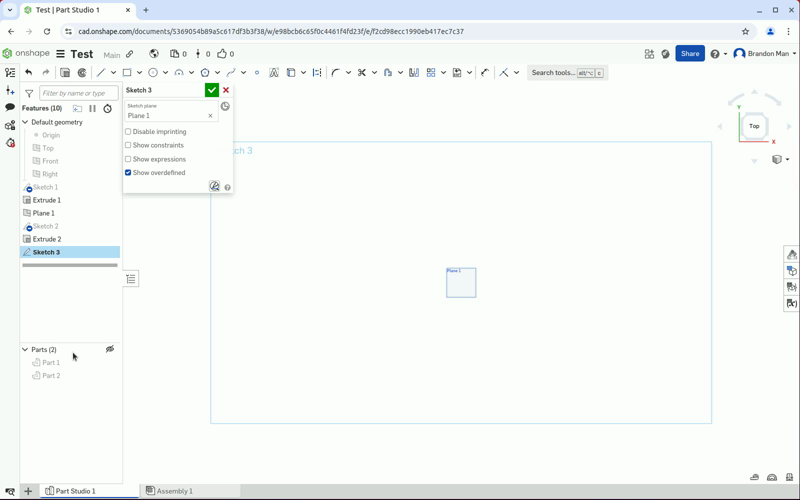
key(c)
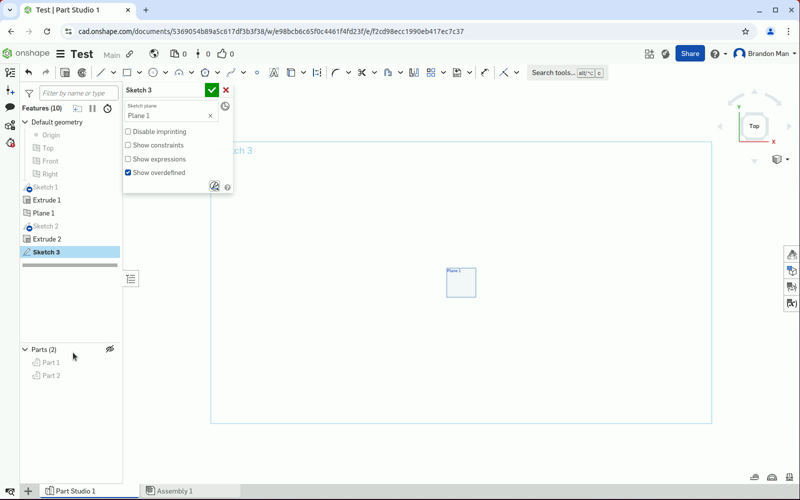
key_down(shift)
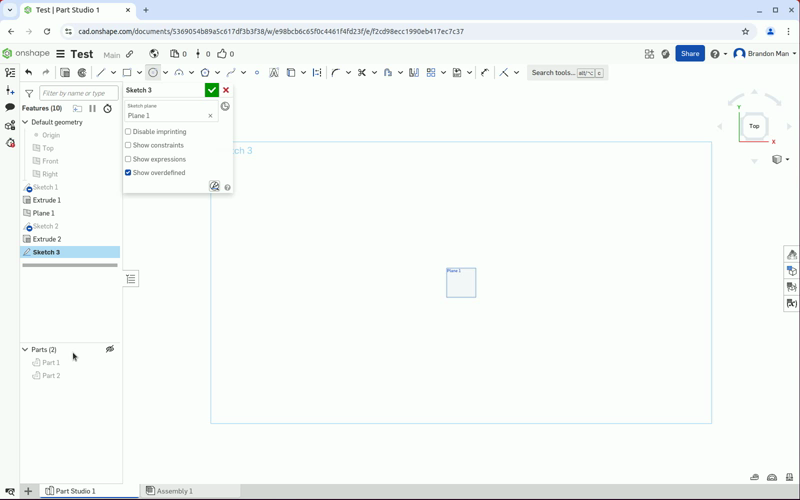
mouse_move(401, 327)
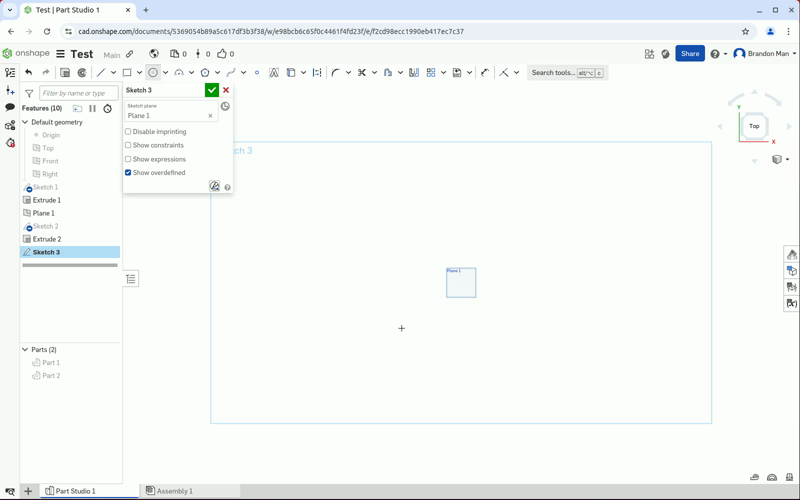
click(401, 327)
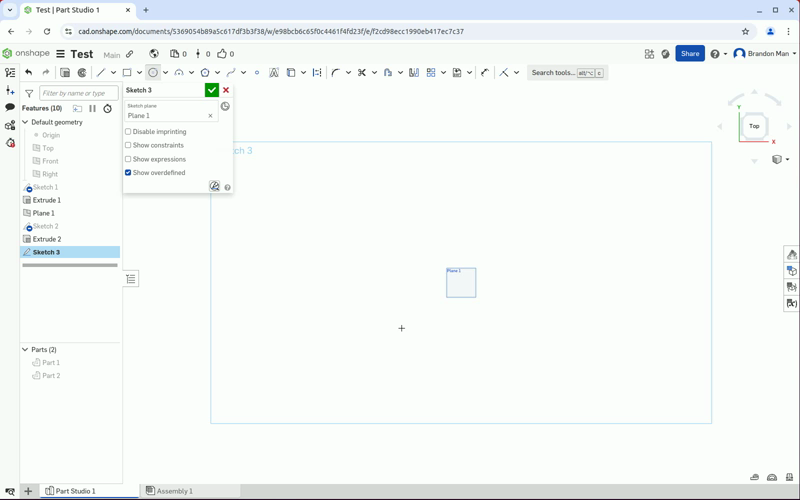
key_up(shift)
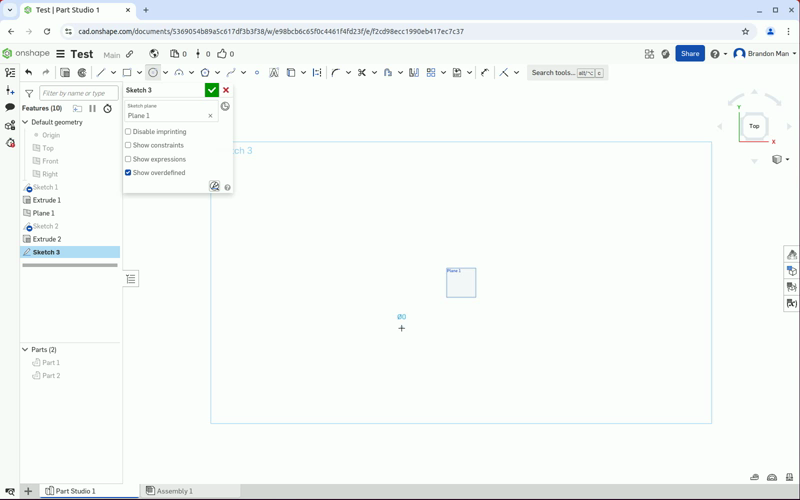
mouse_move(413, 327)
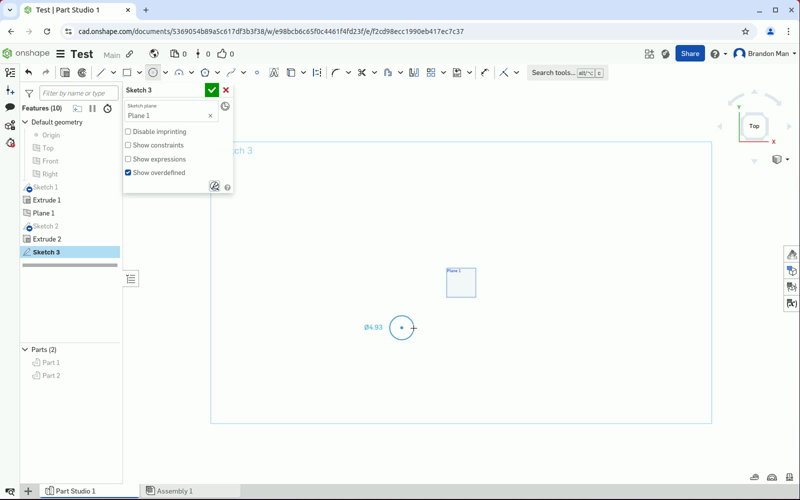
click(413, 327)
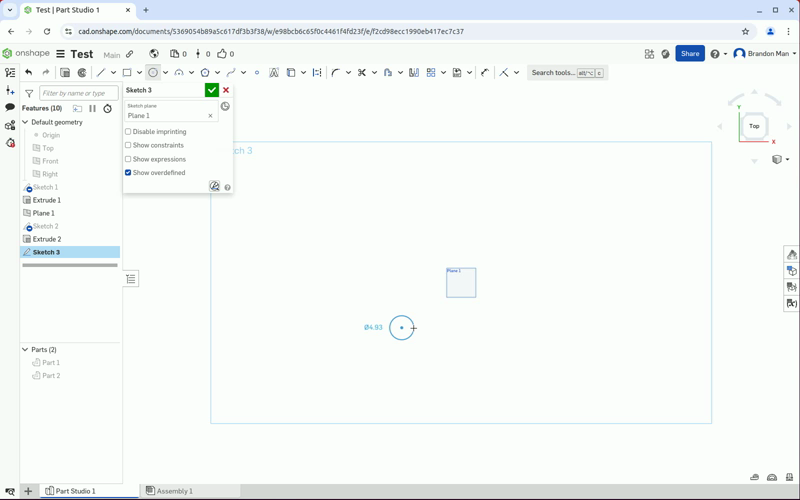
key(esc)
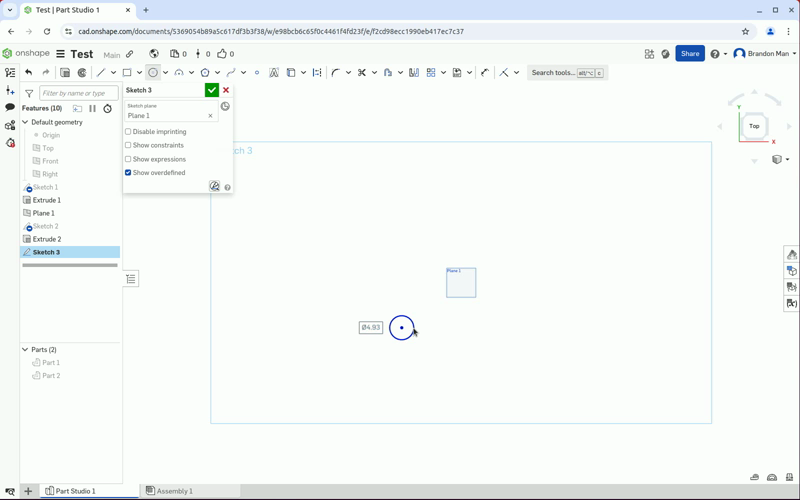
mouse_move(408, 328)
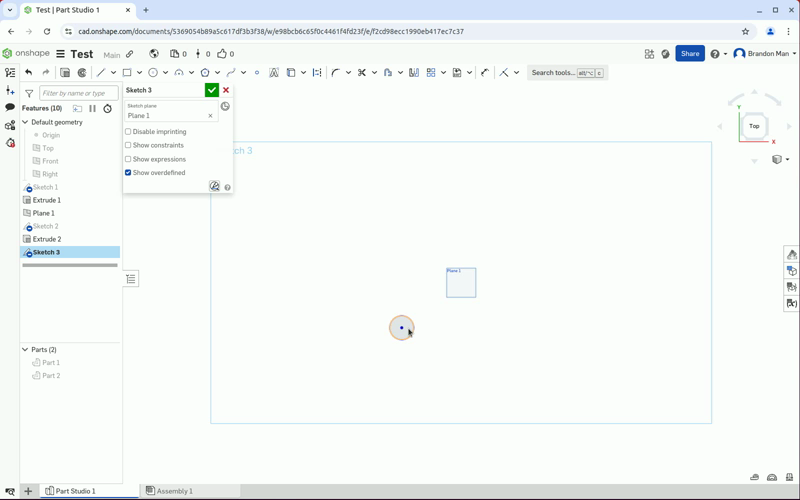
scroll(6)
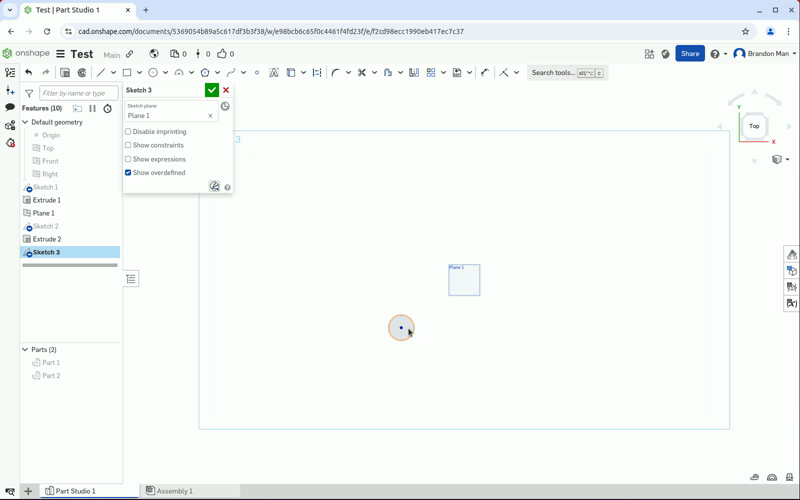
scroll(6)
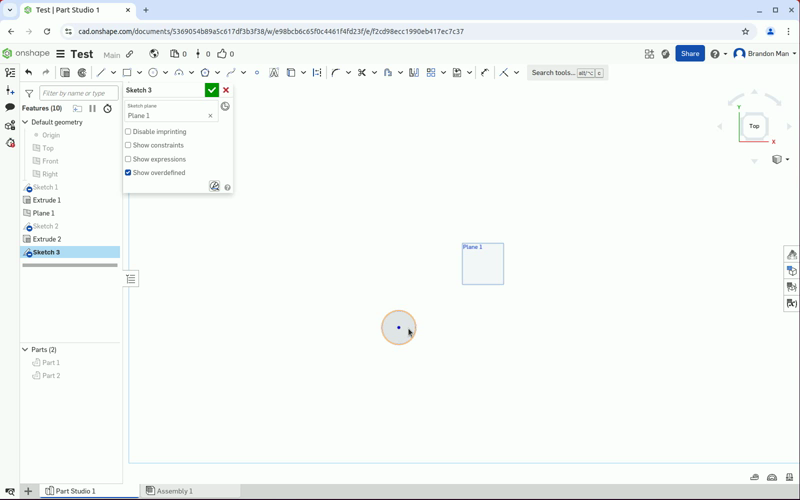
scroll(6)
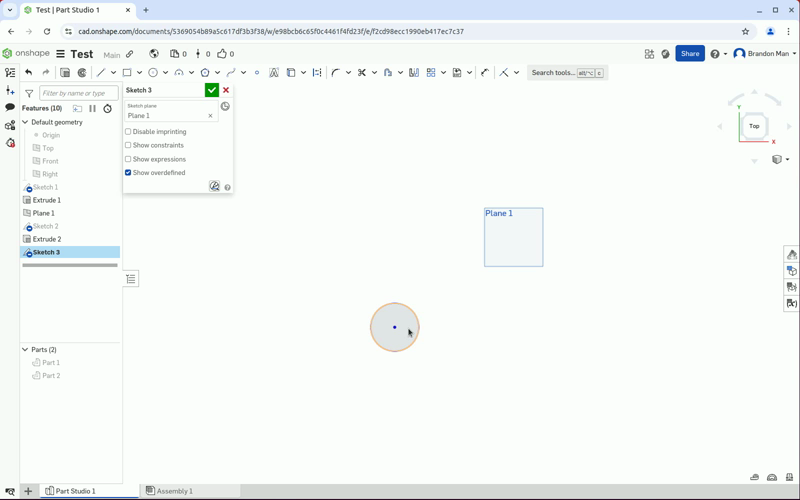
scroll(6)
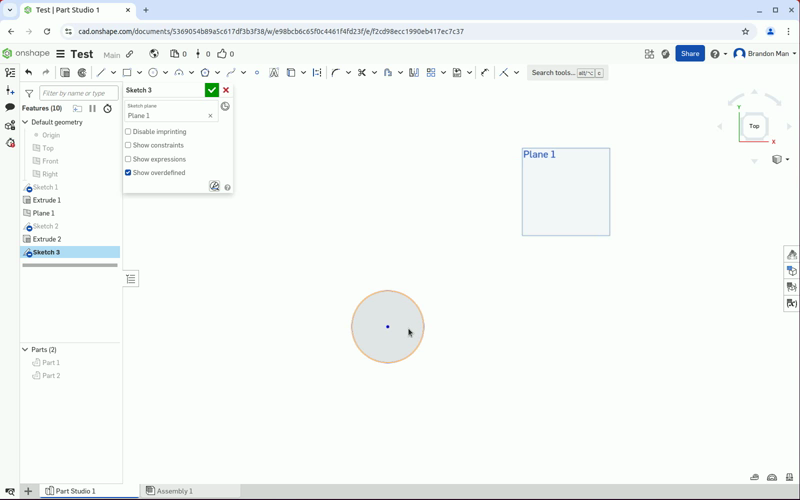
scroll(6)
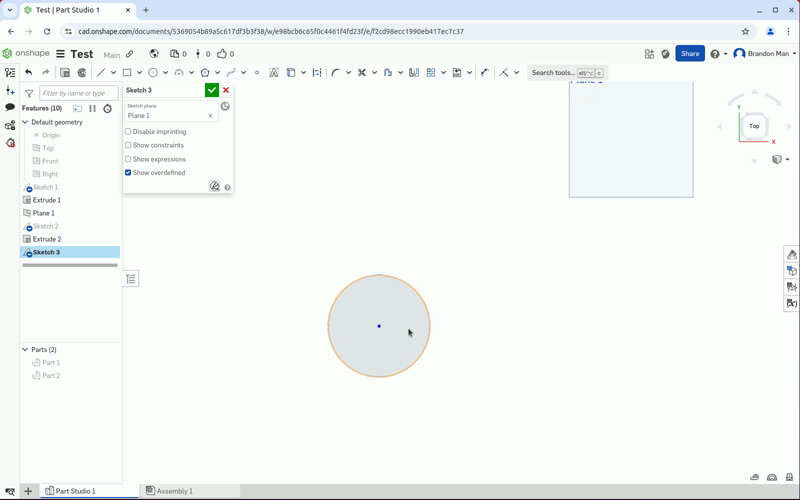
scroll(6)
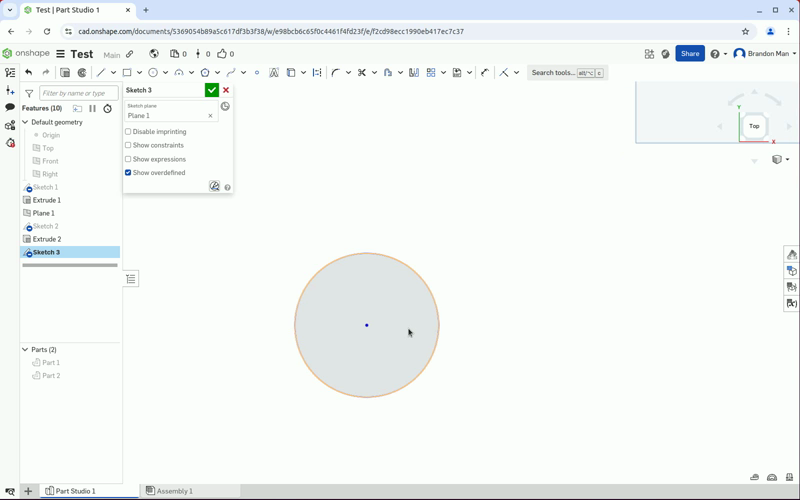
scroll(6)
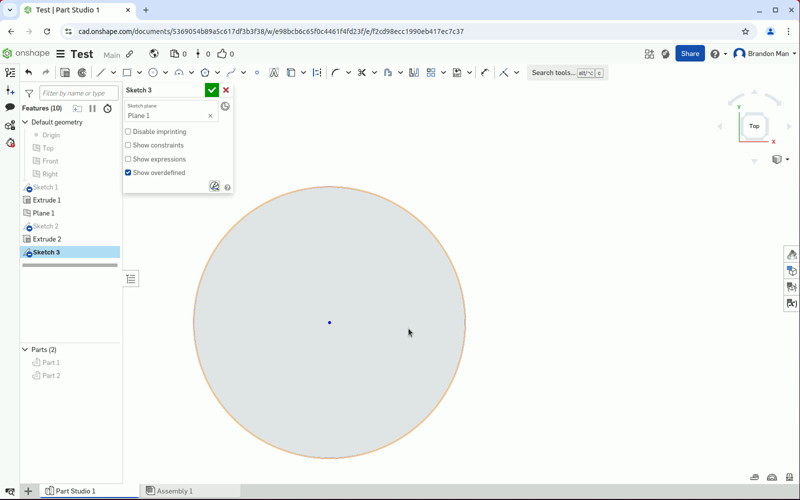
click(408, 328)
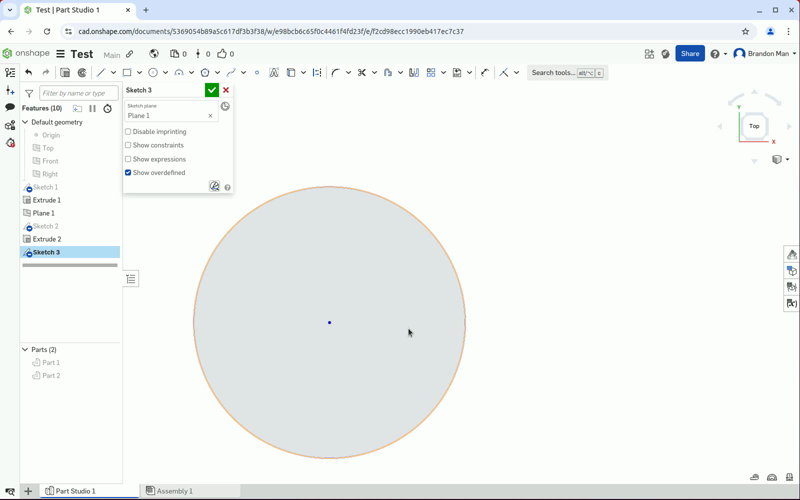
scroll(-6)
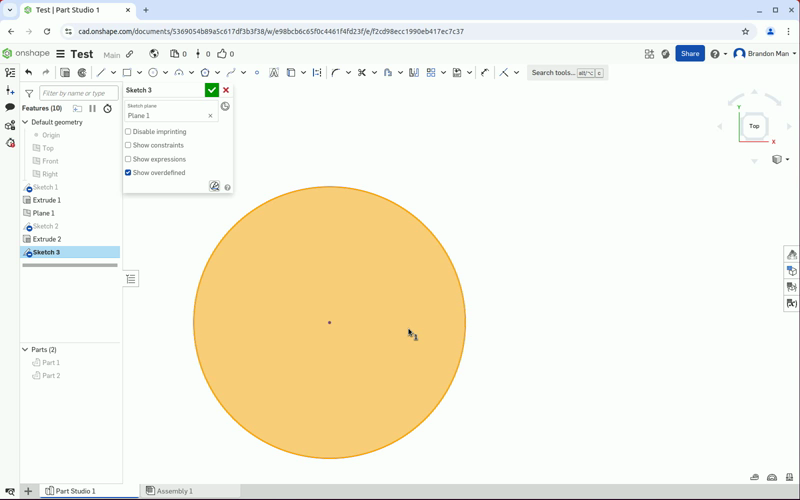
scroll(-6)
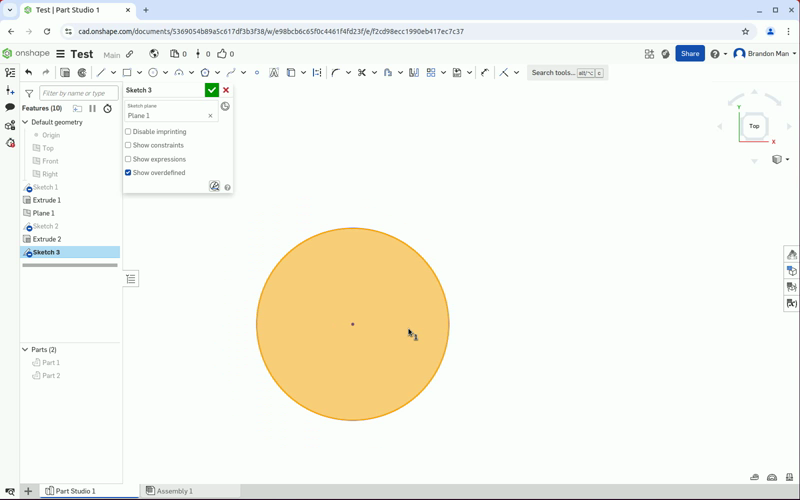
scroll(-6)
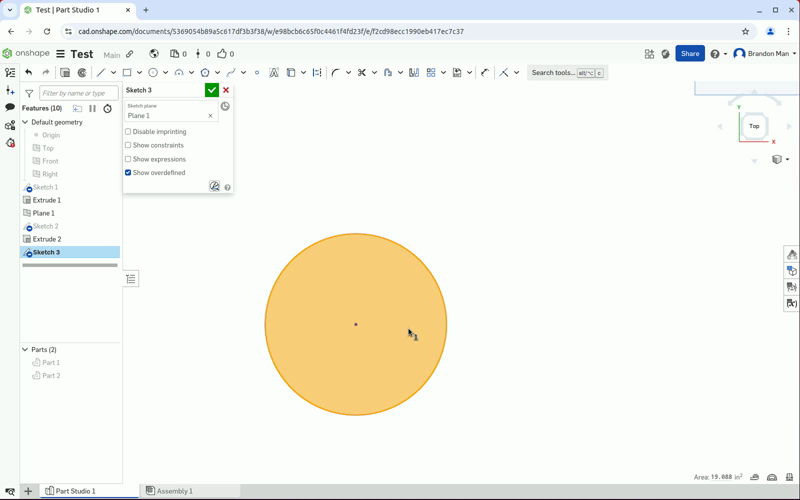
scroll(-6)
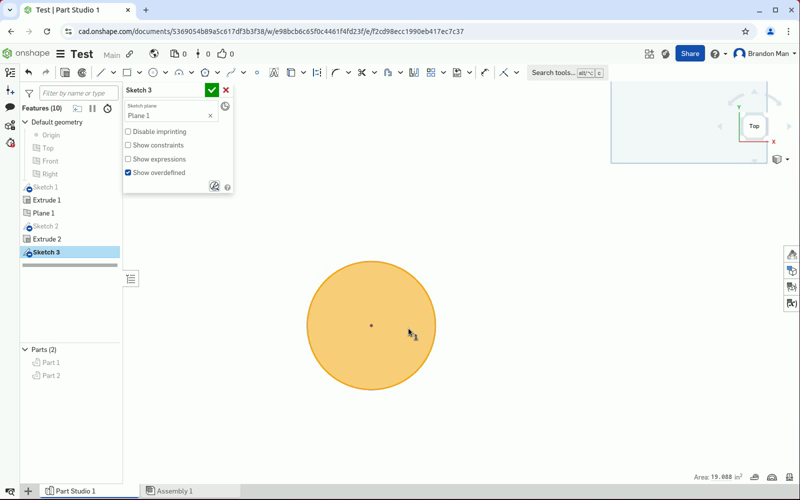
scroll(-6)
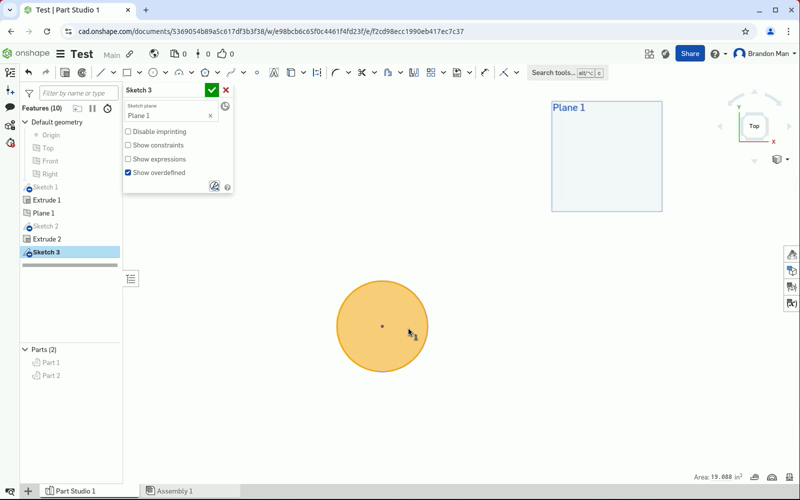
scroll(-6)
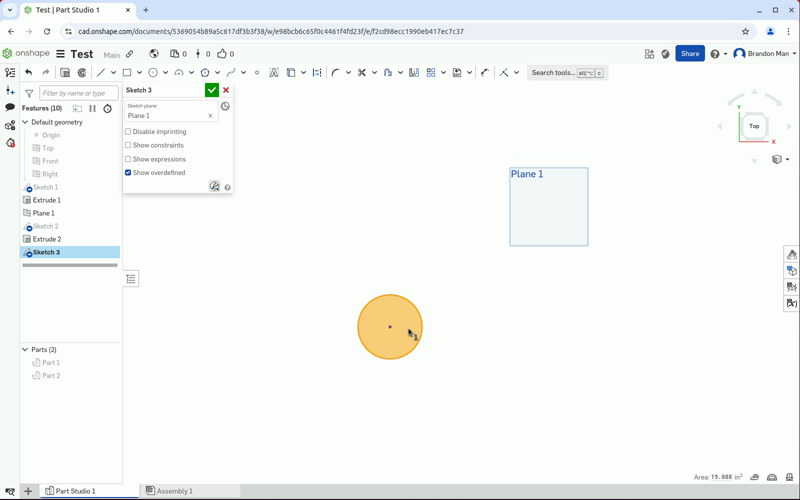
scroll(-6)
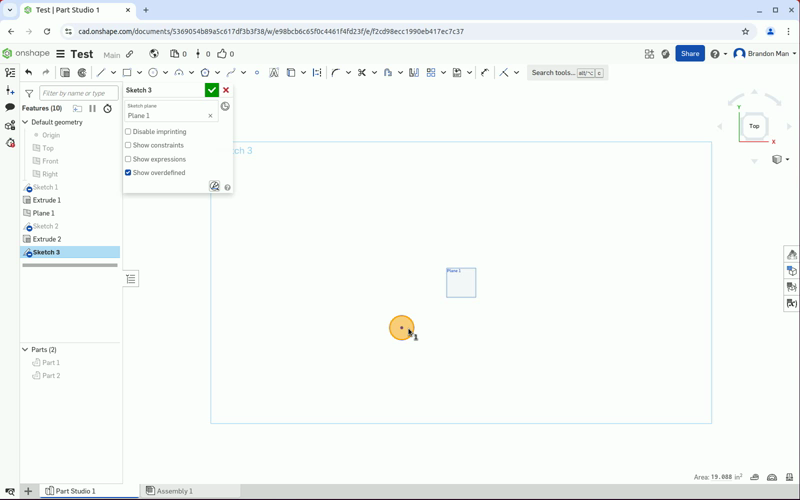
mouse_move(73, 352)
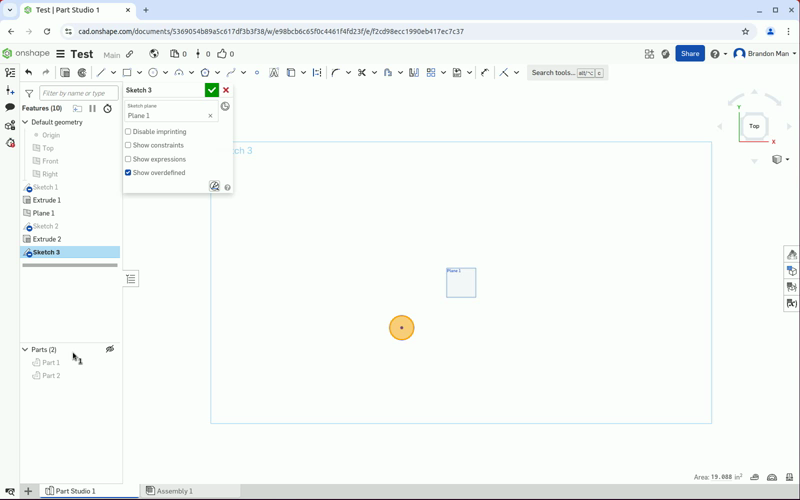
key(shift+y)
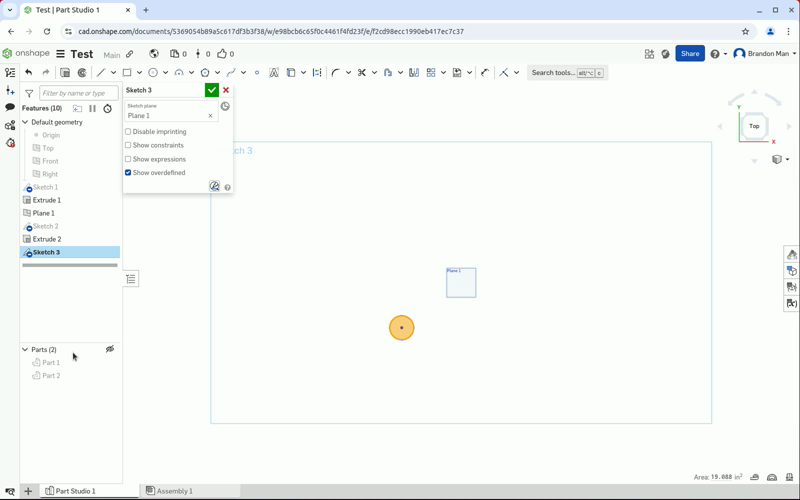
key(shift+e)
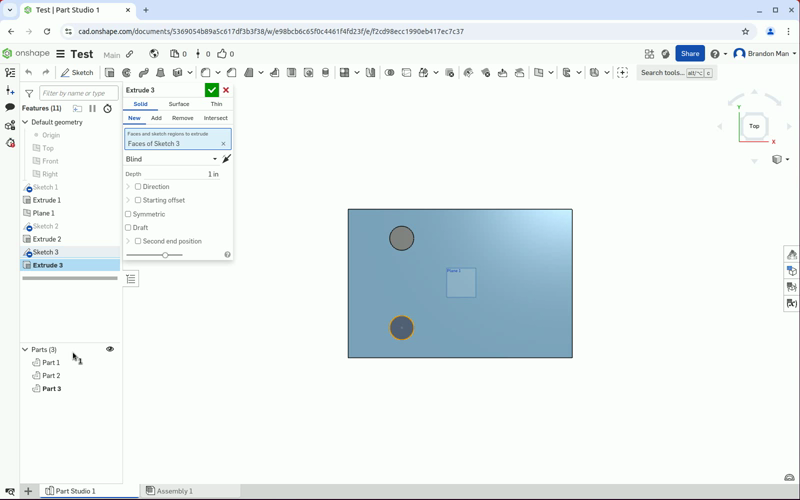
mouse_move(143, 106)
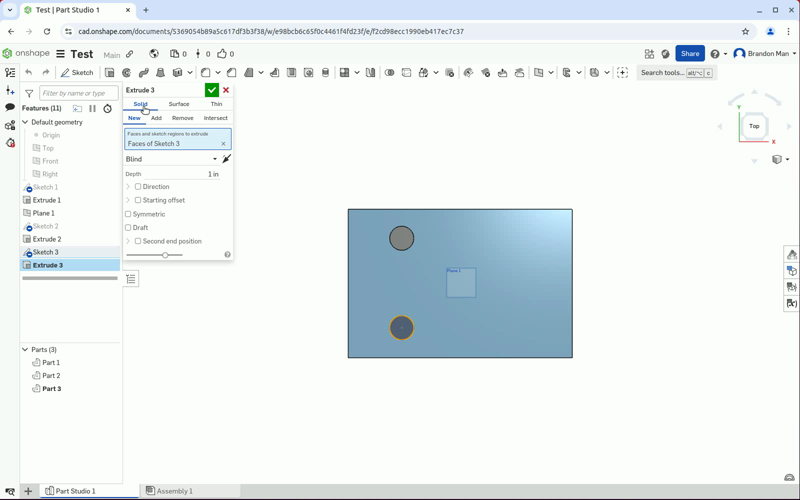
click(143, 106)
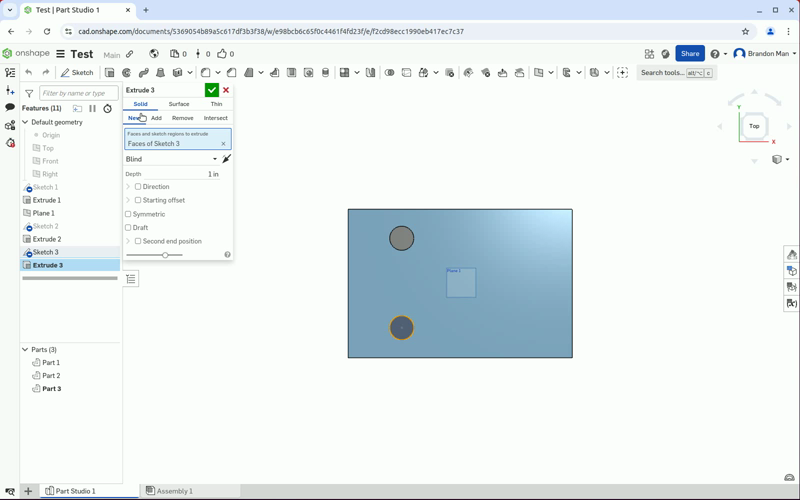
mouse_move(137, 120)
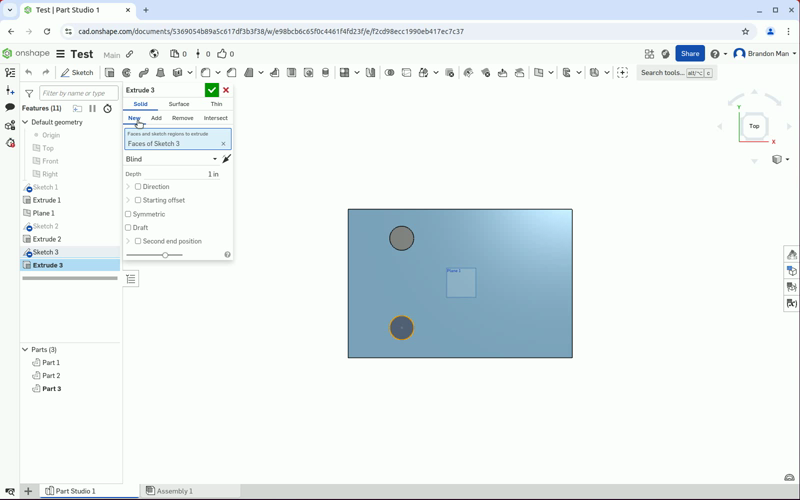
click(137, 120)
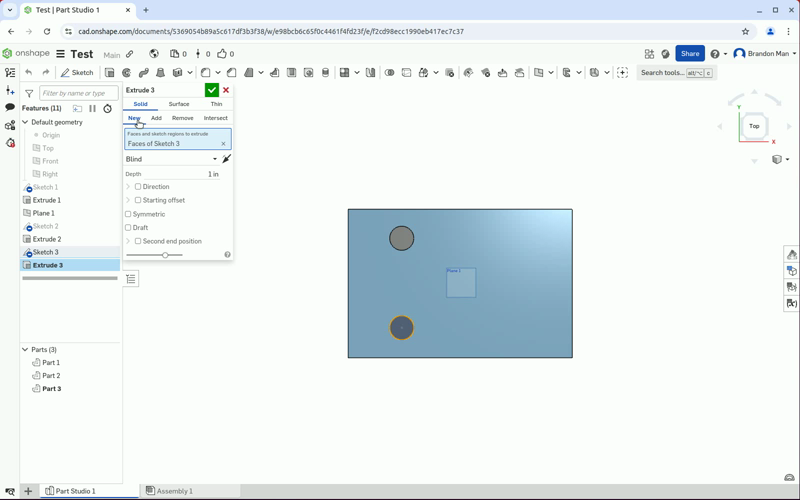
key(tab, 4)
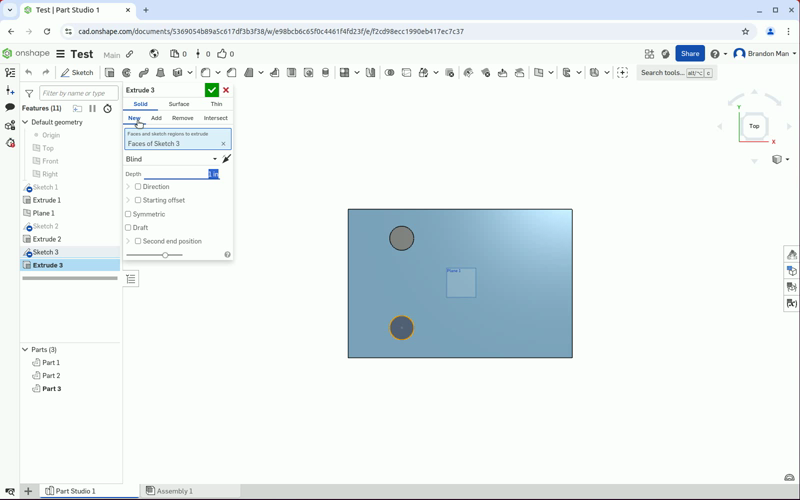
text(15.405)
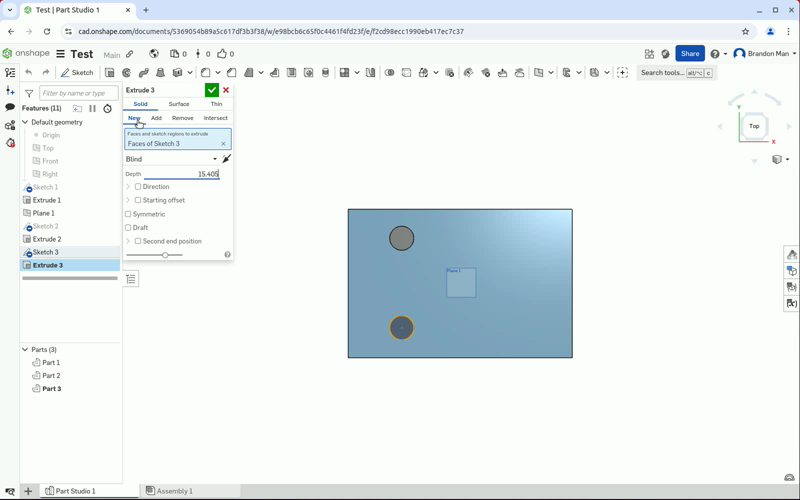
key(enter)
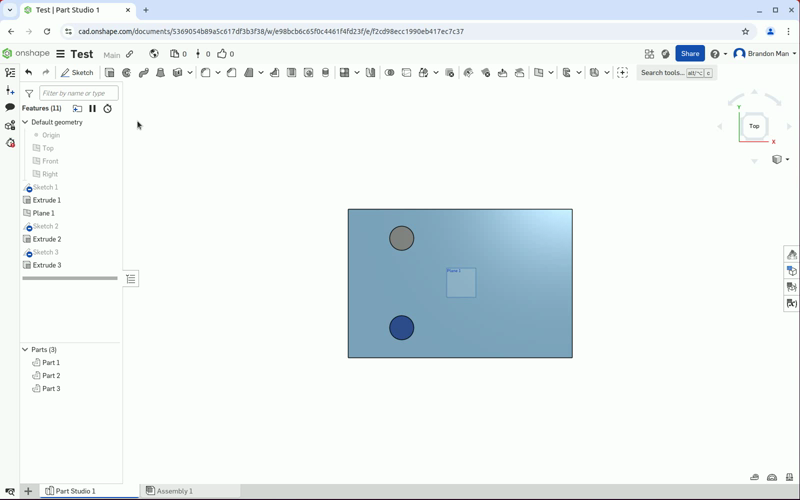
key(shift+h)
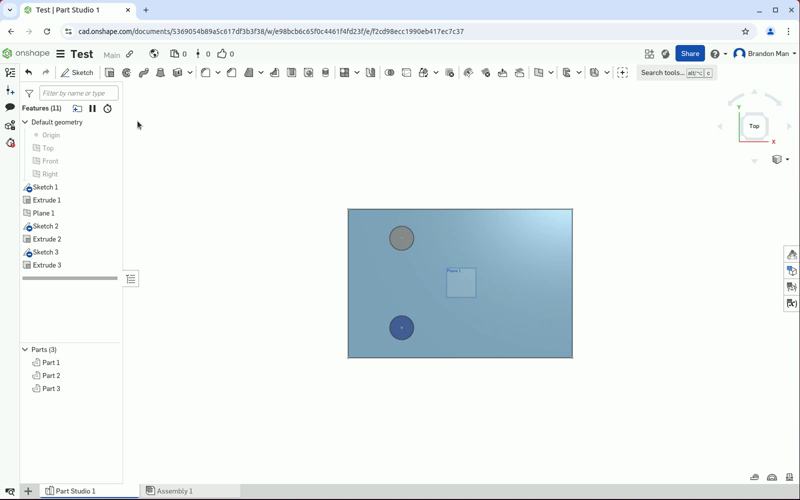
key(shift+h)
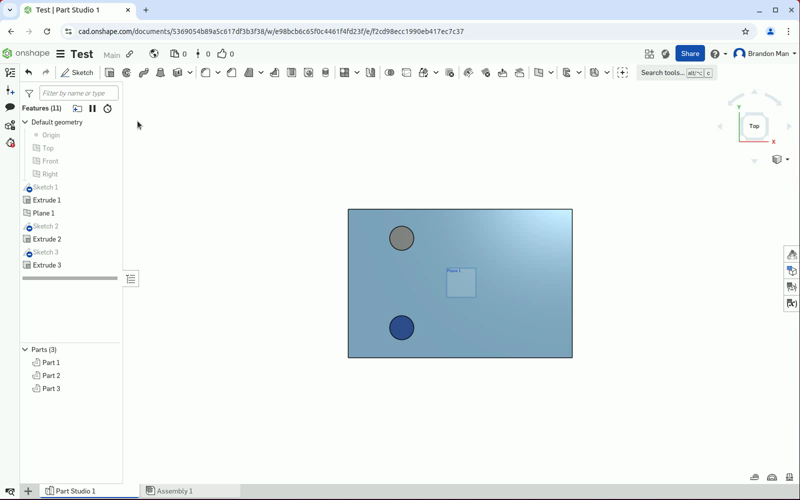
mouse_move(73, 189)
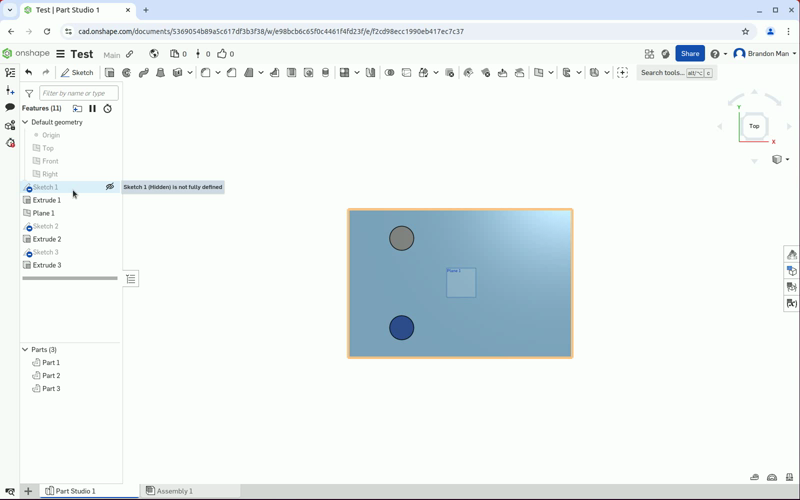
click(73, 189)
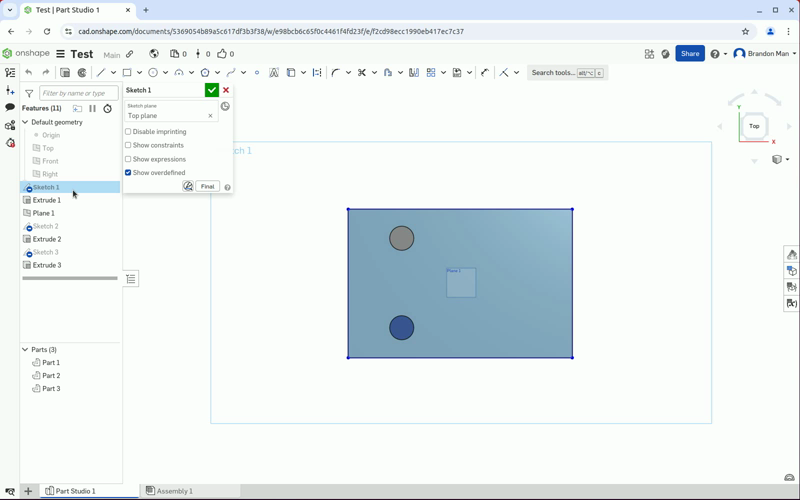
mouse_move(229, 92)
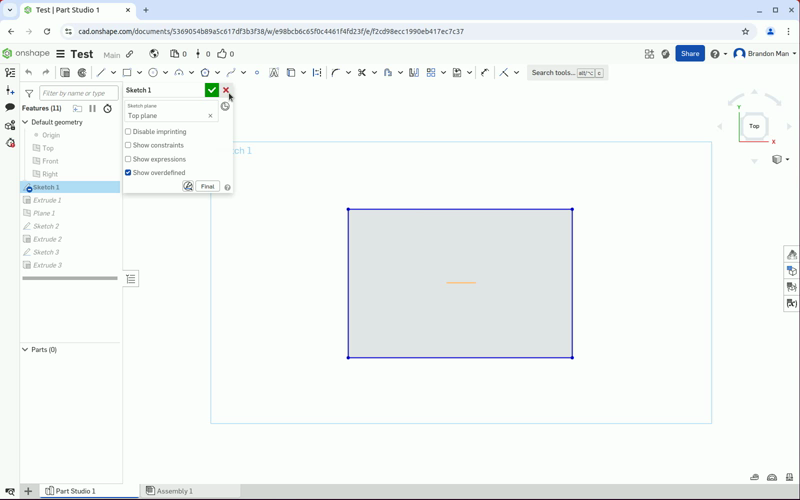
click(229, 92)
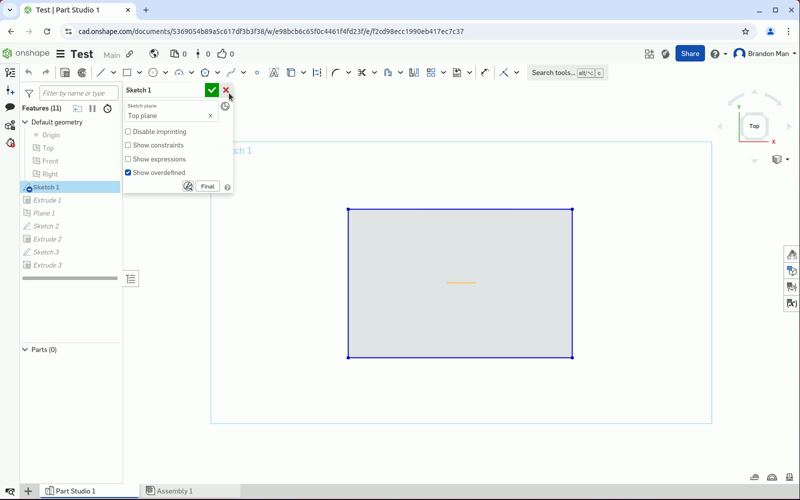
key(shift+s)
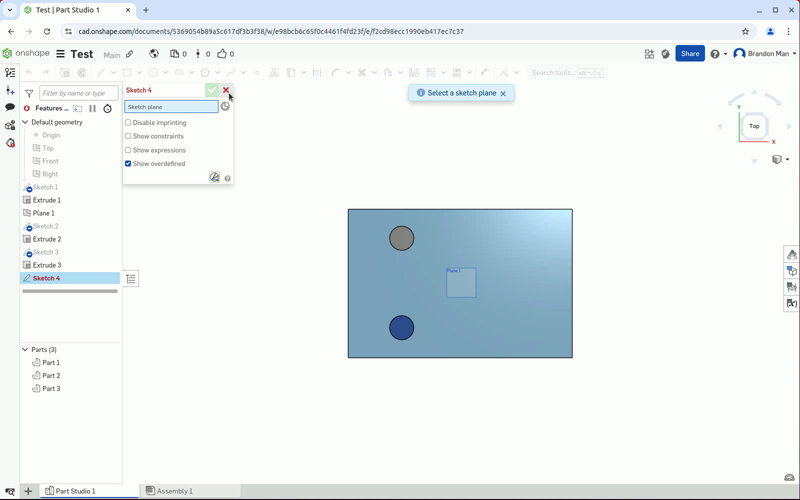
mouse_move(73, 215)
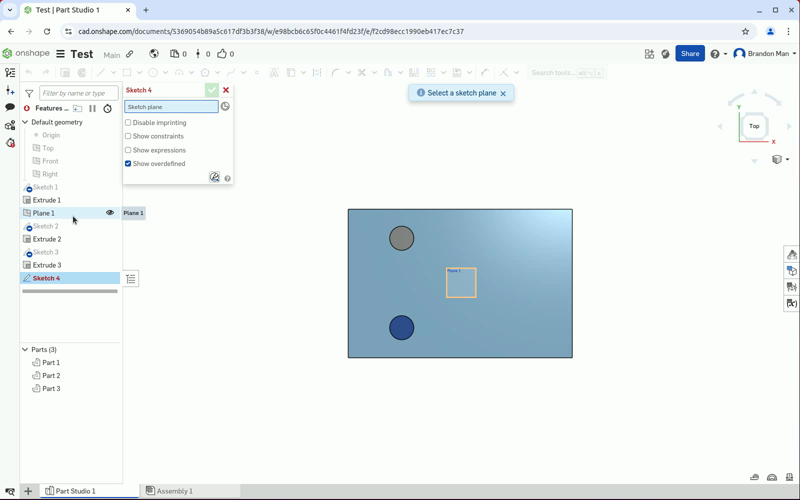
click(73, 215)
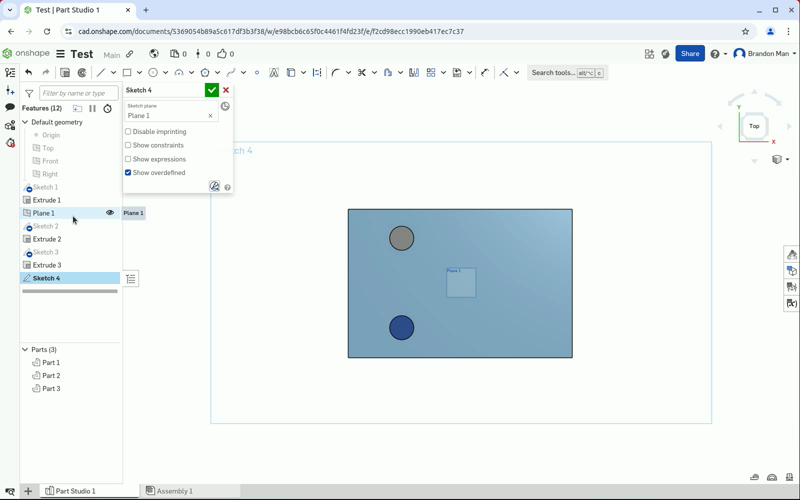
mouse_move(73, 352)
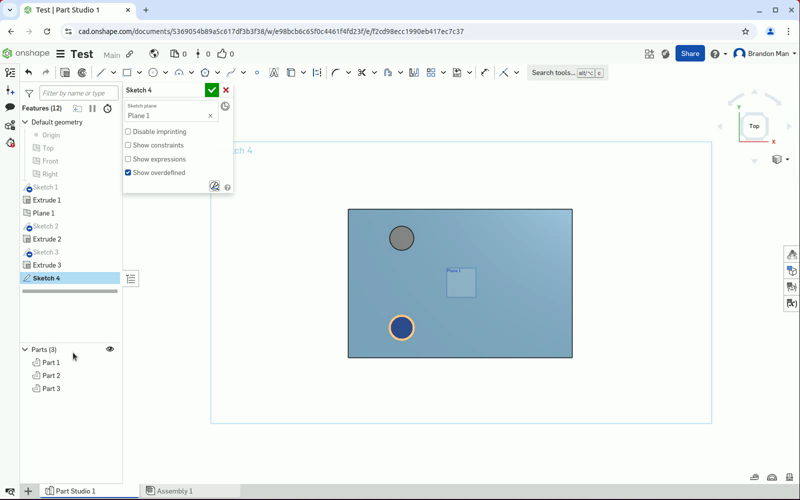
key(y)
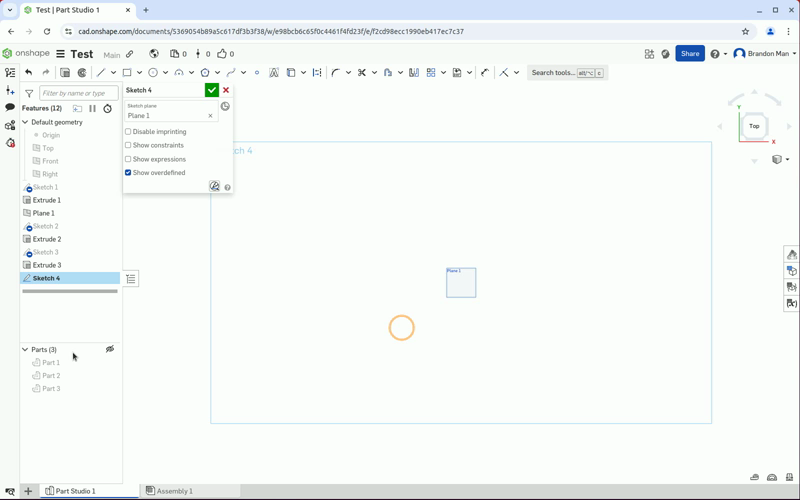
key(a)
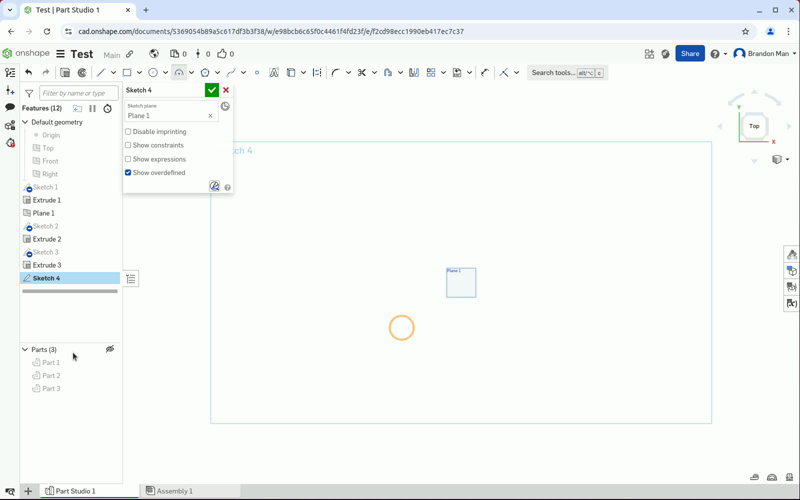
key_down(shift)
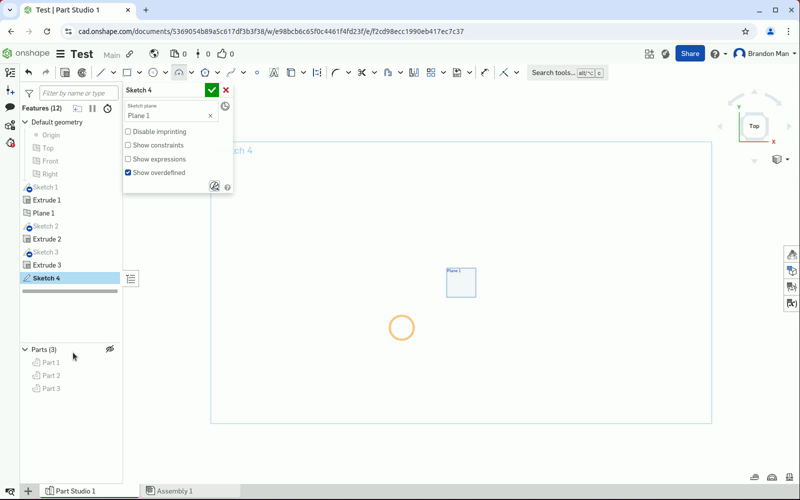
mouse_move(508, 238)
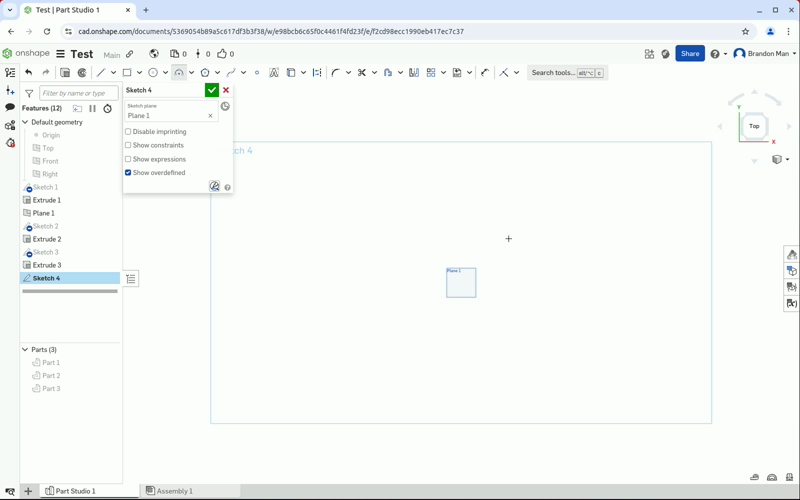
click(508, 238)
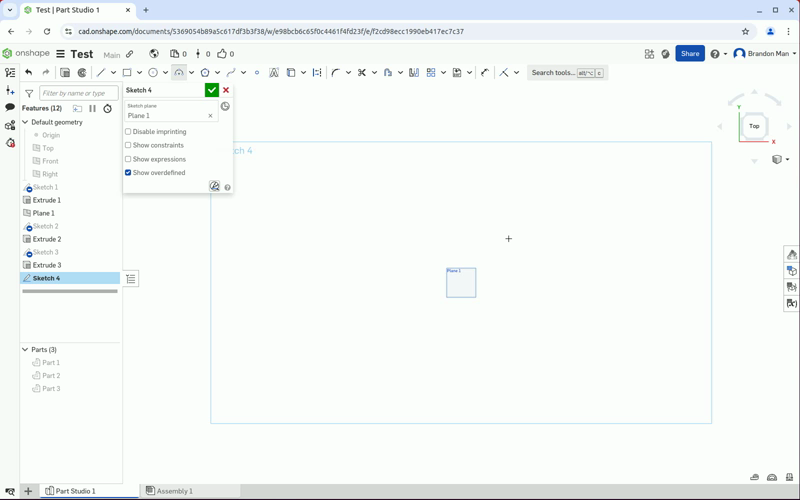
key_up(shift)
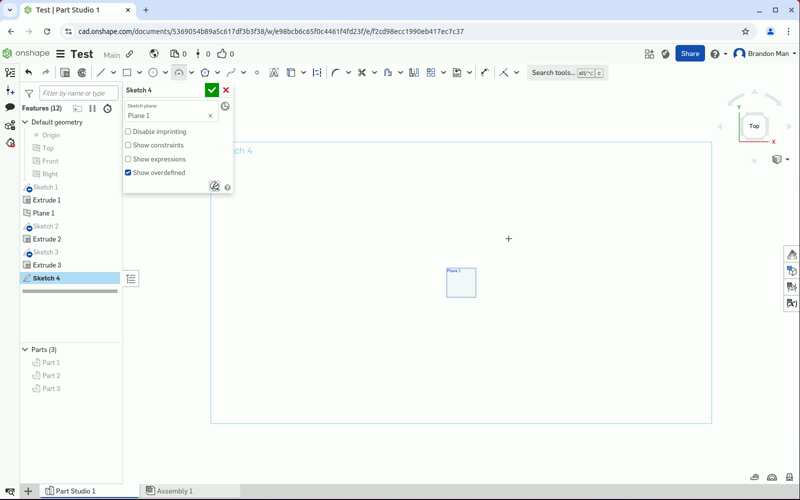
key_down(shift)
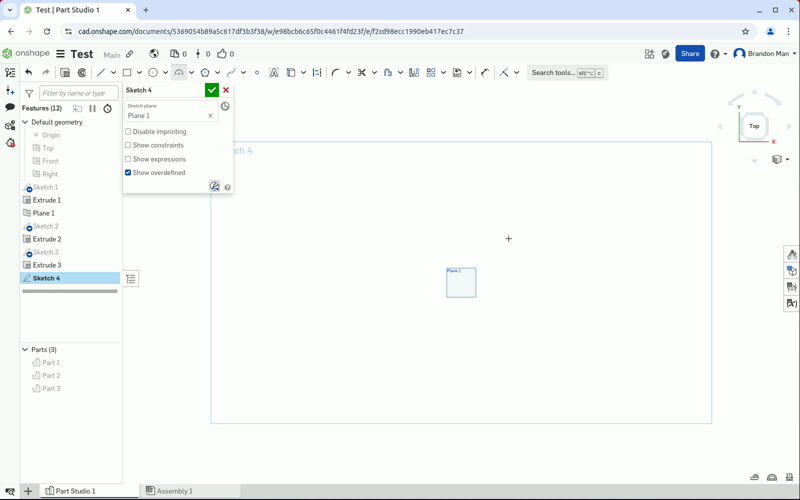
mouse_move(521, 251)
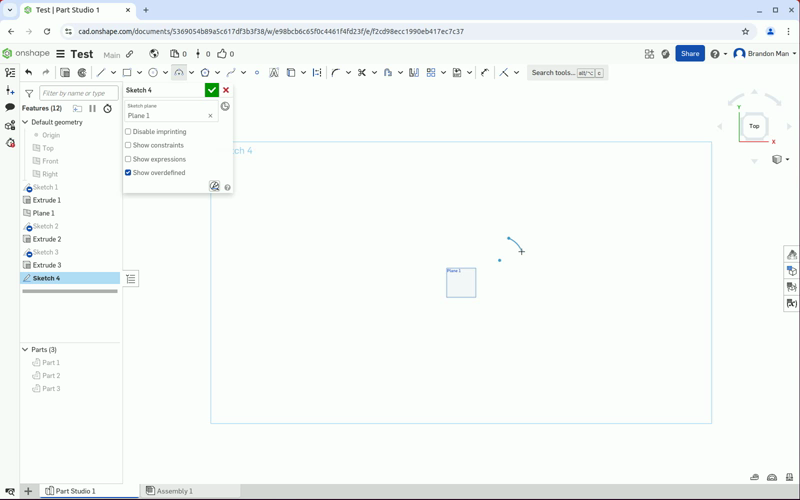
click(521, 251)
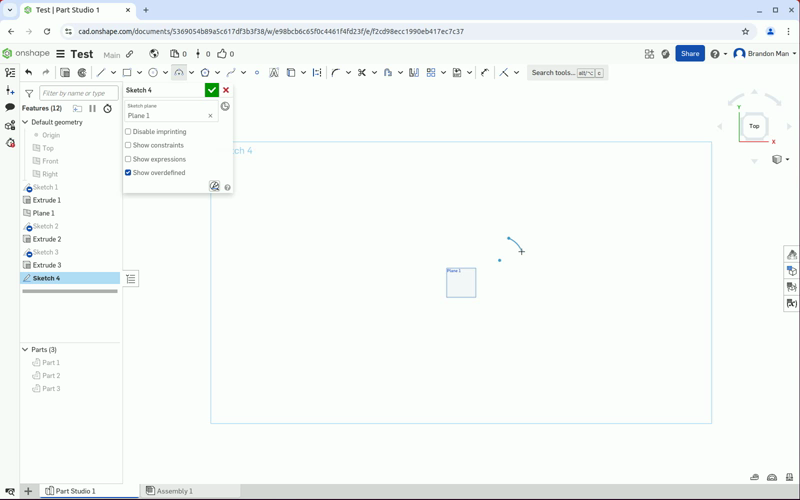
mouse_move(512, 247)
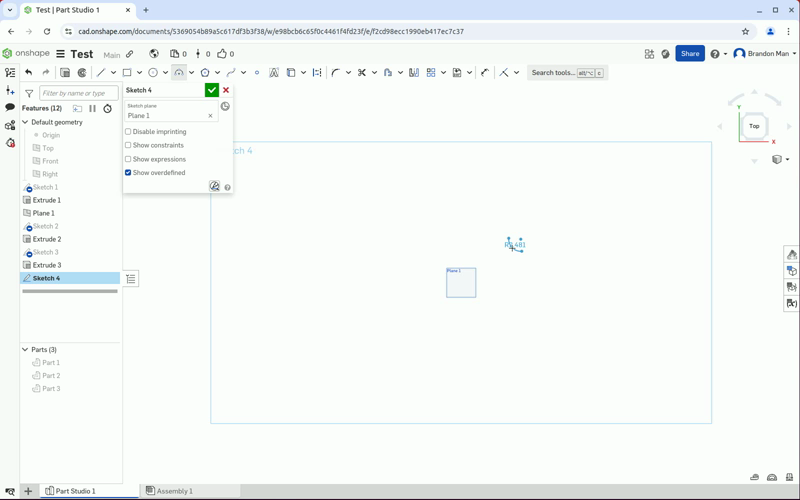
click(512, 247)
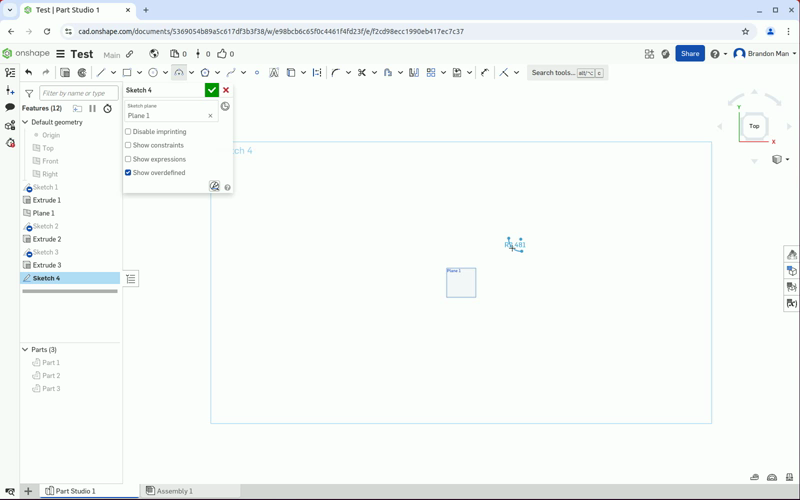
key_up(shift)
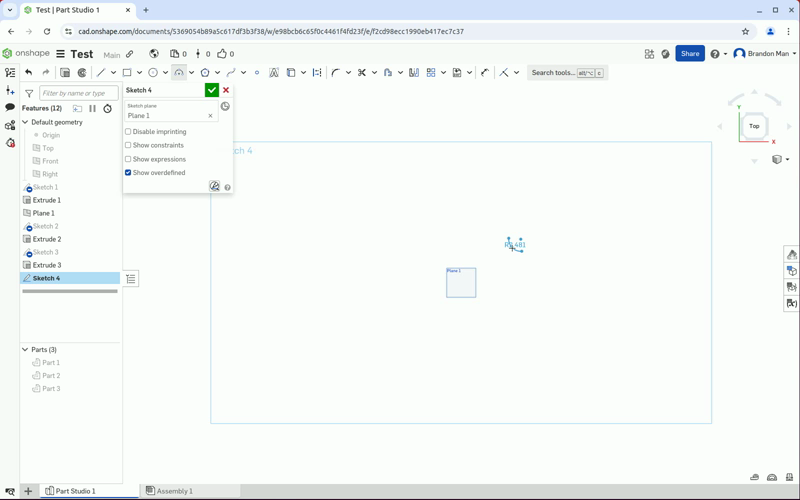
key(esc)
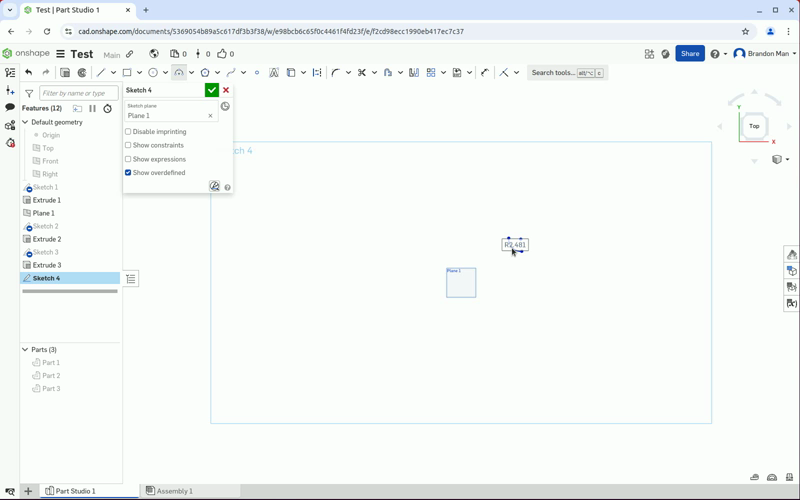
key(l)
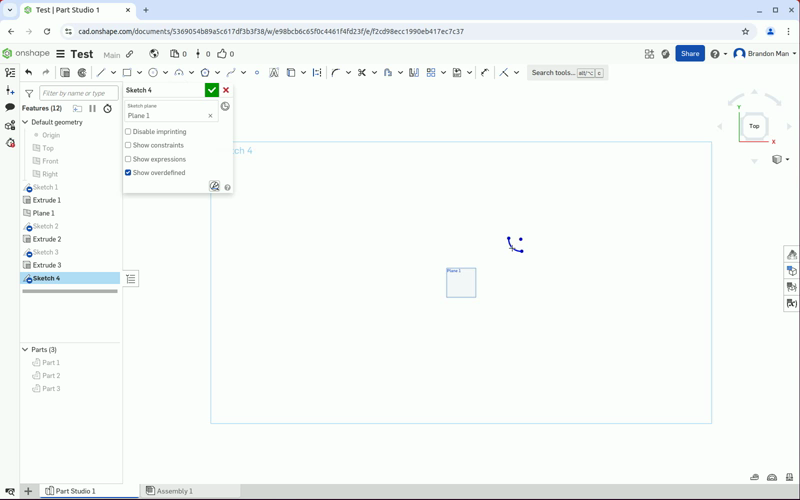
mouse_move(521, 251)
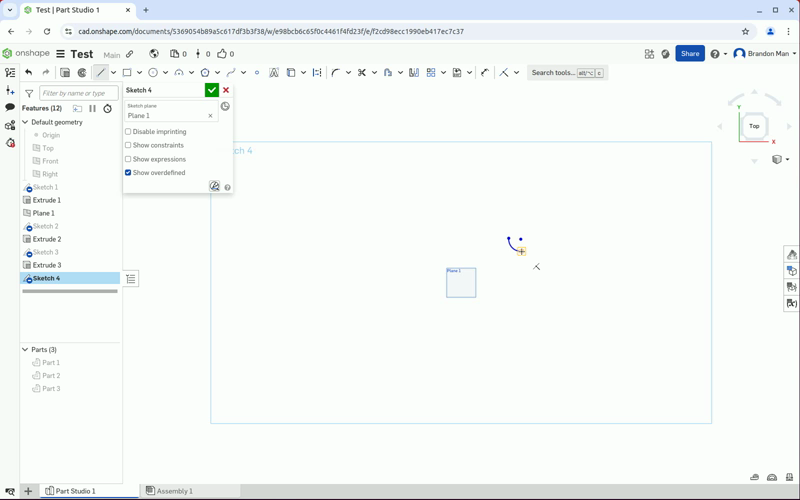
click(521, 251)
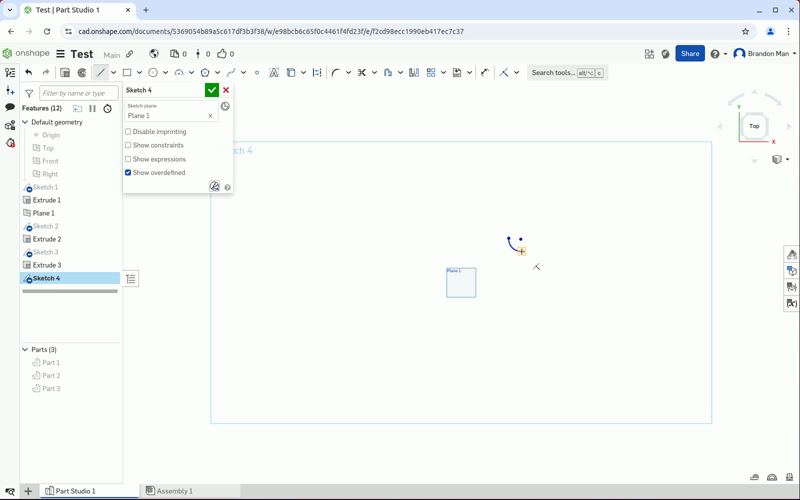
key_down(shift)
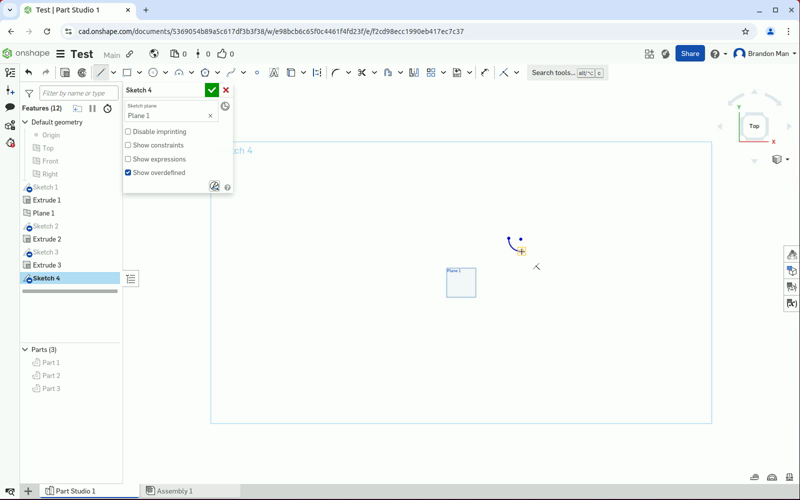
mouse_move(551, 251)
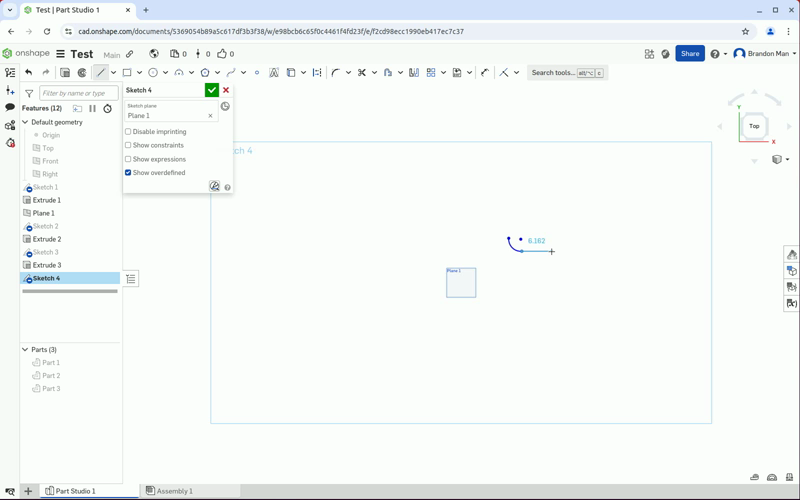
mouse_move(521, 238)
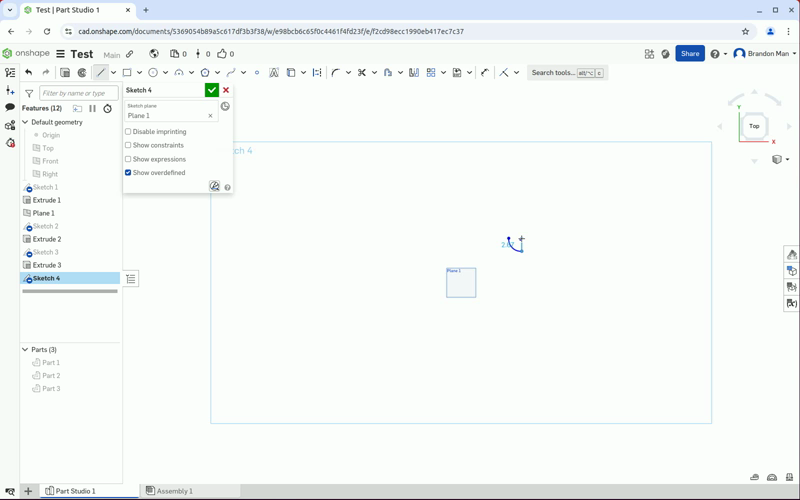
click(521, 238)
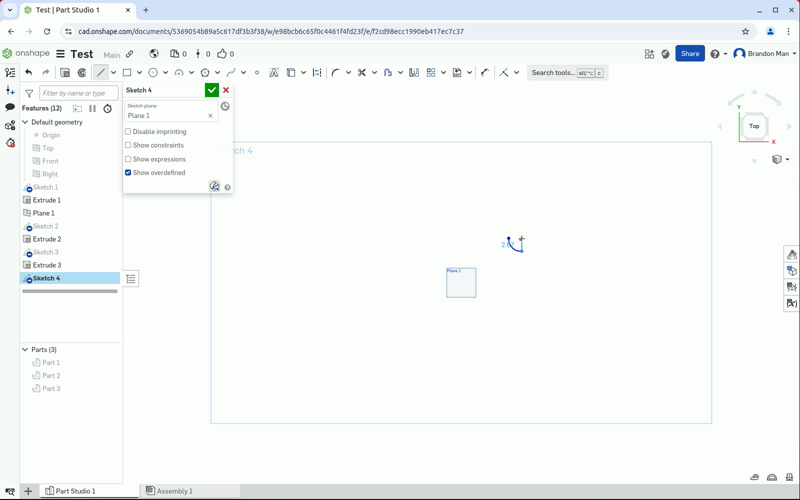
key_up(shift)
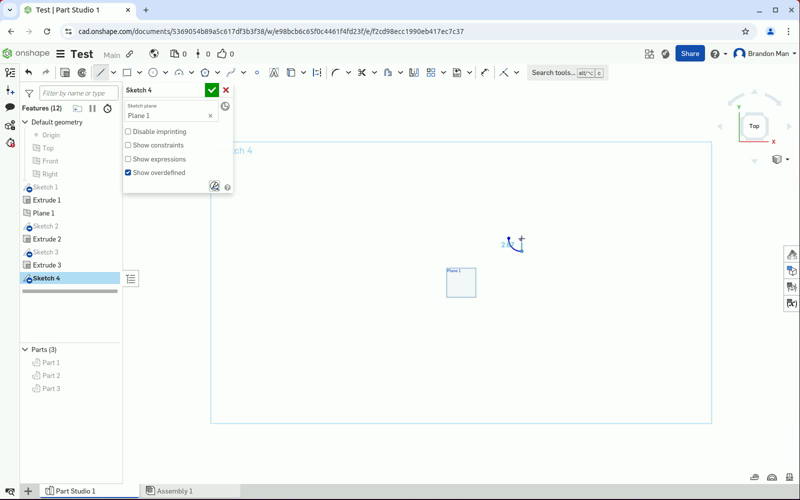
mouse_move(551, 238)
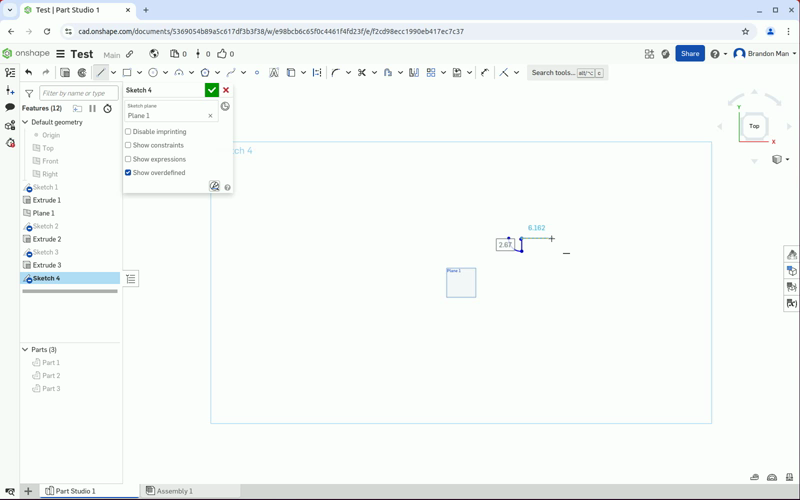
key_down(shift)
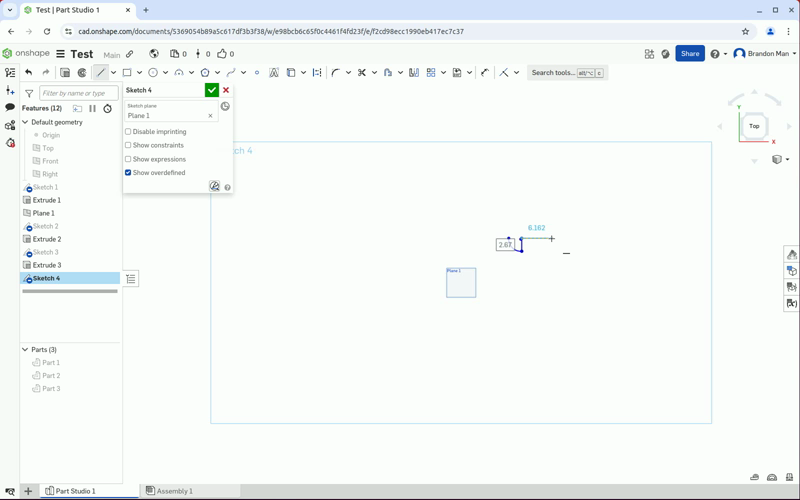
mouse_move(508, 238)
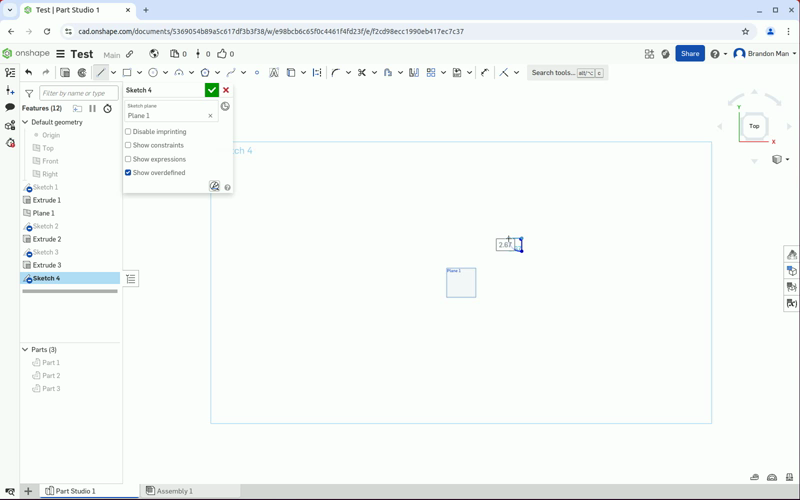
key_up(shift)
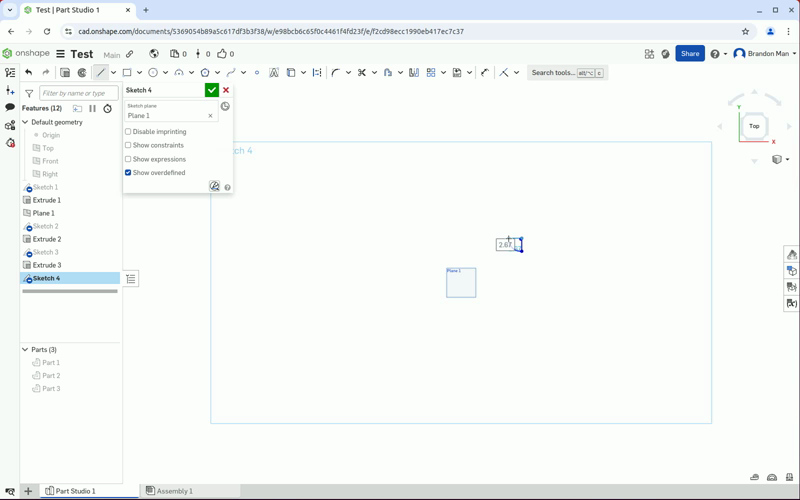
click(508, 238)
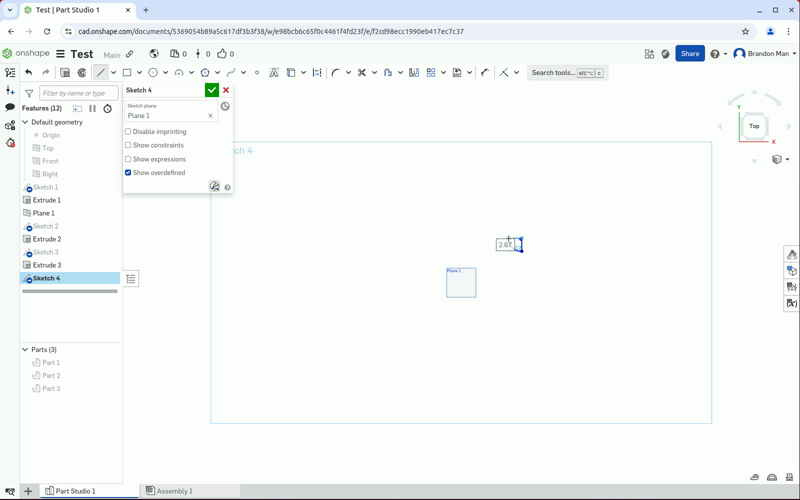
key(esc)
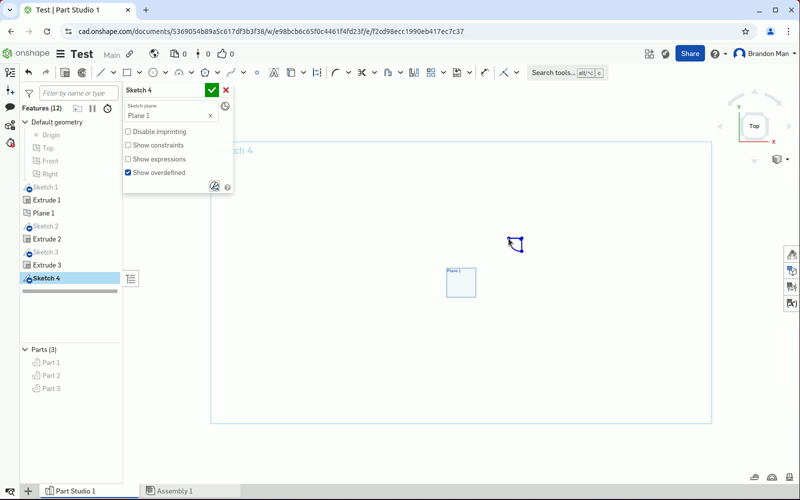
mouse_move(518, 243)
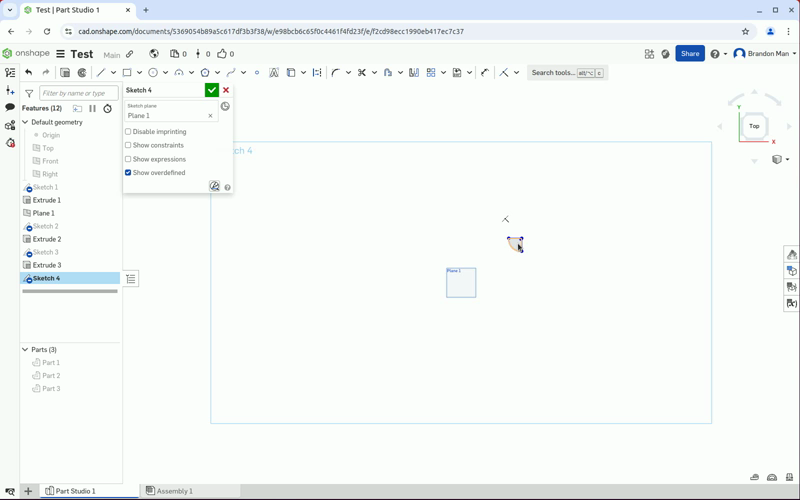
scroll(6)
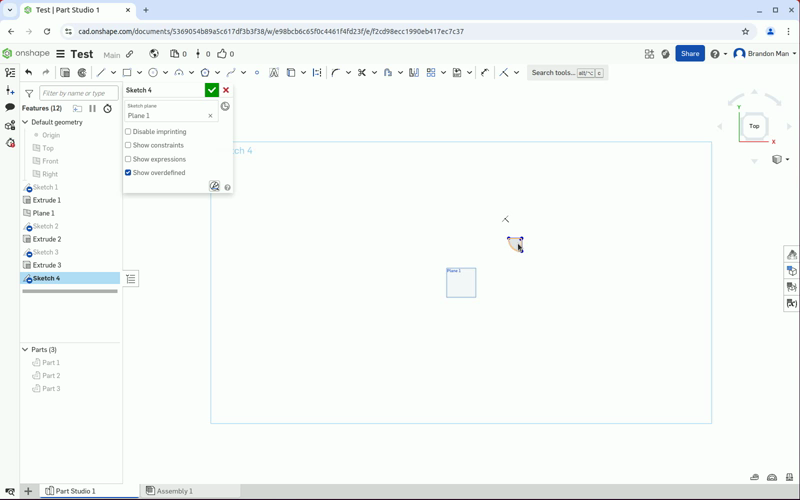
scroll(6)
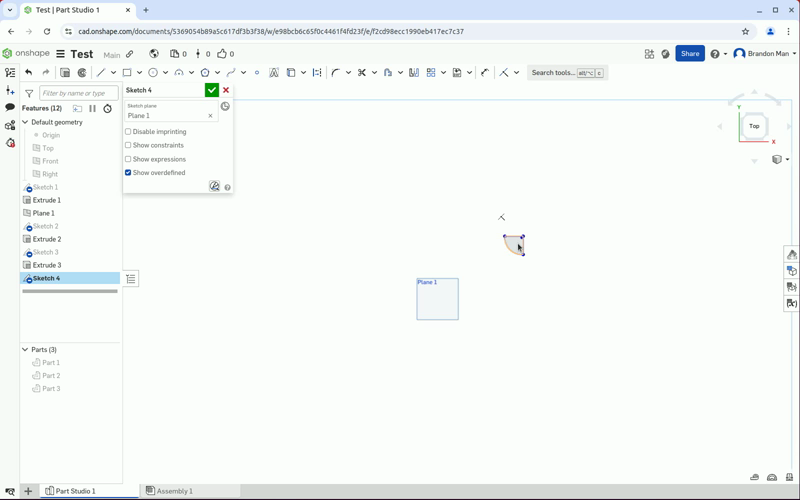
scroll(6)
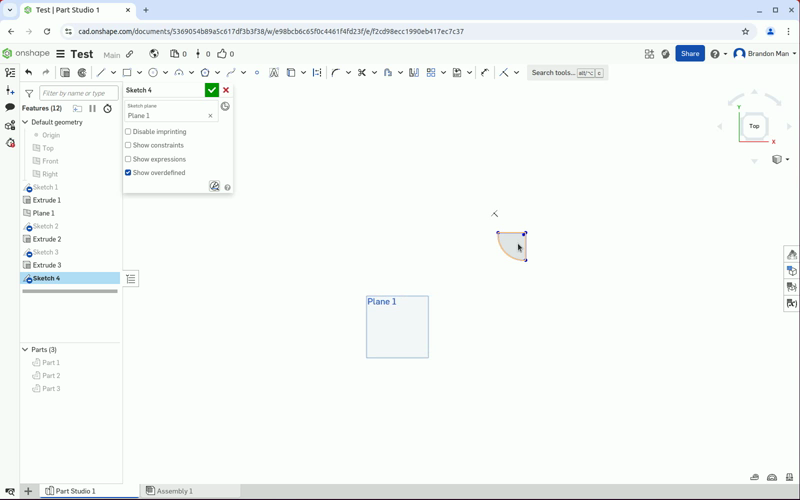
scroll(6)
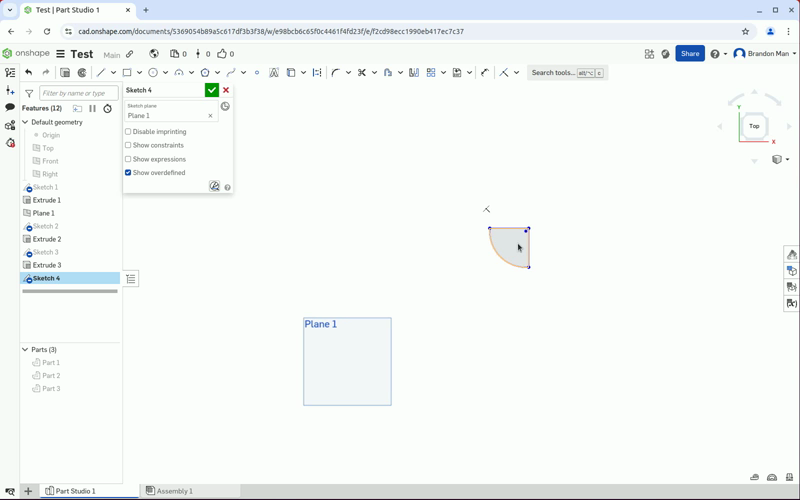
scroll(6)
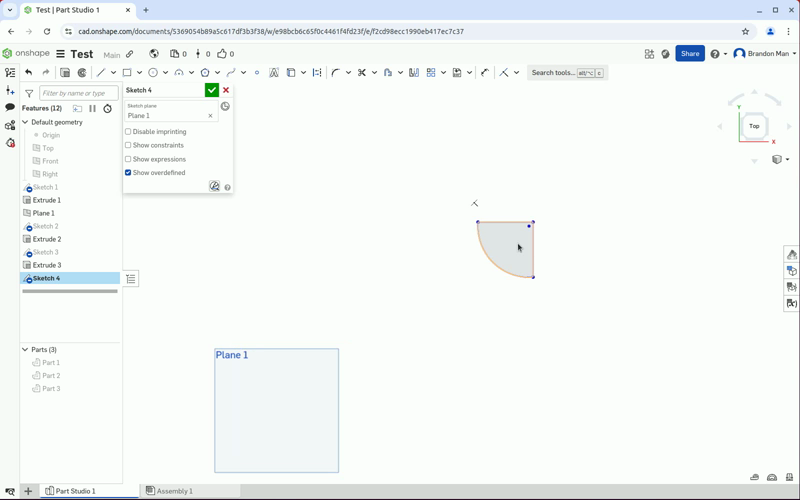
scroll(6)
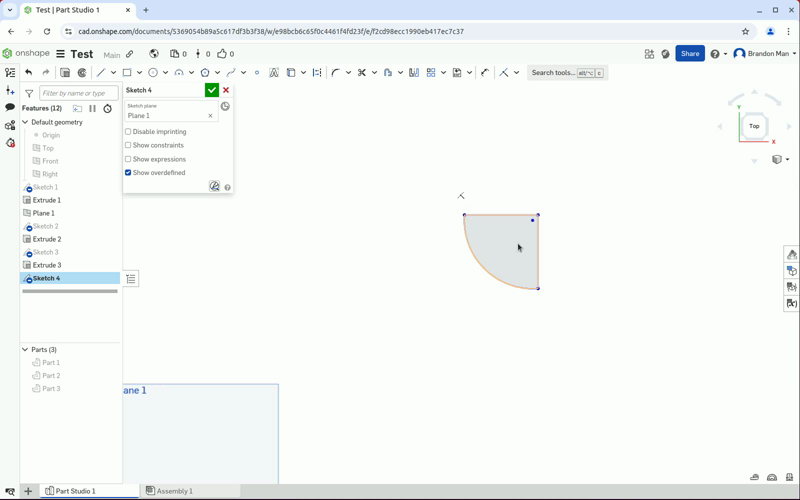
scroll(6)
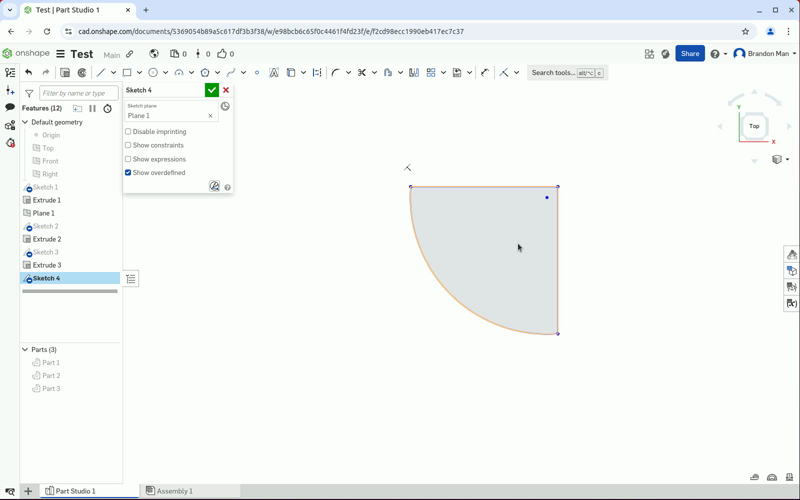
click(518, 243)
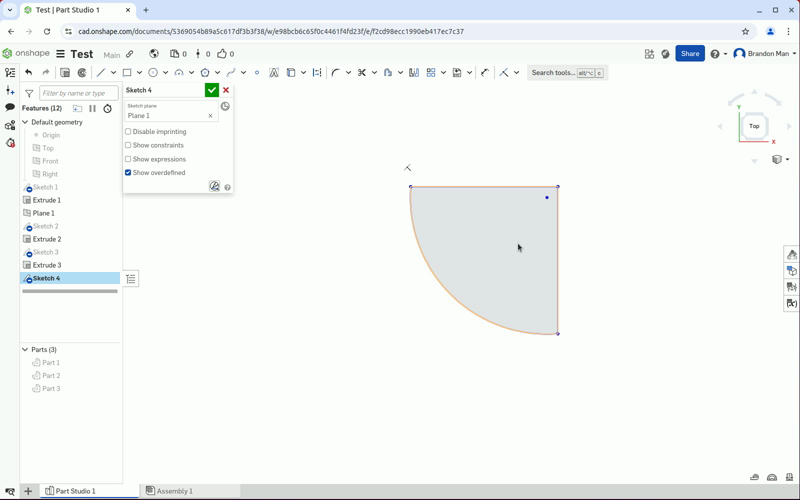
scroll(-6)
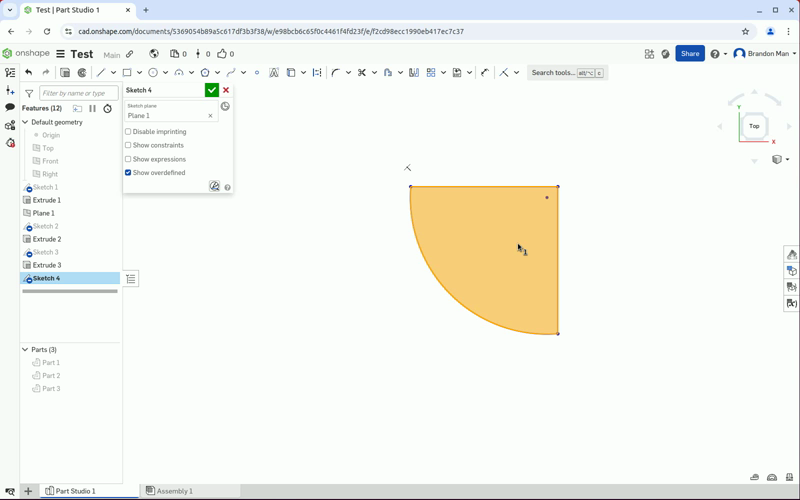
scroll(-6)
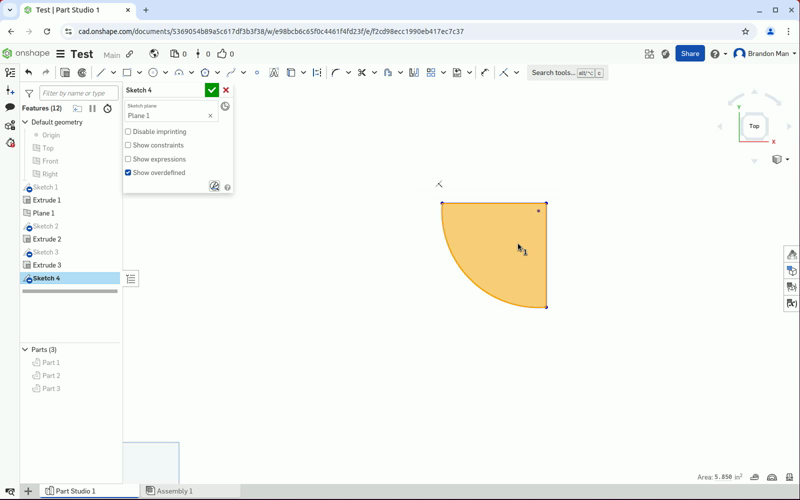
scroll(-6)
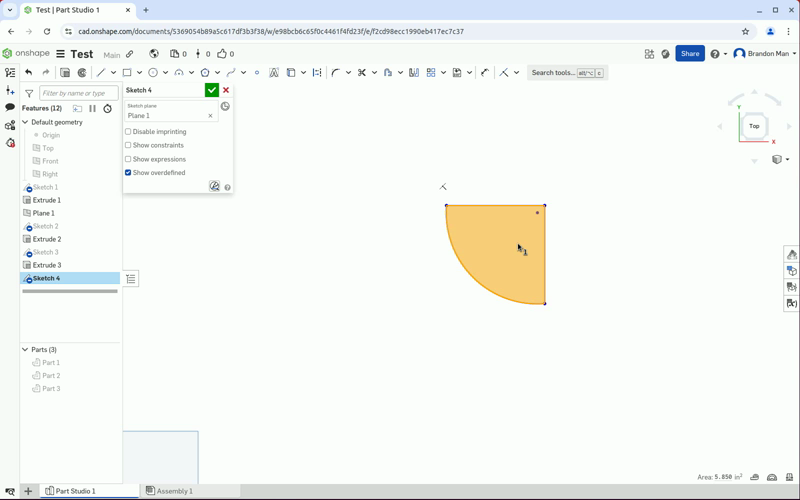
scroll(-6)
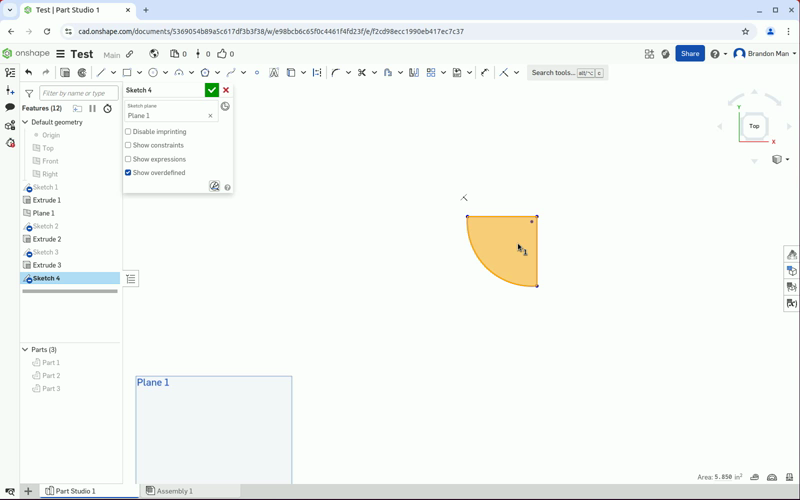
scroll(-6)
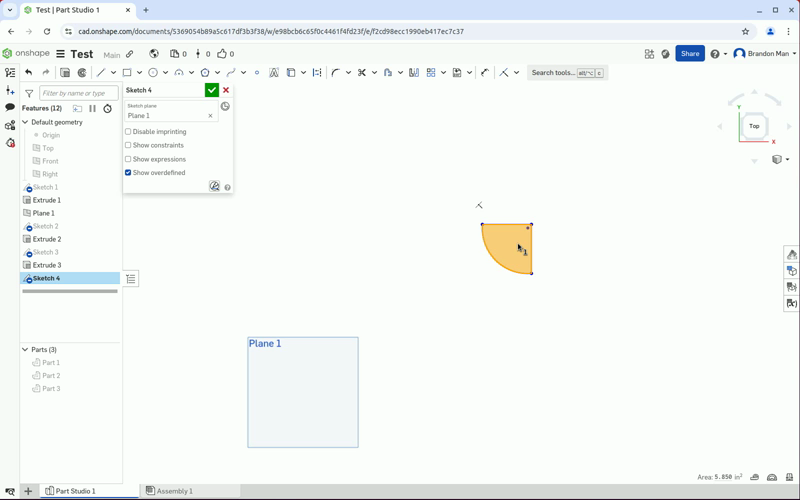
scroll(-6)
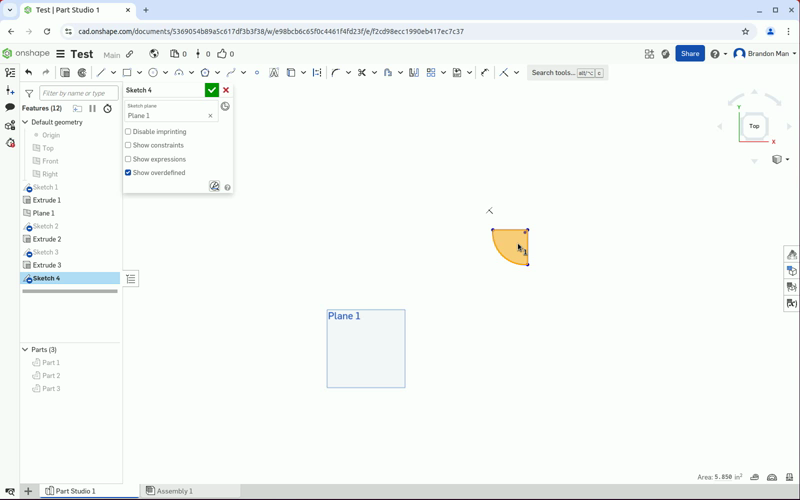
scroll(-6)
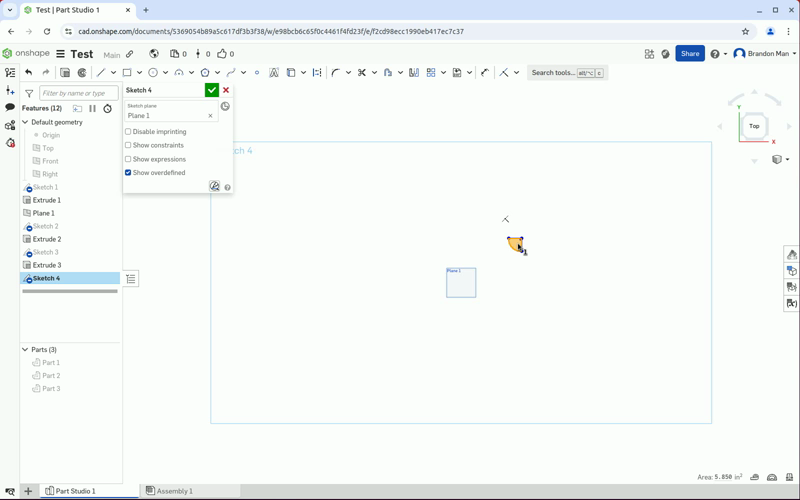
mouse_move(73, 352)
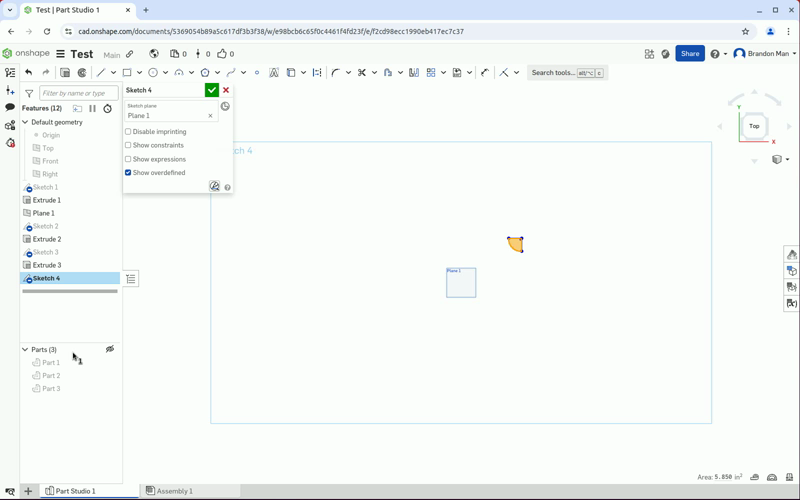
key(shift+y)
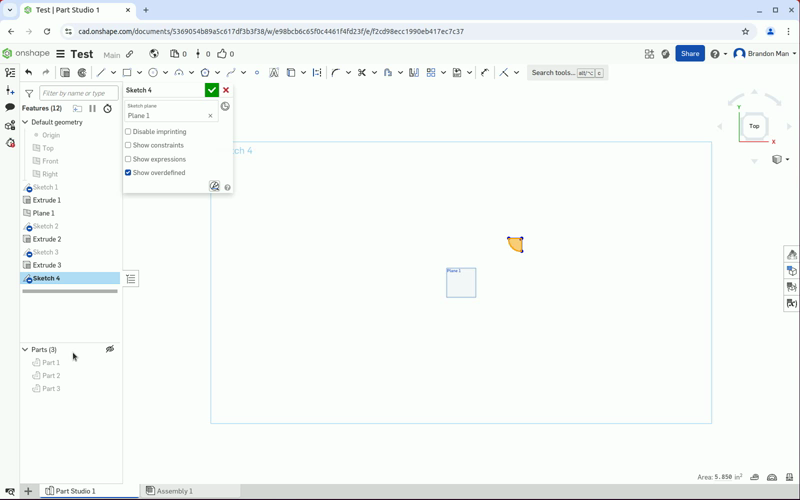
key(shift+e)
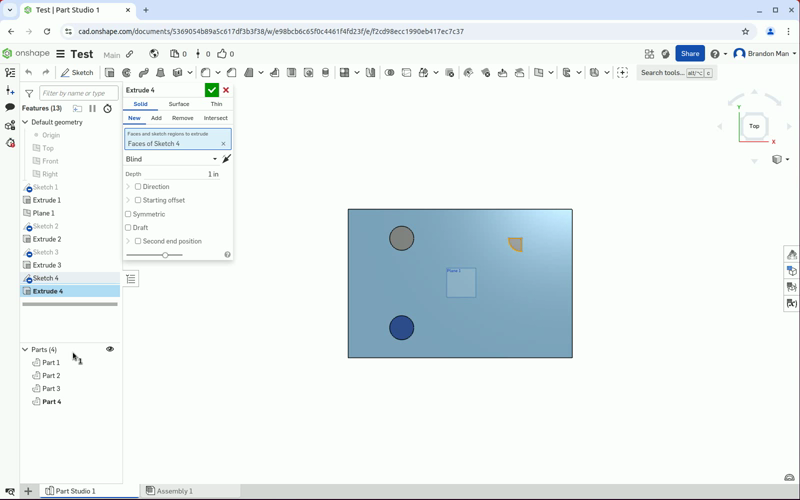
mouse_move(143, 106)
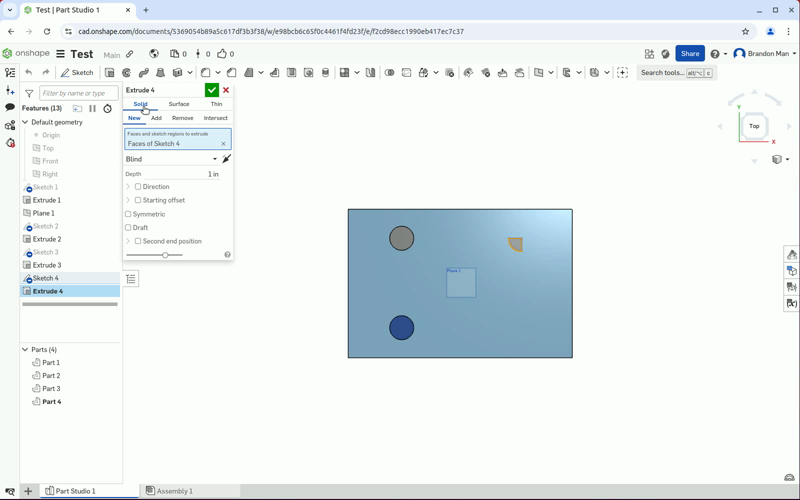
click(143, 106)
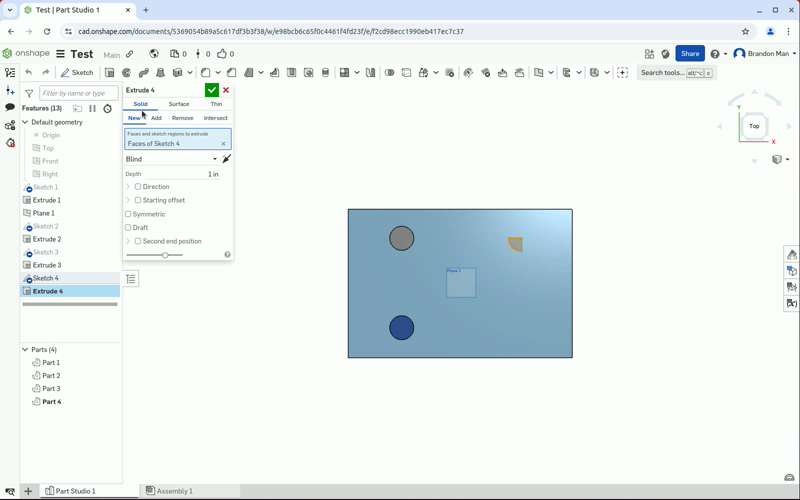
mouse_move(137, 120)
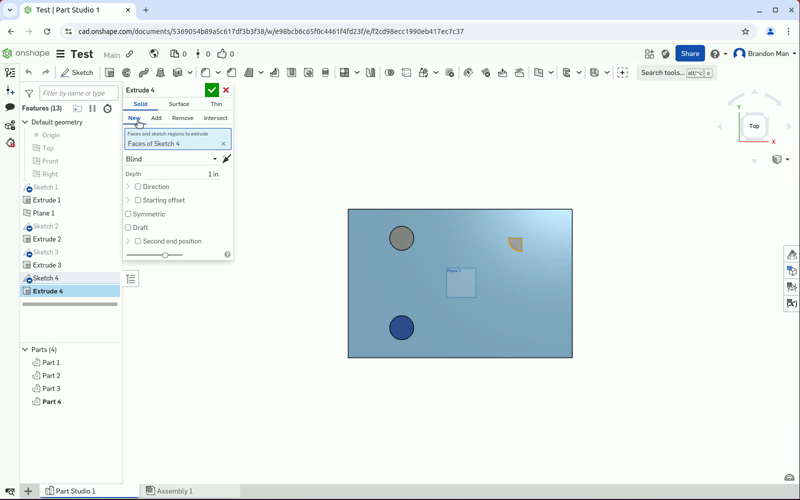
click(137, 120)
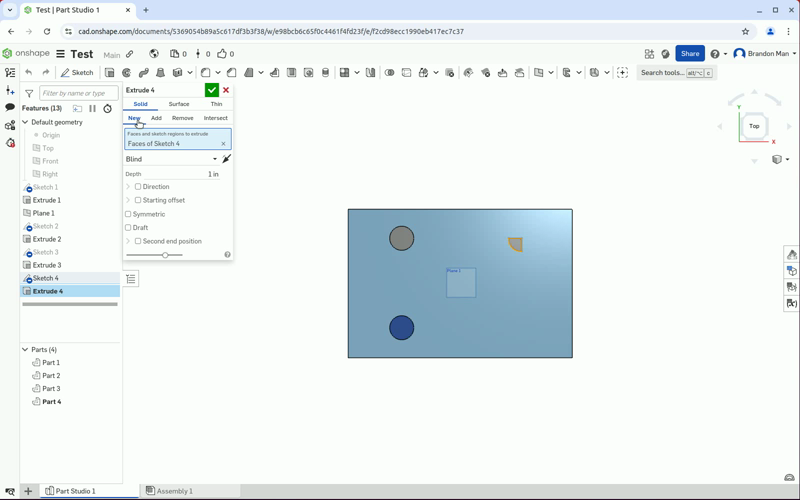
key(tab, 4)
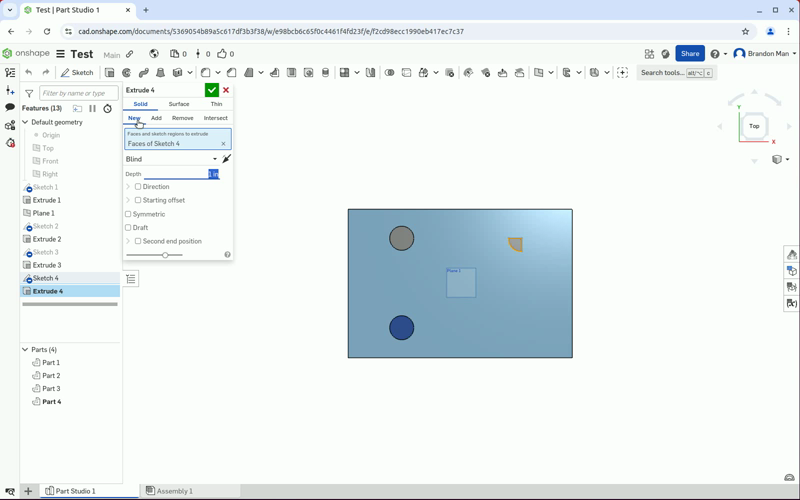
text(15.405)
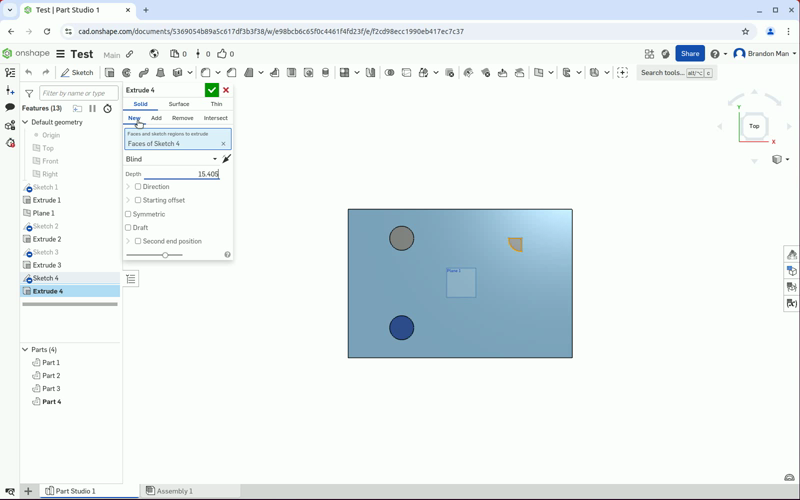
key(enter)
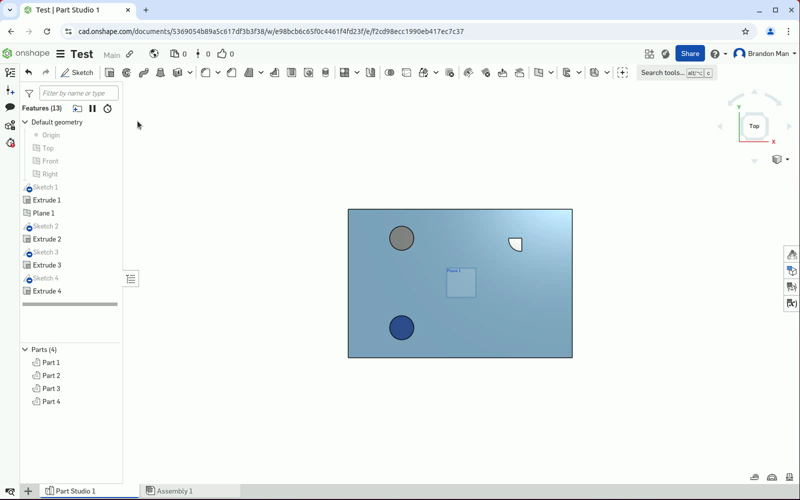
key(shift+h)
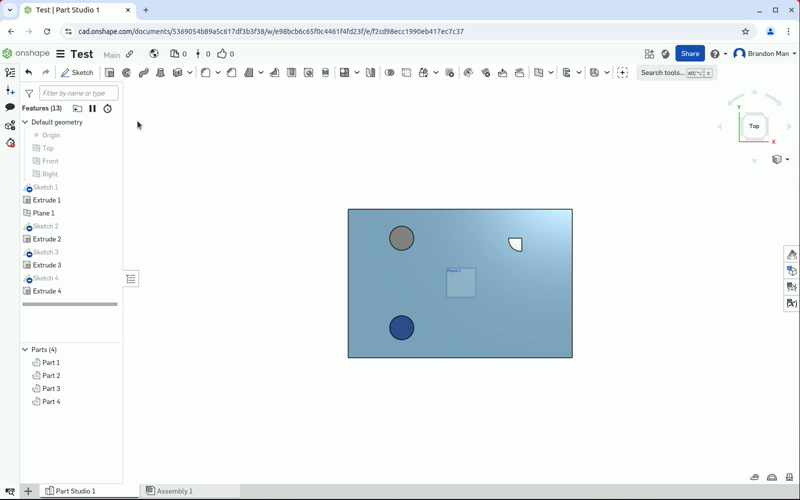
key(shift+h)
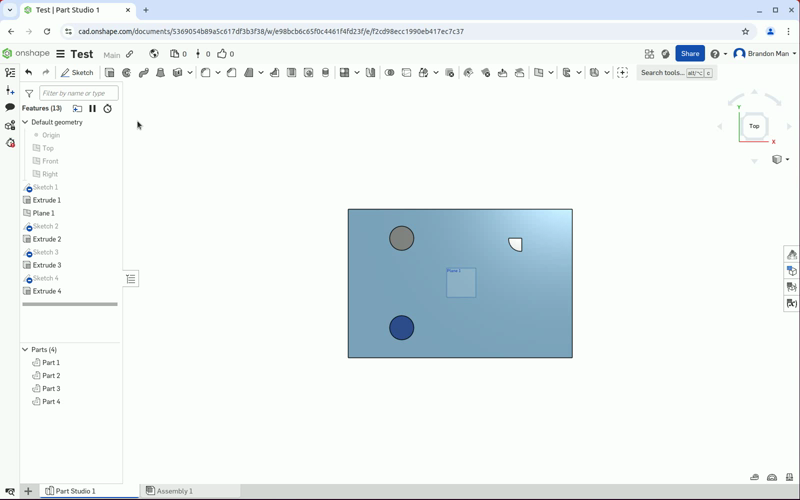
mouse_move(73, 189)
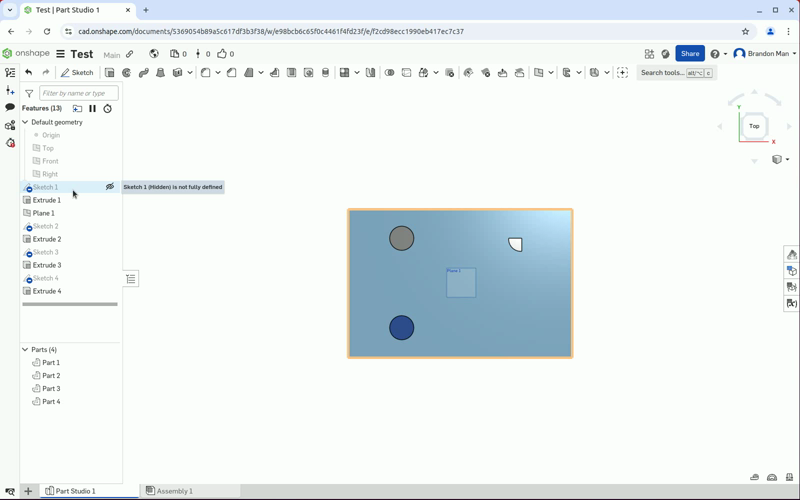
click(73, 189)
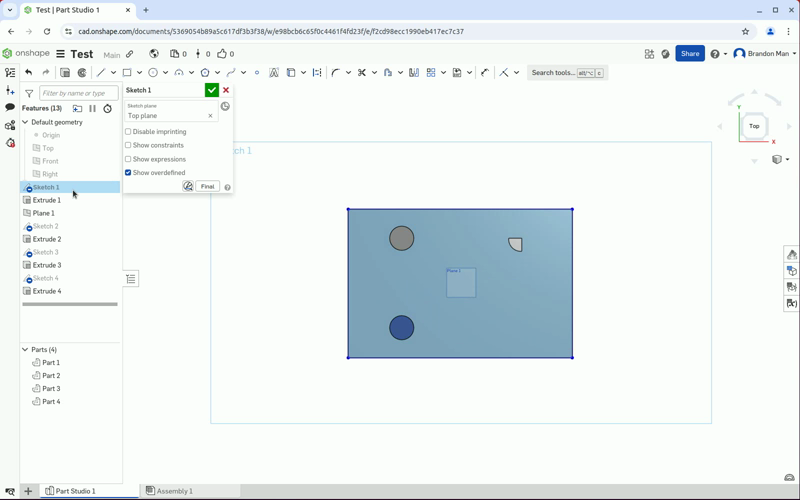
mouse_move(229, 92)
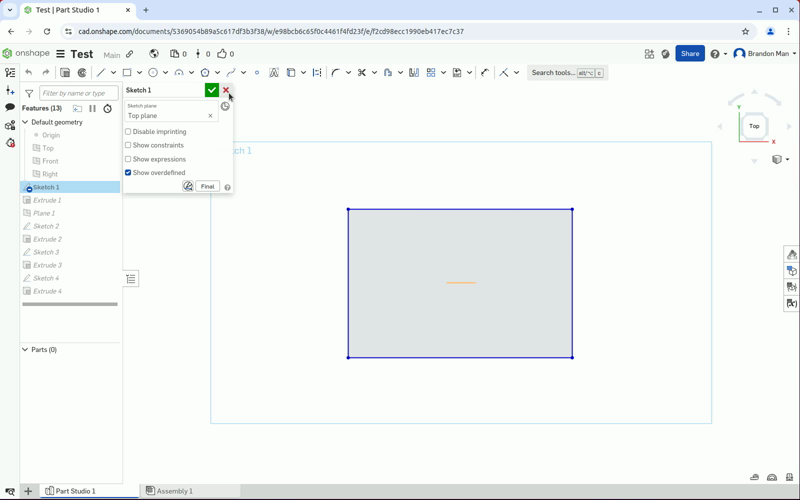
click(229, 92)
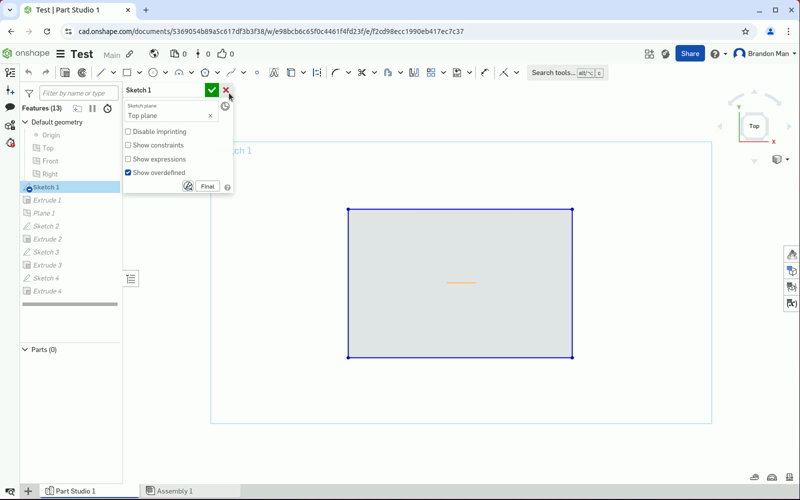
key(shift+s)
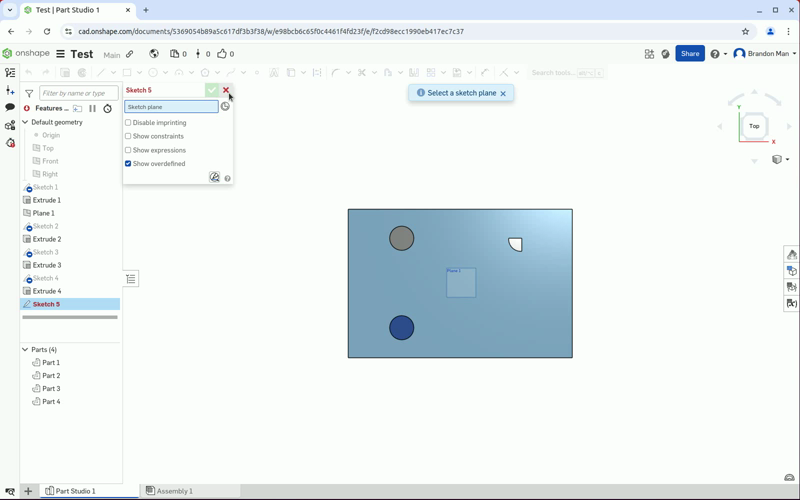
mouse_move(73, 215)
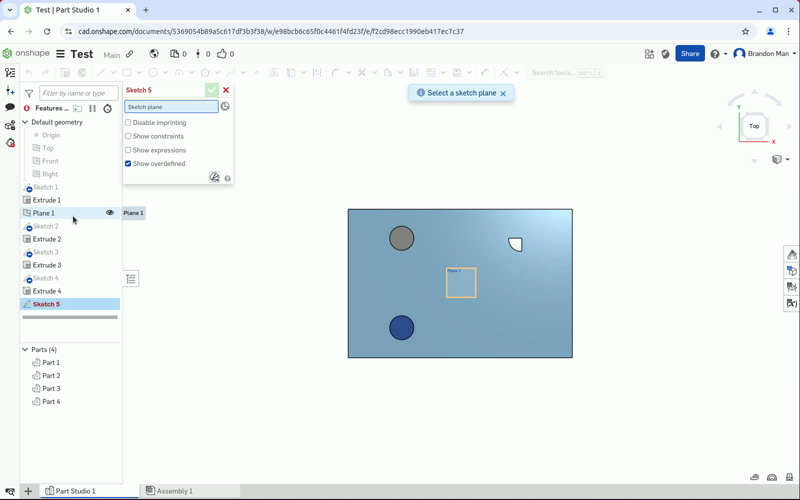
click(73, 215)
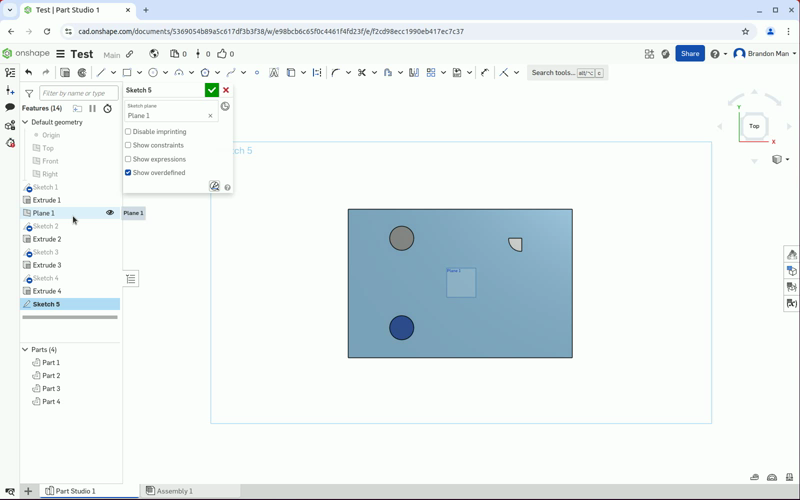
mouse_move(73, 352)
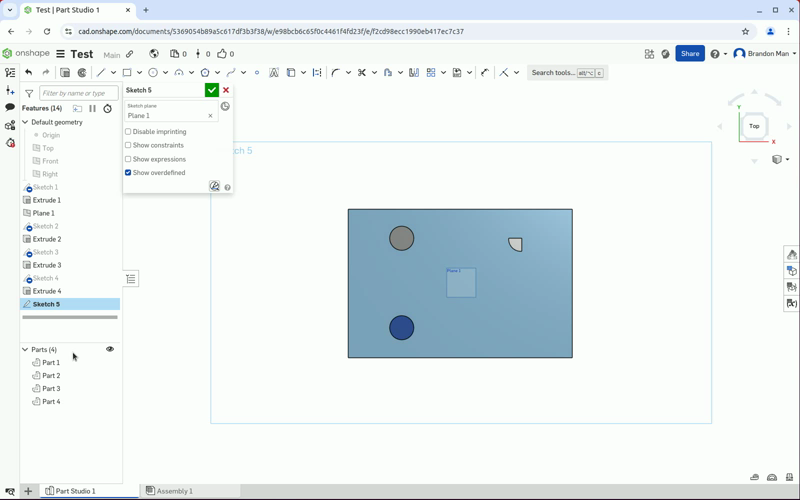
key(y)
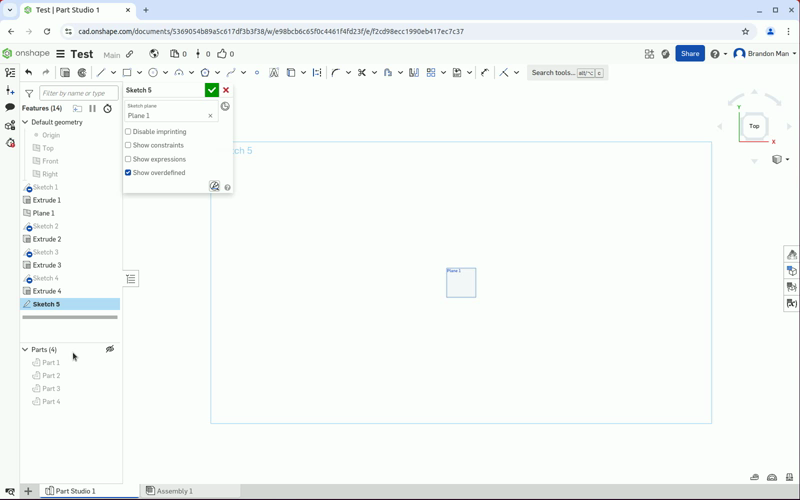
key(l)
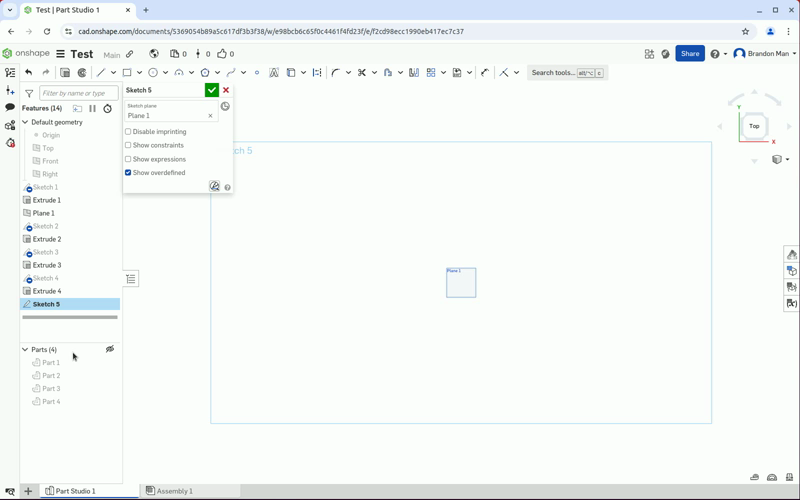
key_down(shift)
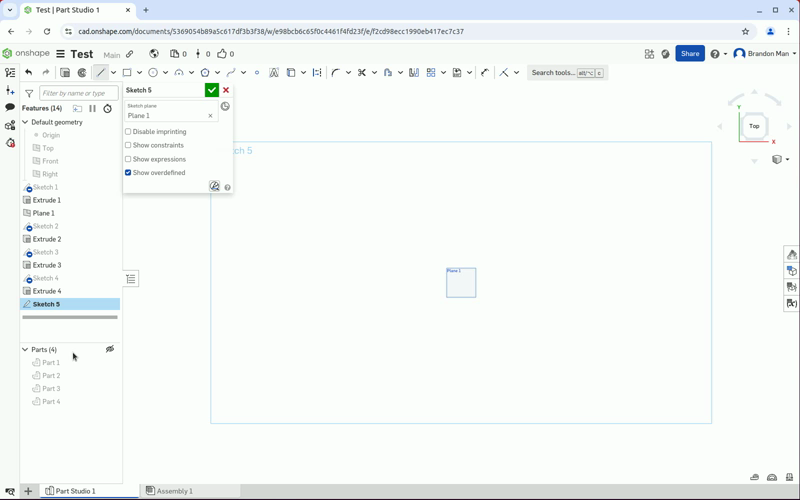
mouse_move(508, 238)
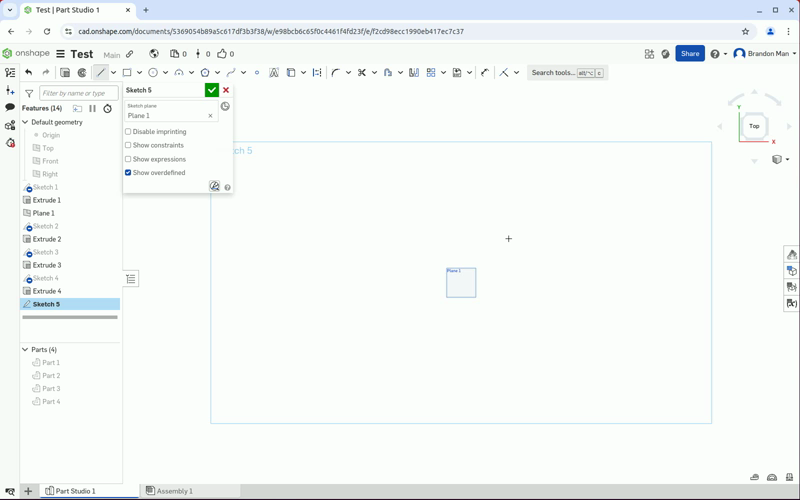
click(508, 238)
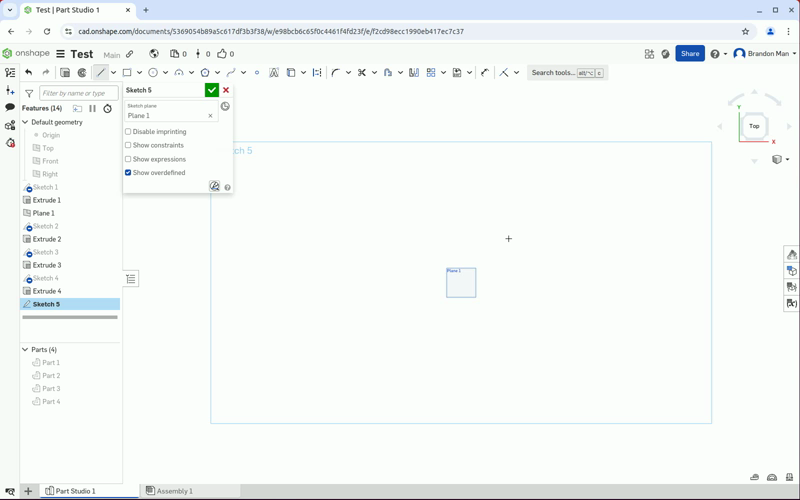
key_up(shift)
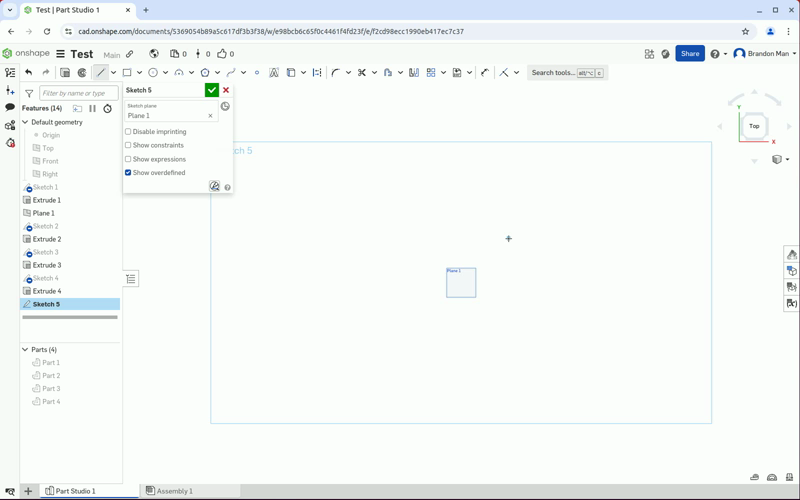
key_down(shift)
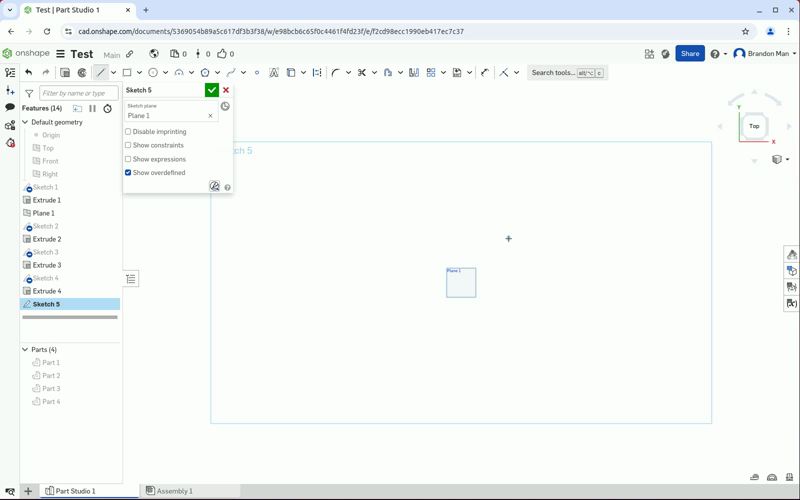
mouse_move(538, 238)
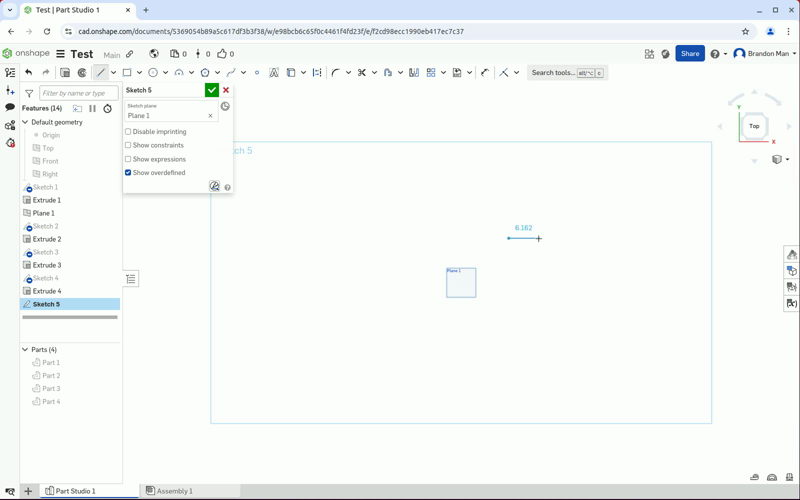
mouse_move(521, 238)
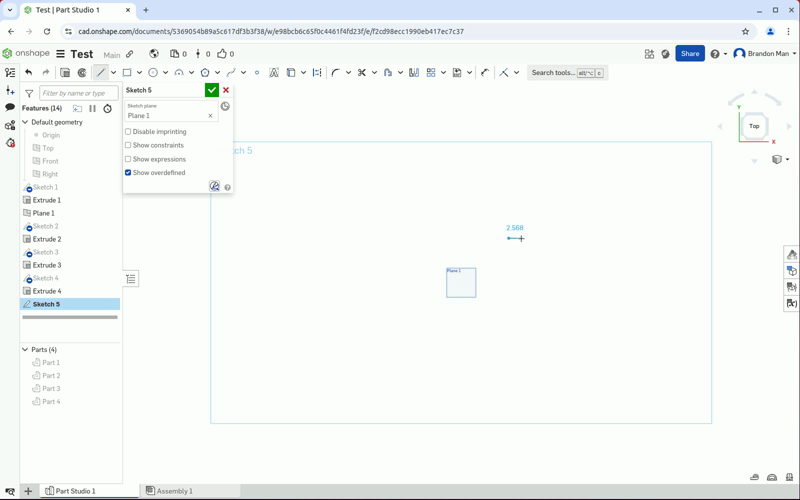
click(521, 238)
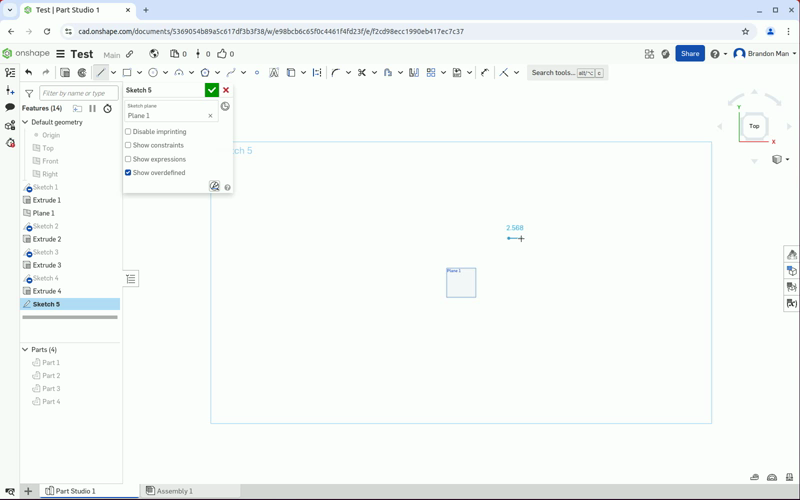
key_up(shift)
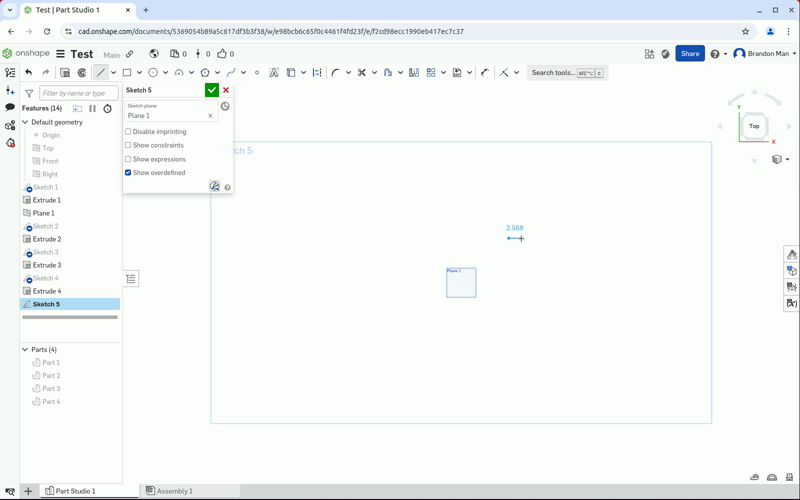
key_down(shift)
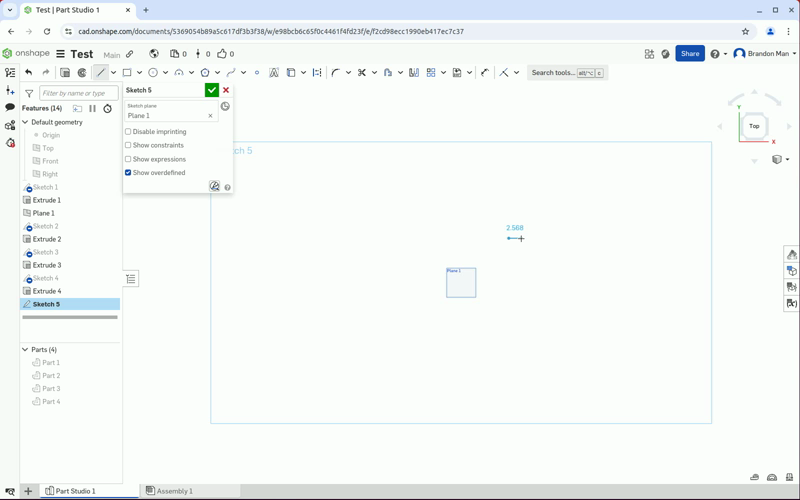
mouse_move(551, 238)
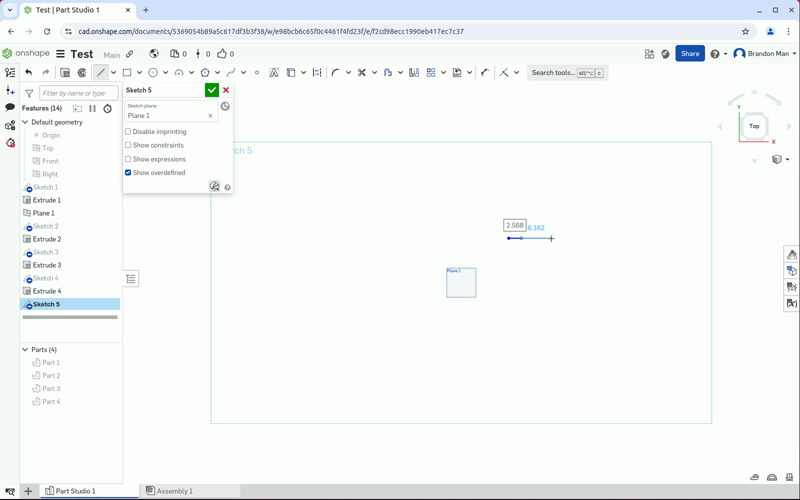
mouse_move(521, 250)
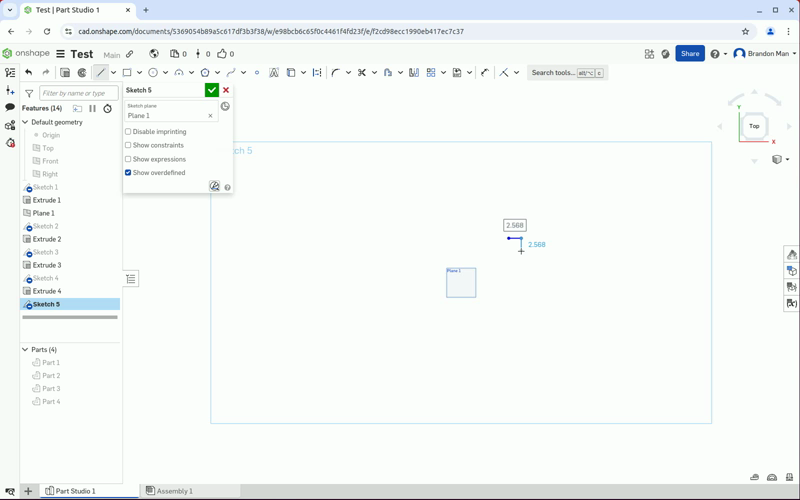
click(521, 250)
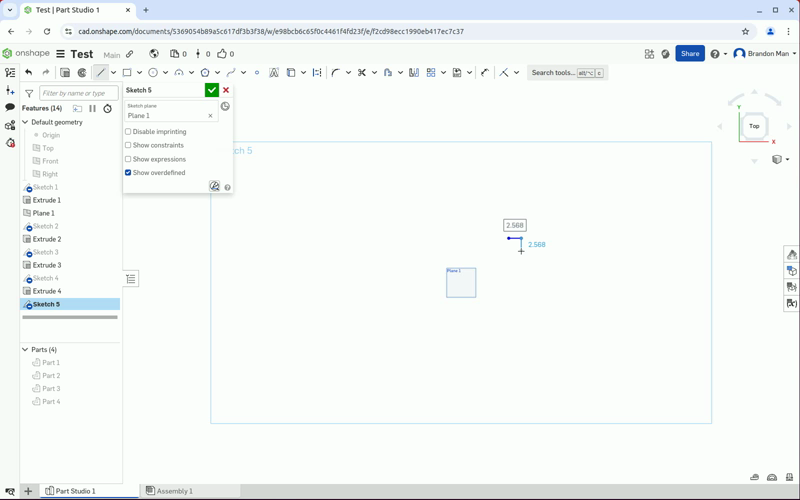
key_up(shift)
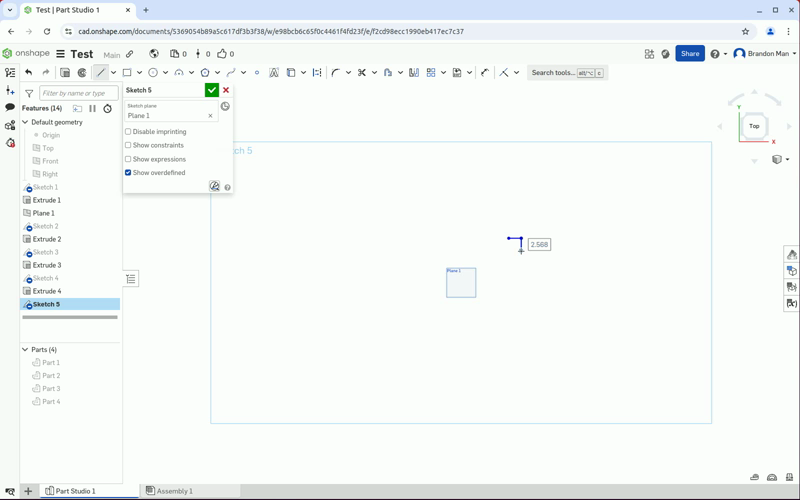
key(esc)
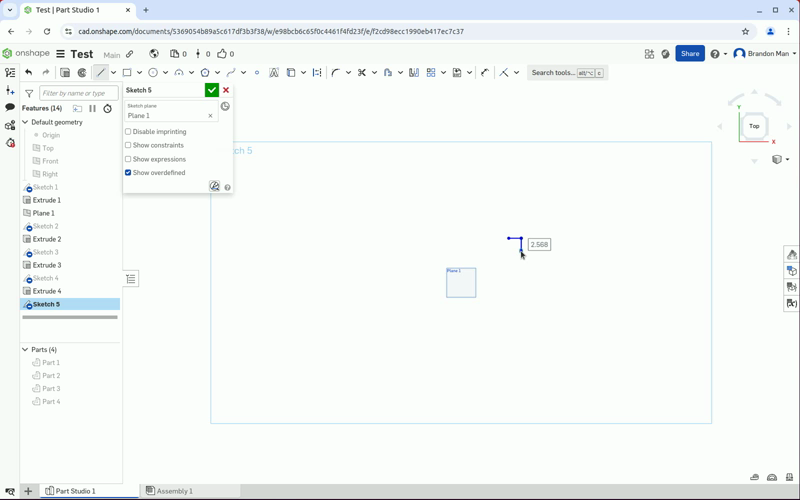
key(a)
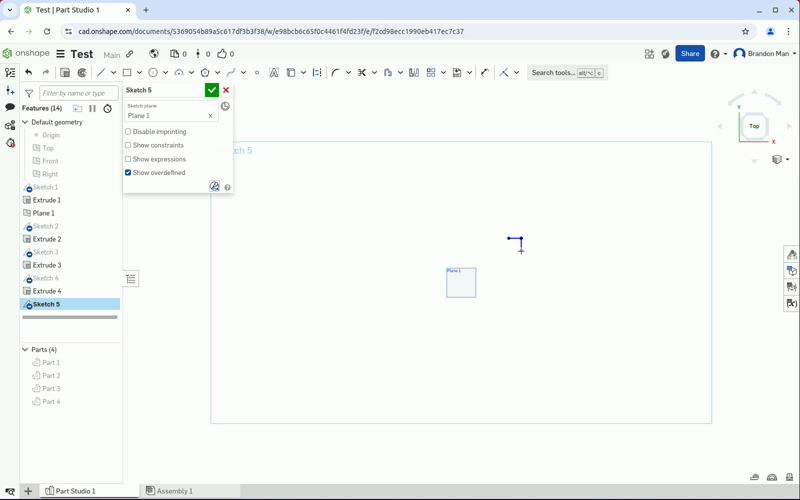
mouse_move(521, 250)
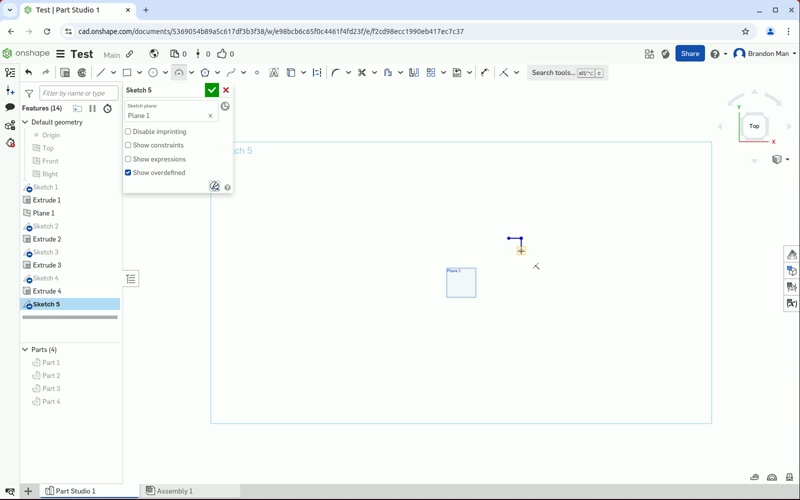
click(521, 250)
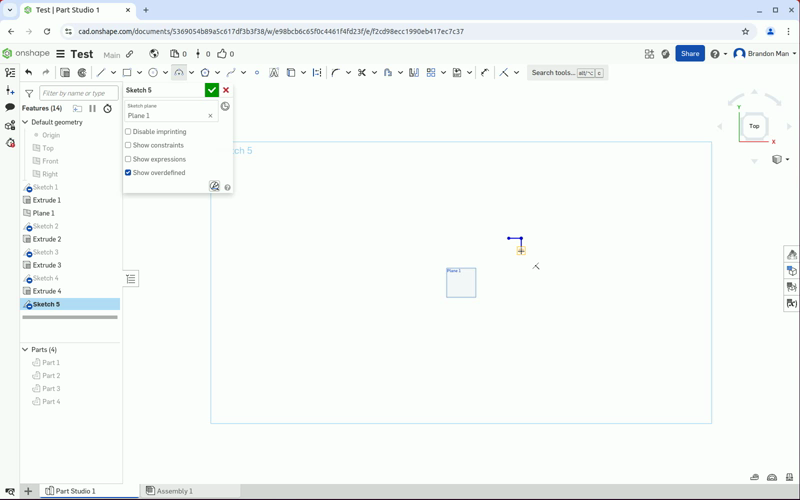
mouse_move(508, 238)
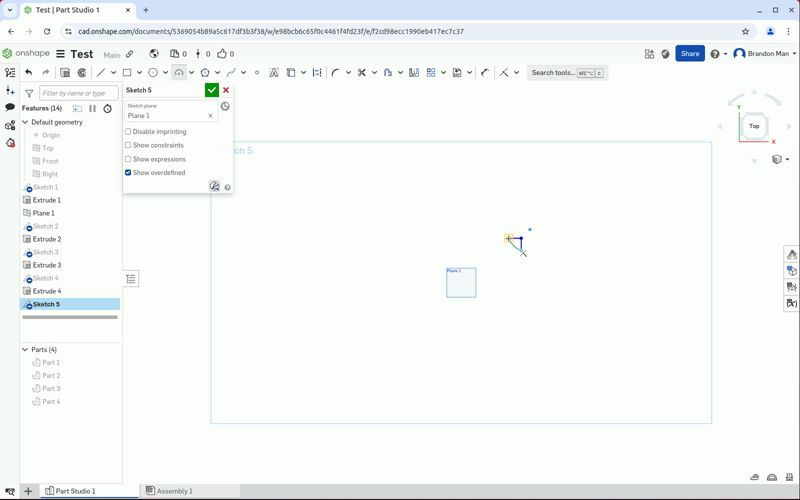
click(508, 238)
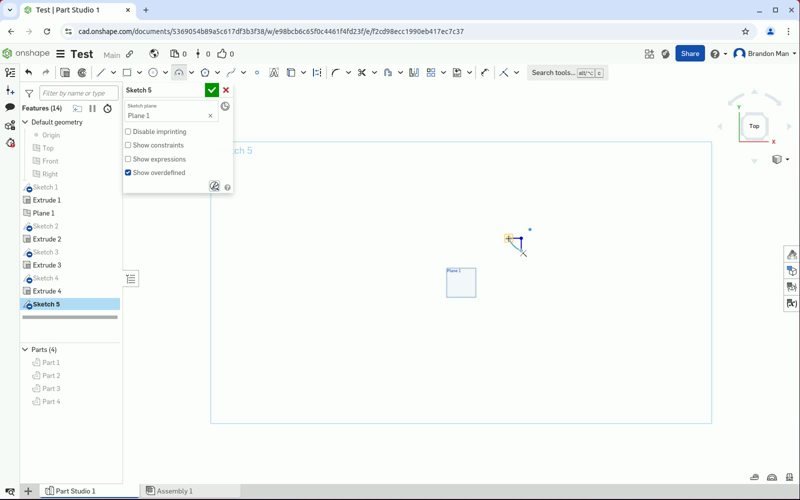
key_down(shift)
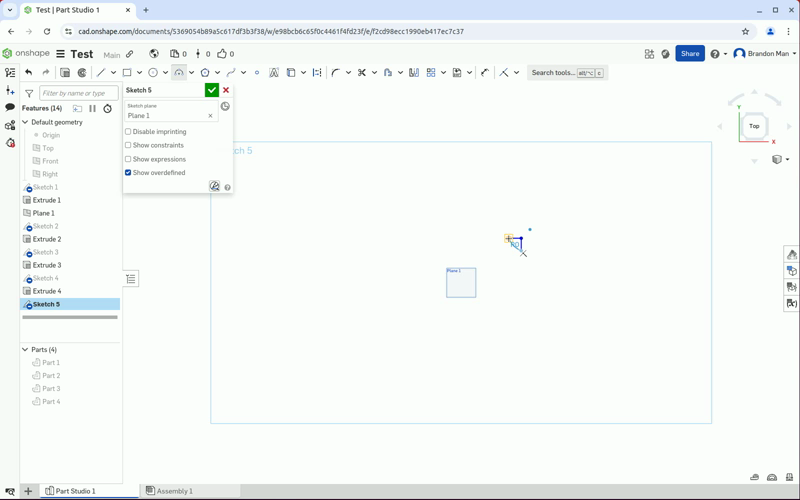
mouse_move(529, 229)
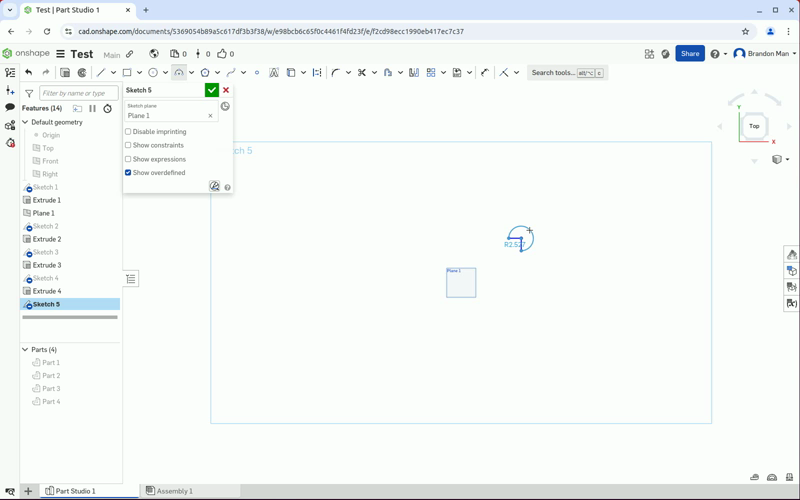
click(529, 229)
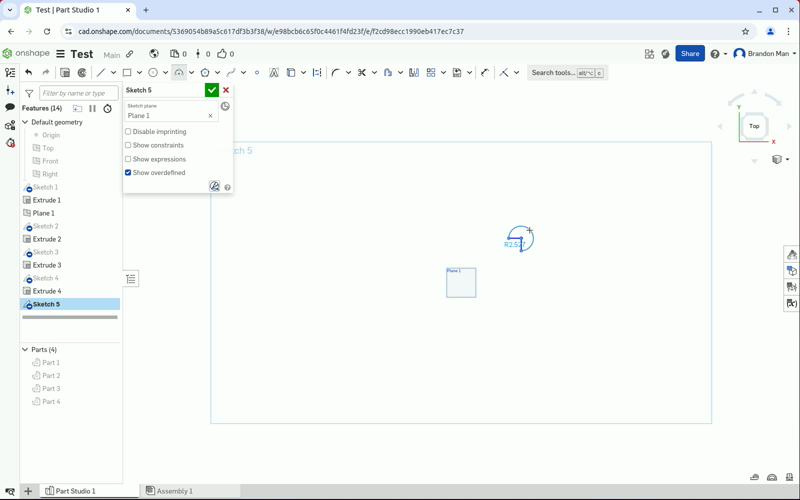
key_up(shift)
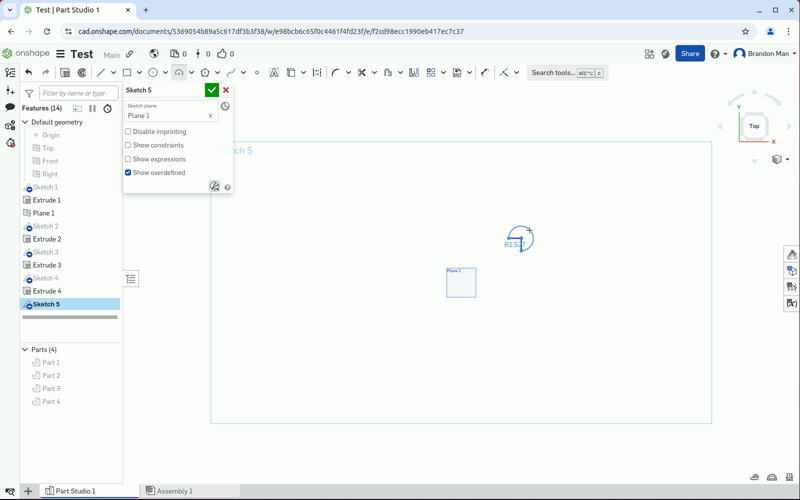
key(esc)
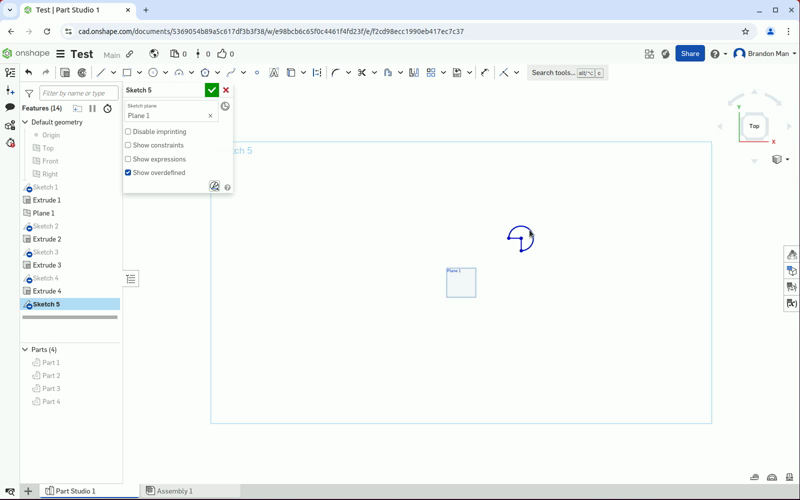
mouse_move(510, 233)
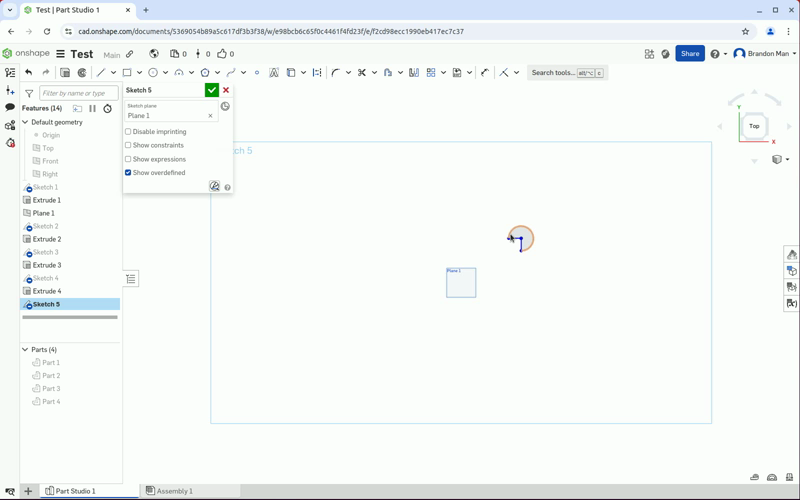
scroll(6)
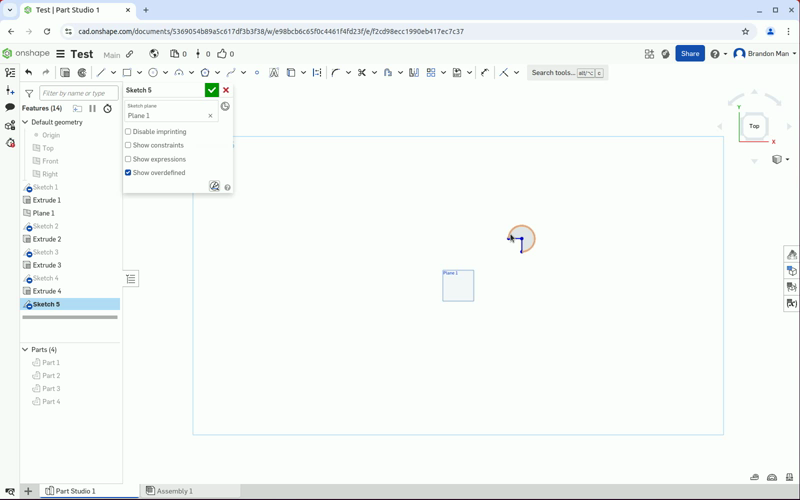
scroll(6)
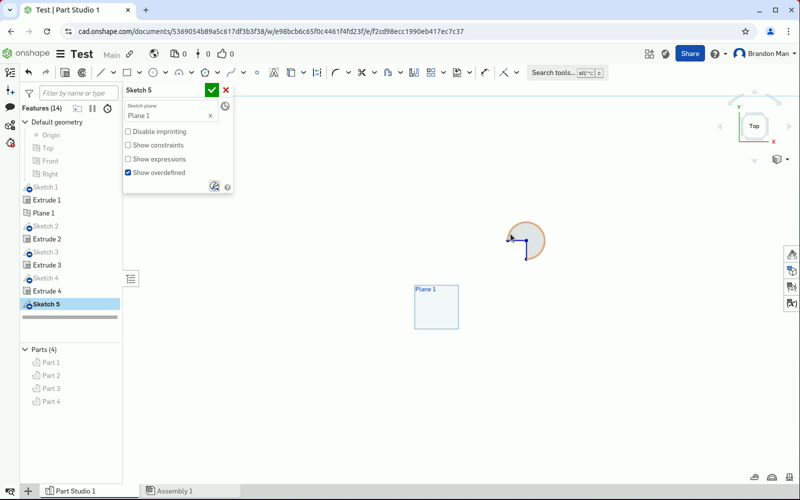
scroll(6)
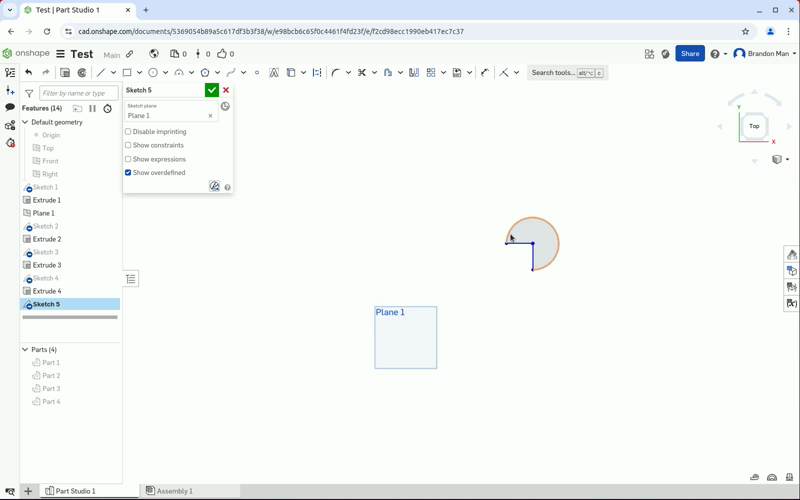
scroll(6)
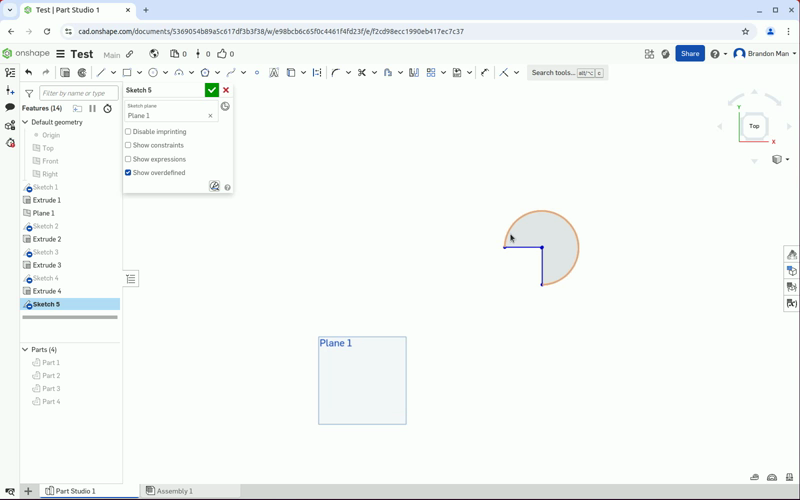
scroll(6)
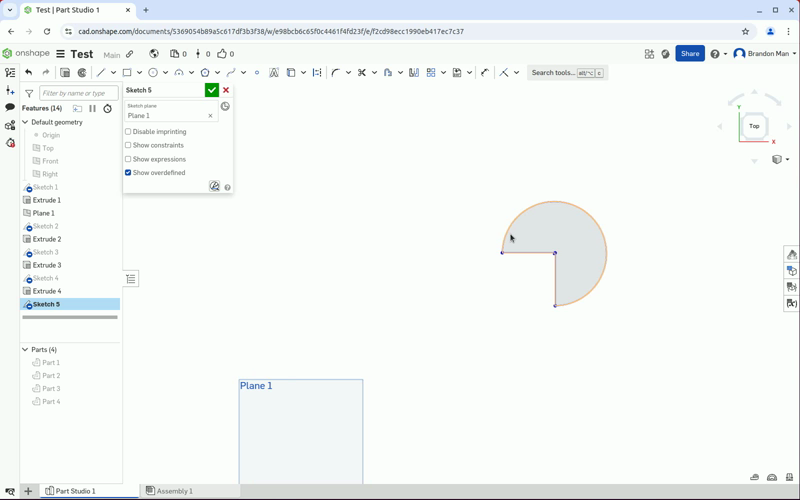
scroll(6)
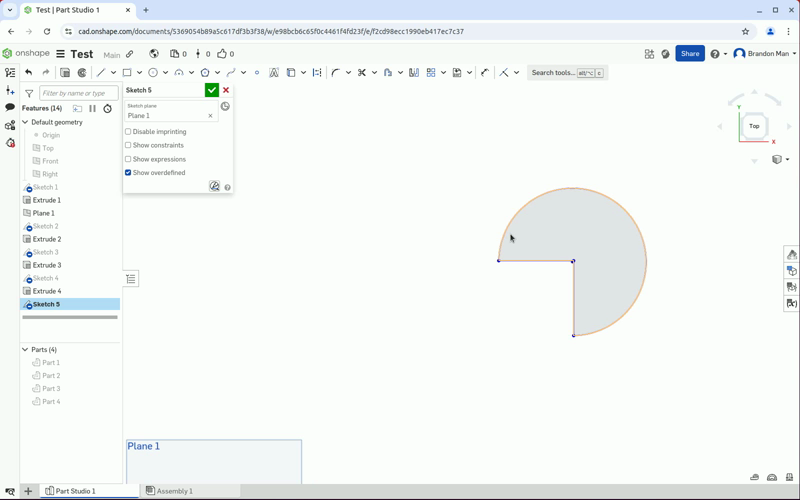
scroll(6)
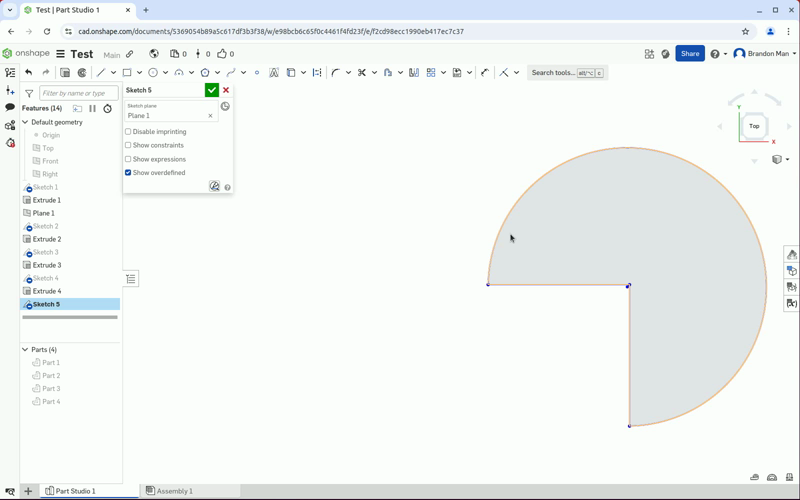
click(510, 233)
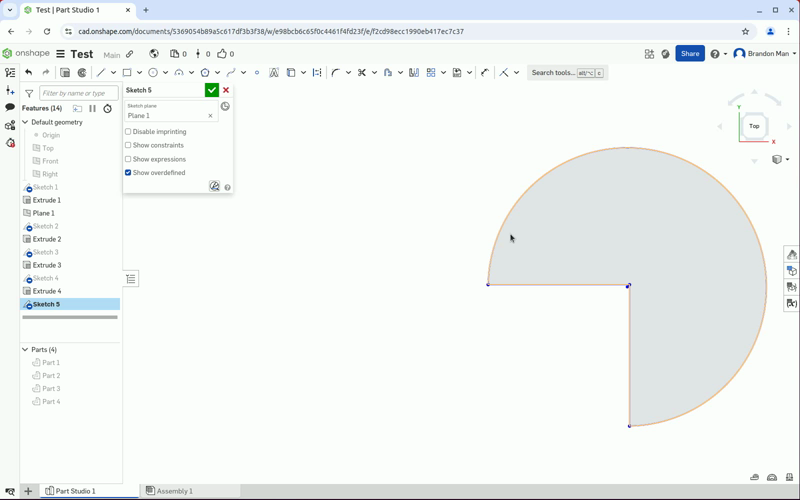
scroll(-6)
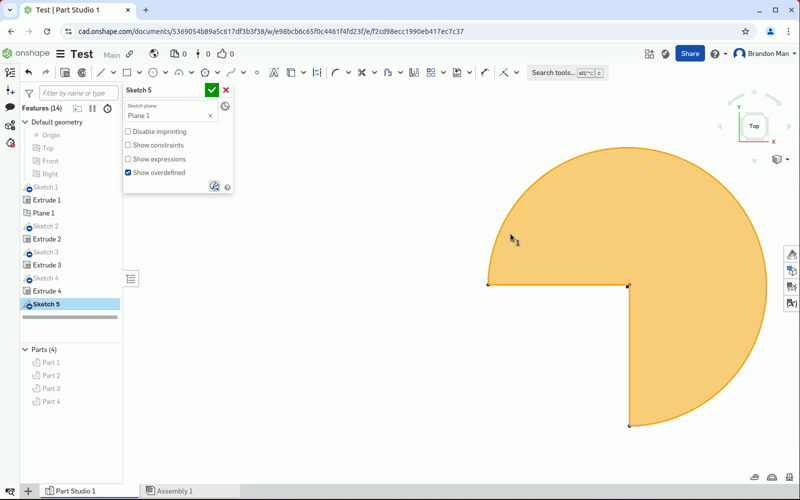
scroll(-6)
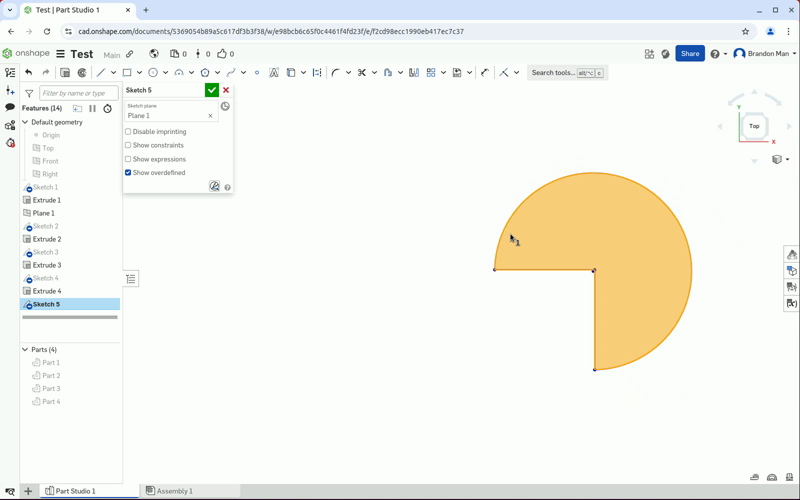
scroll(-6)
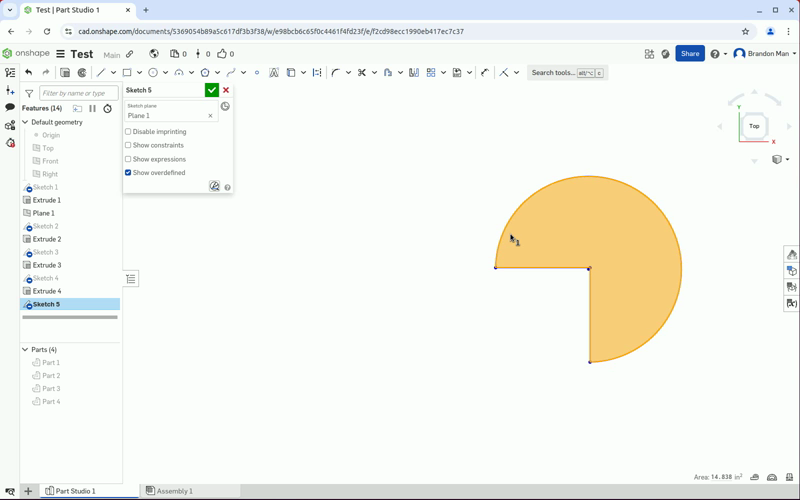
scroll(-6)
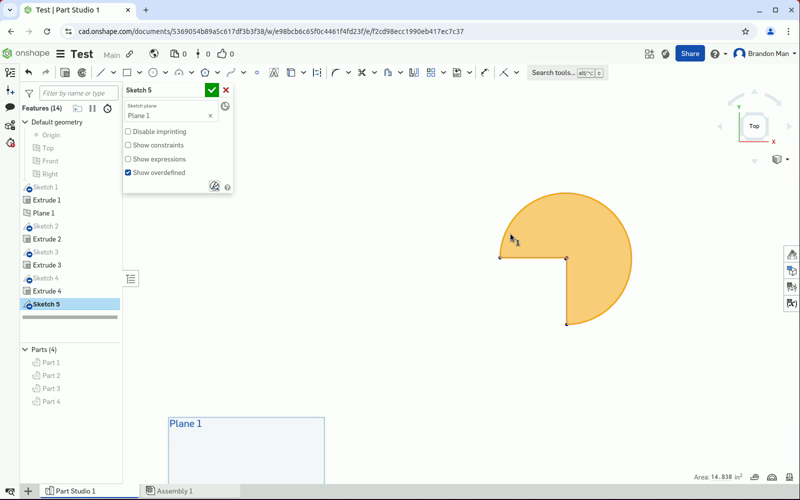
scroll(-6)
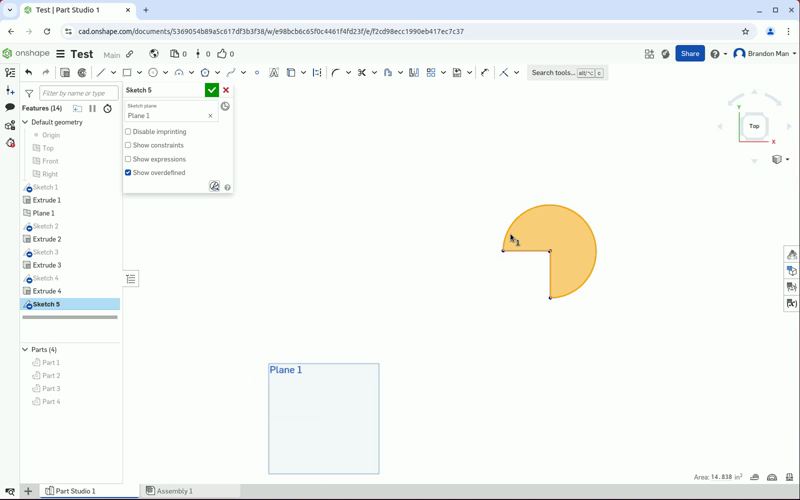
scroll(-6)
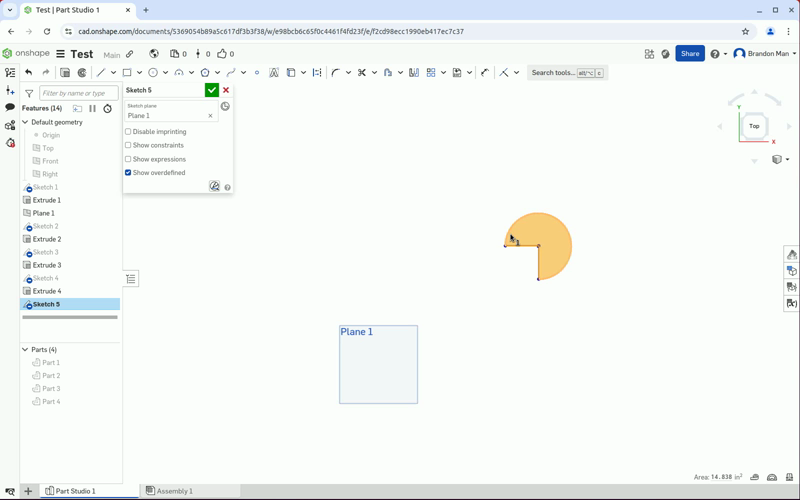
scroll(-6)
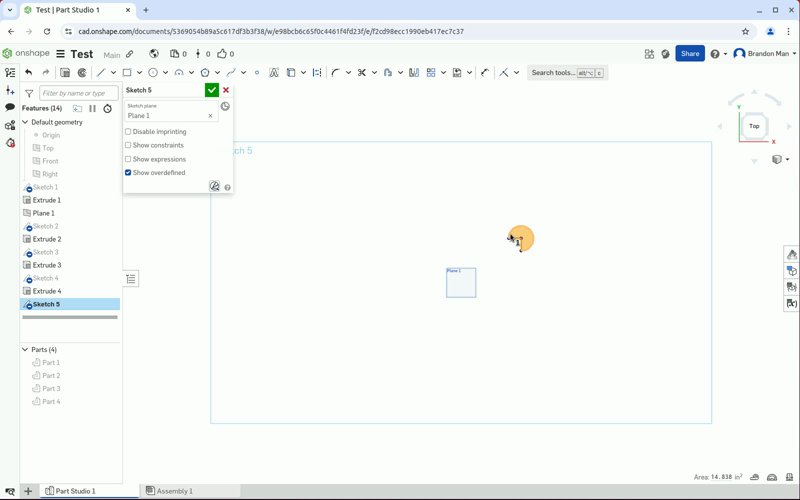
mouse_move(73, 352)
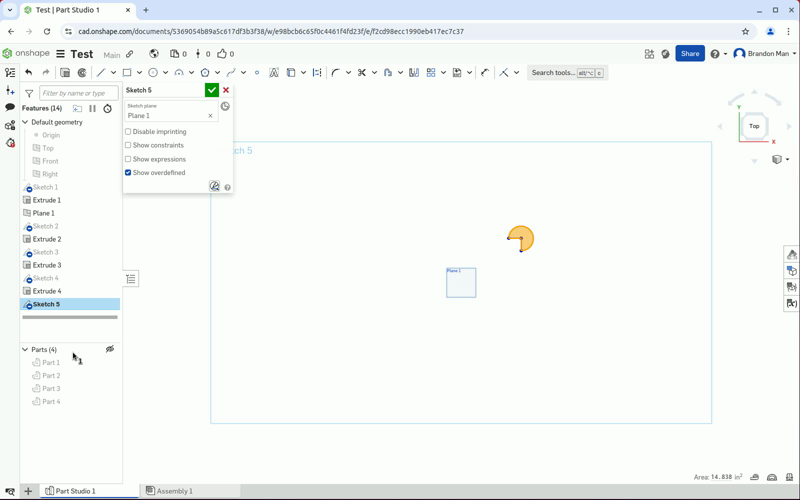
key(shift+y)
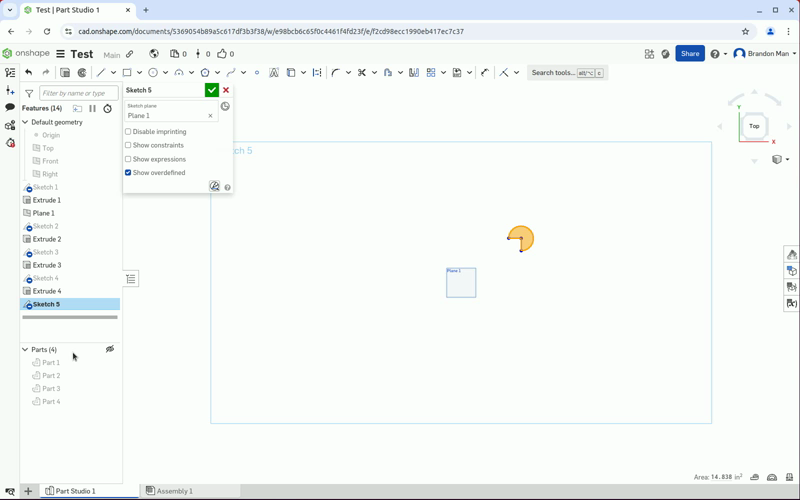
key(shift+e)
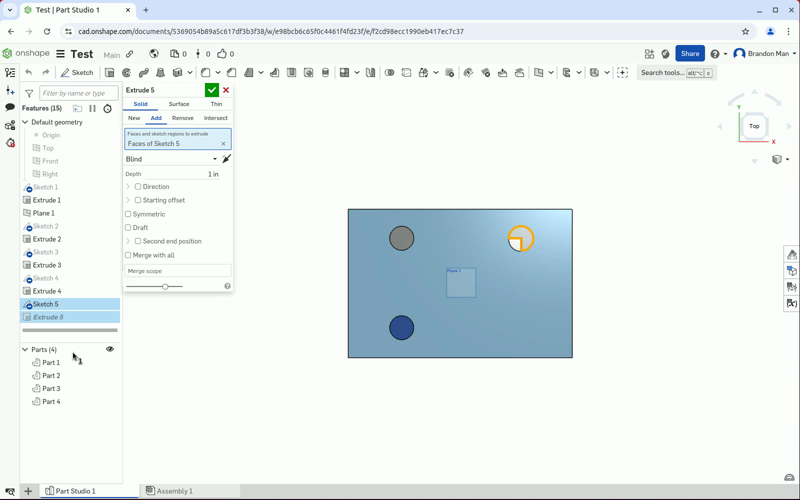
mouse_move(143, 106)
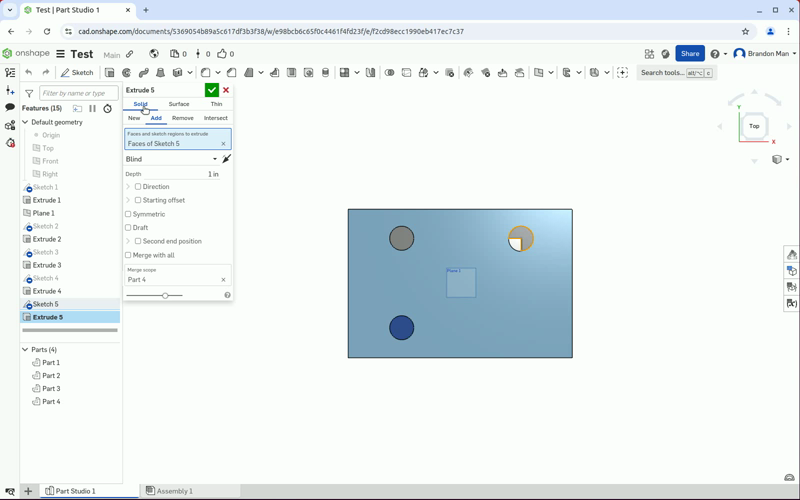
click(143, 106)
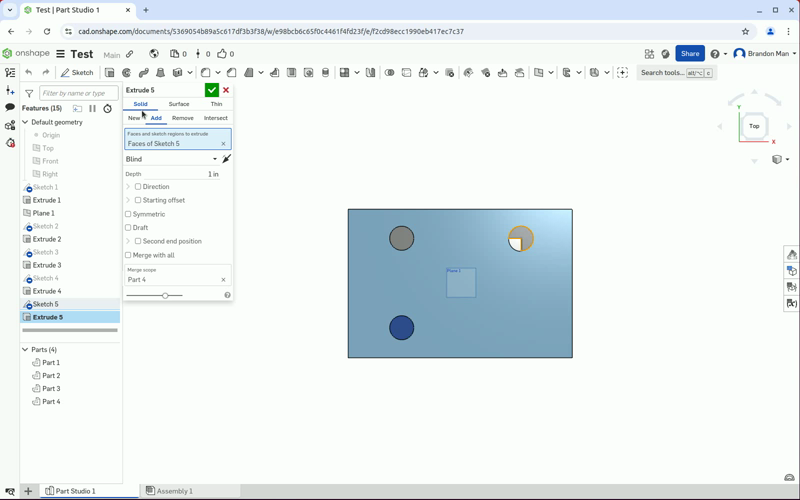
mouse_move(137, 120)
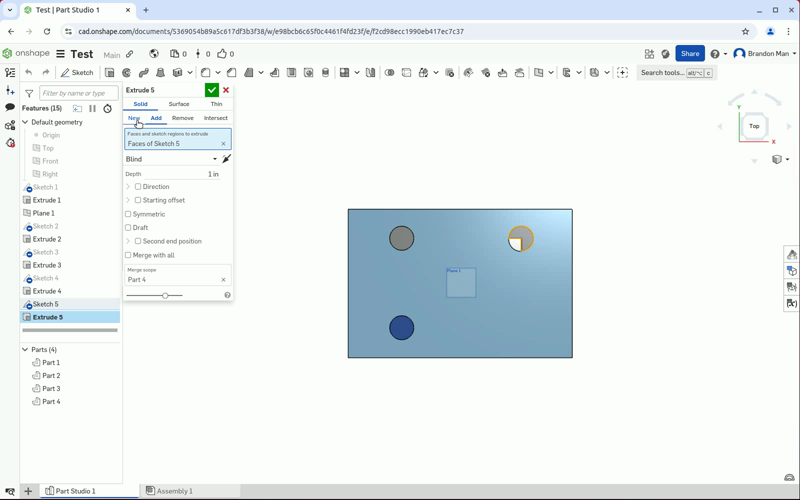
click(137, 120)
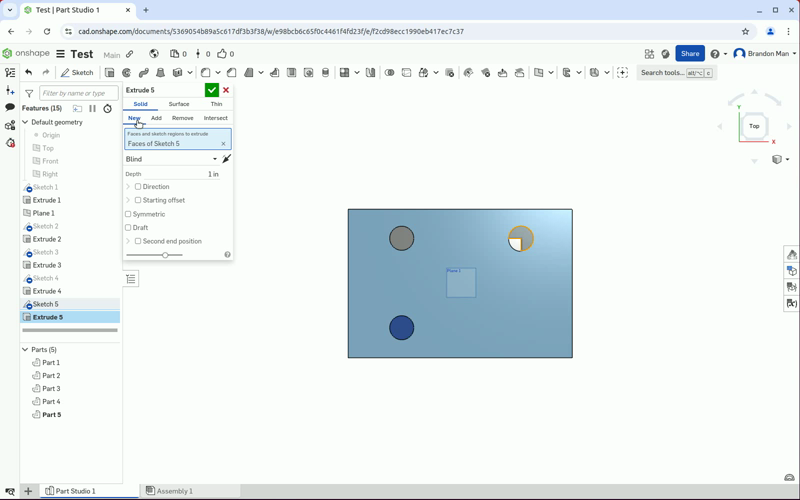
key(tab, 4)
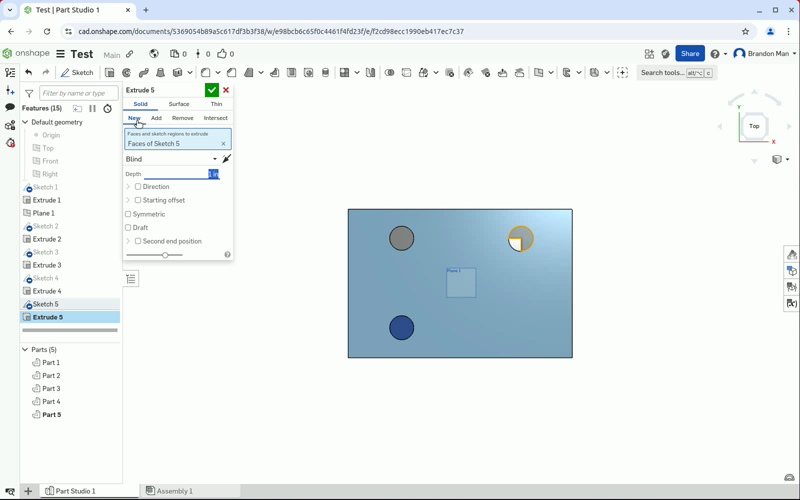
text(15.405)
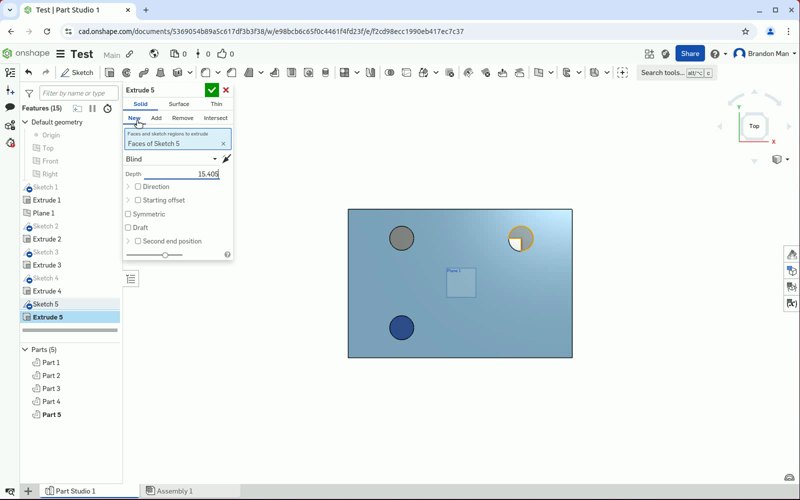
key(enter)
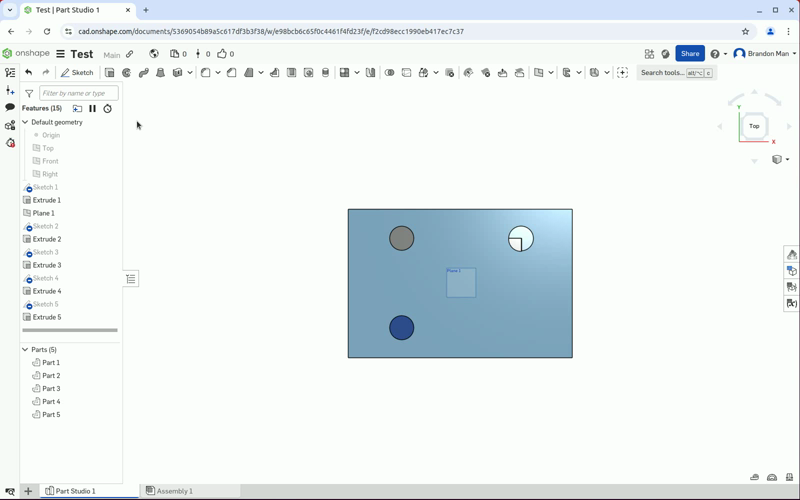
key(shift+h)
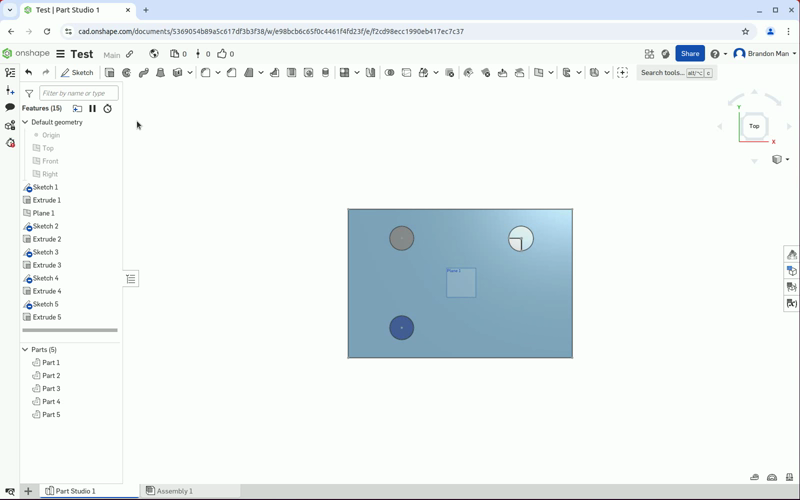
key(shift+h)
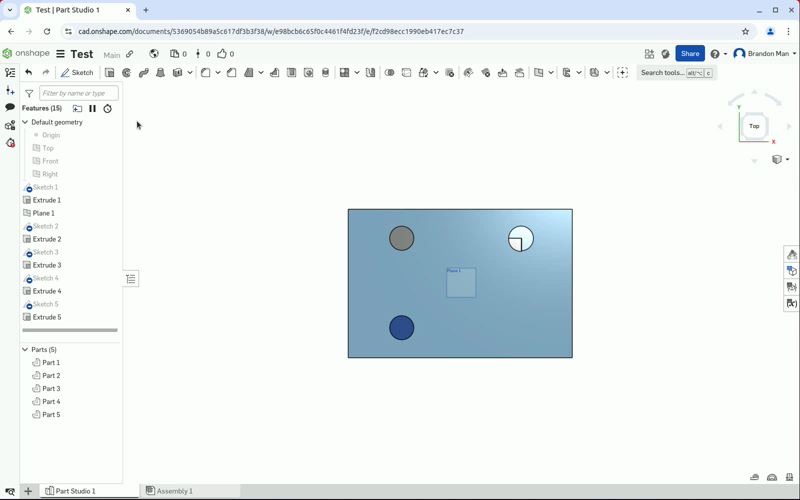
mouse_move(73, 189)
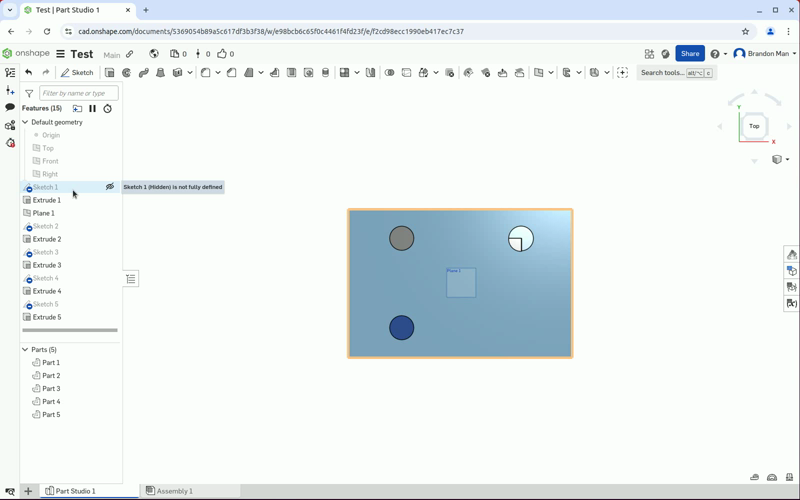
click(73, 189)
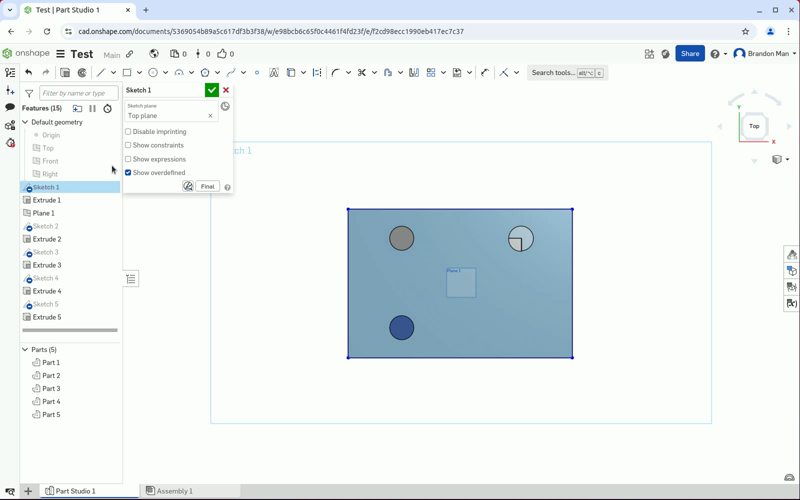
mouse_move(229, 92)
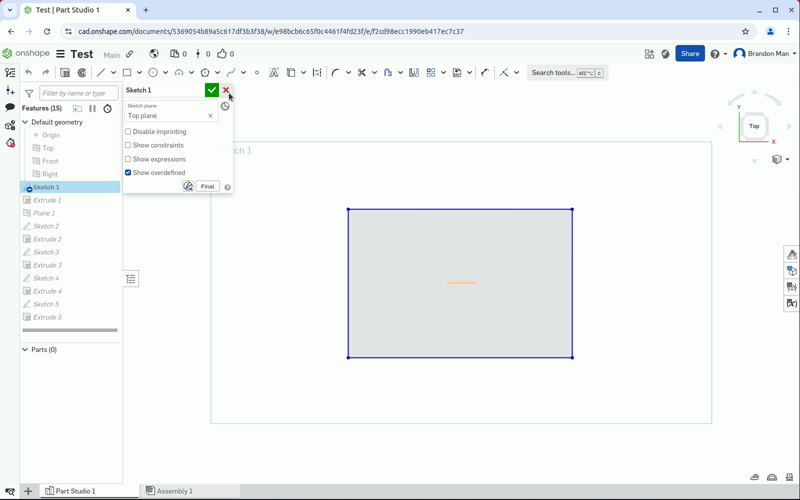
click(229, 92)
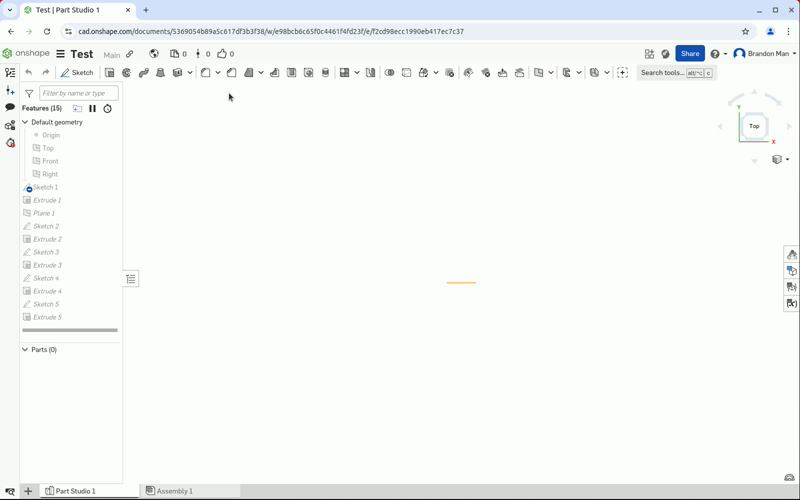
key(shift+s)
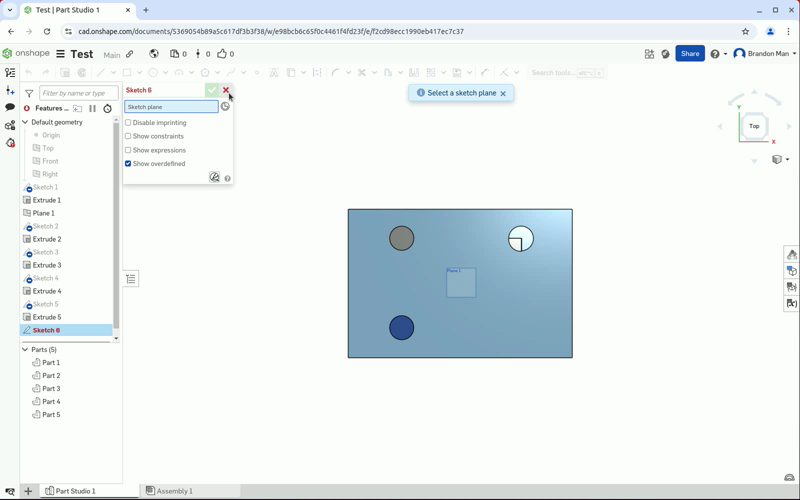
mouse_move(69, 215)
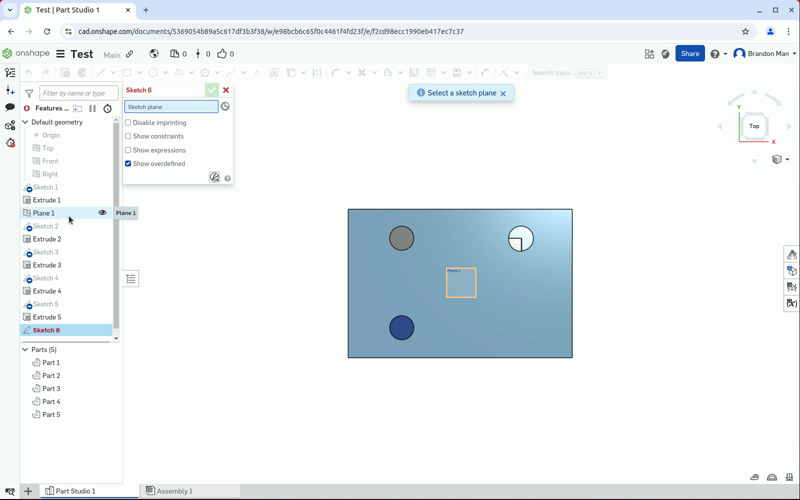
click(69, 215)
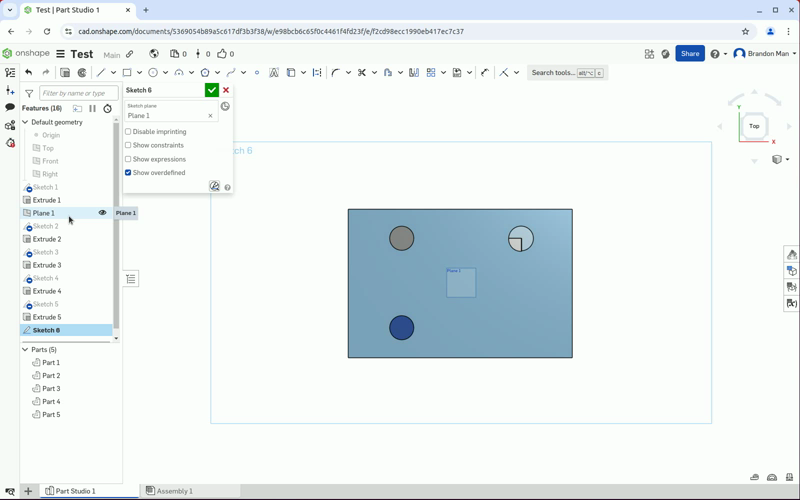
mouse_move(73, 352)
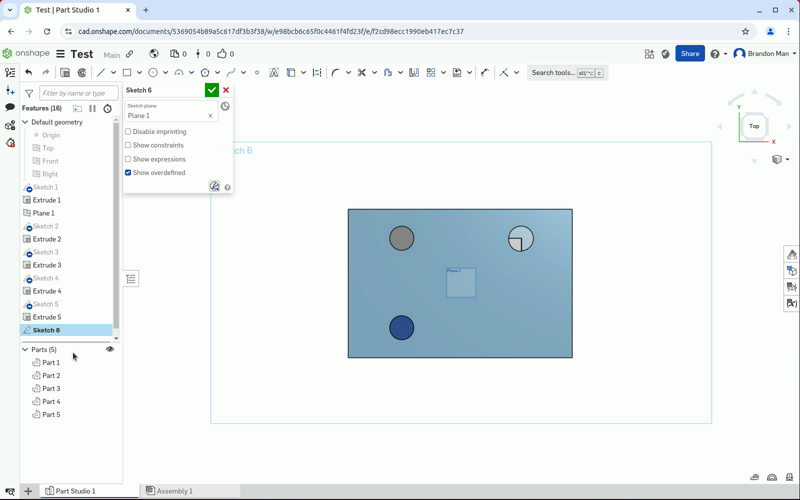
key(y)
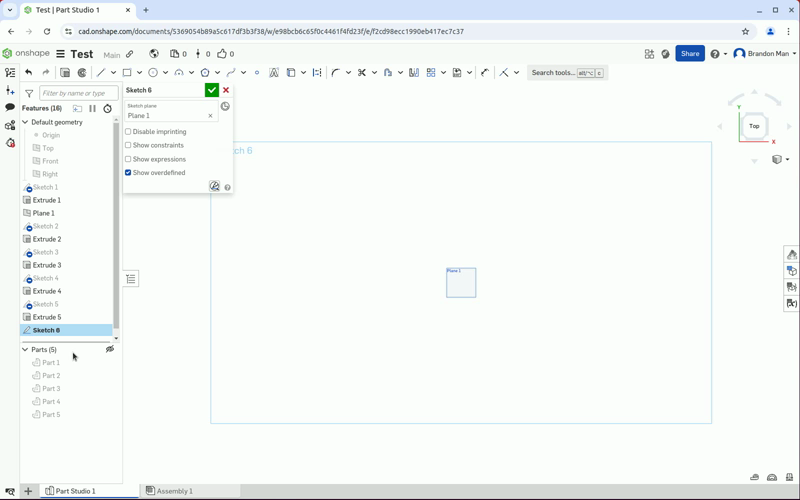
key(l)
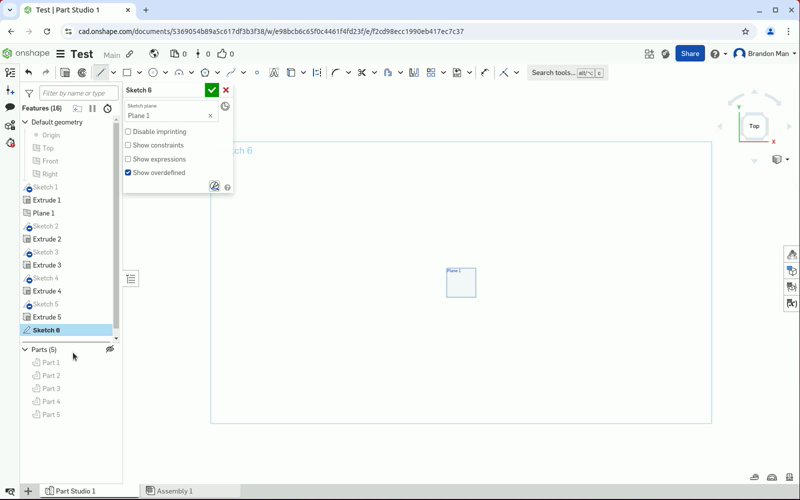
key_down(shift)
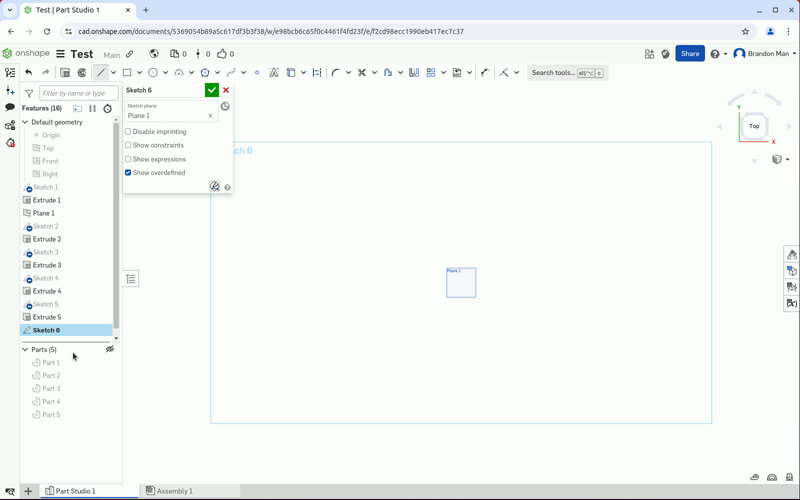
mouse_move(508, 327)
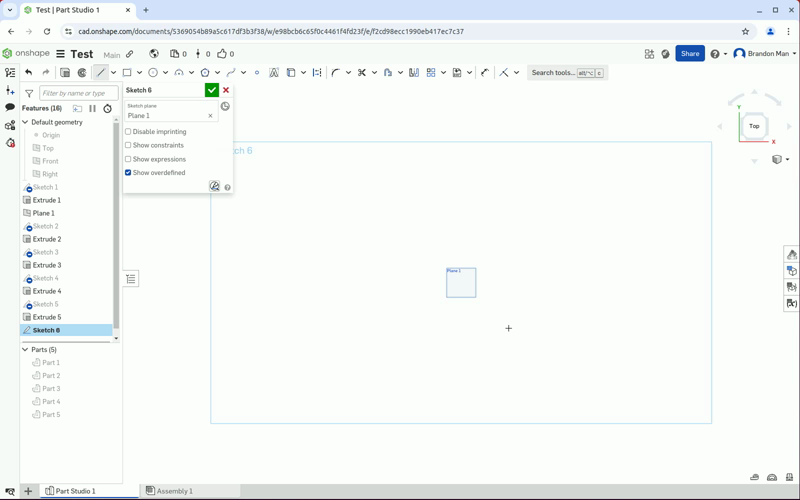
click(508, 327)
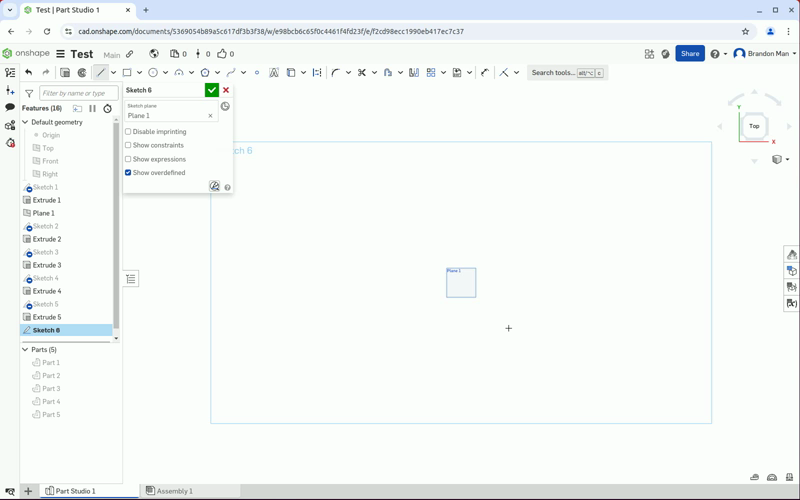
key_up(shift)
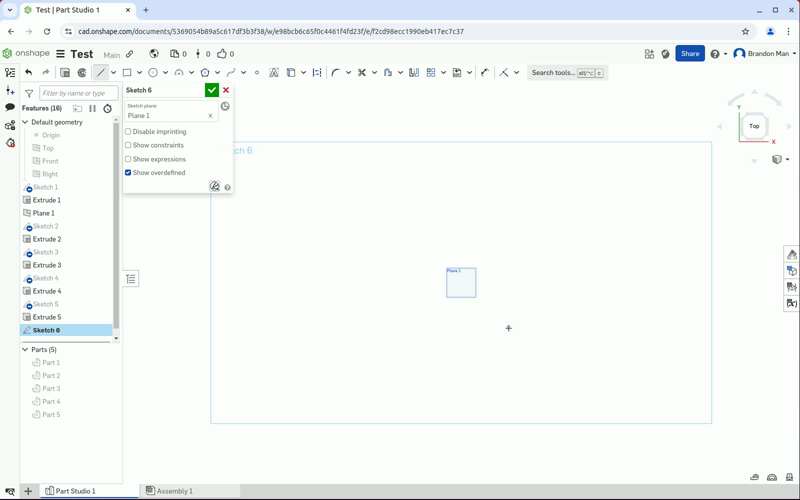
key_down(shift)
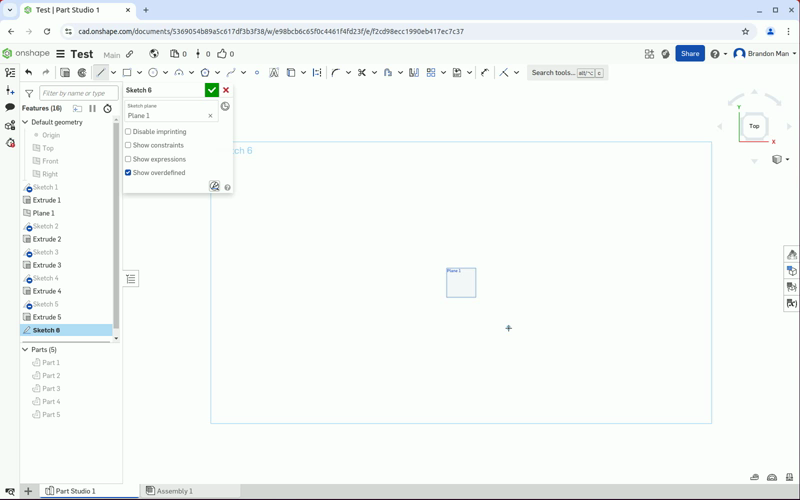
mouse_move(538, 327)
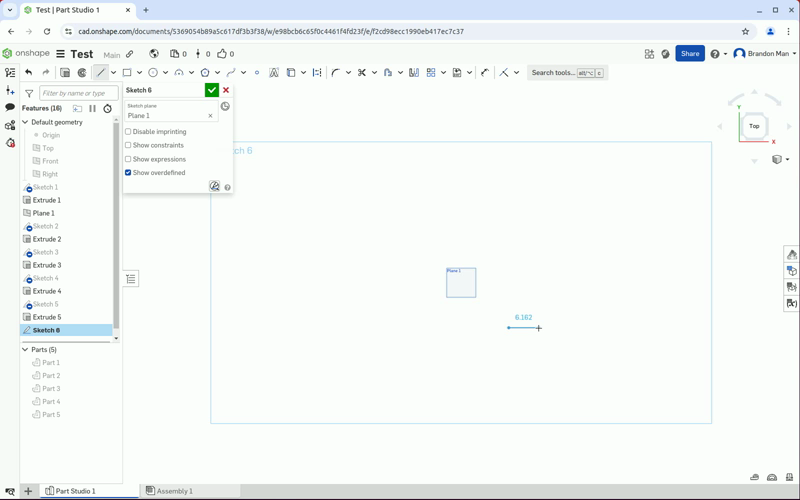
mouse_move(521, 327)
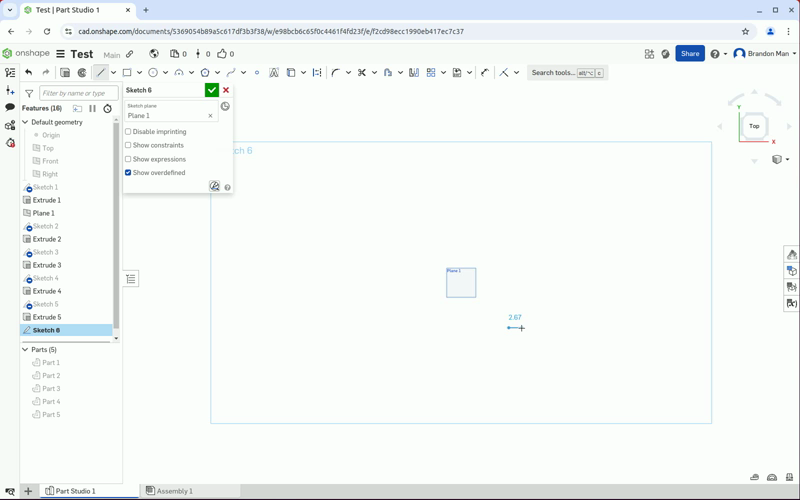
click(521, 327)
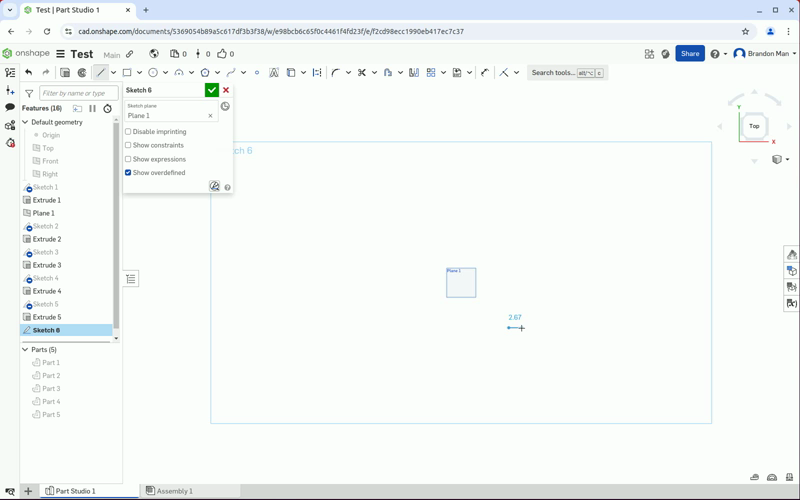
key_up(shift)
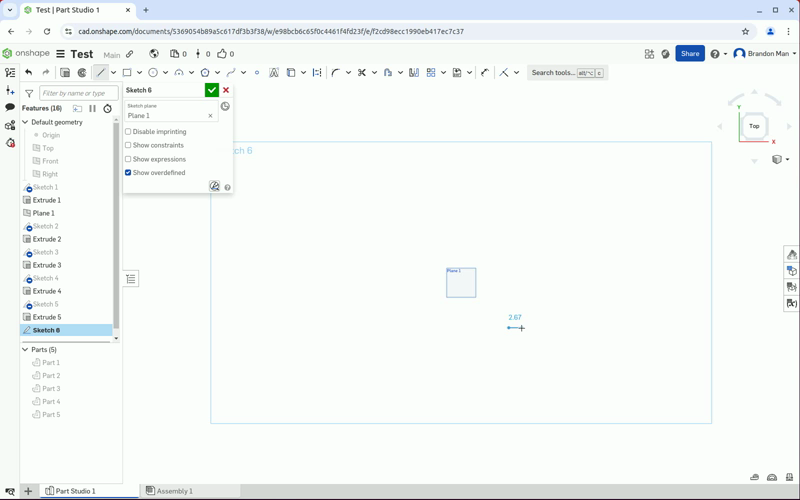
key_down(shift)
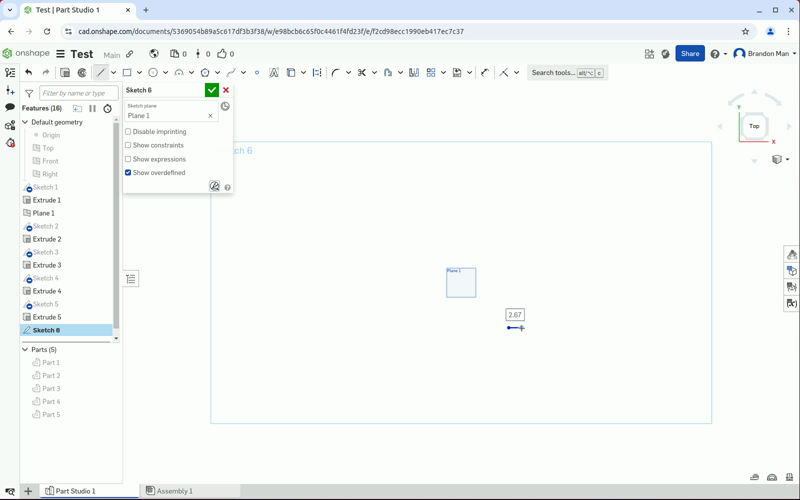
mouse_move(551, 327)
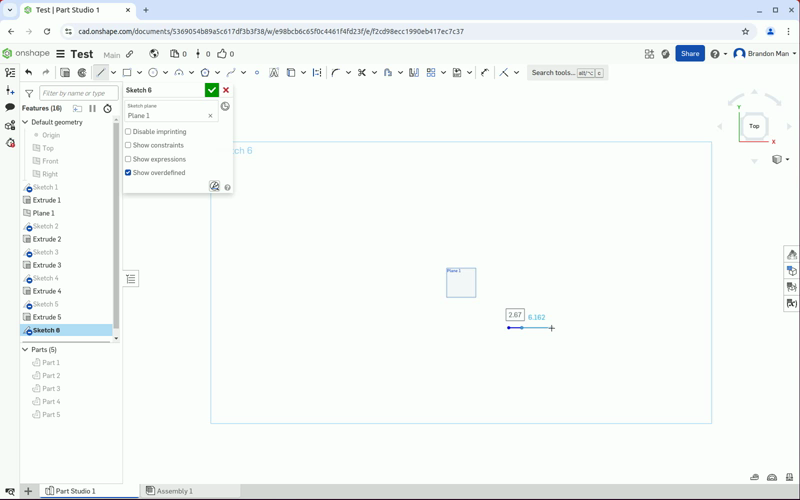
mouse_move(521, 314)
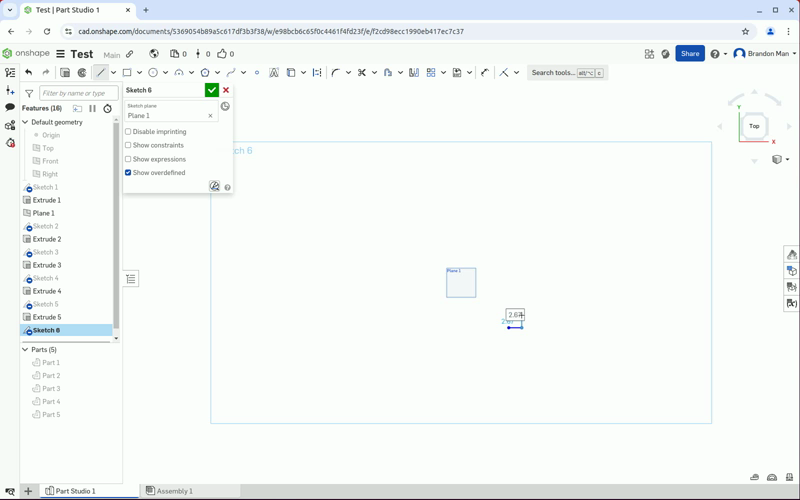
click(521, 314)
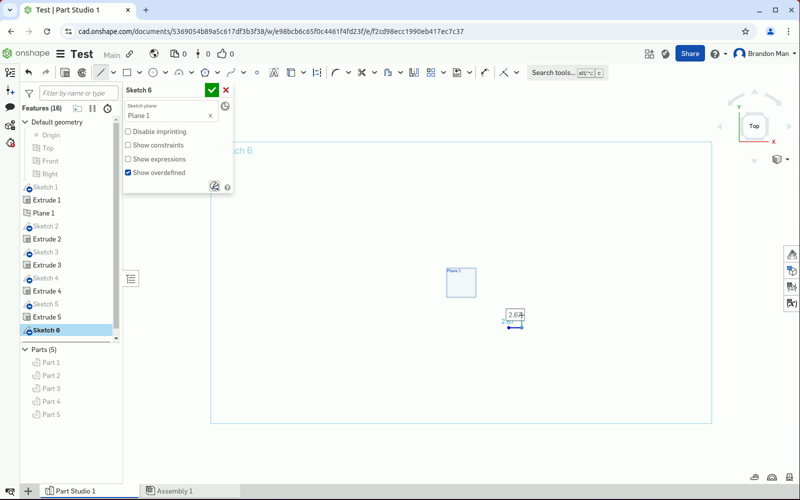
key_up(shift)
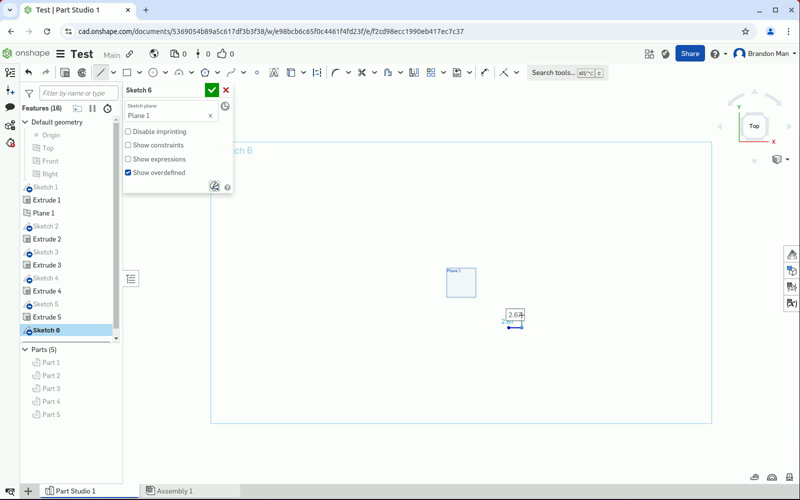
key(esc)
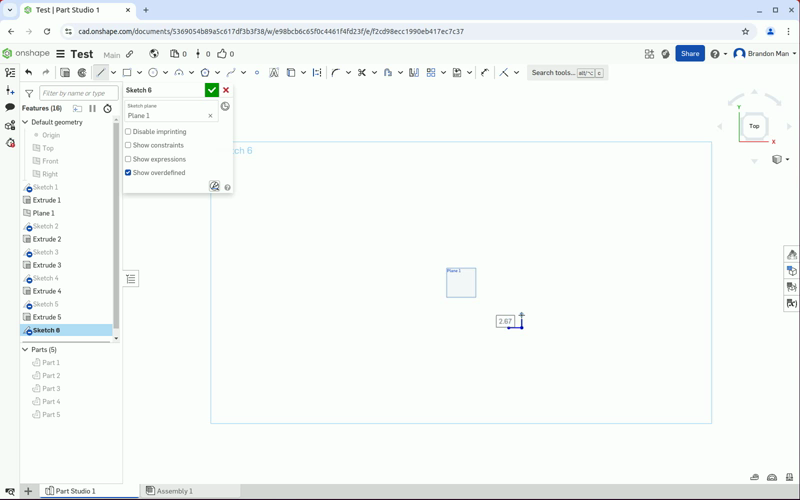
key(a)
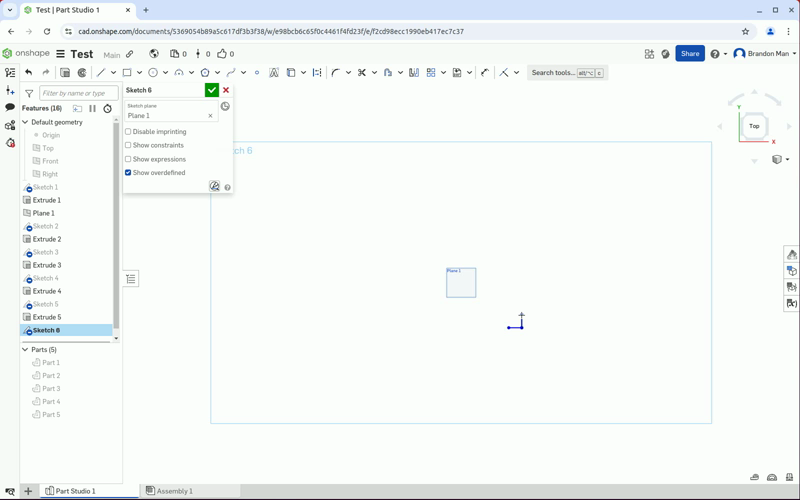
mouse_move(521, 314)
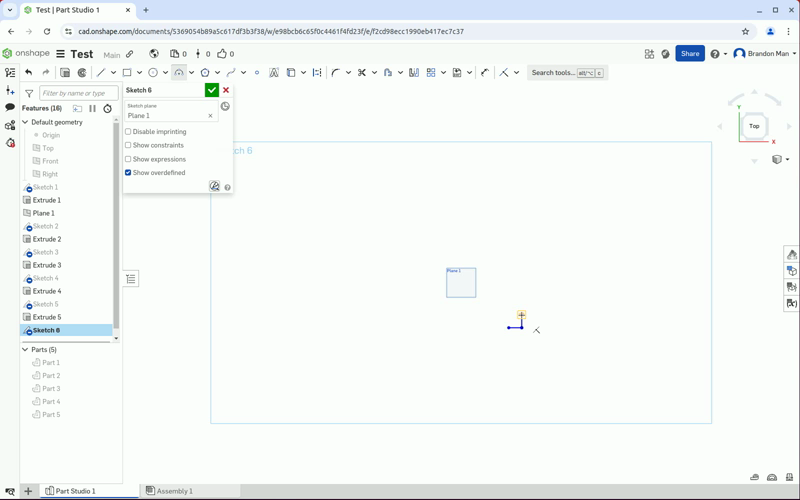
click(521, 314)
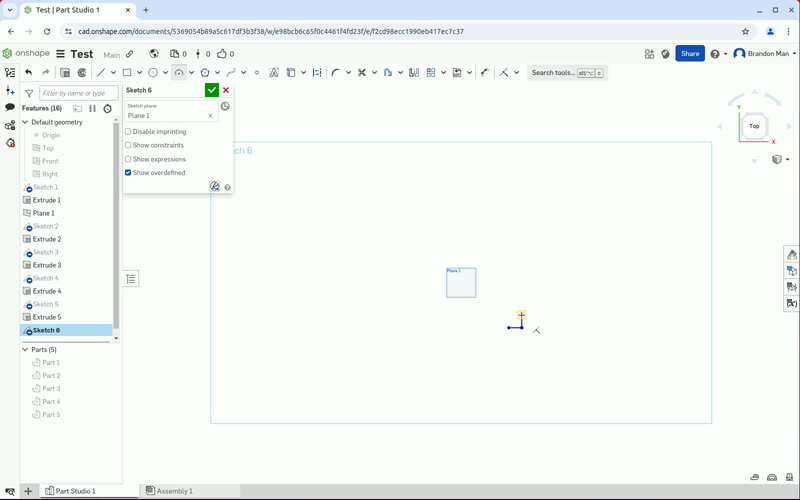
mouse_move(508, 327)
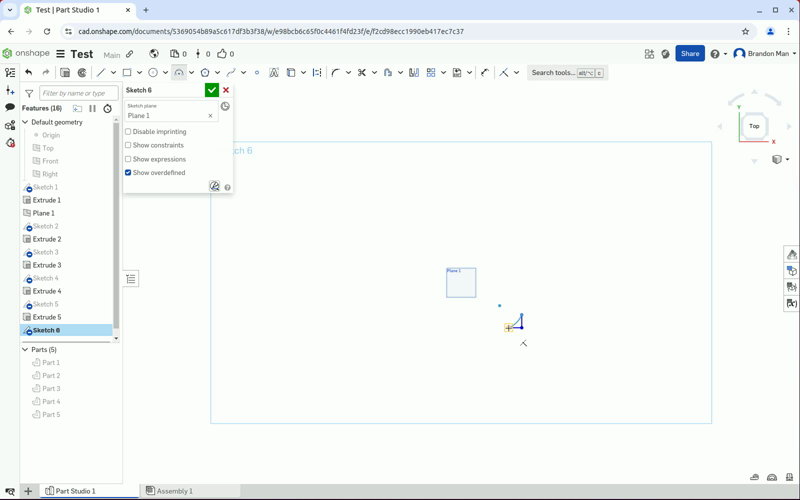
click(508, 327)
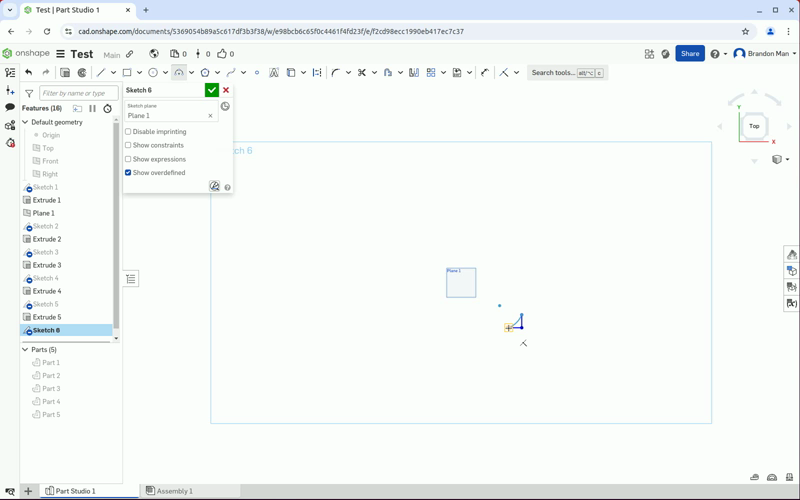
key_down(shift)
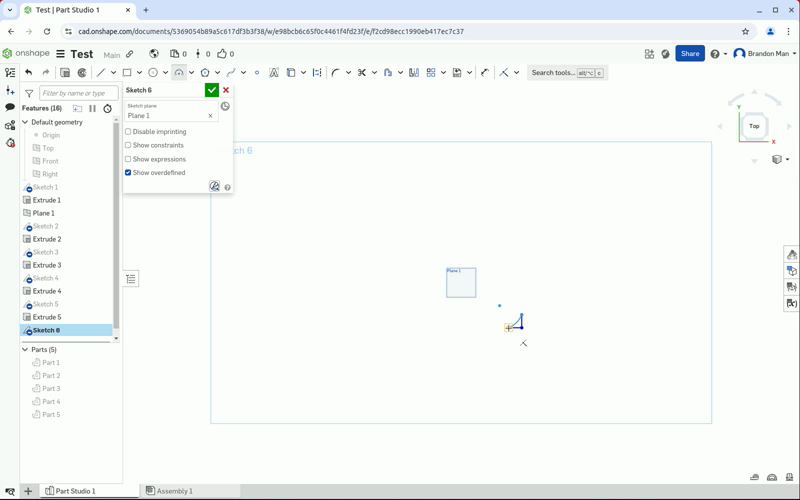
mouse_move(512, 318)
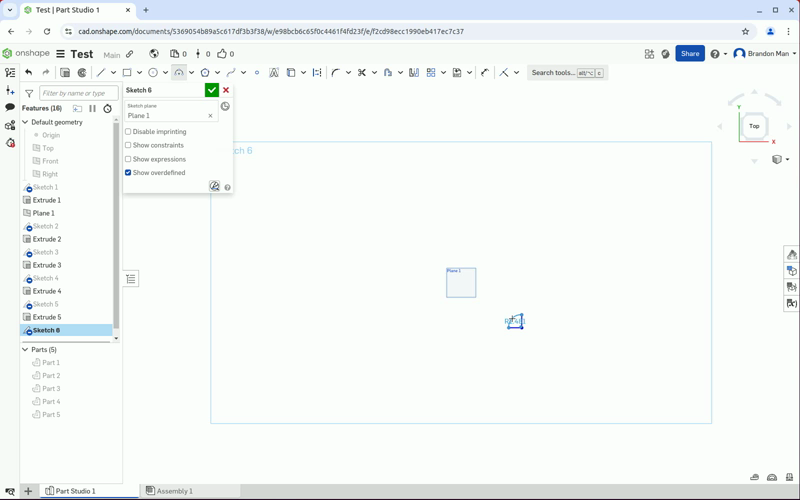
click(512, 318)
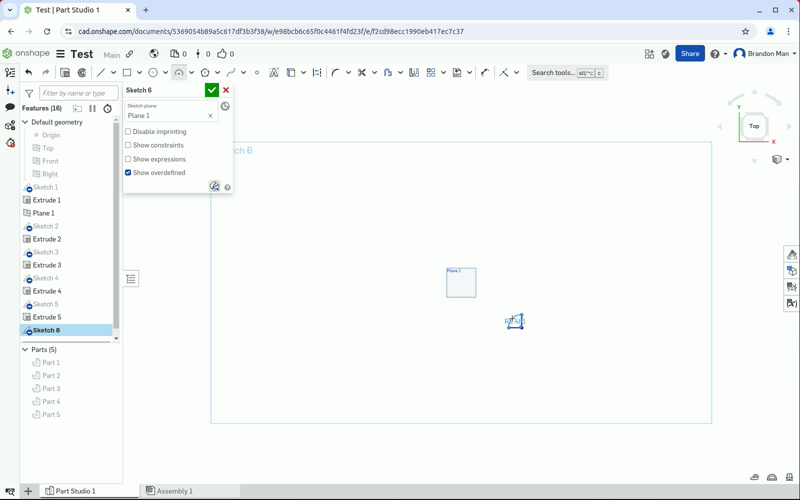
key_up(shift)
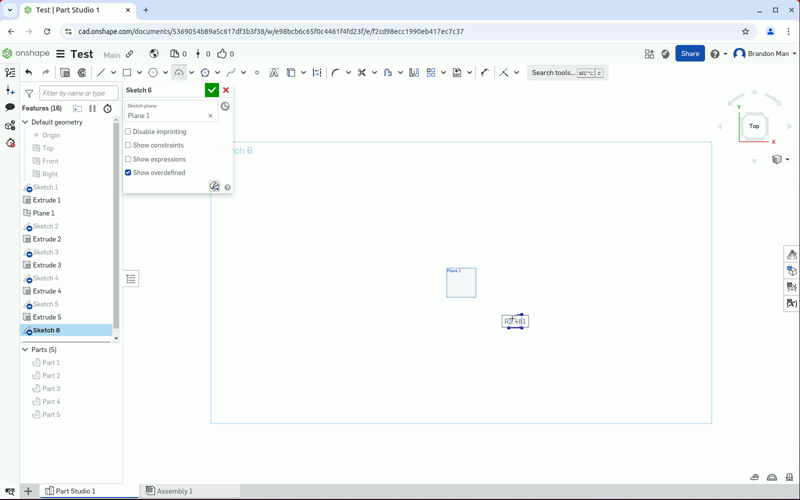
key(esc)
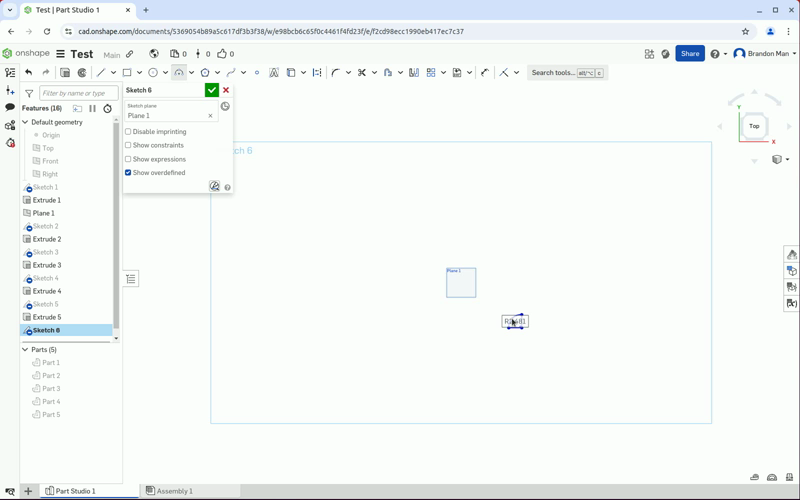
mouse_move(518, 327)
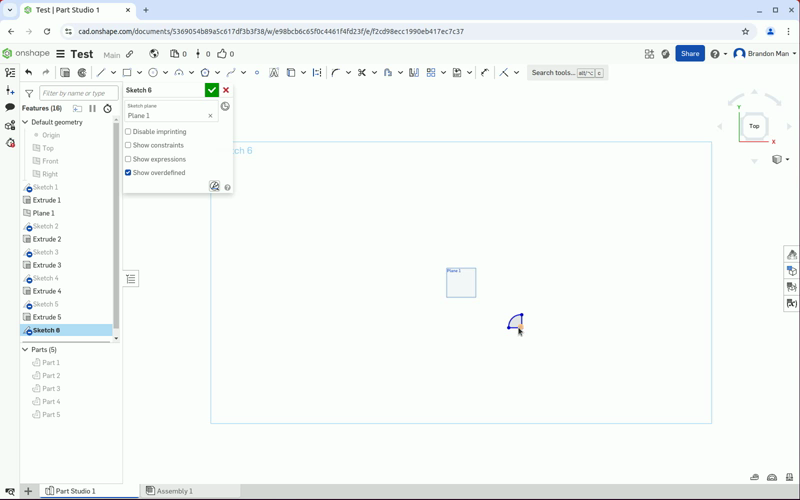
scroll(6)
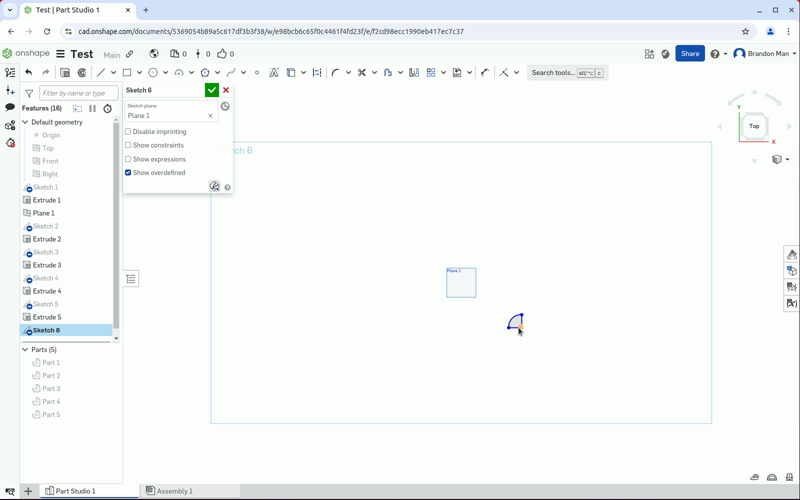
scroll(6)
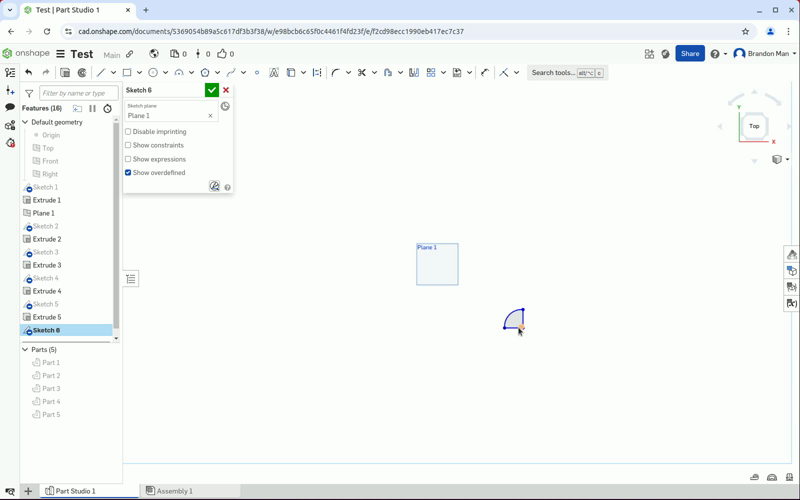
scroll(6)
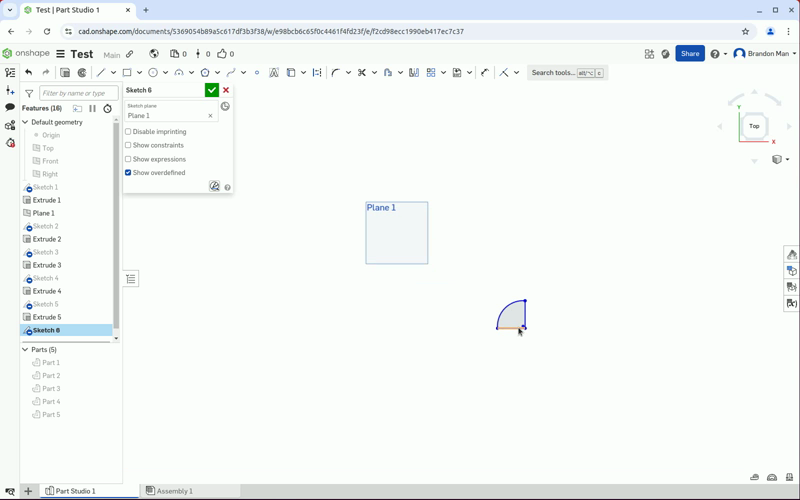
scroll(6)
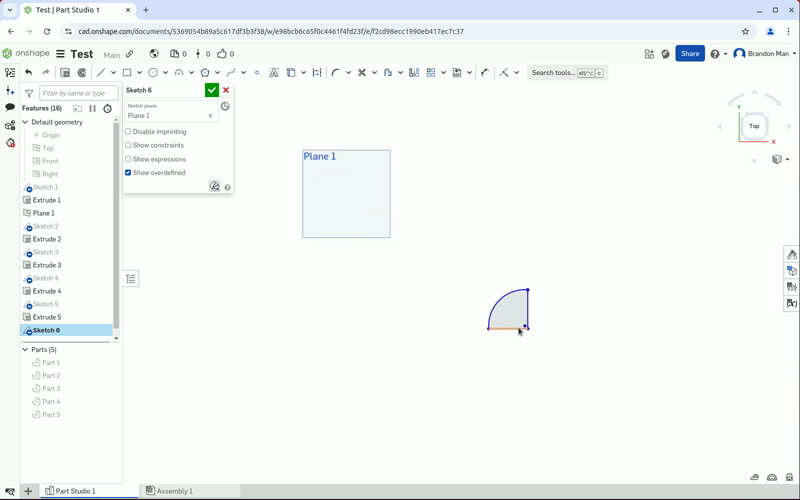
scroll(6)
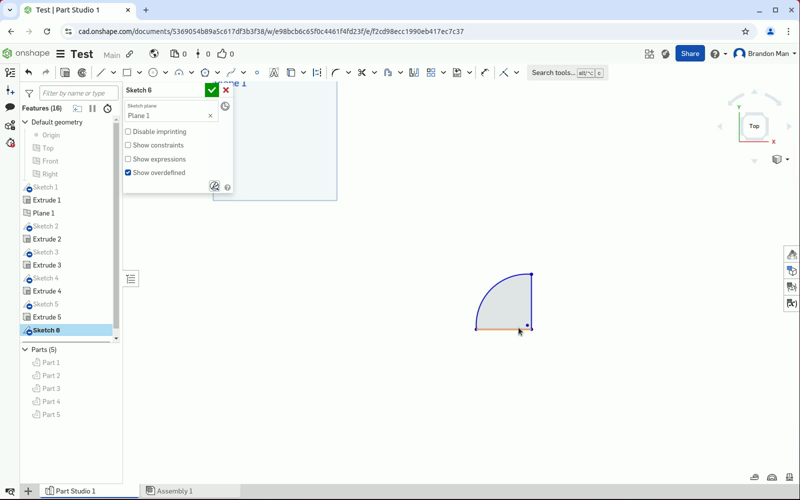
scroll(6)
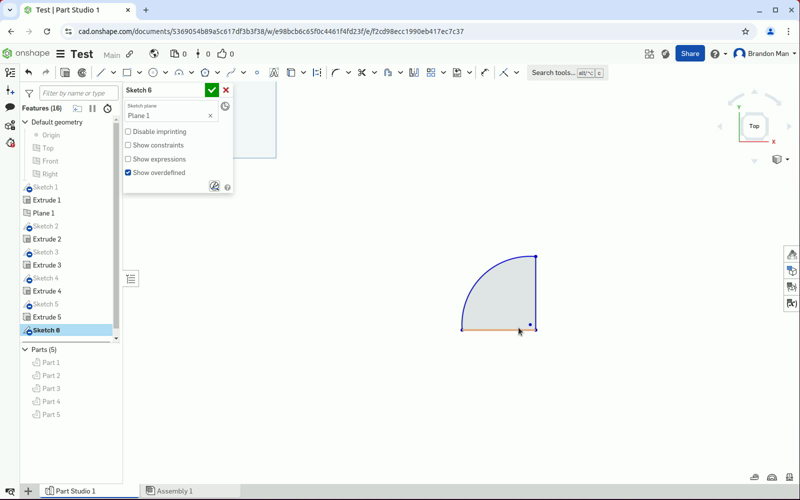
scroll(6)
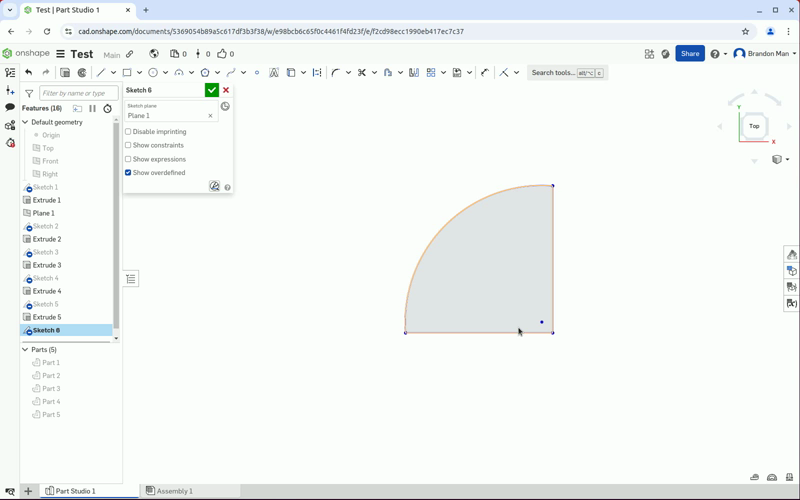
click(518, 327)
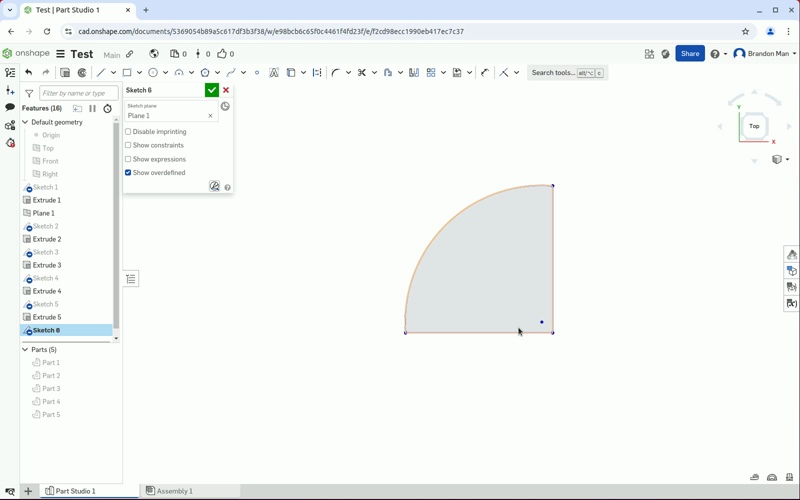
scroll(-6)
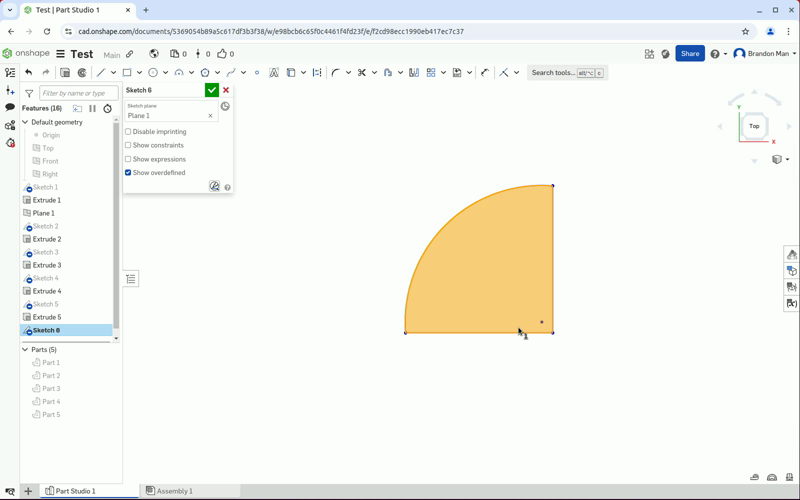
scroll(-6)
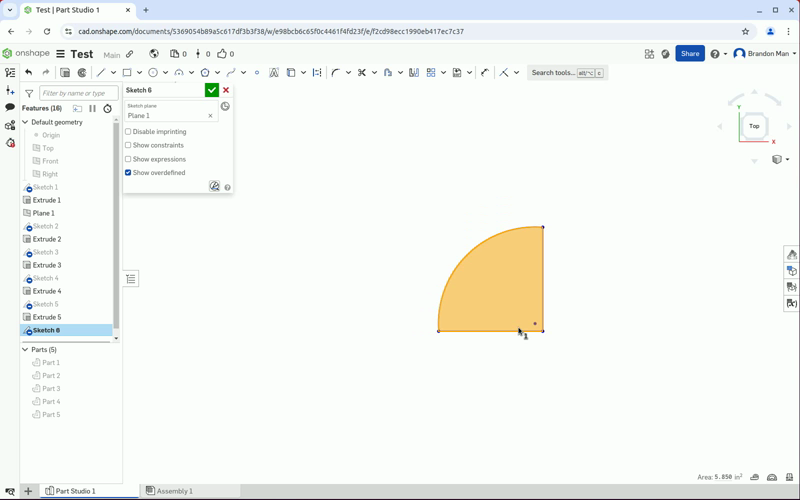
scroll(-6)
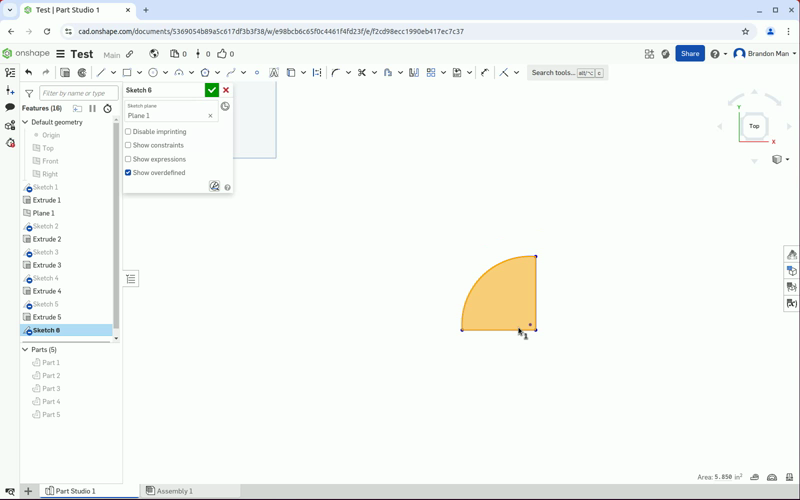
scroll(-6)
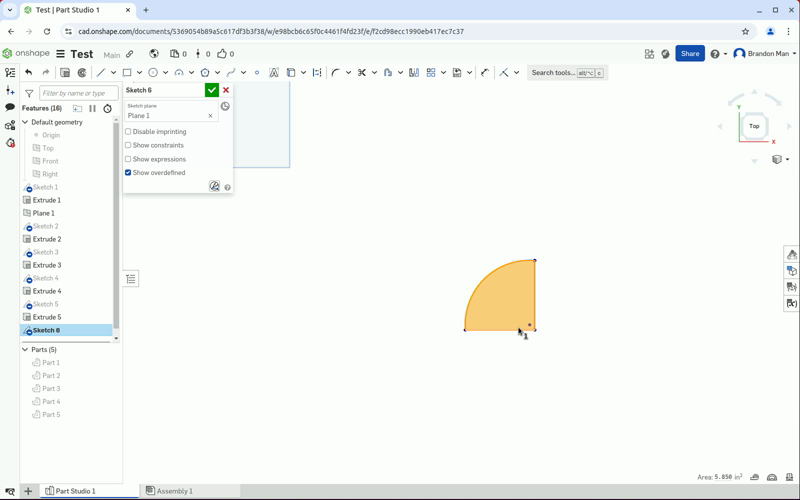
scroll(-6)
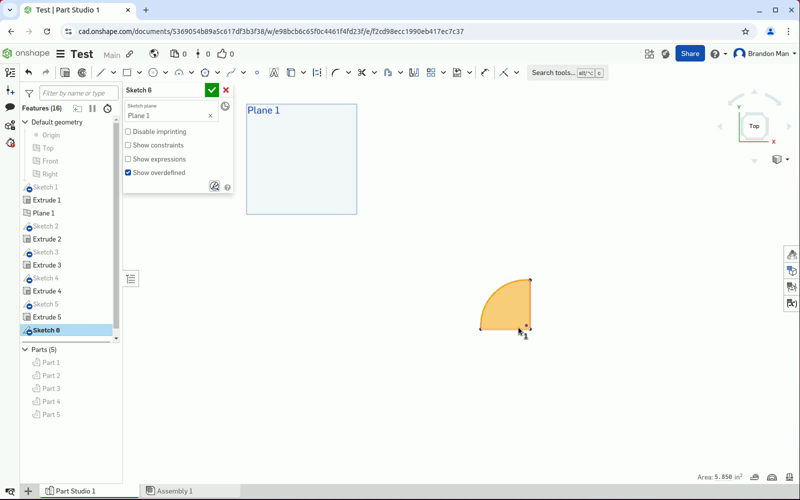
scroll(-6)
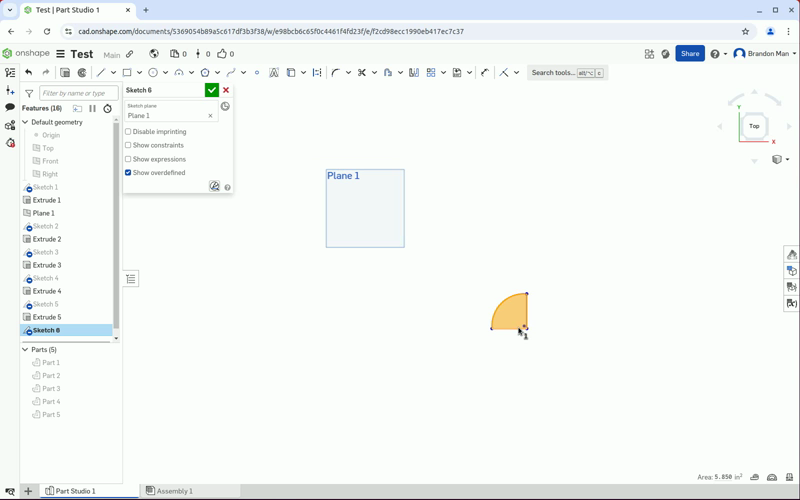
scroll(-6)
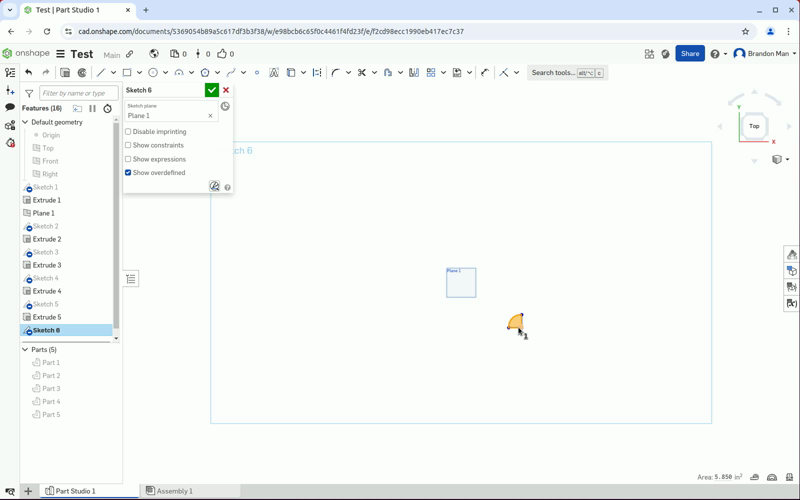
mouse_move(73, 352)
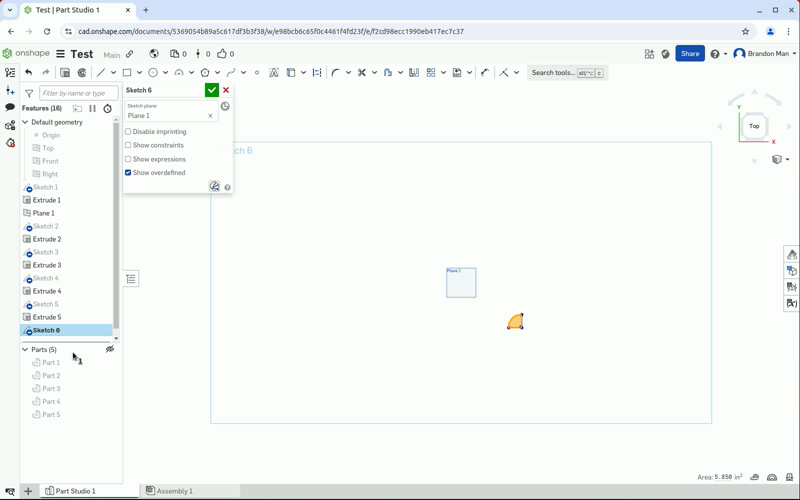
key(shift+y)
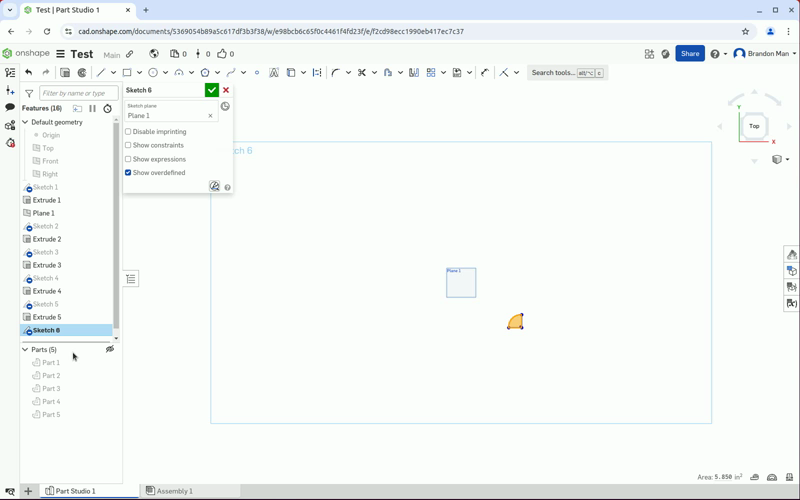
key(shift+e)
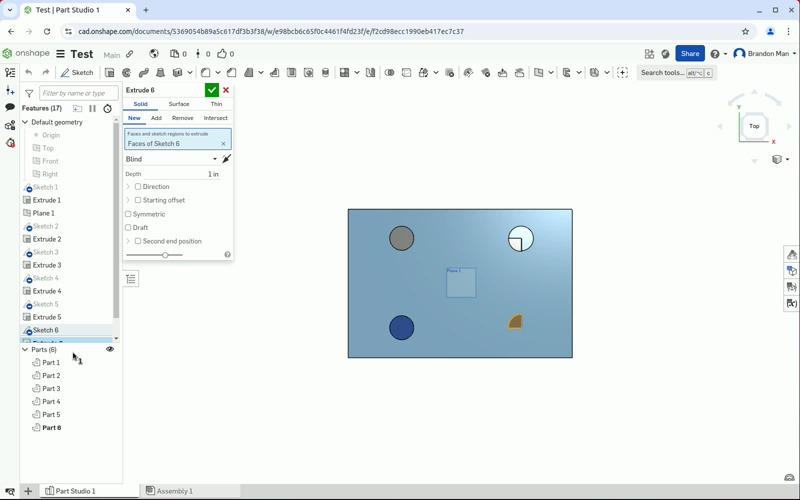
mouse_move(143, 106)
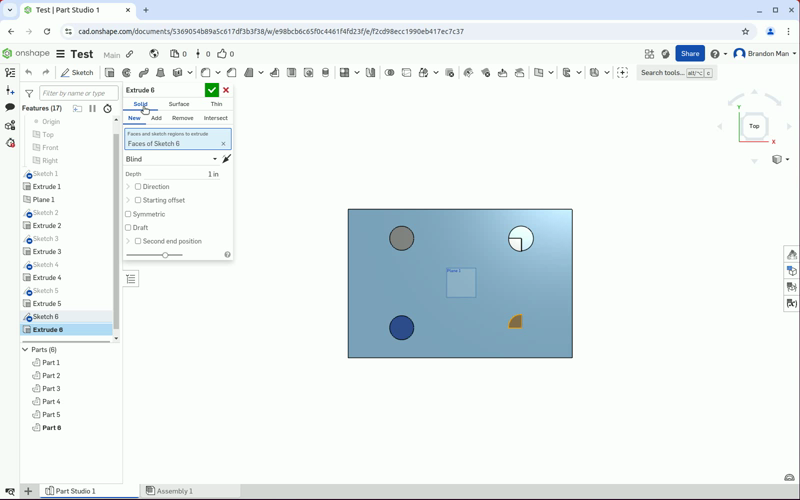
click(143, 106)
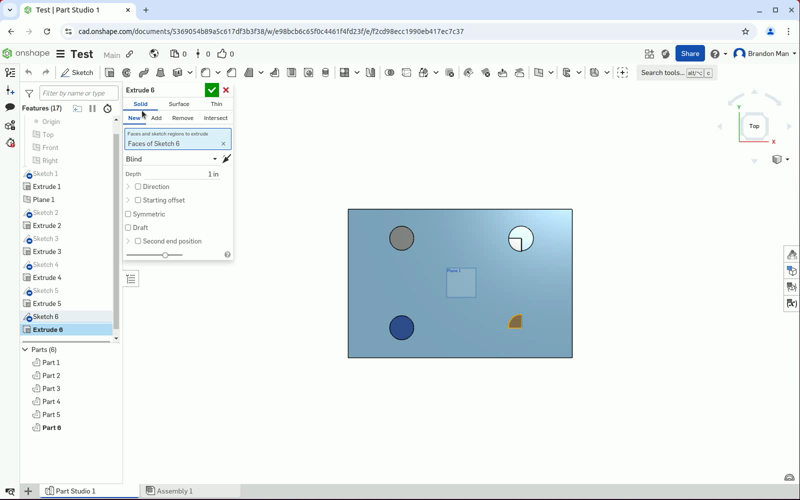
mouse_move(137, 120)
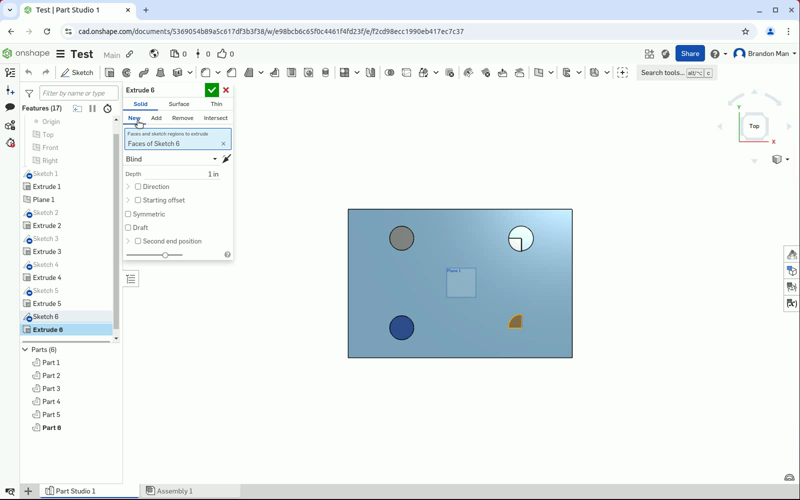
click(137, 120)
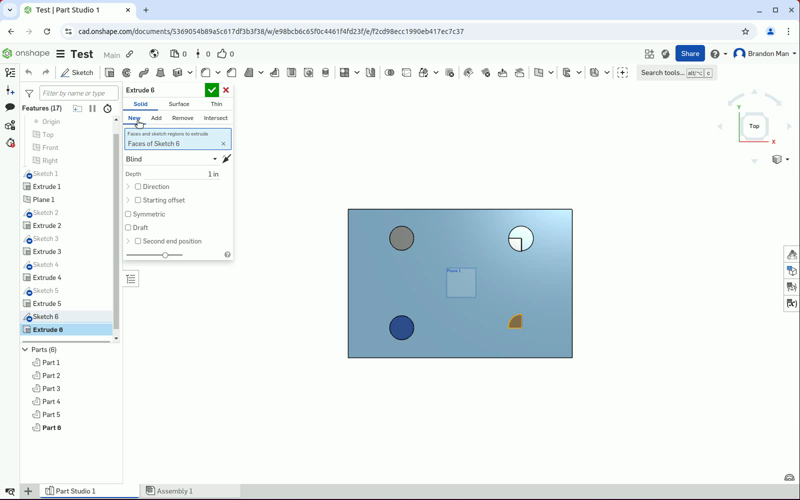
key(tab, 4)
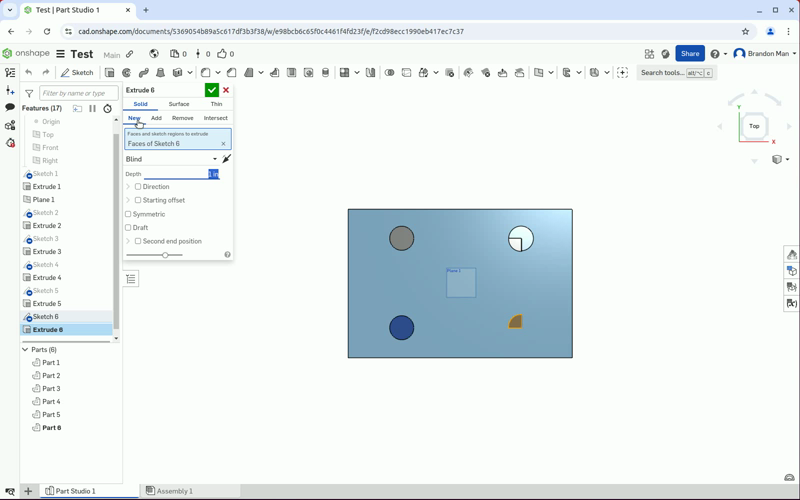
text(15.405)
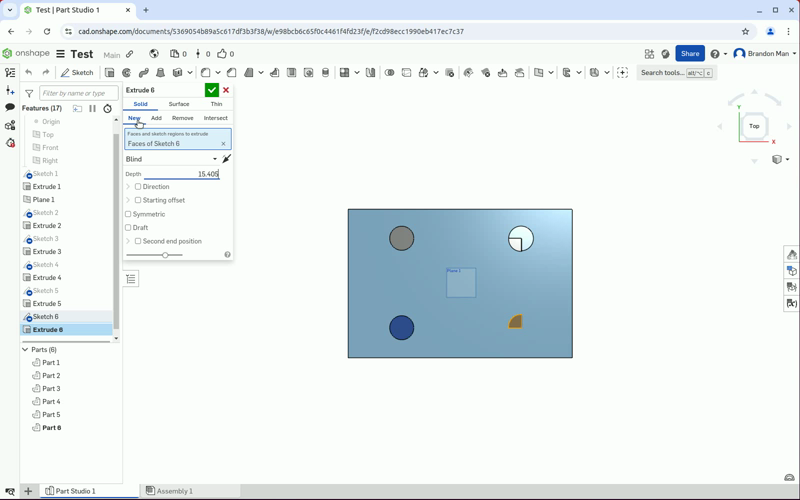
key(enter)
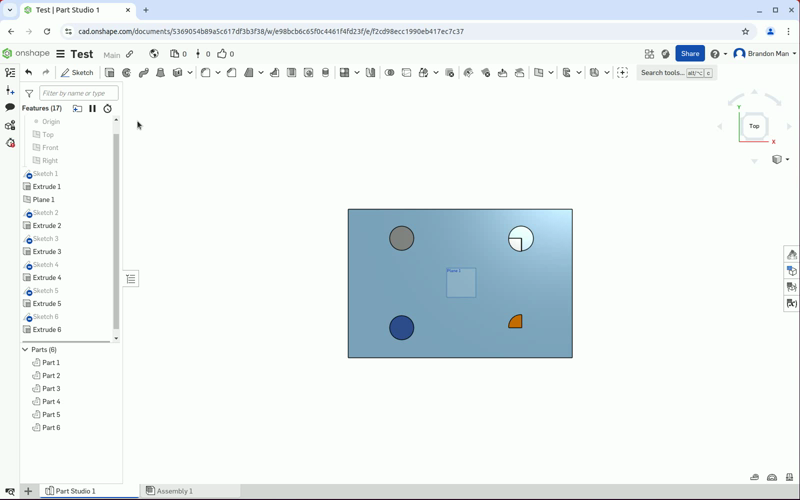
key(shift+h)
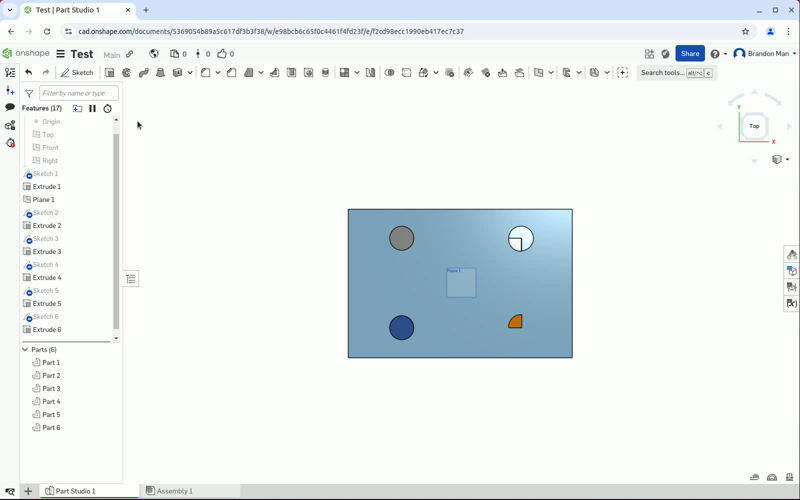
key(shift+h)
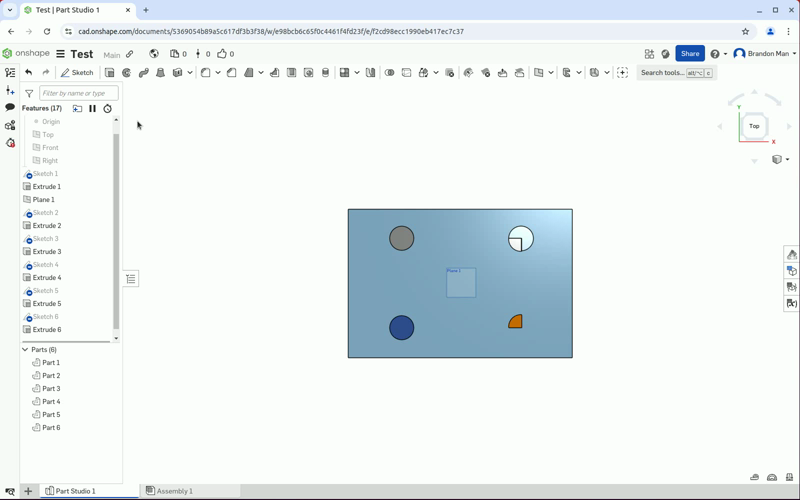
mouse_move(69, 176)
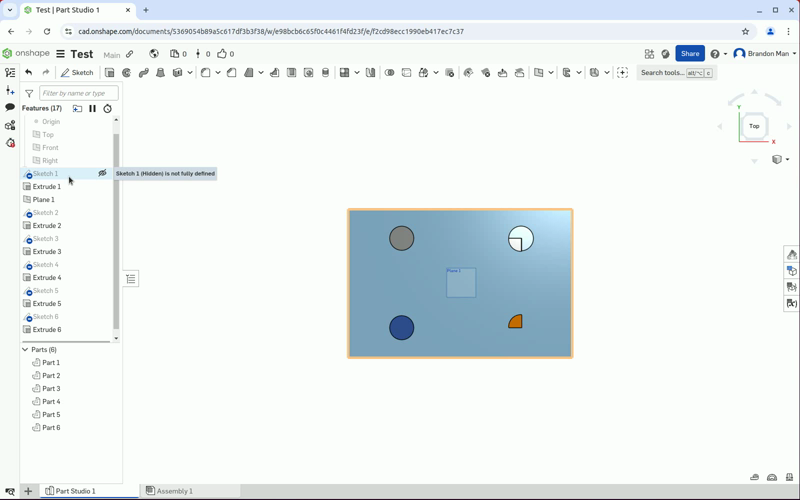
click(69, 176)
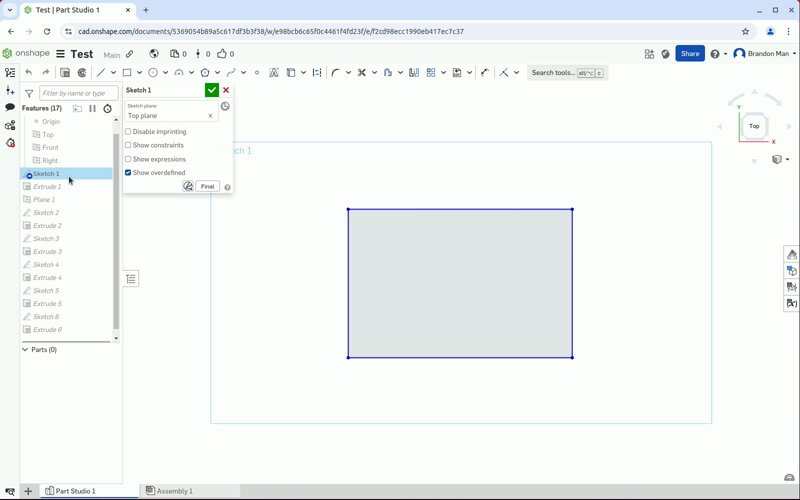
mouse_move(229, 92)
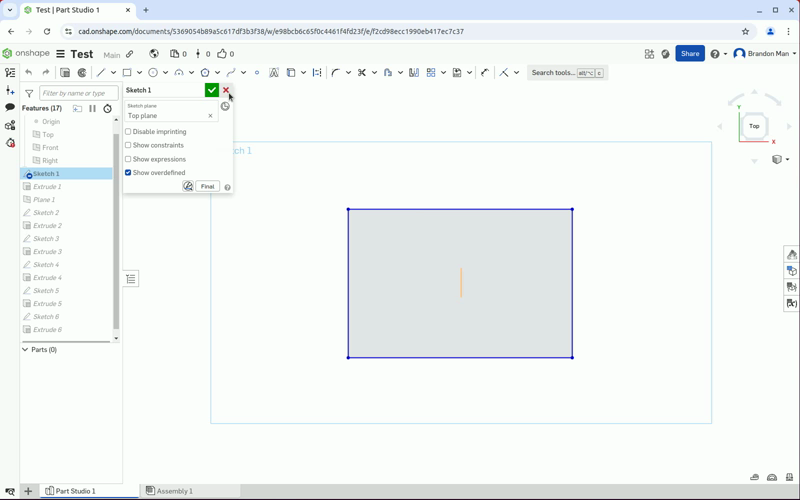
click(229, 92)
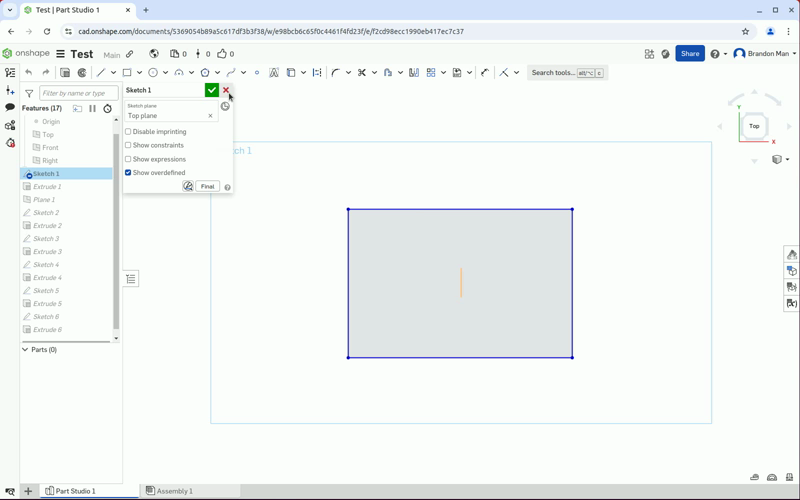
key(shift+s)
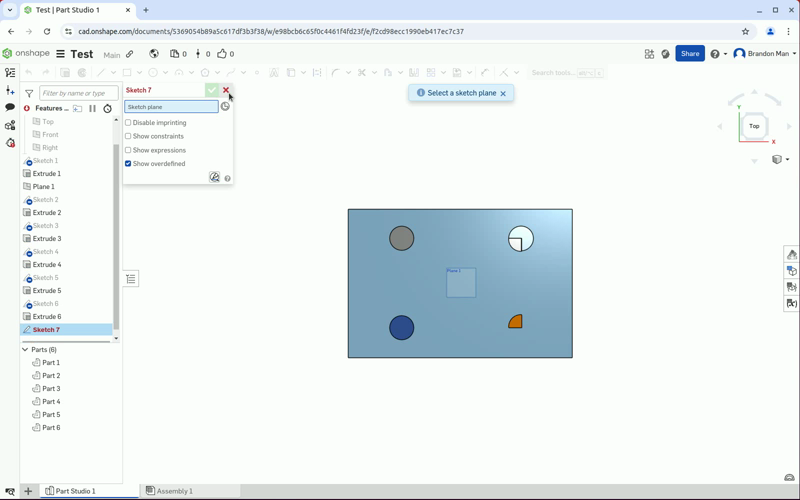
mouse_move(69, 189)
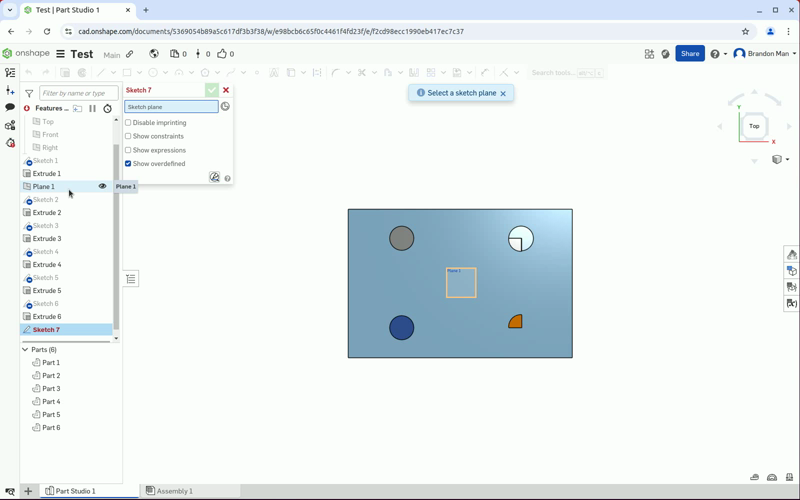
click(69, 189)
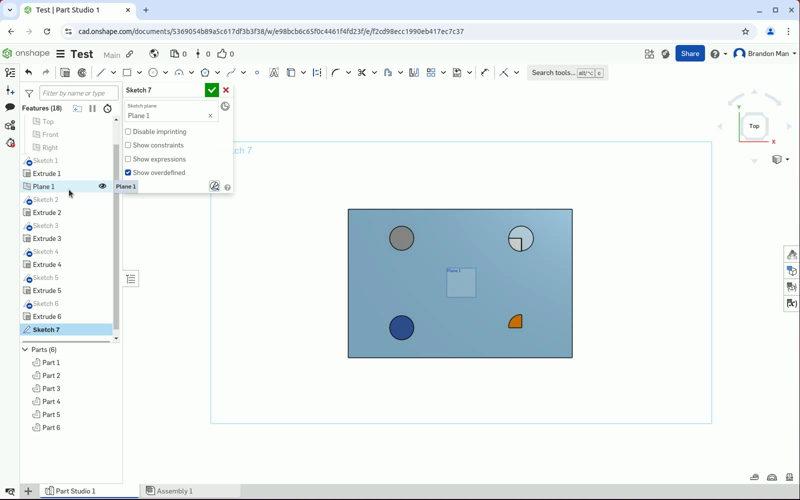
mouse_move(73, 352)
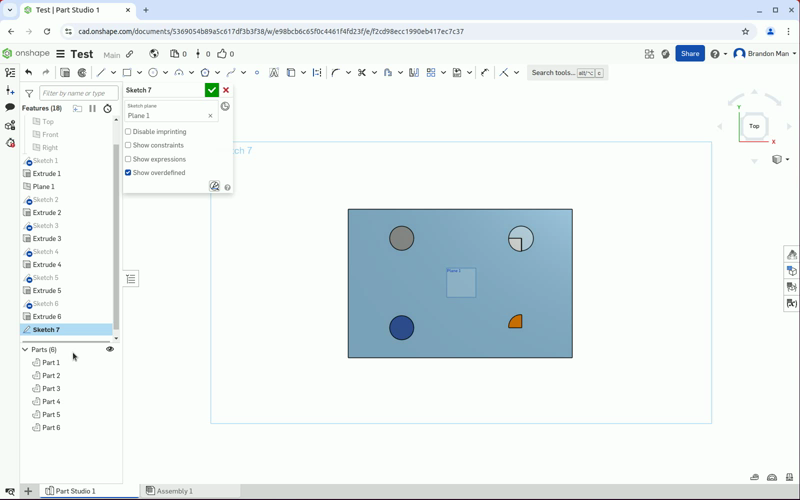
key(y)
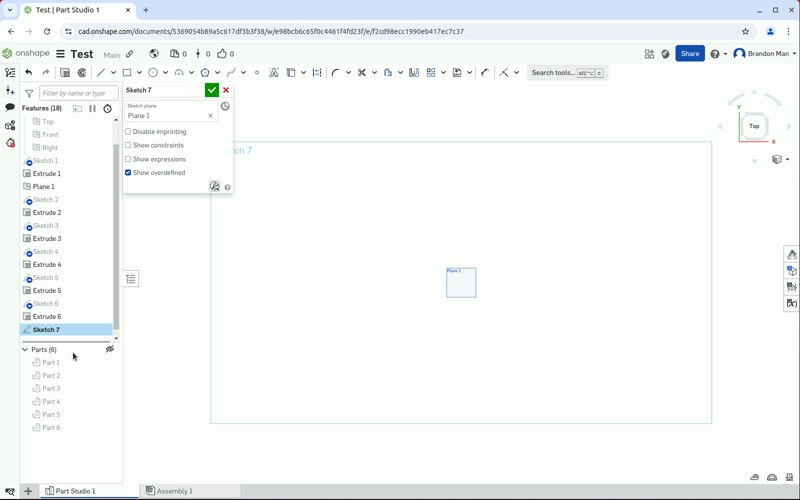
key(a)
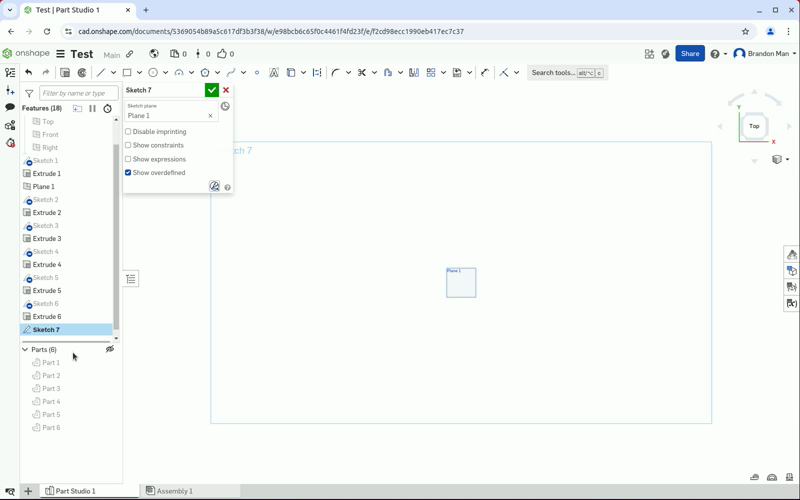
key_down(shift)
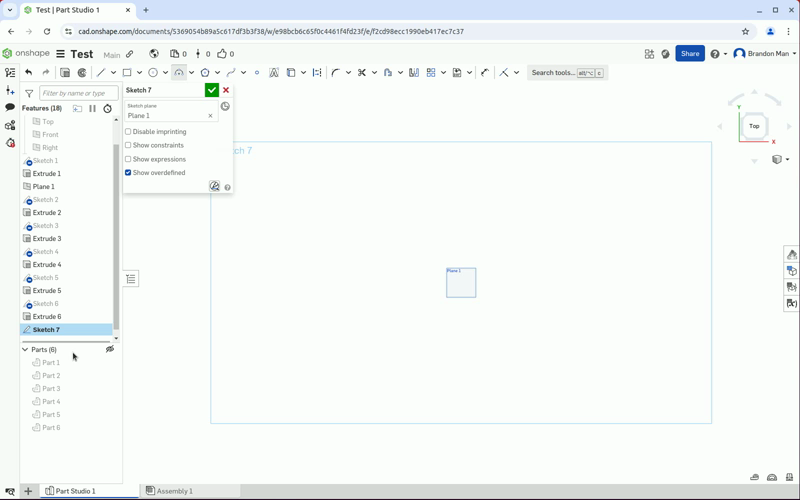
mouse_move(508, 327)
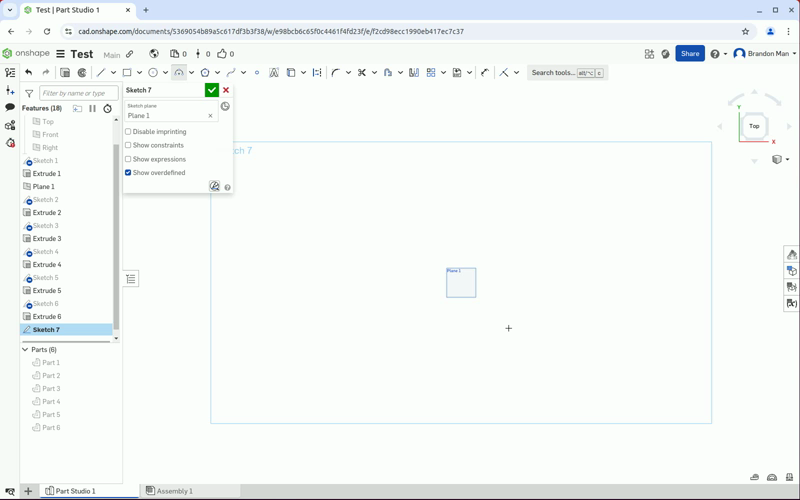
click(508, 327)
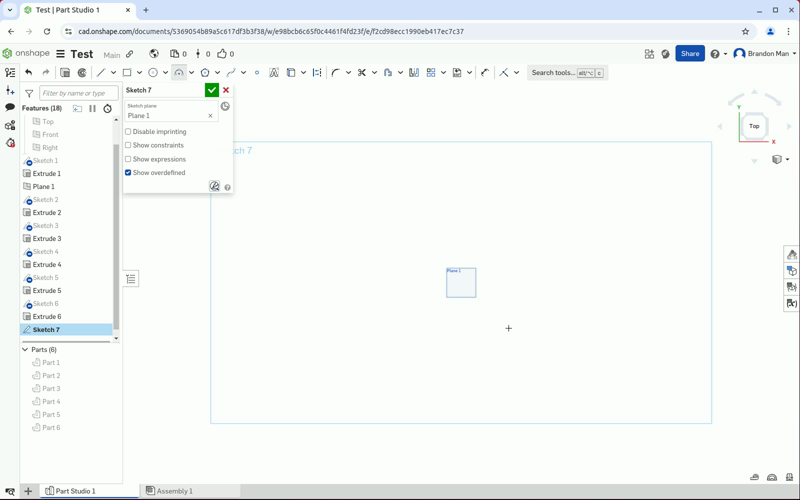
key_up(shift)
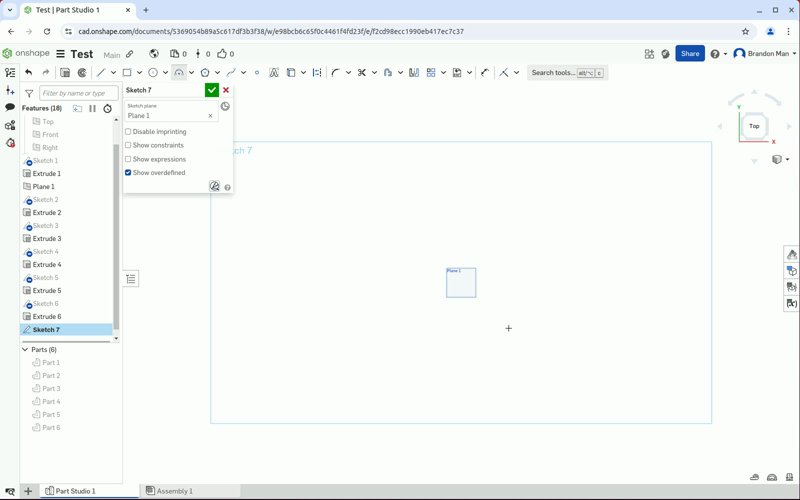
key_down(shift)
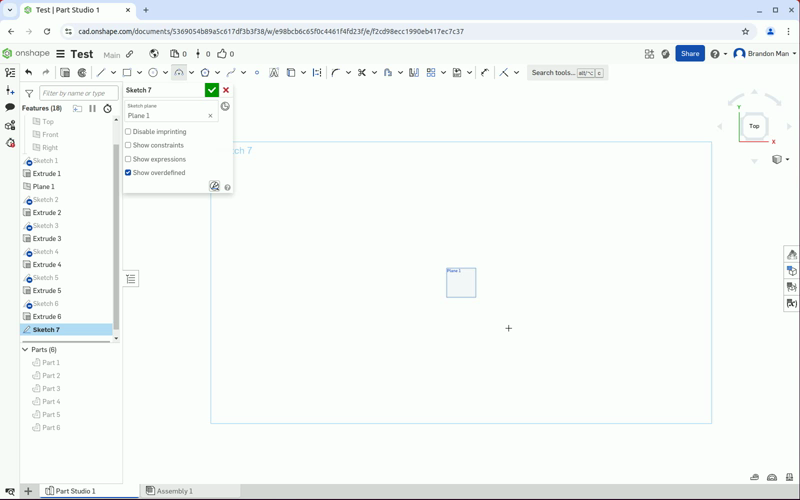
mouse_move(521, 315)
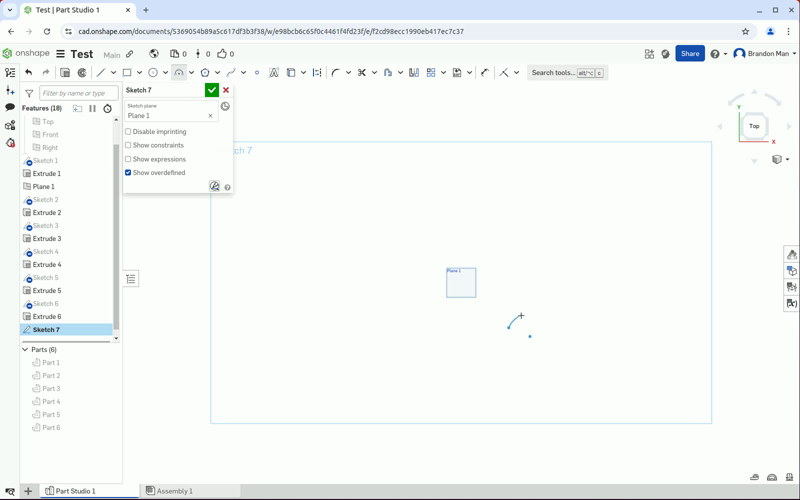
click(521, 315)
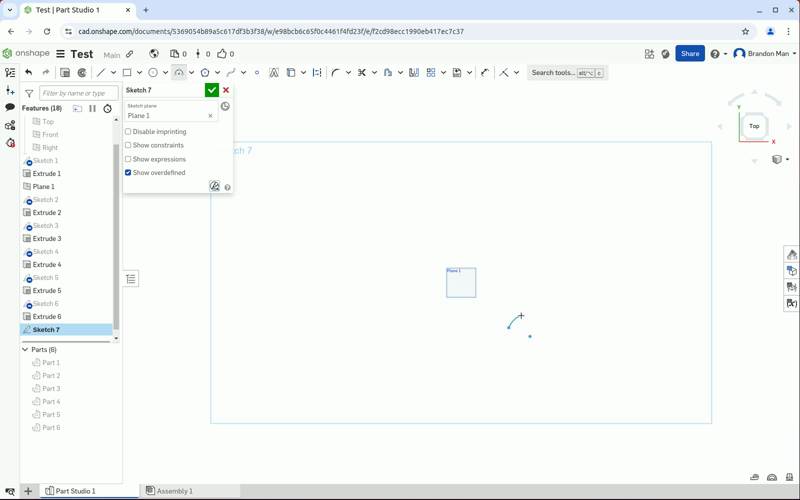
mouse_move(529, 336)
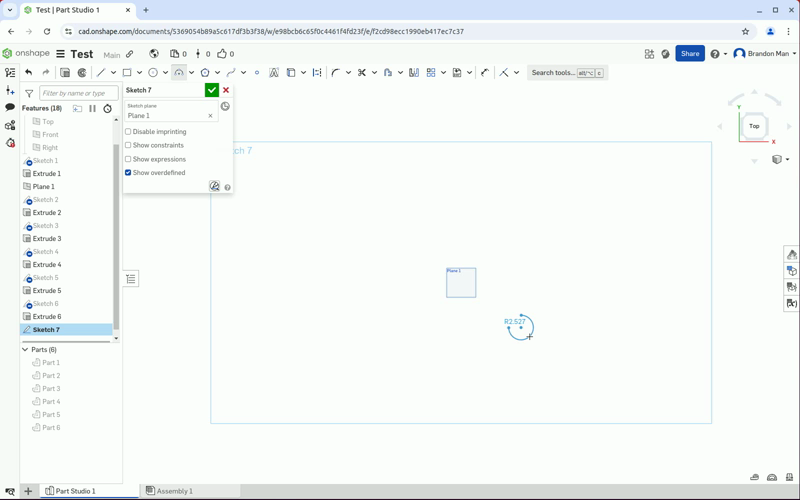
click(529, 336)
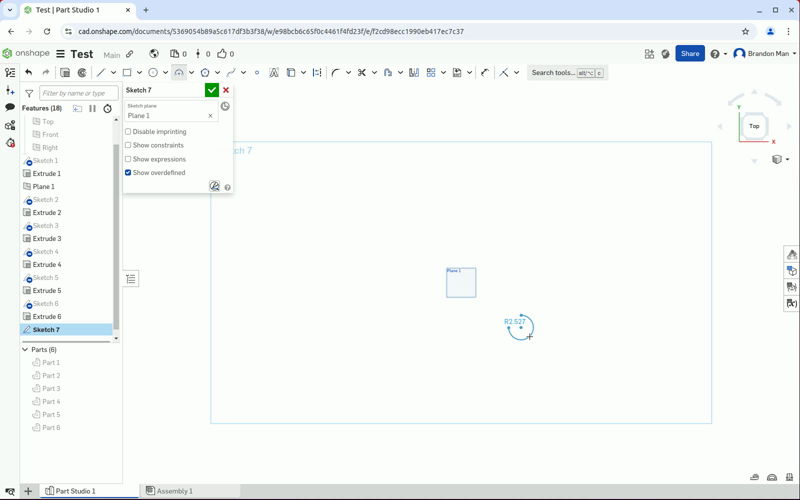
key_up(shift)
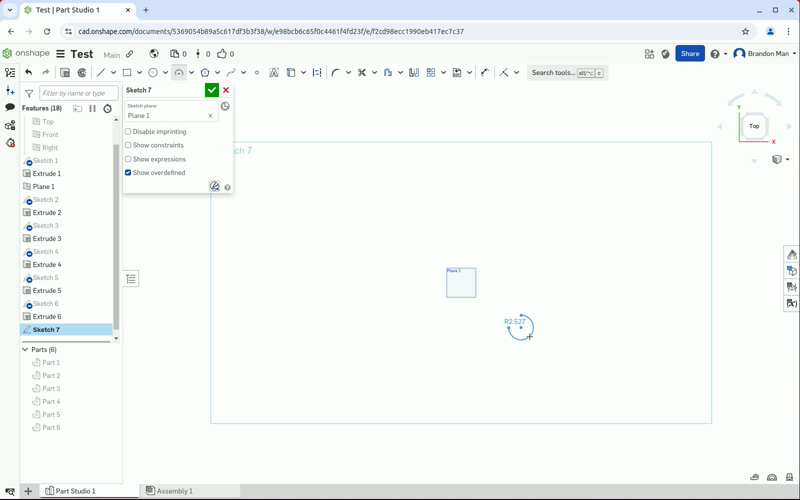
key(esc)
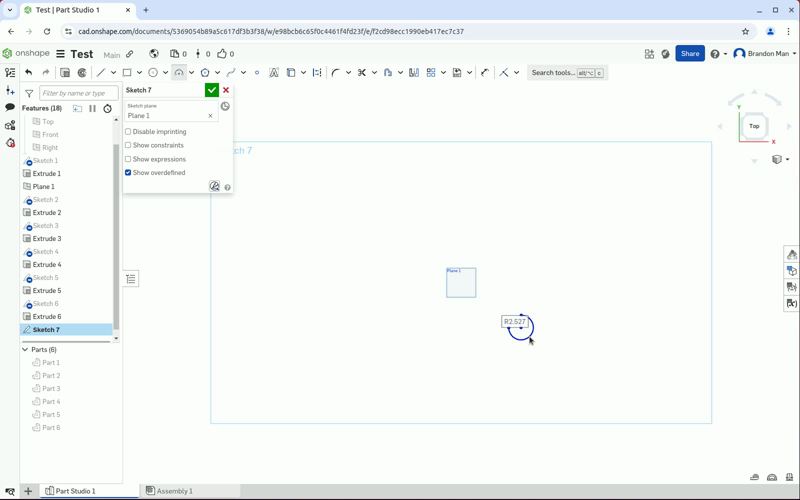
key(l)
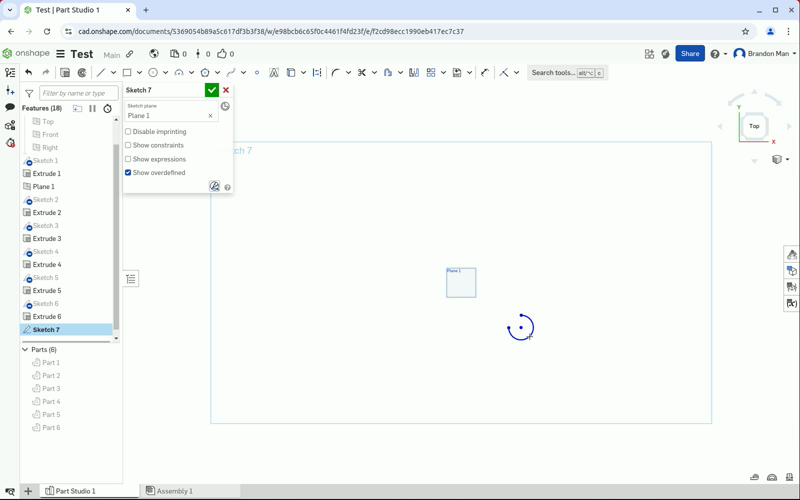
mouse_move(521, 315)
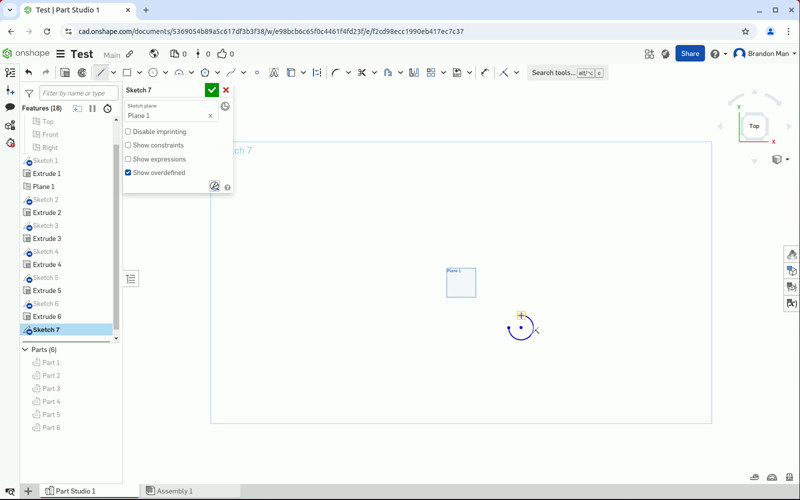
click(521, 315)
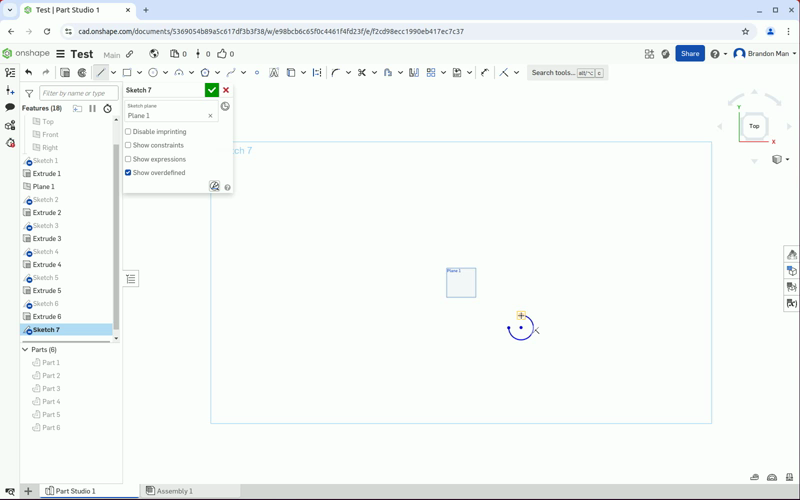
key_down(shift)
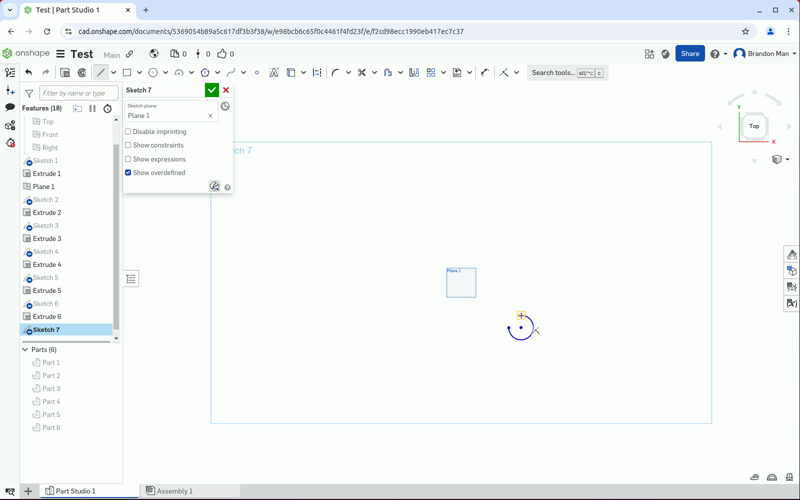
mouse_move(551, 315)
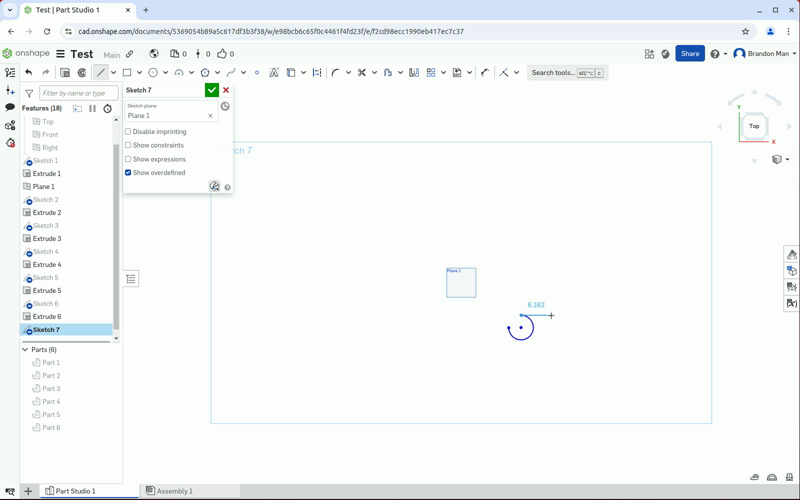
mouse_move(521, 327)
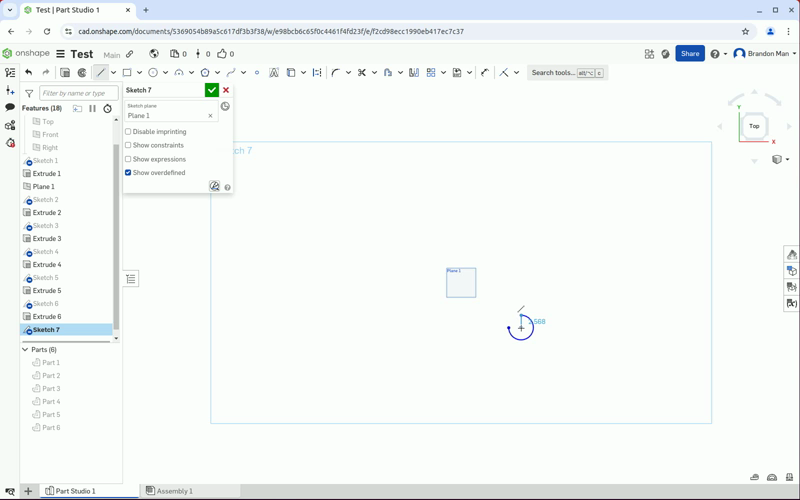
click(521, 327)
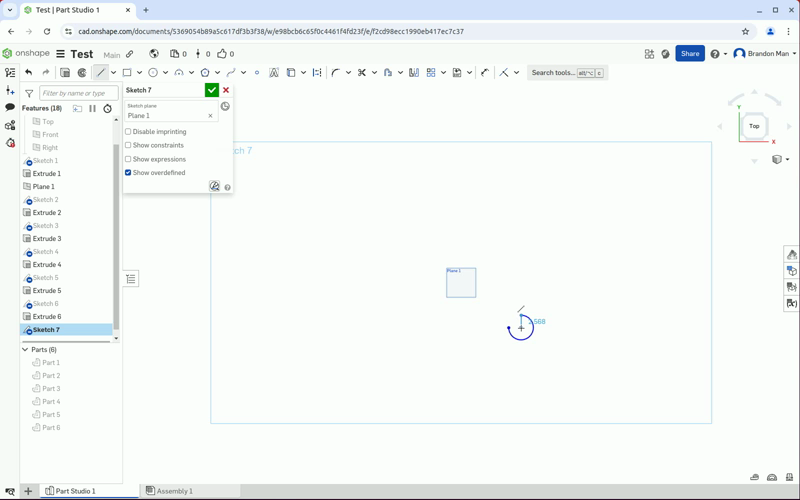
key_up(shift)
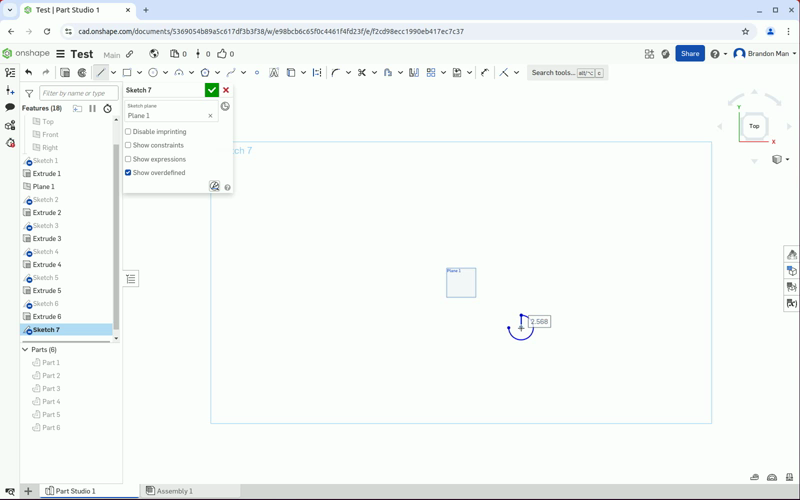
mouse_move(551, 327)
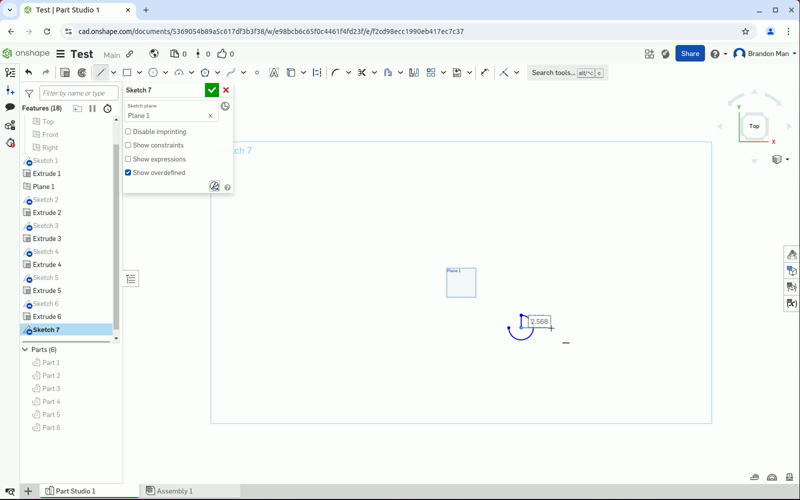
key_down(shift)
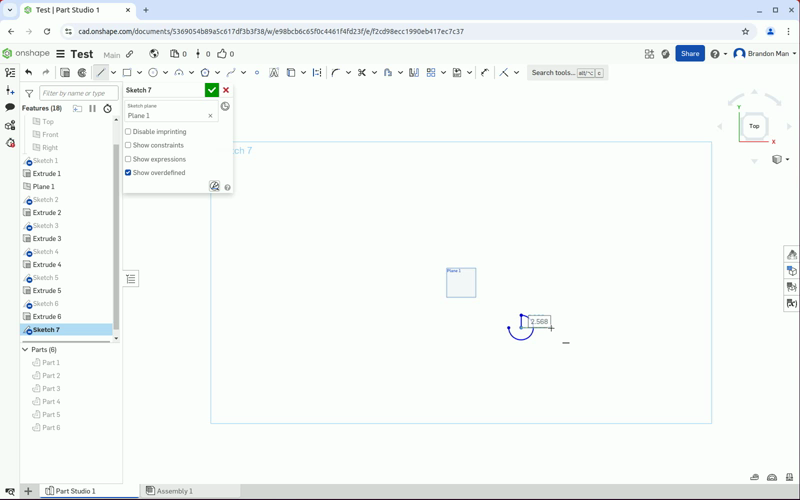
mouse_move(508, 327)
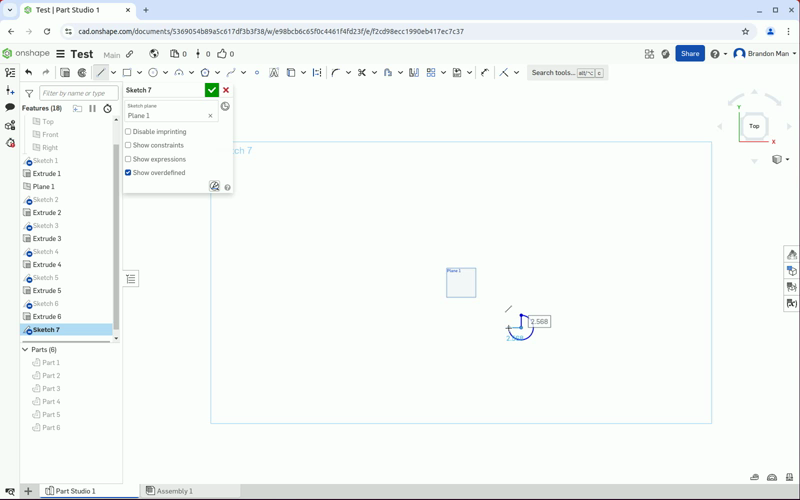
key_up(shift)
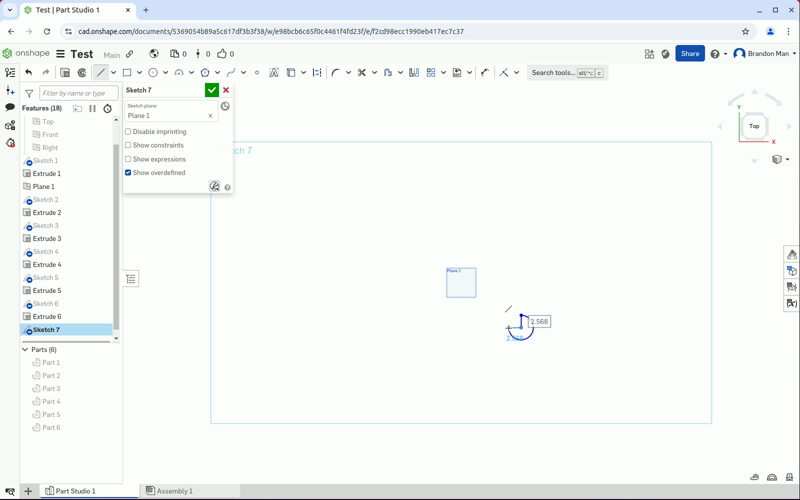
click(508, 327)
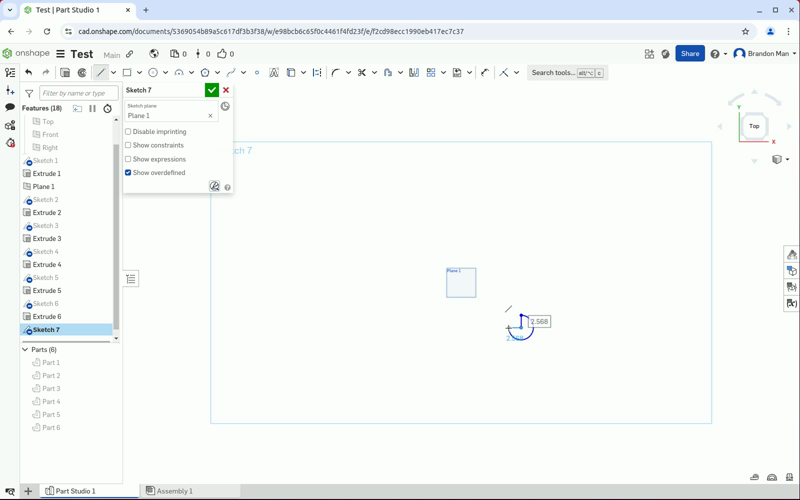
key(esc)
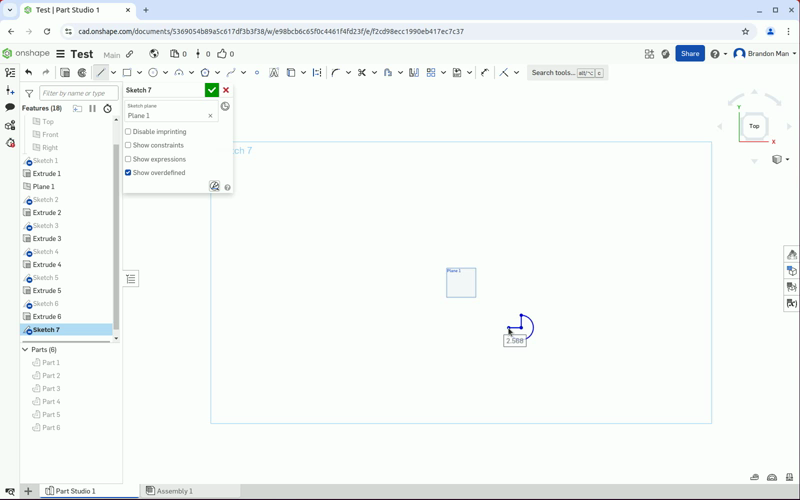
mouse_move(530, 322)
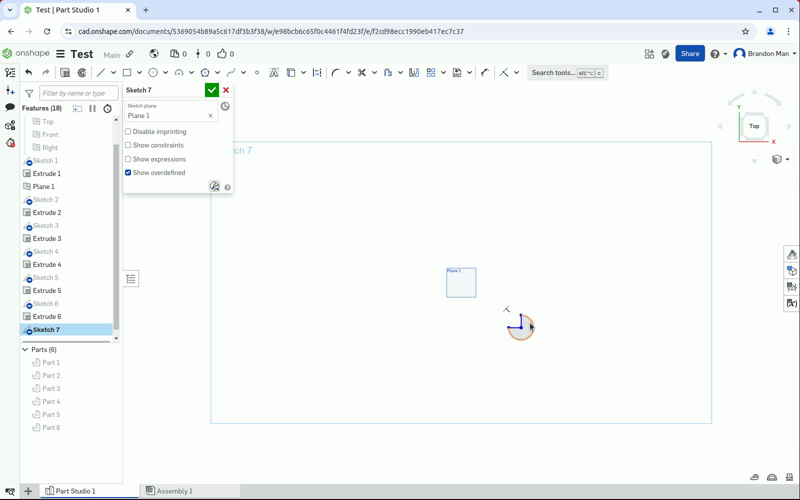
scroll(6)
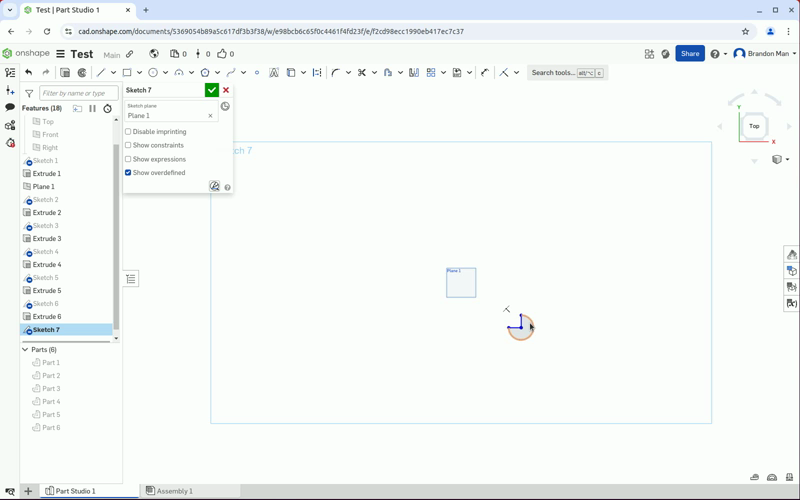
scroll(6)
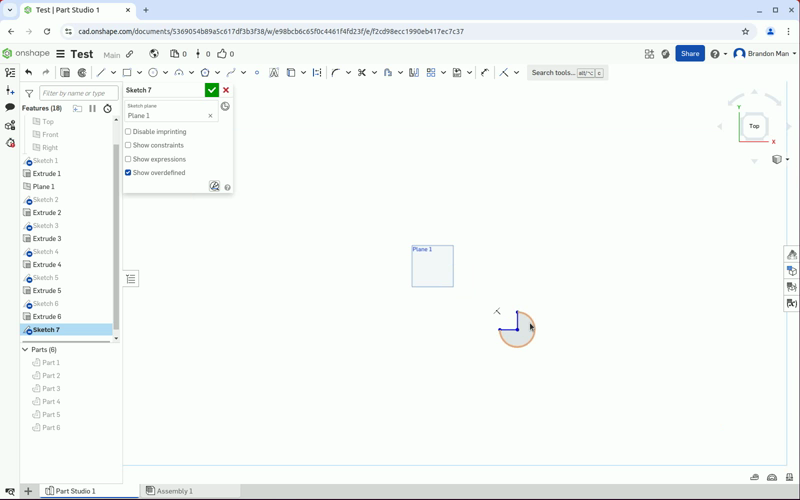
scroll(6)
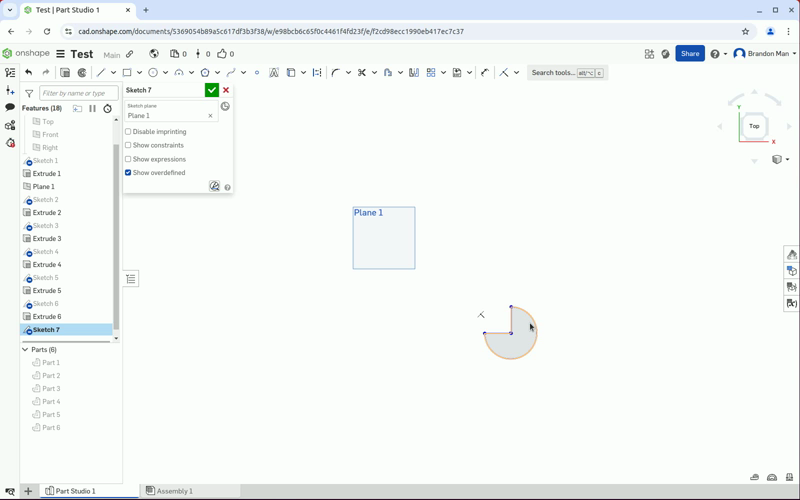
scroll(6)
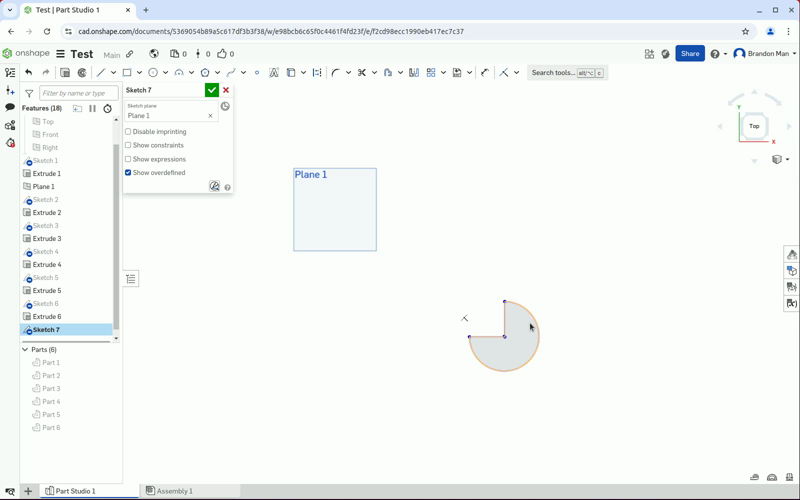
scroll(6)
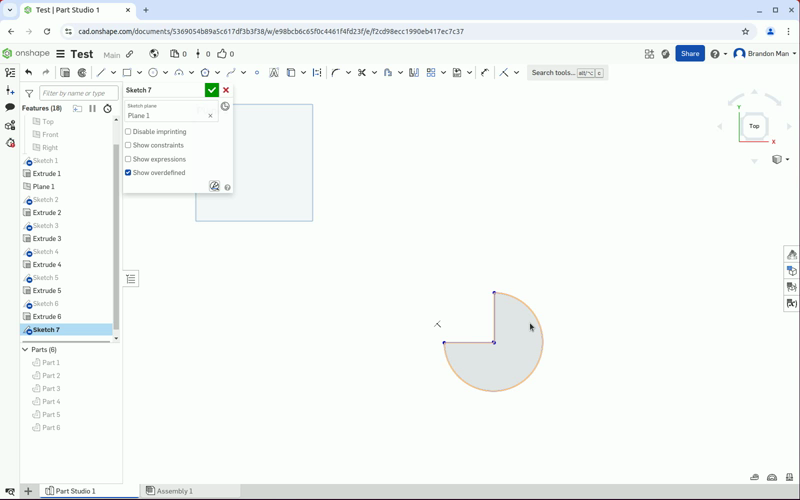
scroll(6)
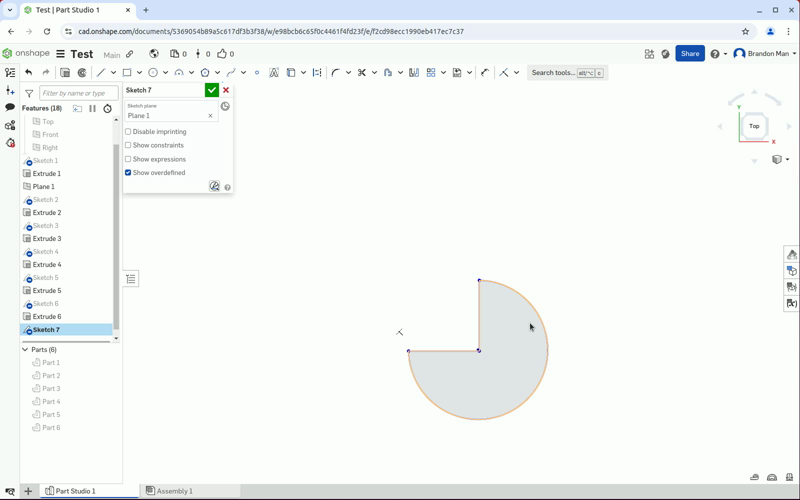
scroll(6)
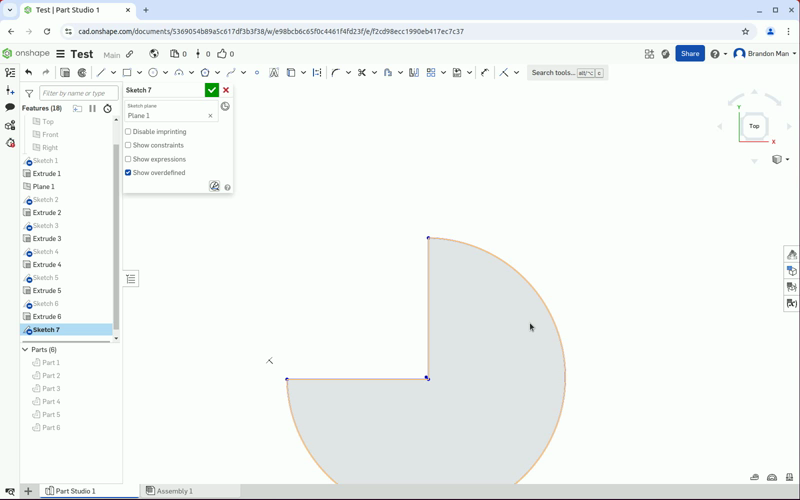
click(530, 322)
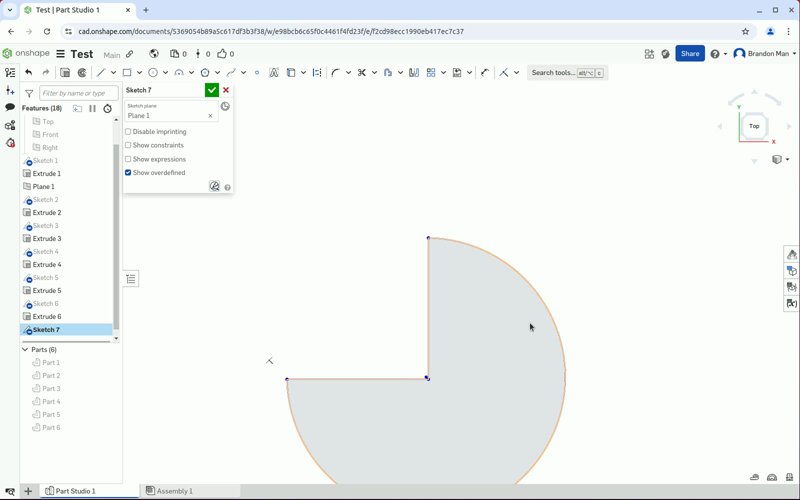
scroll(-6)
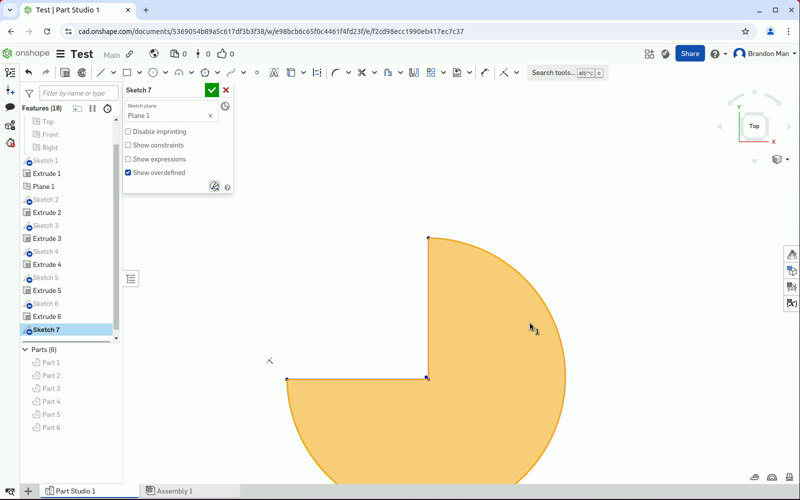
scroll(-6)
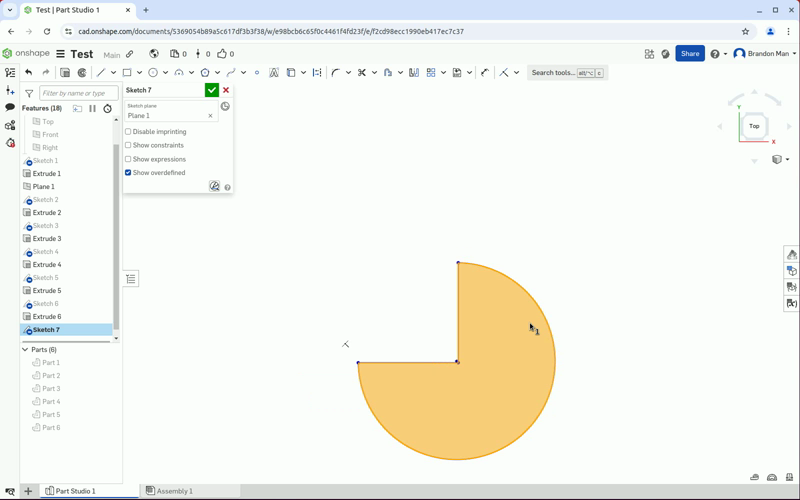
scroll(-6)
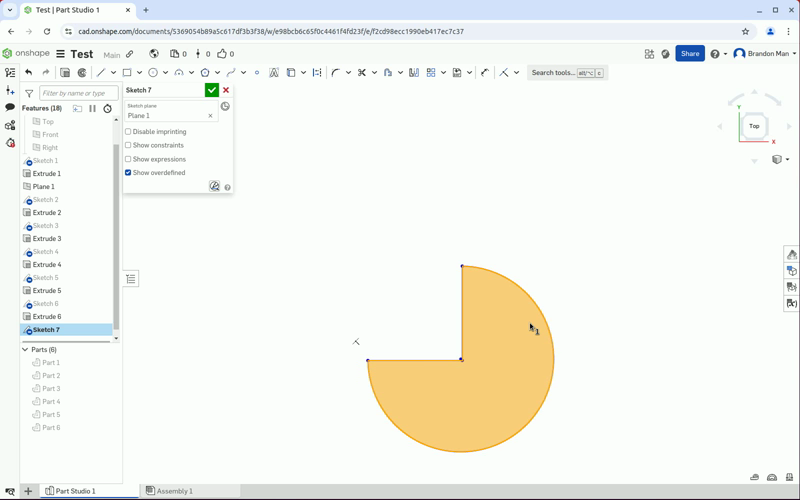
scroll(-6)
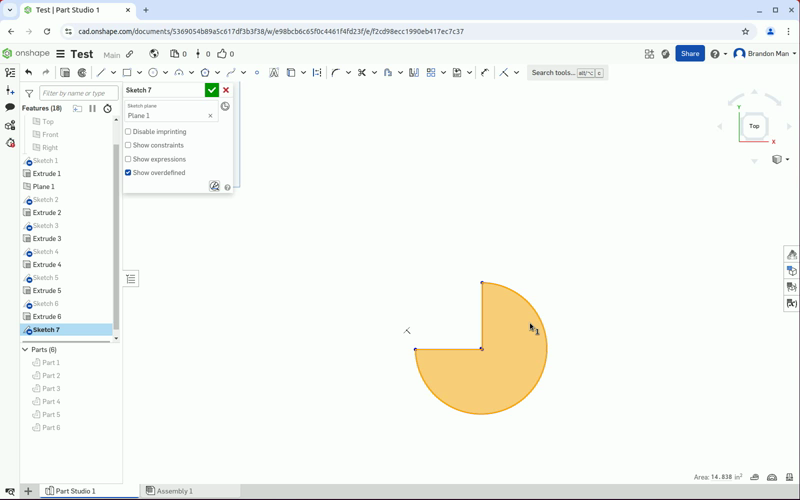
scroll(-6)
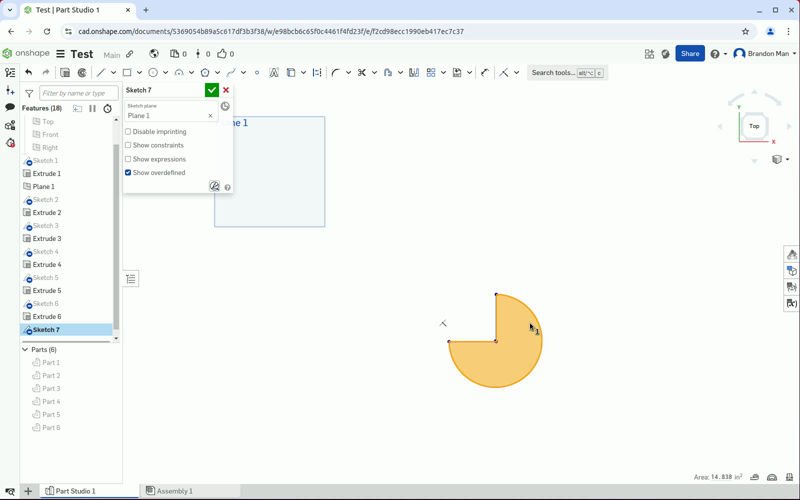
scroll(-6)
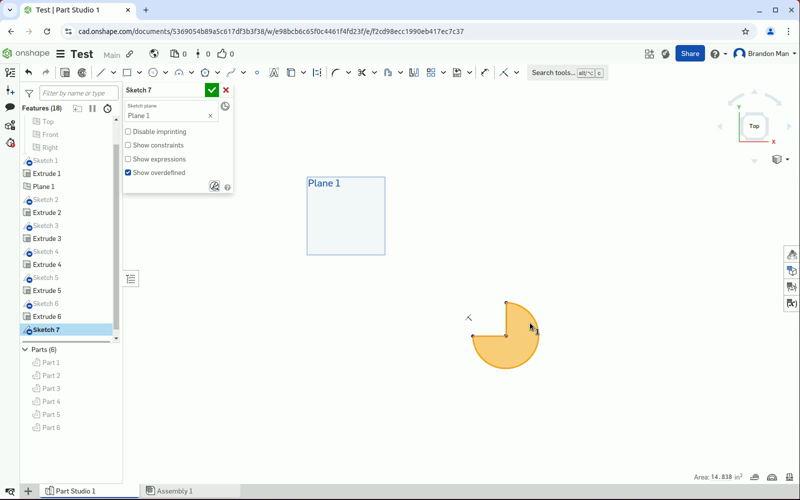
scroll(-6)
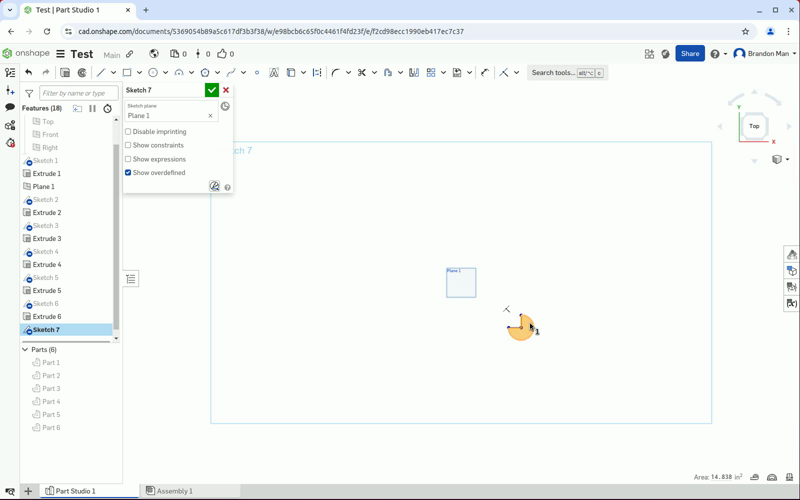
mouse_move(73, 352)
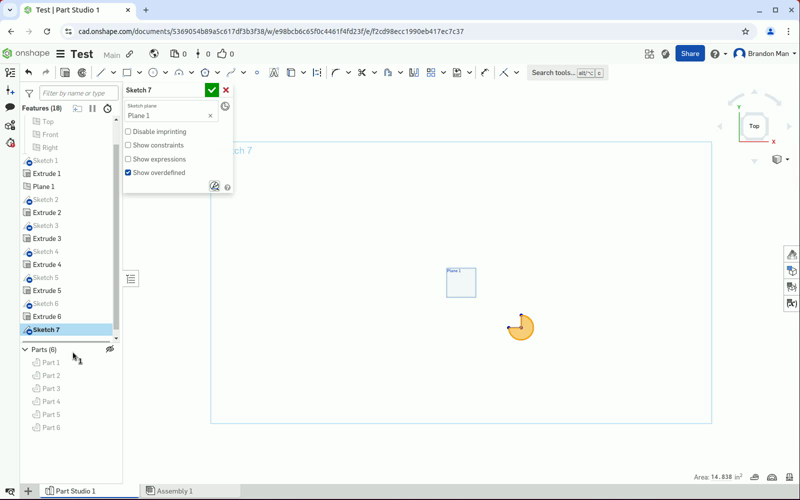
key(shift+y)
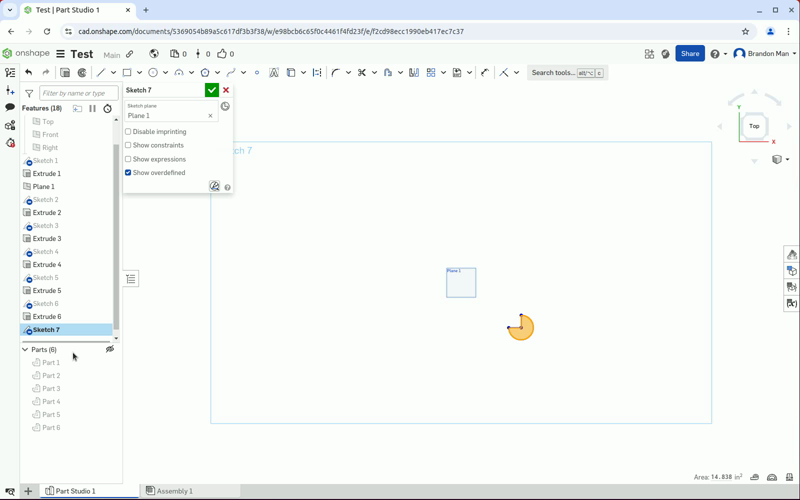
key(shift+e)
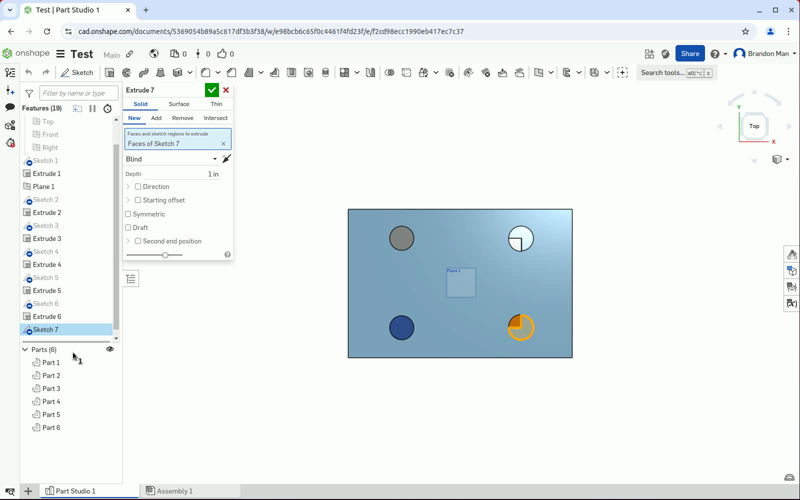
mouse_move(143, 106)
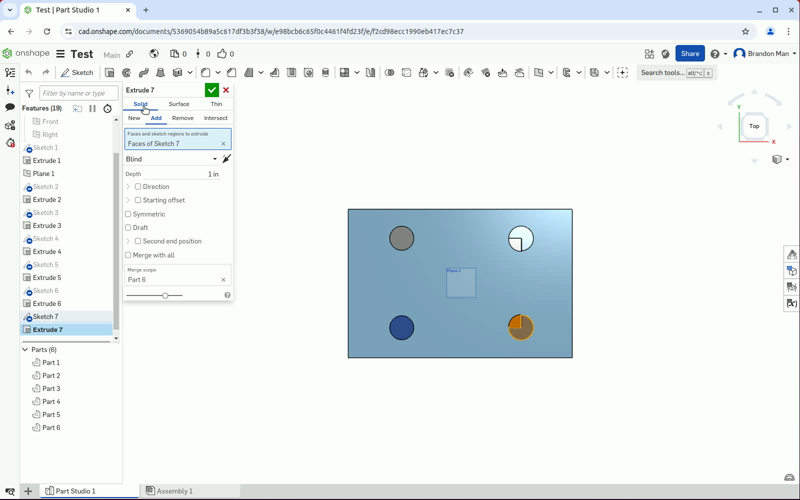
click(143, 106)
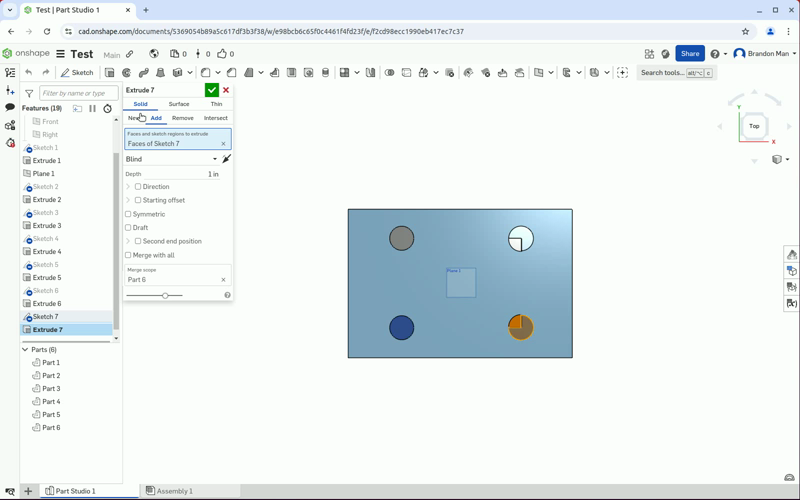
mouse_move(137, 120)
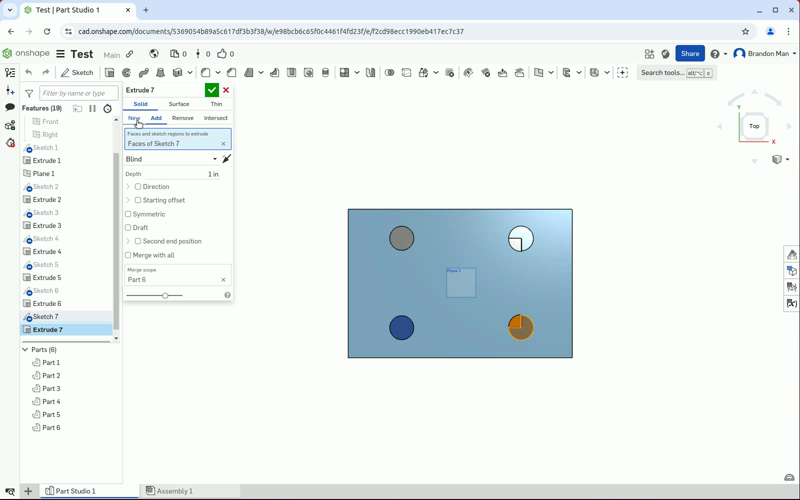
click(137, 120)
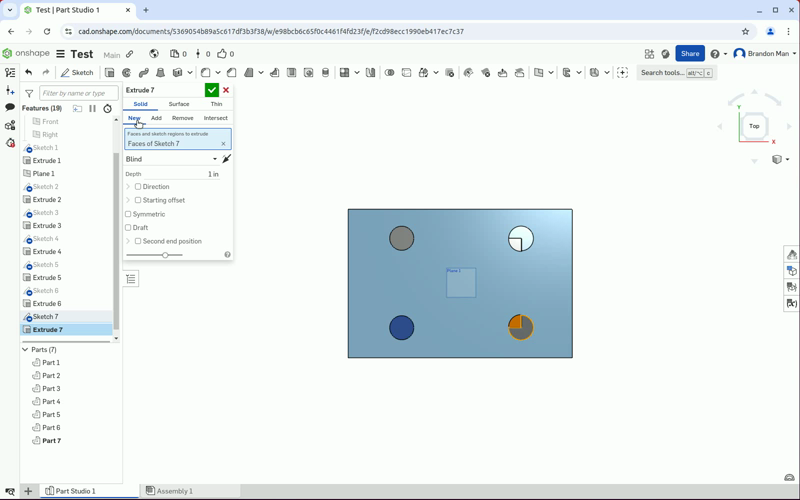
key(tab, 4)
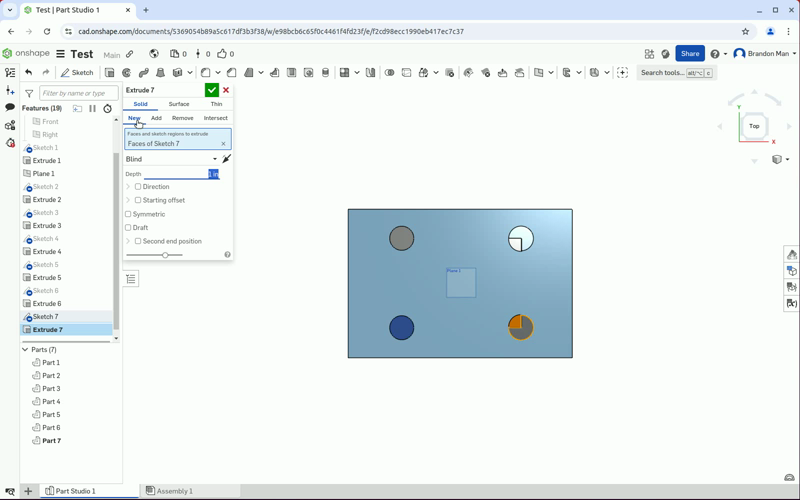
text(15.405)
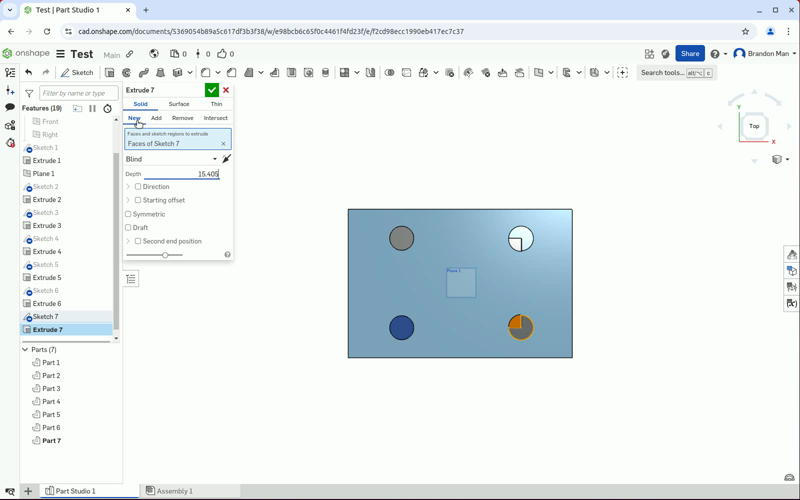
key(enter)
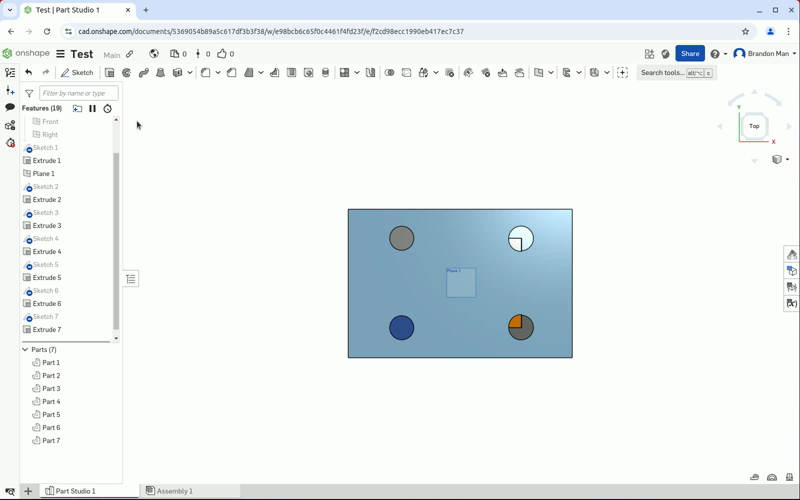
key(shift+h)
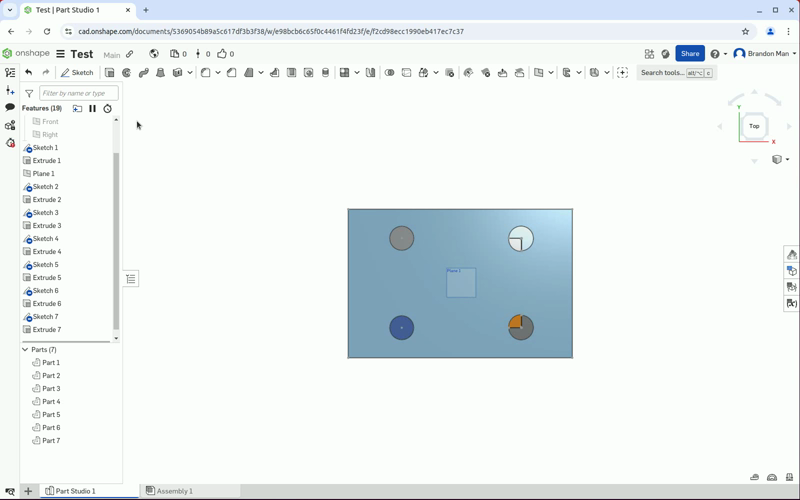
key(shift+h)
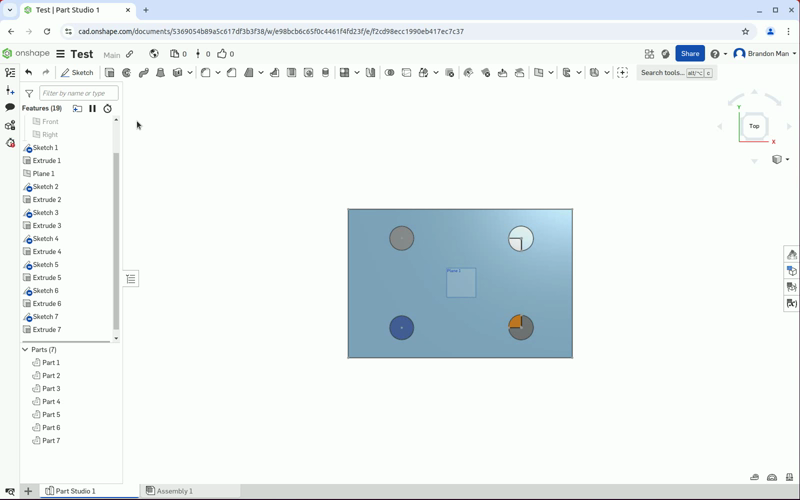
key(shift+7)
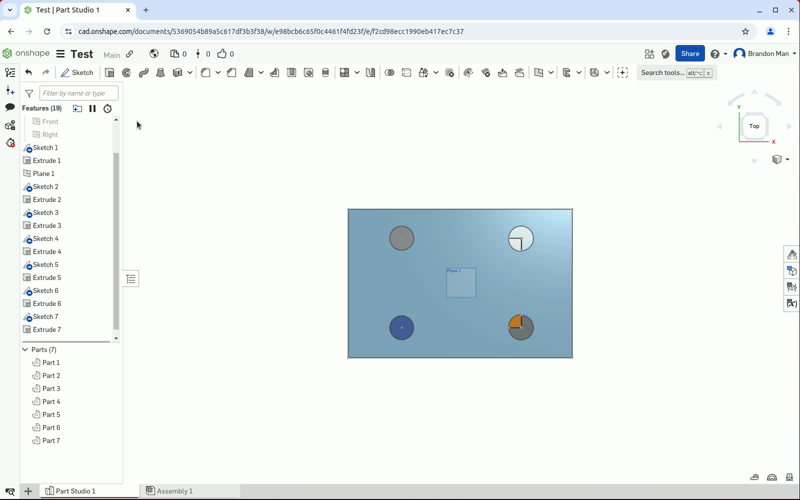
key(up, 3)
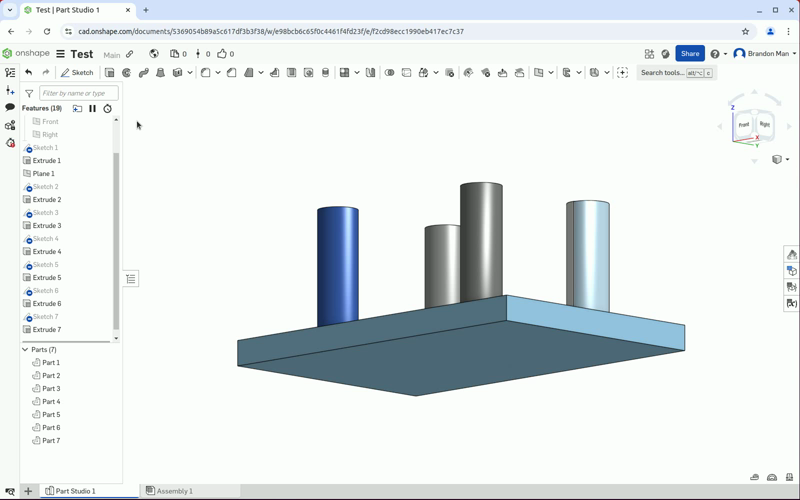
key(left, 3)
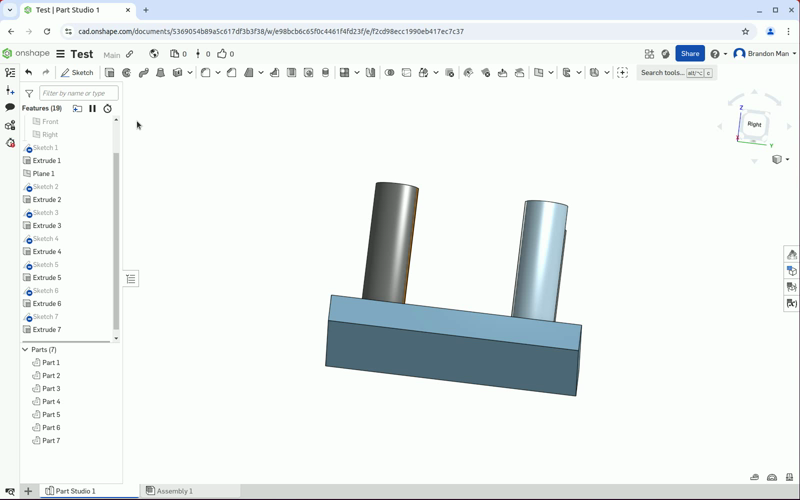
key(right, 3)
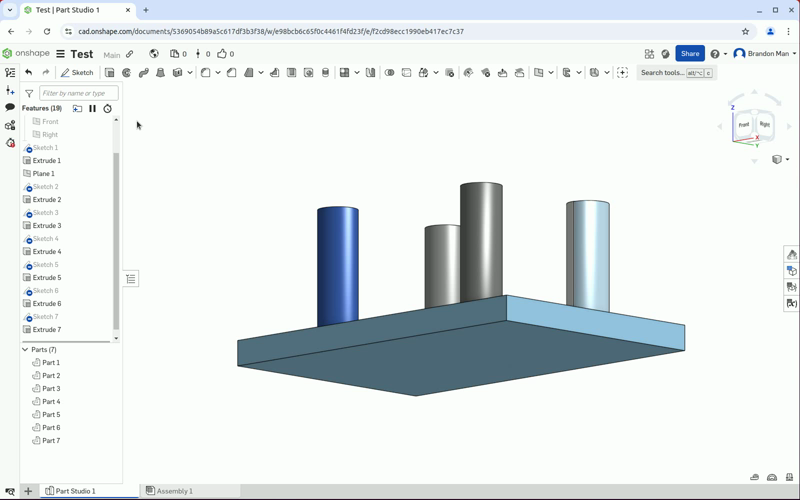
key(down, 3)
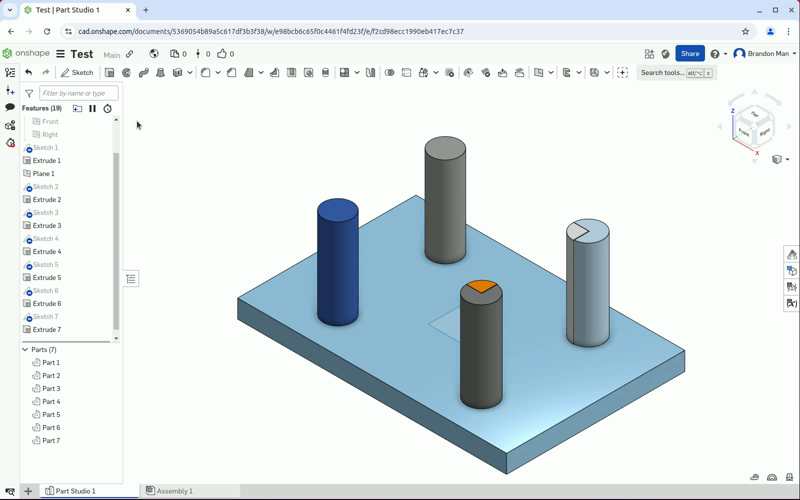
mouse_move(69, 150)
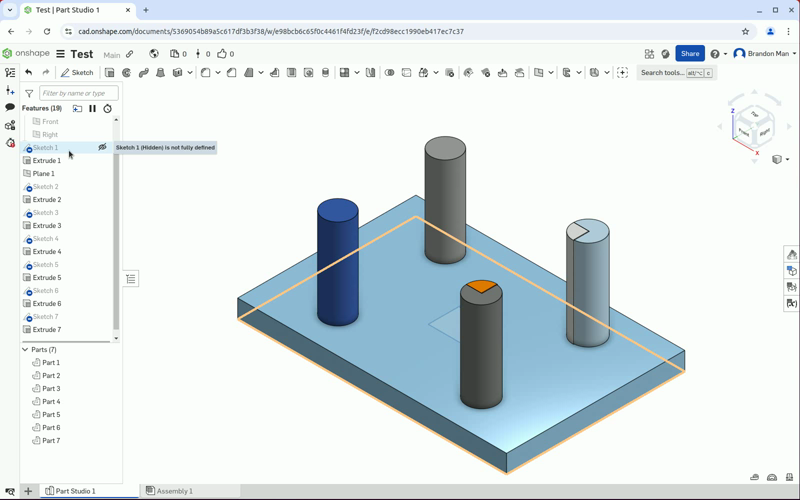
click(69, 150)